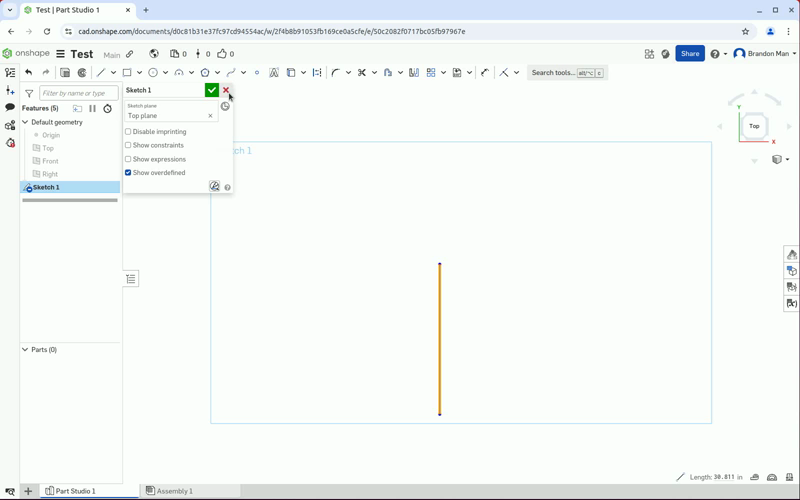
key(shift+h)
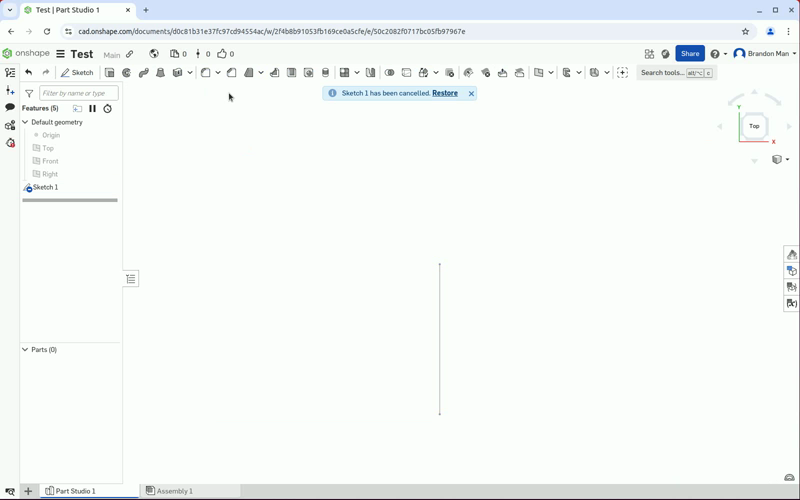
key(shift+s)
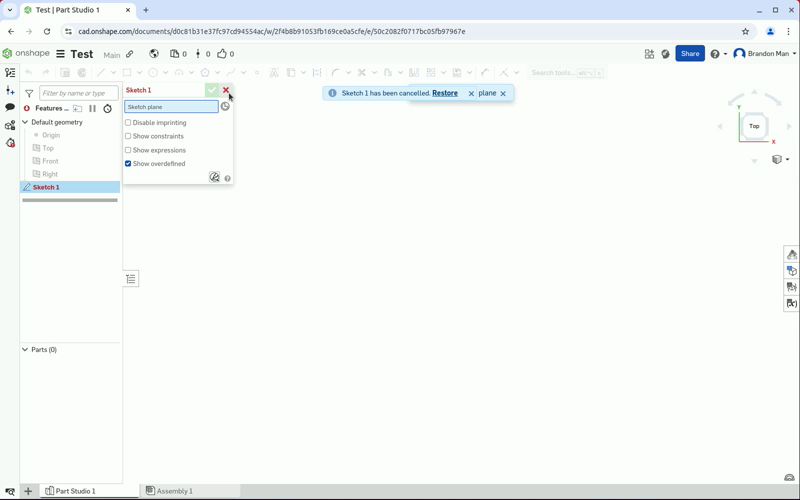
mouse_move(73, 150)
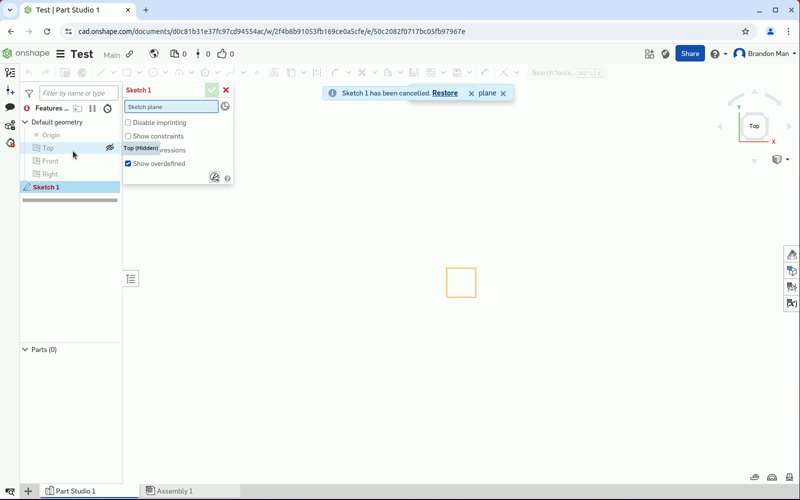
click(73, 150)
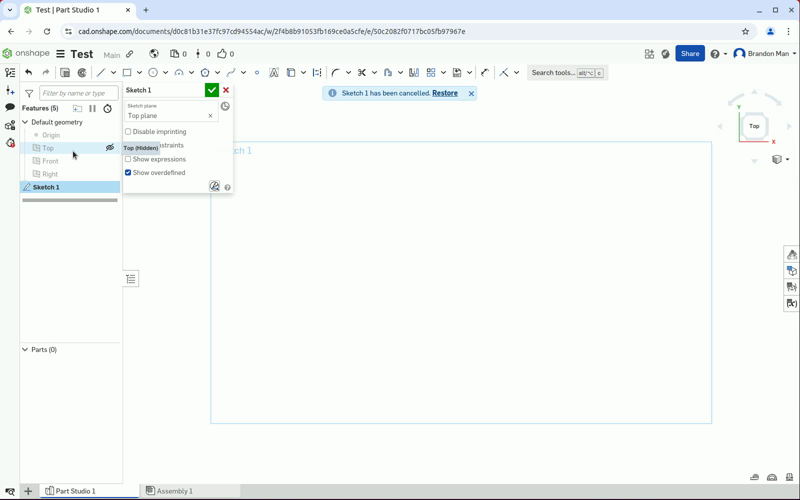
mouse_move(73, 352)
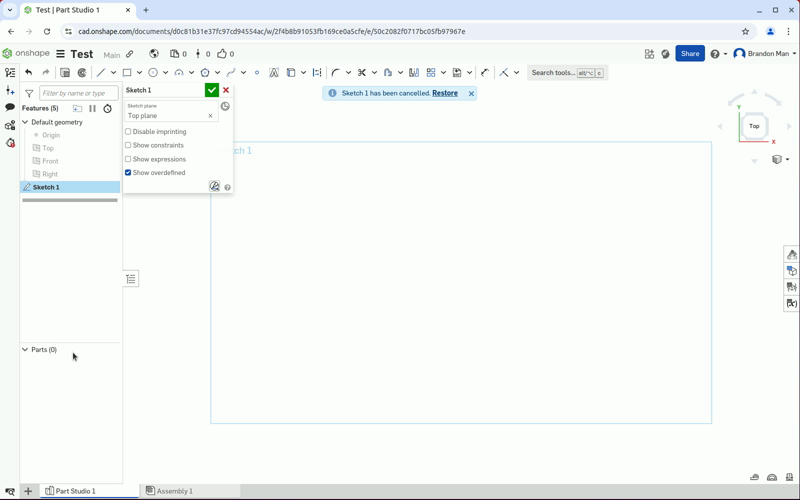
key(y)
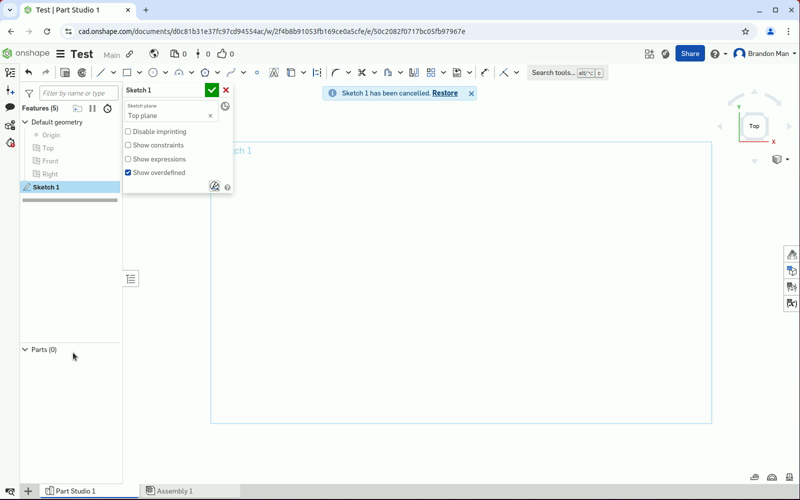
key(l)
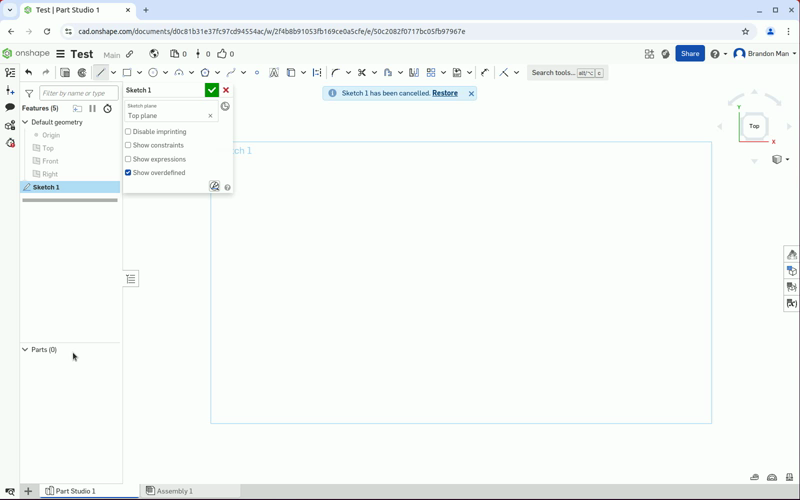
key_down(shift)
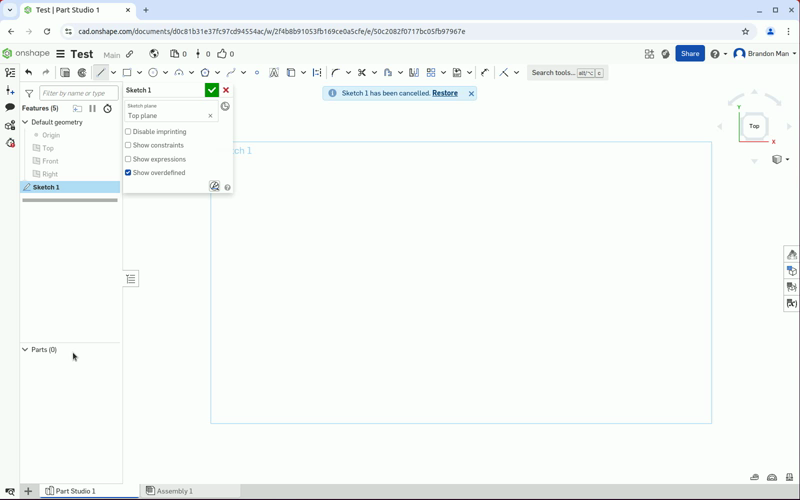
mouse_move(486, 259)
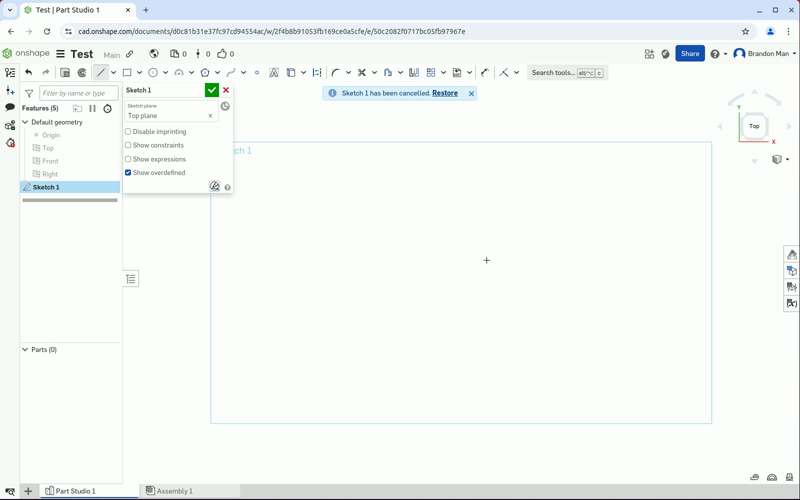
click(486, 259)
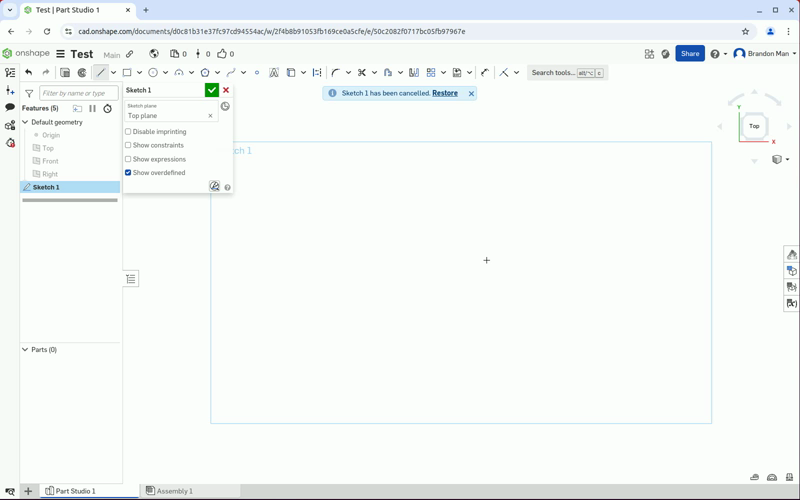
key_up(shift)
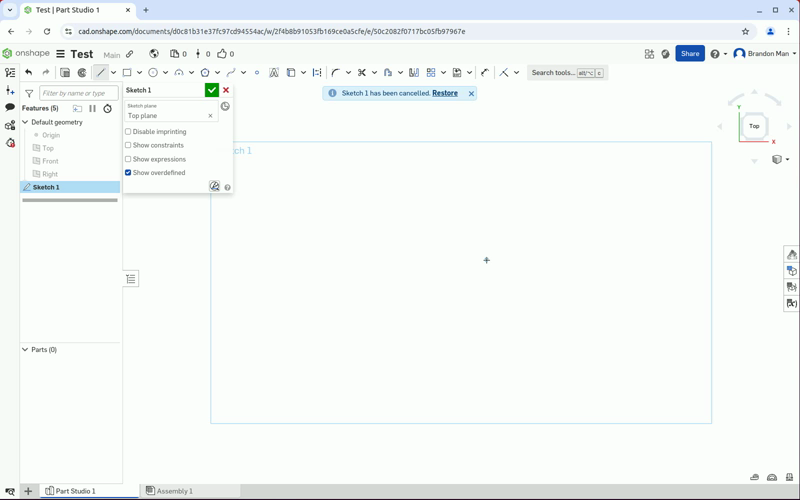
key_down(shift)
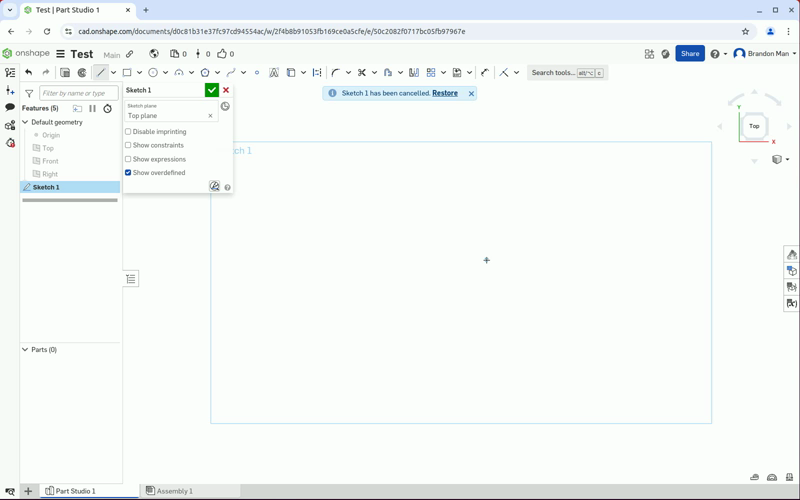
mouse_move(559, 259)
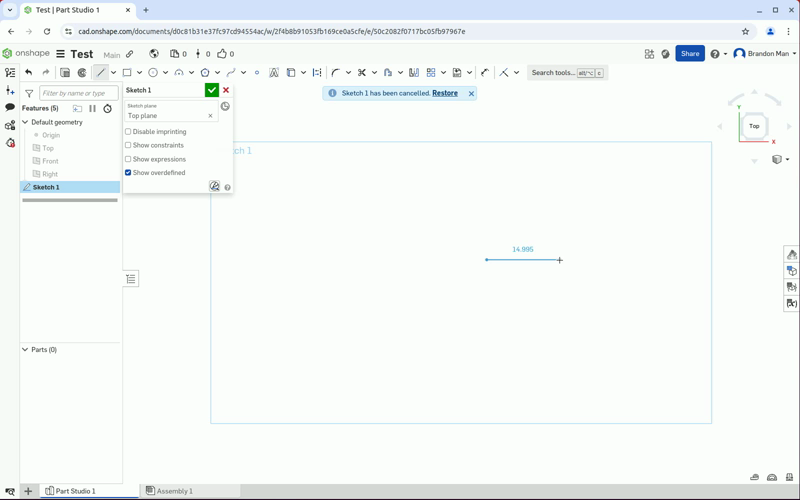
click(559, 259)
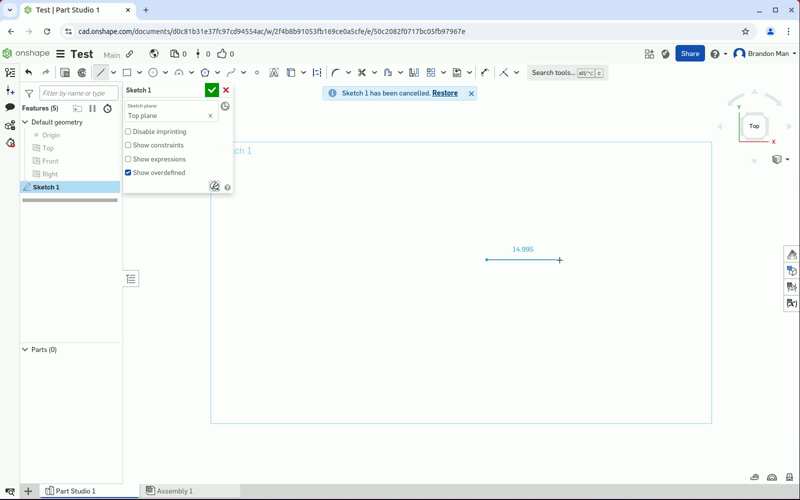
key_up(shift)
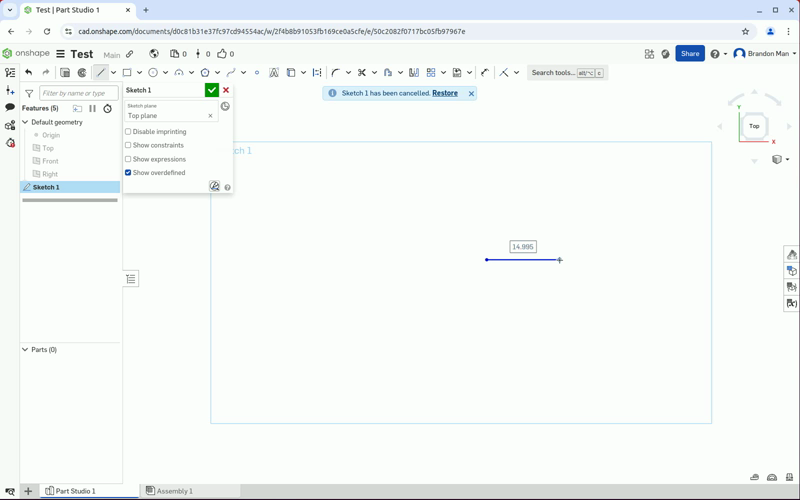
key_down(shift)
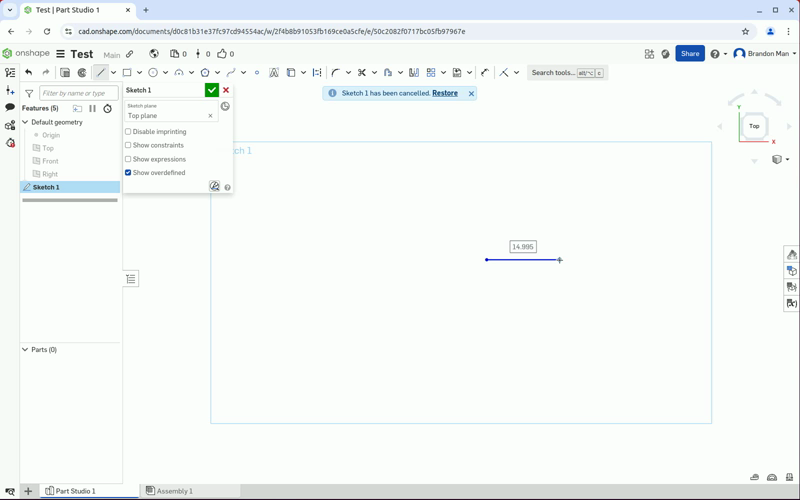
mouse_move(589, 259)
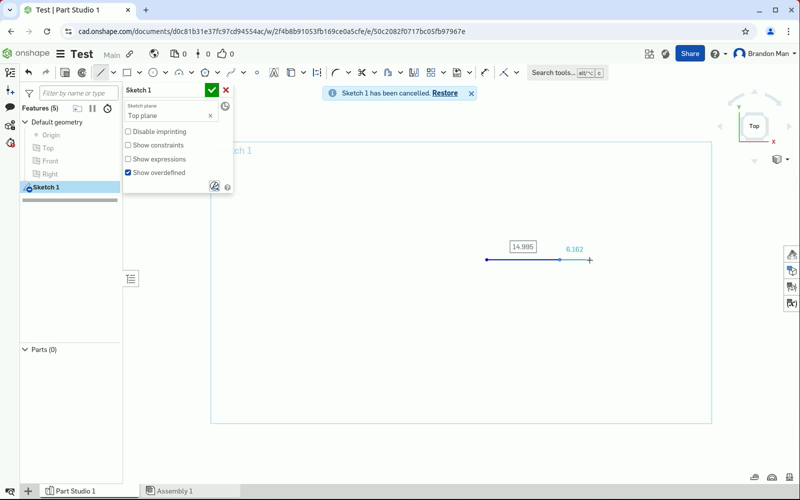
mouse_move(559, 225)
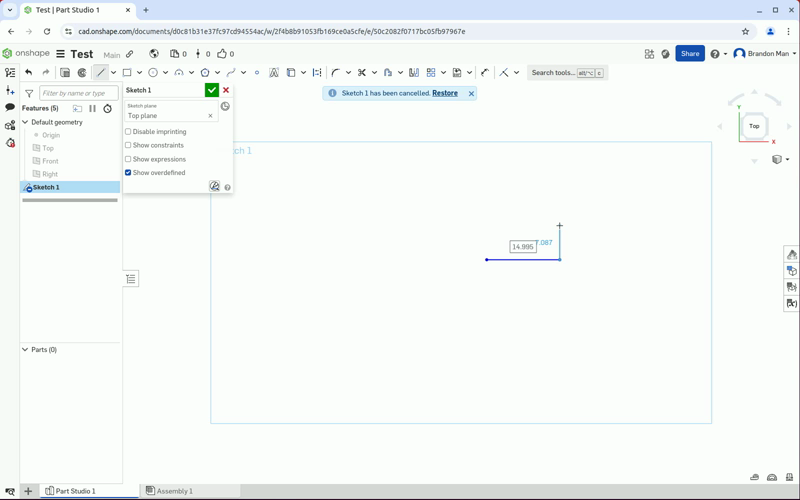
click(559, 225)
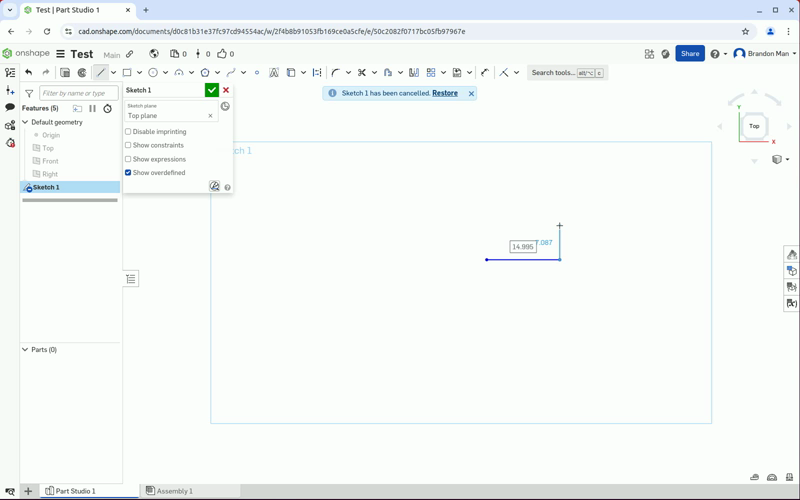
key_up(shift)
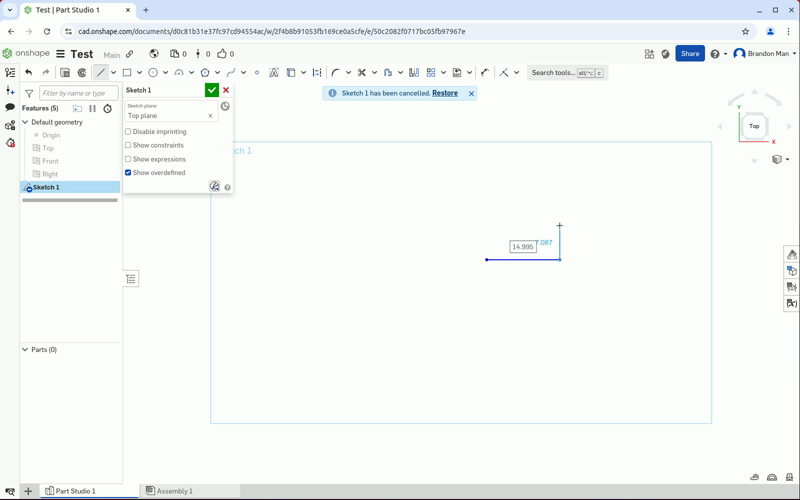
key_down(shift)
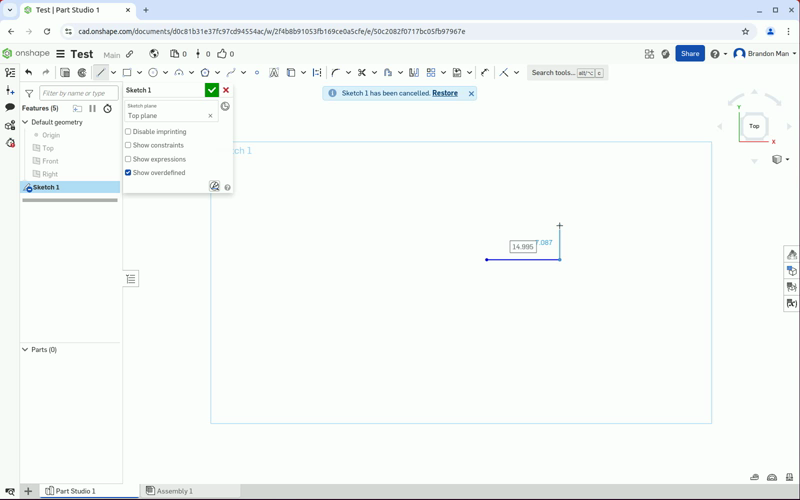
mouse_move(486, 225)
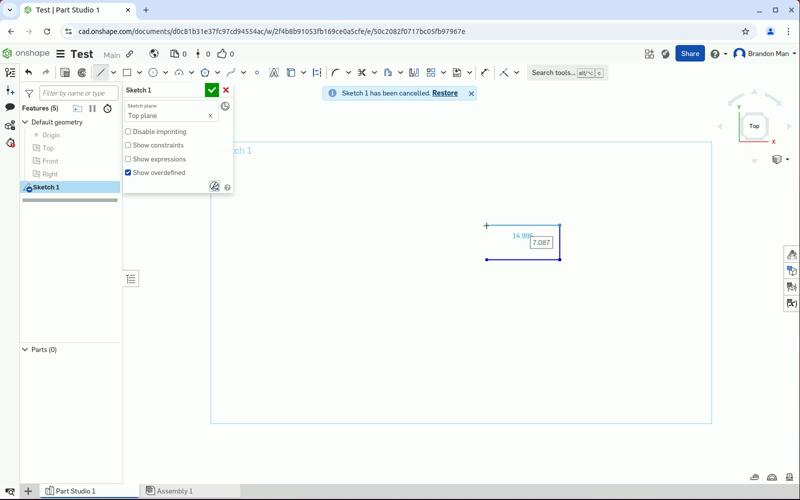
click(486, 225)
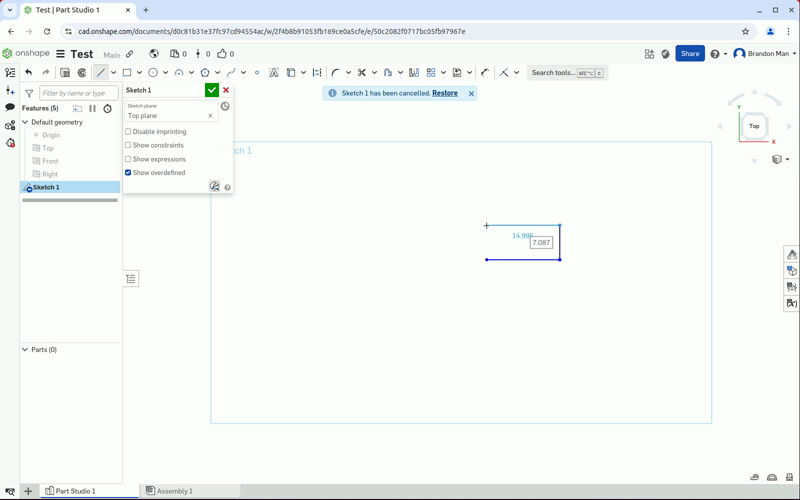
key_up(shift)
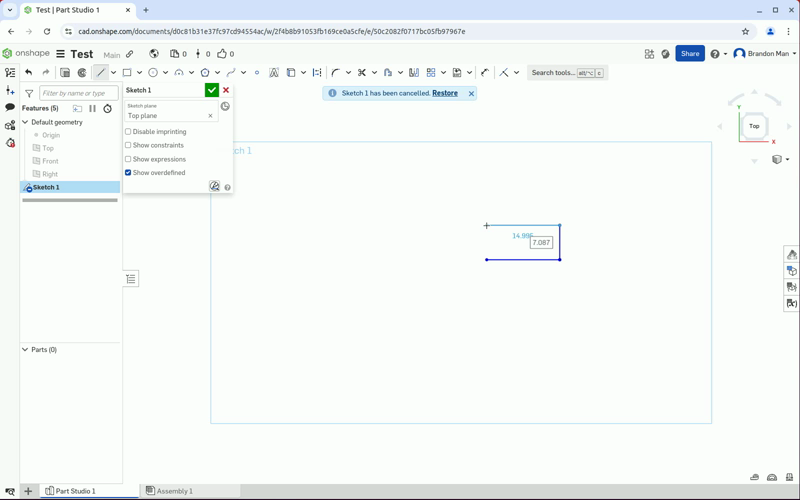
mouse_move(516, 225)
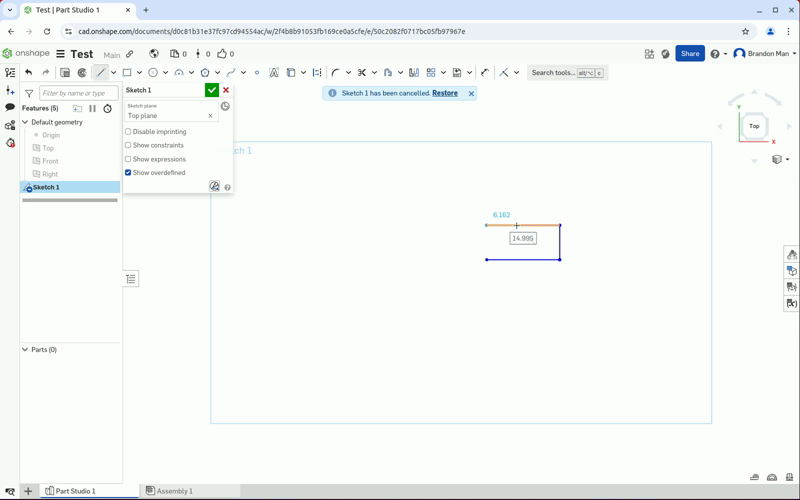
key_down(shift)
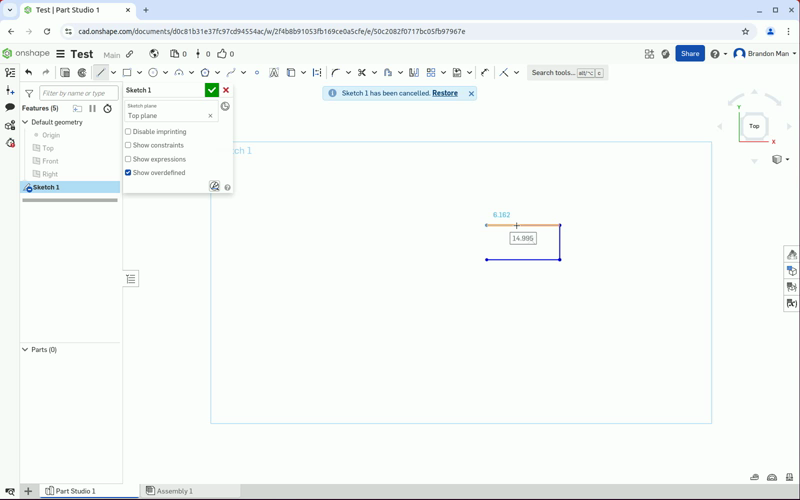
mouse_move(486, 259)
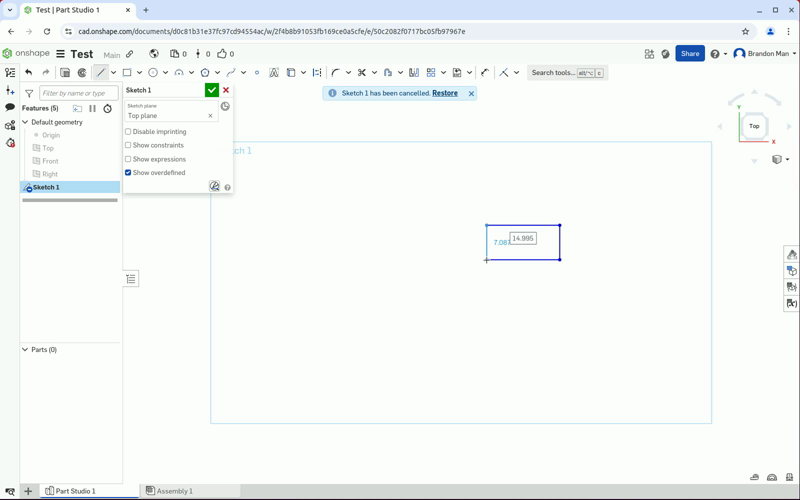
key_up(shift)
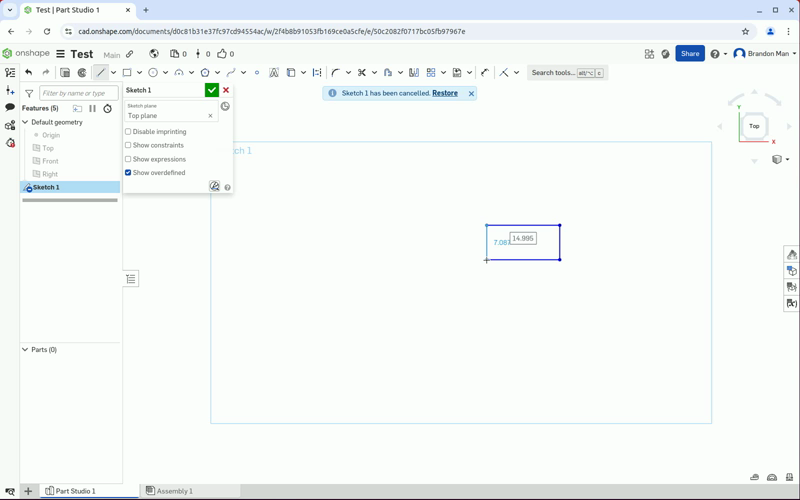
click(486, 259)
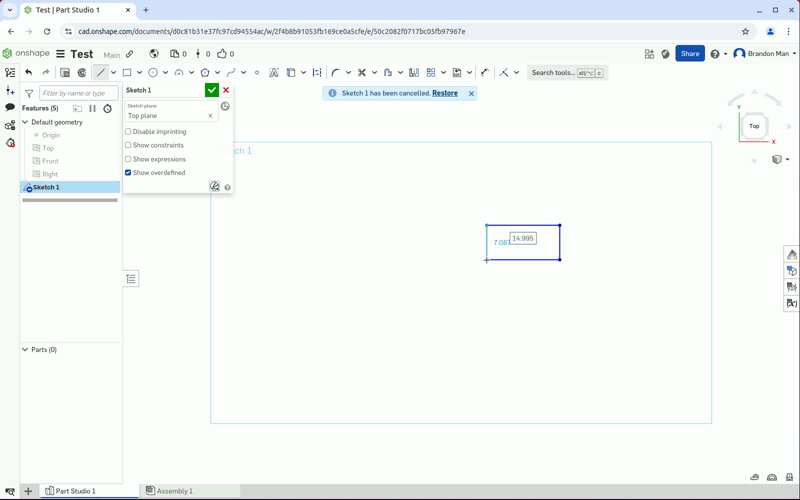
key(esc)
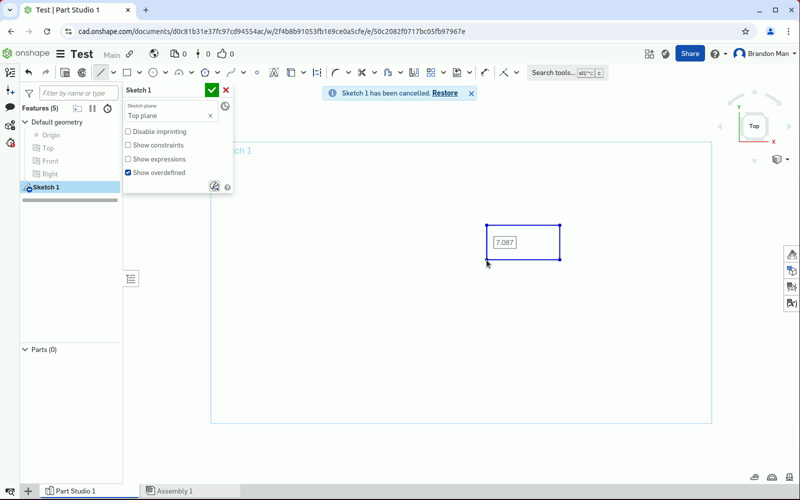
mouse_move(551, 238)
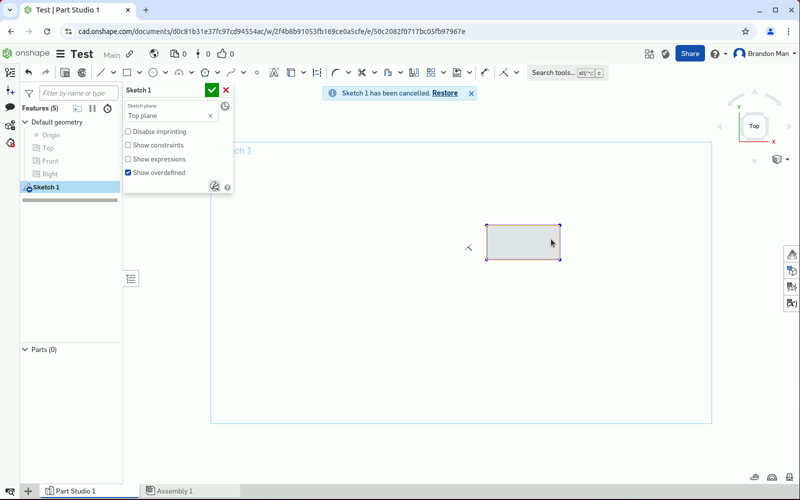
click(551, 238)
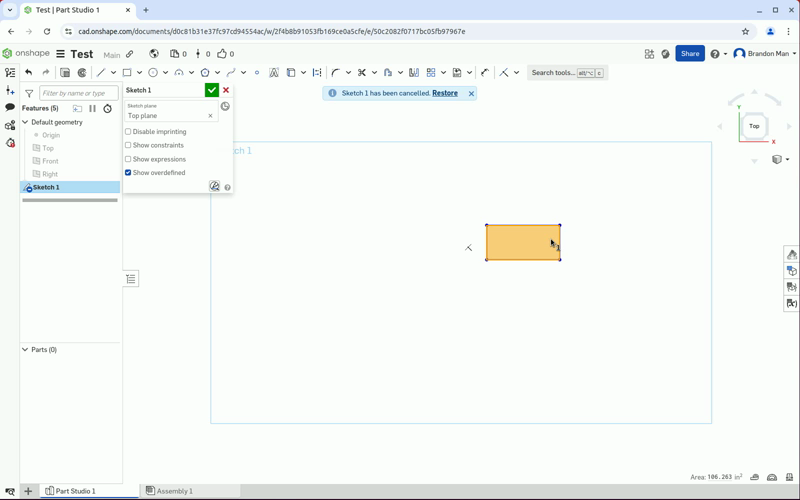
mouse_move(73, 352)
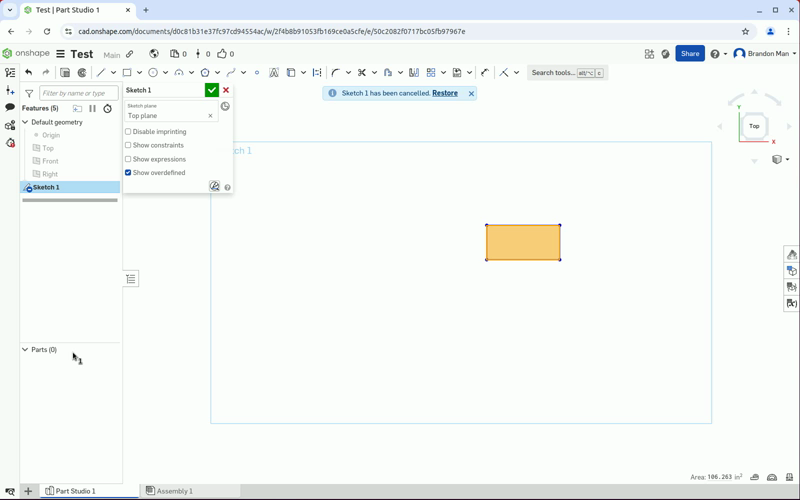
key(shift+y)
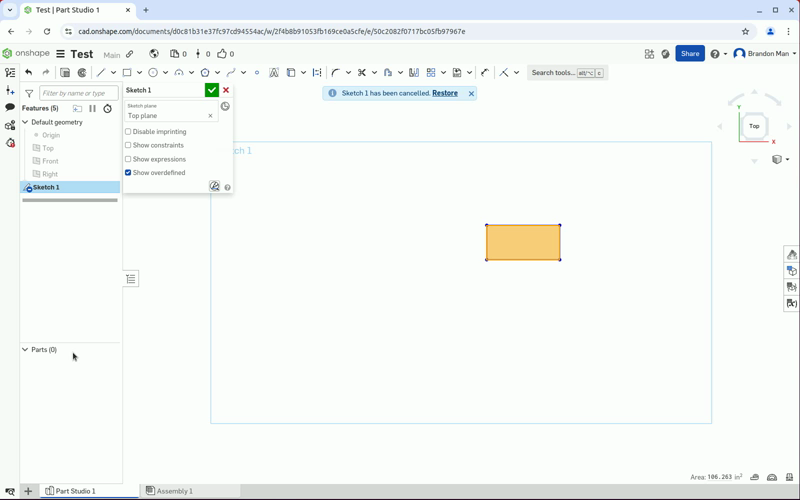
key(shift+e)
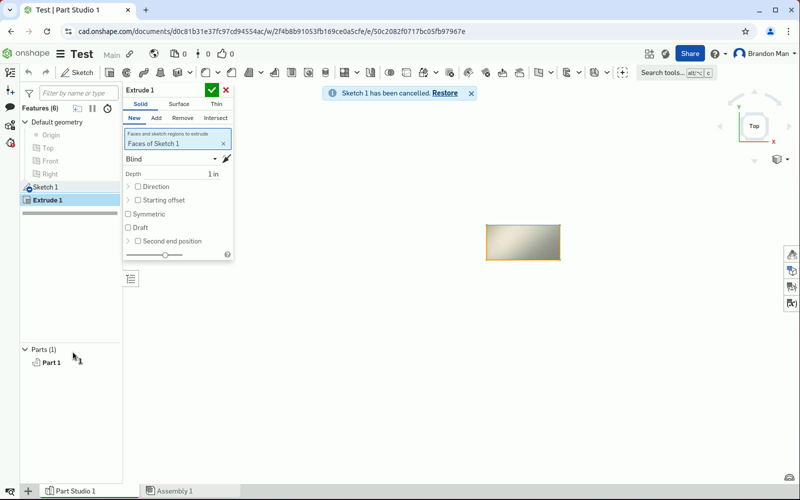
mouse_move(143, 106)
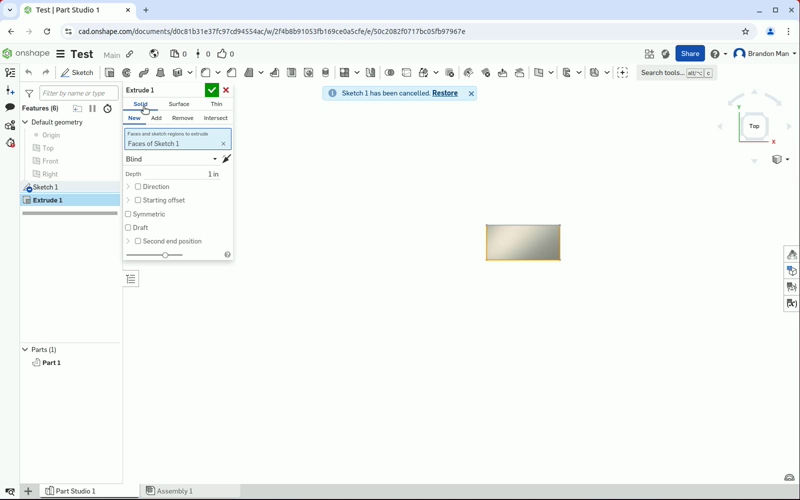
click(143, 106)
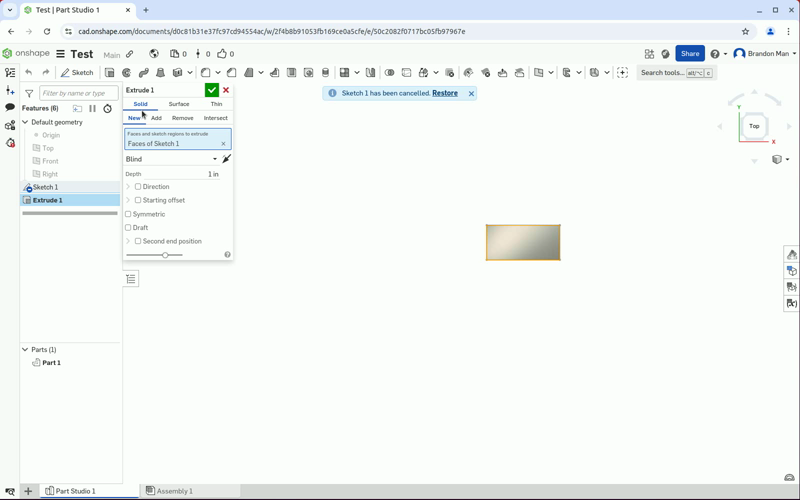
mouse_move(137, 120)
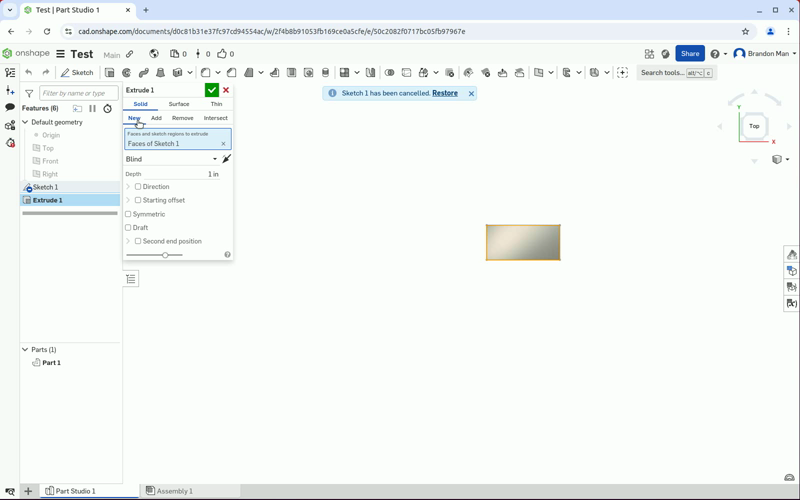
click(137, 120)
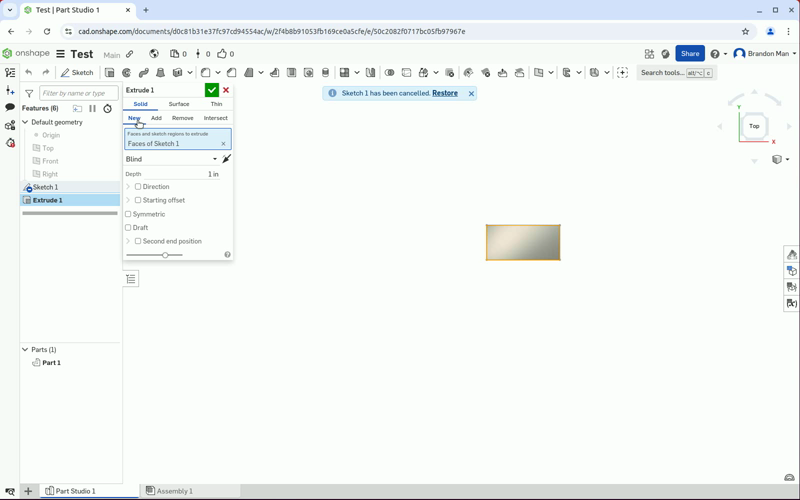
key(tab, 4)
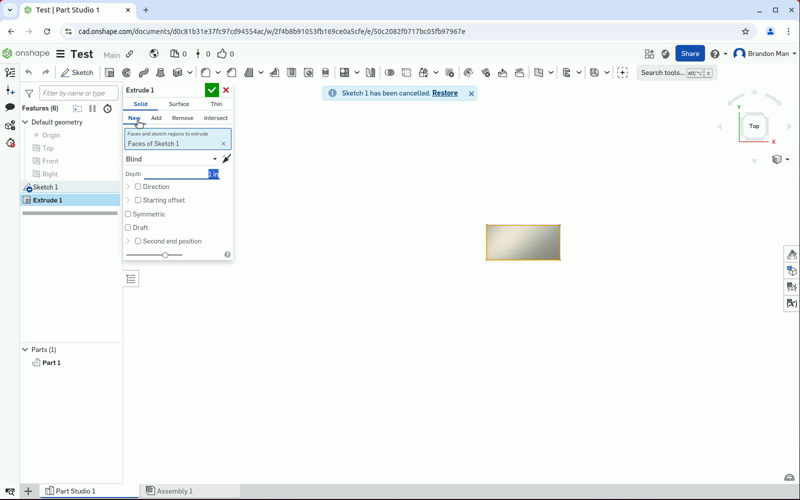
text(23.108)
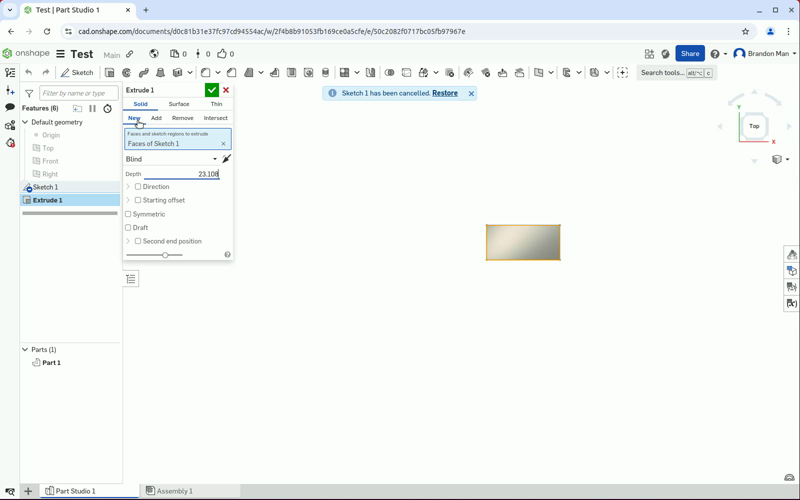
key(enter)
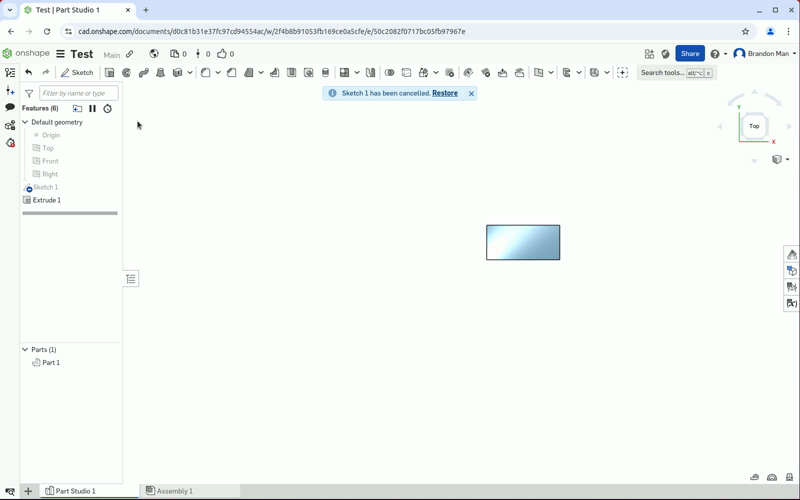
key(shift+h)
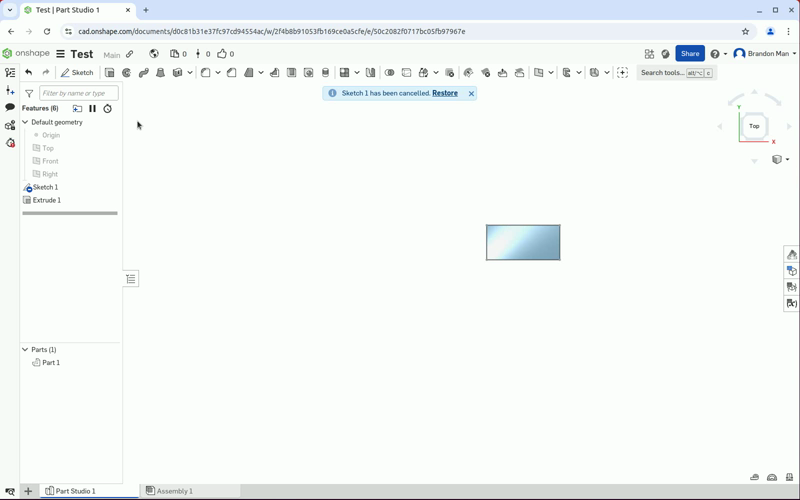
key(shift+h)
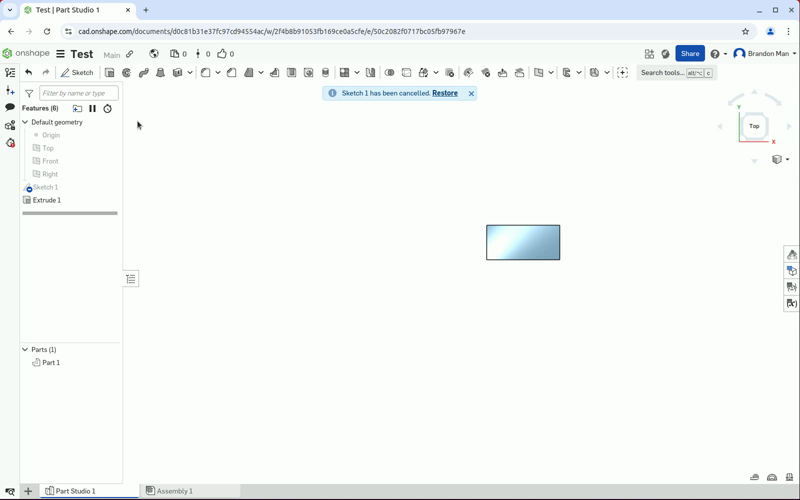
mouse_move(73, 189)
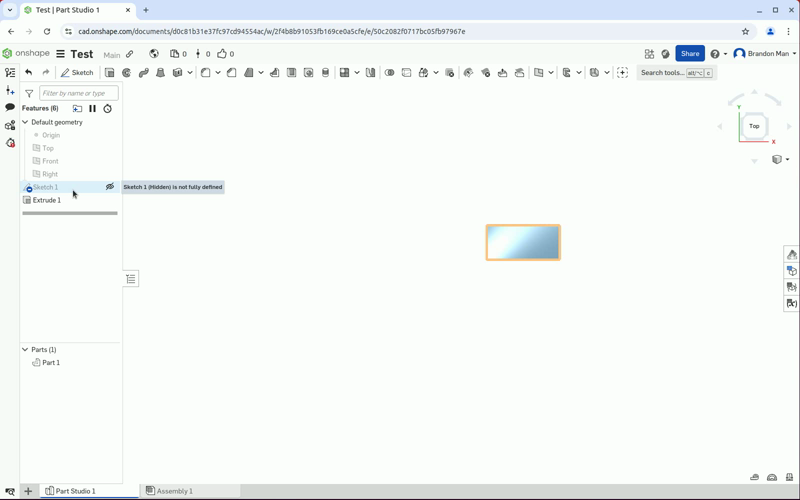
click(73, 189)
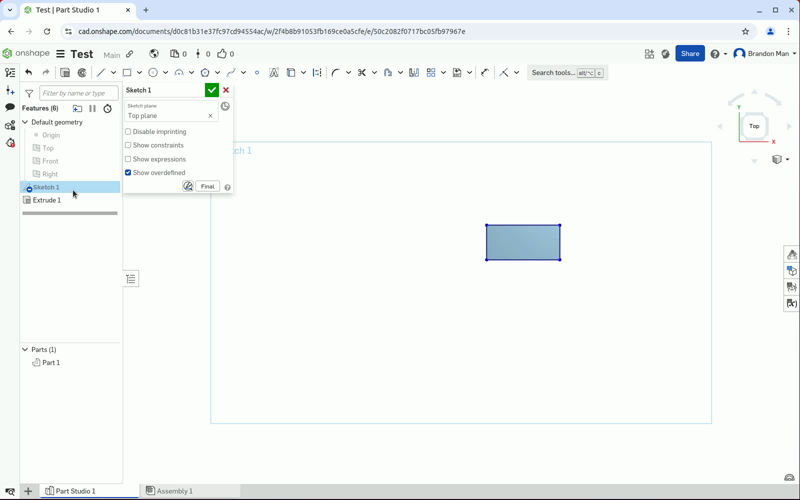
mouse_move(229, 92)
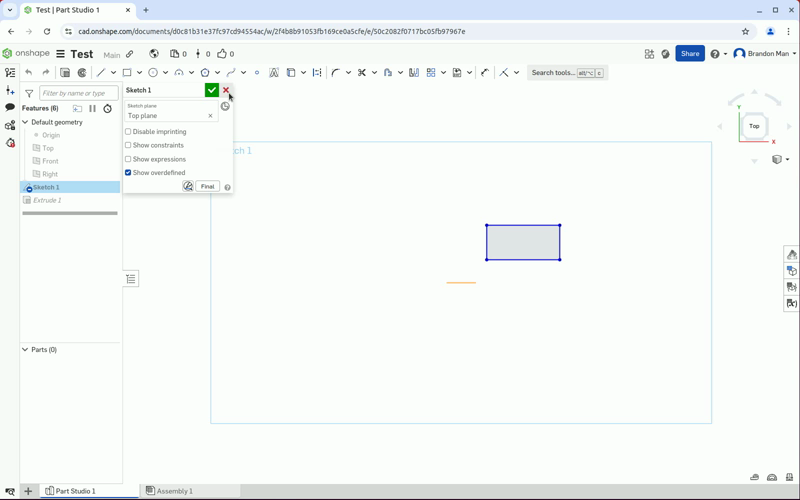
click(229, 92)
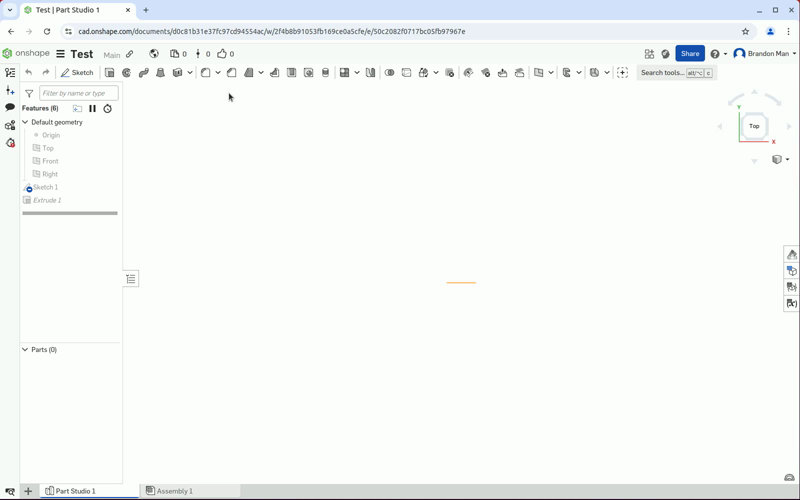
mouse_move(73, 352)
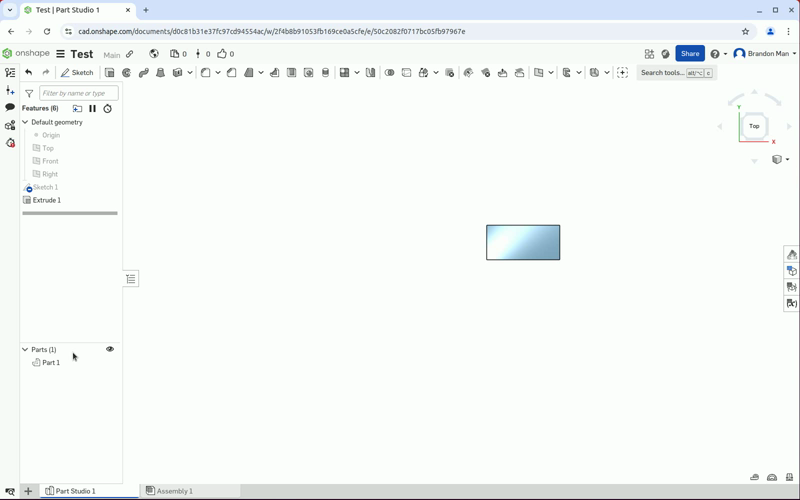
key(y)
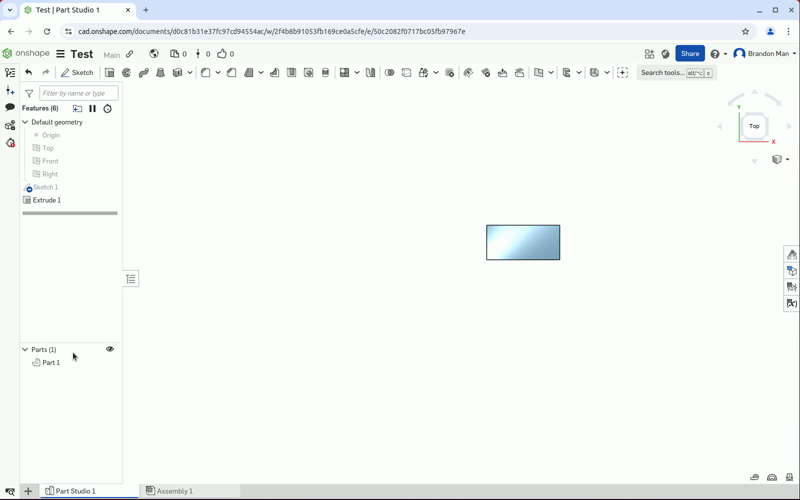
key(shift+p)
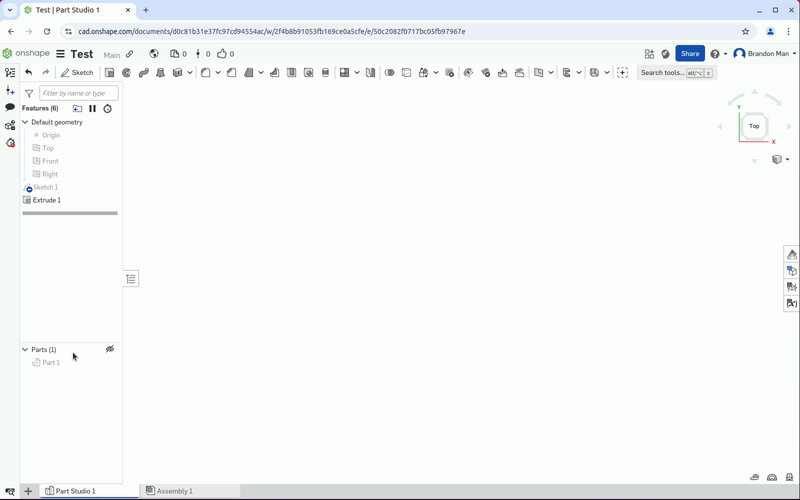
key(space)
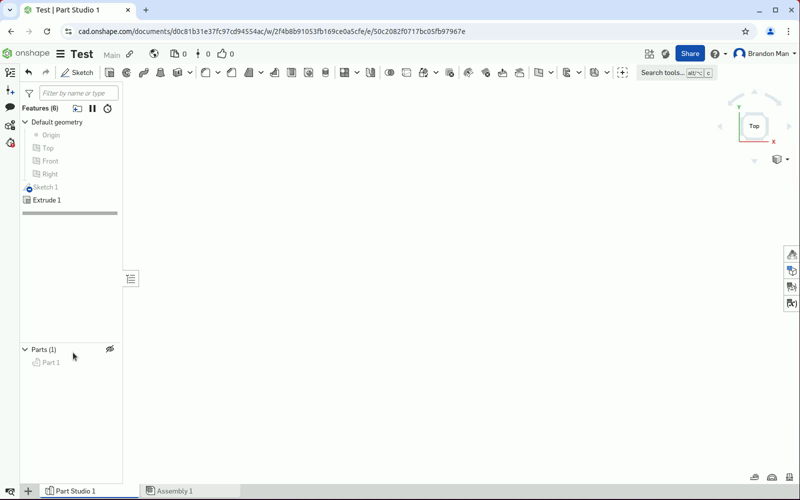
key_down(shift)
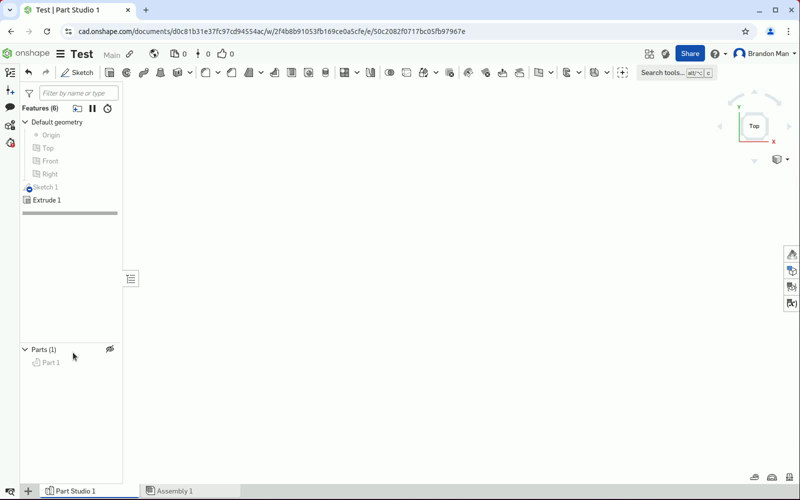
key(up)
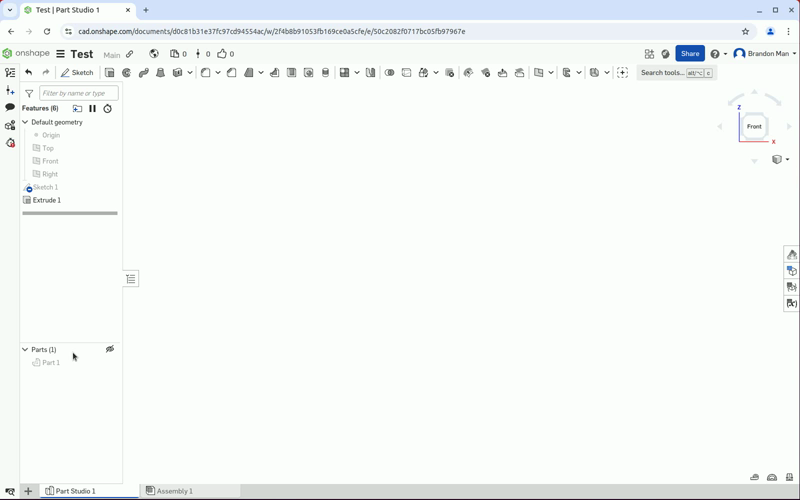
key_up(shift)
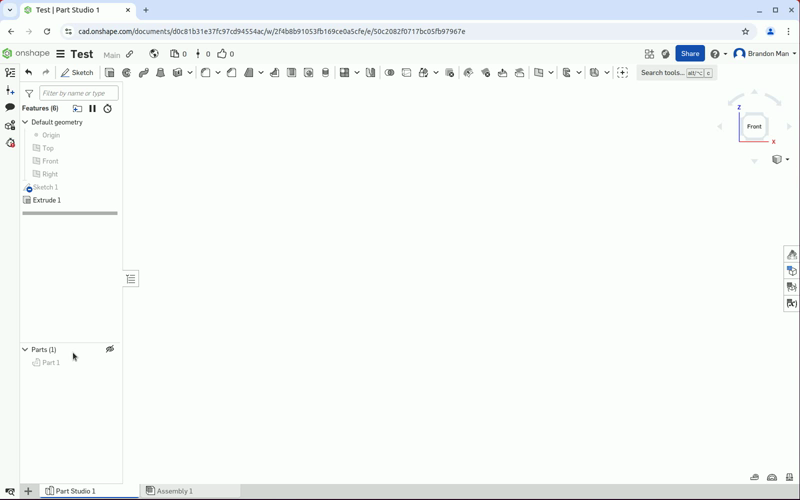
mouse_move(73, 352)
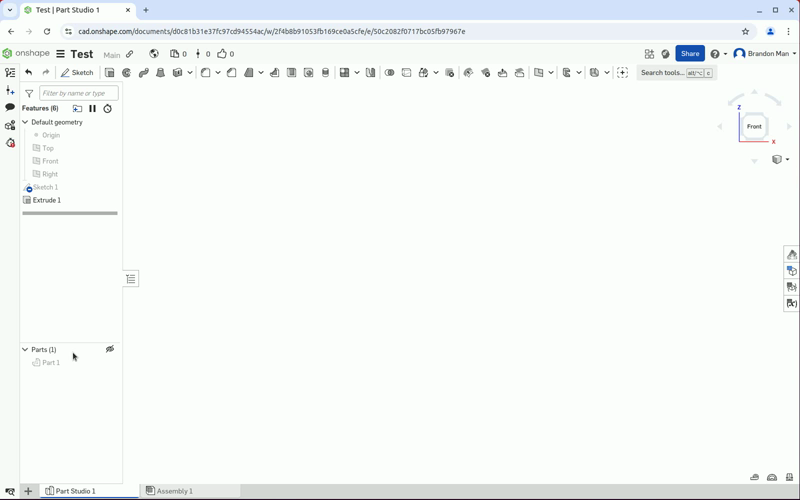
key(shift+y)
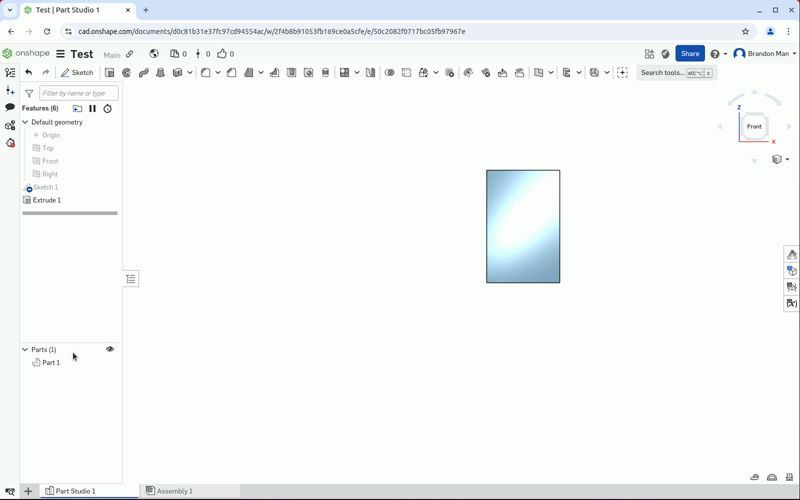
mouse_move(541, 75)
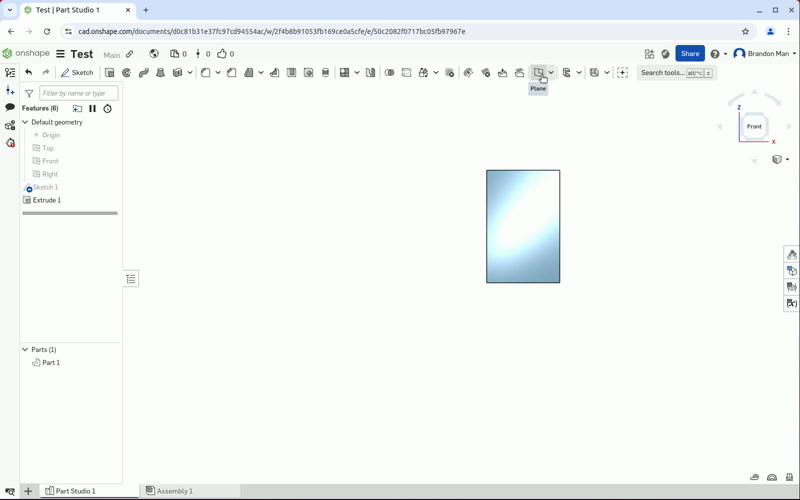
click(541, 75)
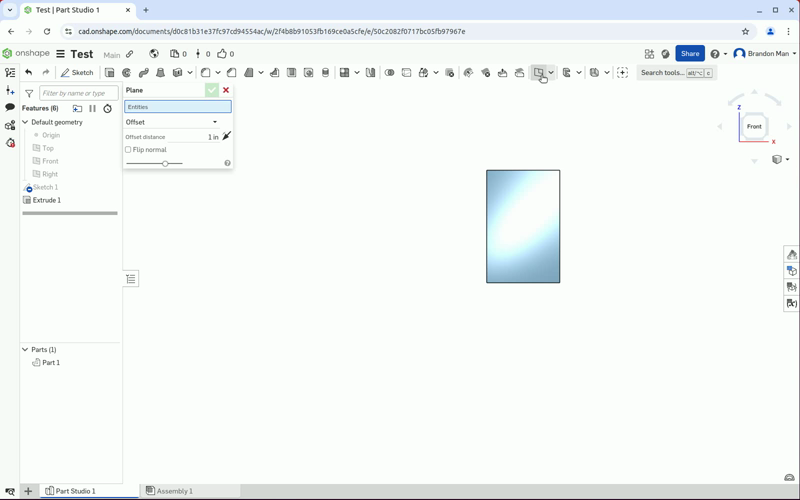
mouse_move(73, 163)
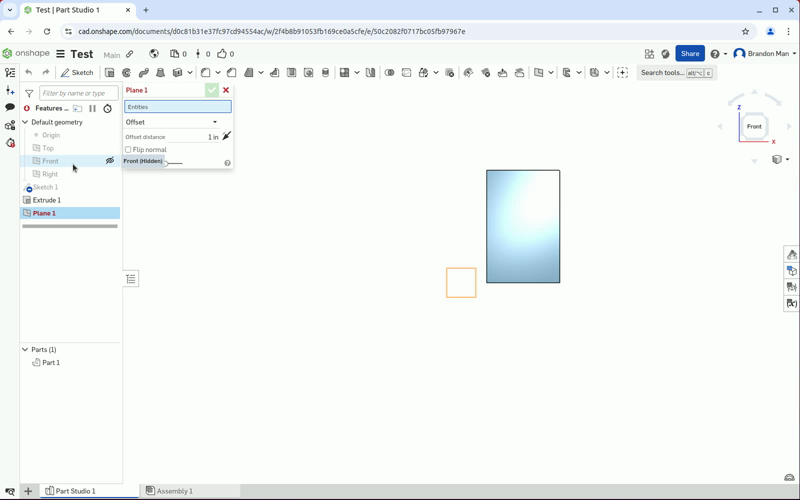
click(73, 163)
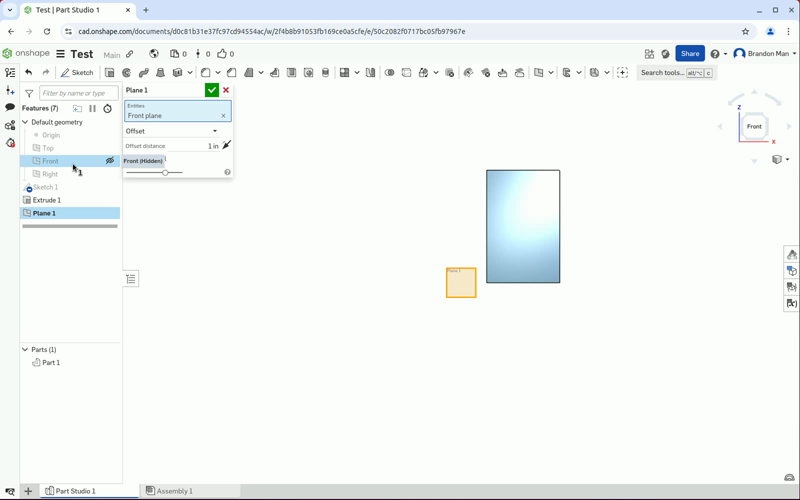
key(tab, 2)
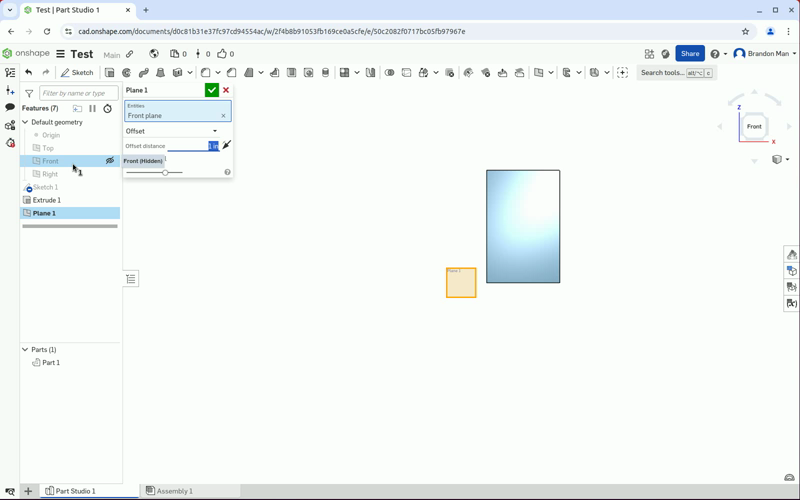
text(4.807)
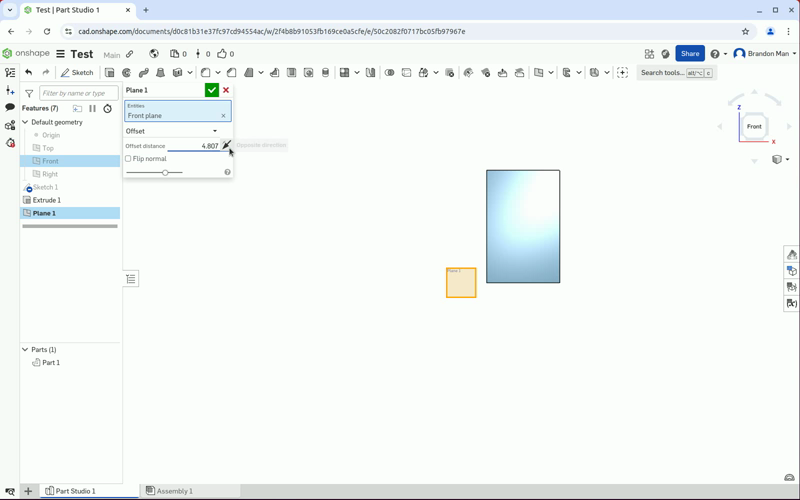
mouse_move(229, 147)
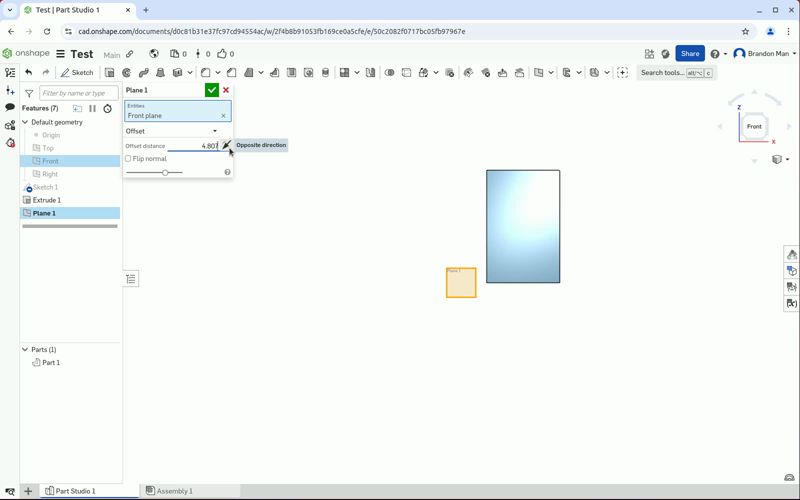
click(229, 147)
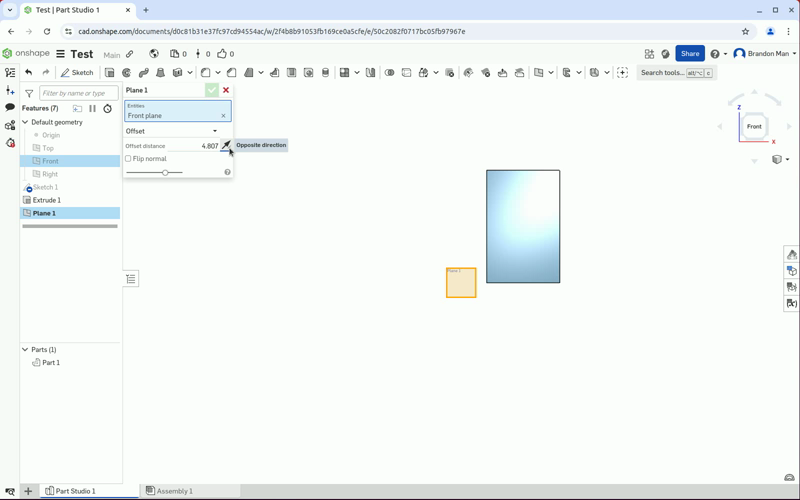
key(enter, 2)
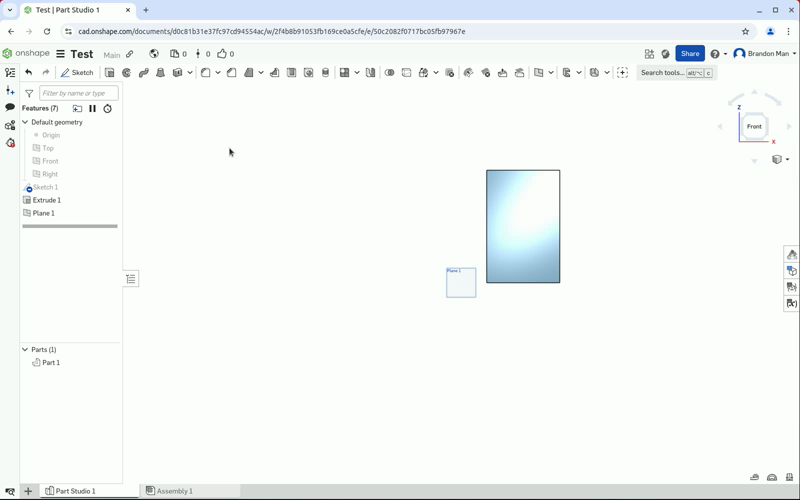
key(shift+s)
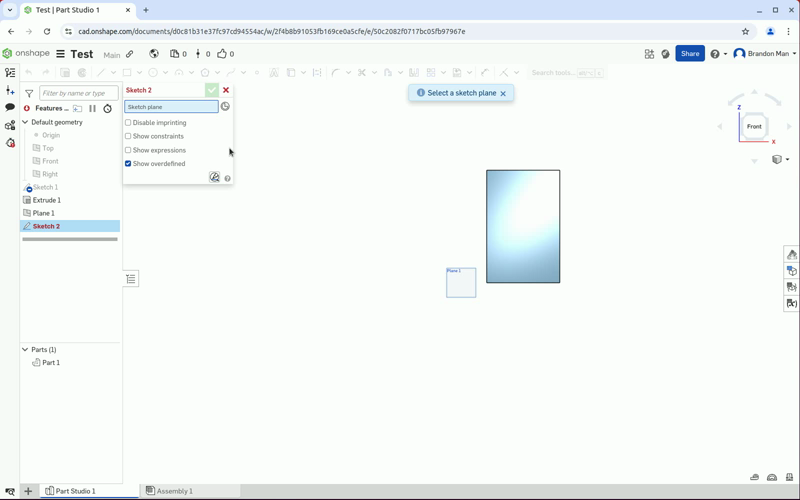
mouse_move(73, 215)
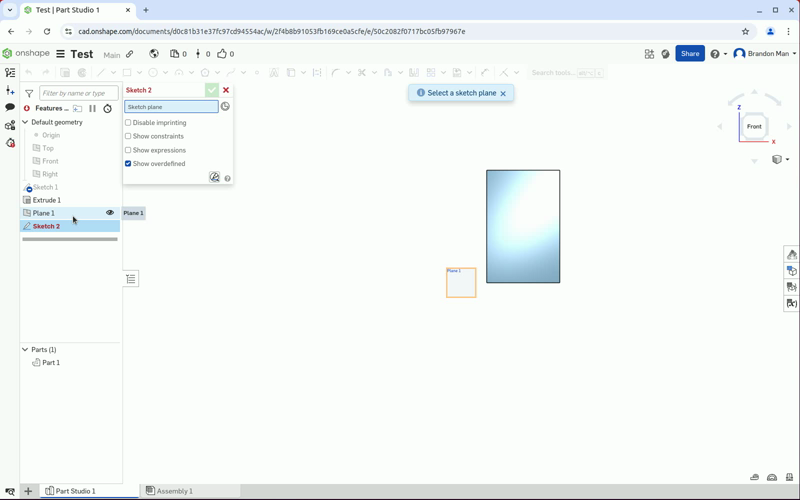
click(73, 215)
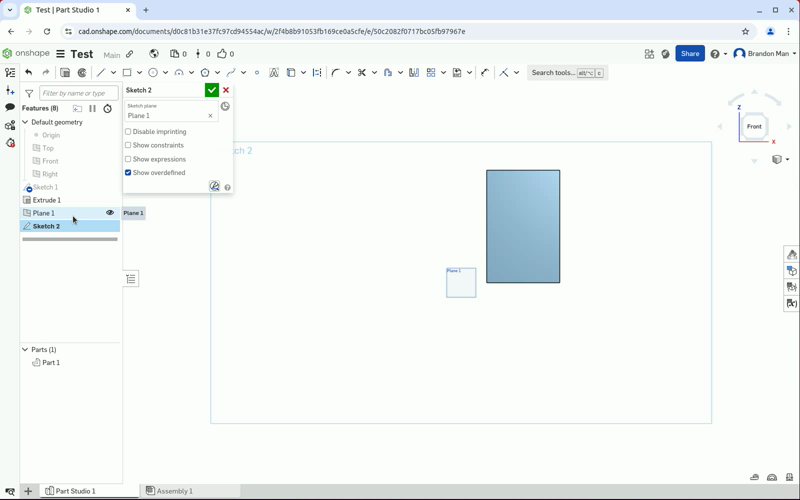
mouse_move(73, 352)
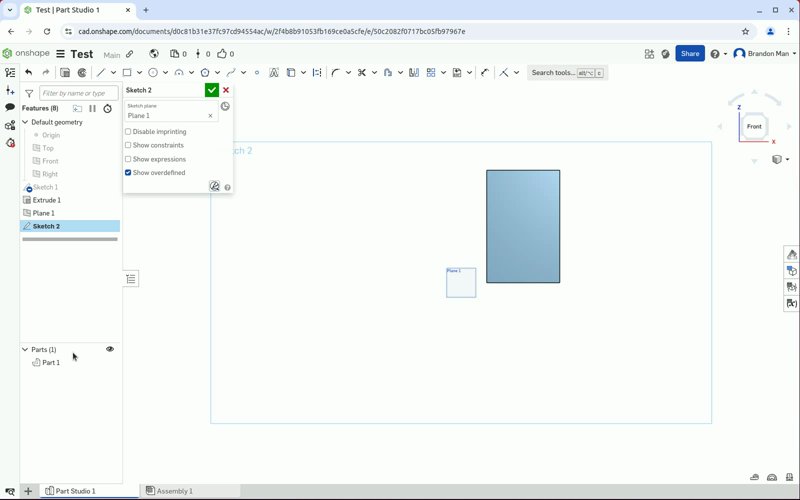
key(y)
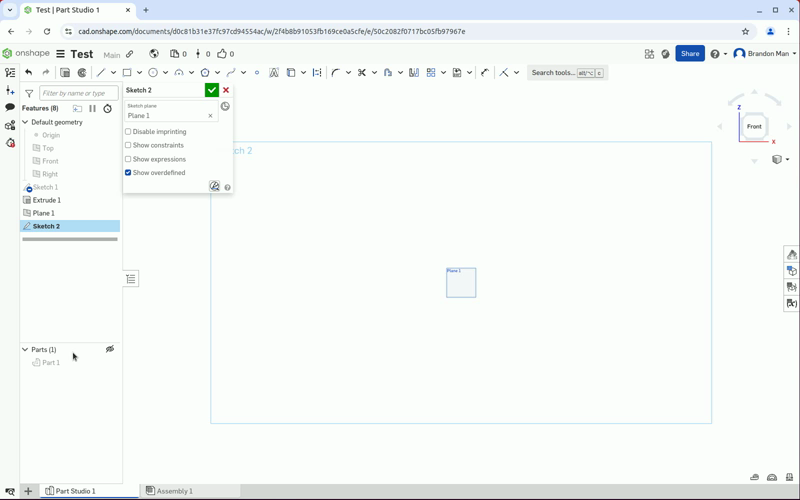
key(l)
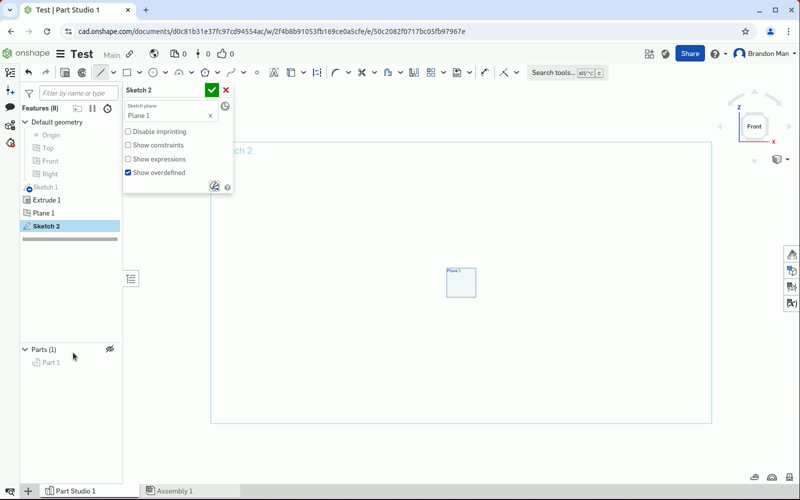
key_down(shift)
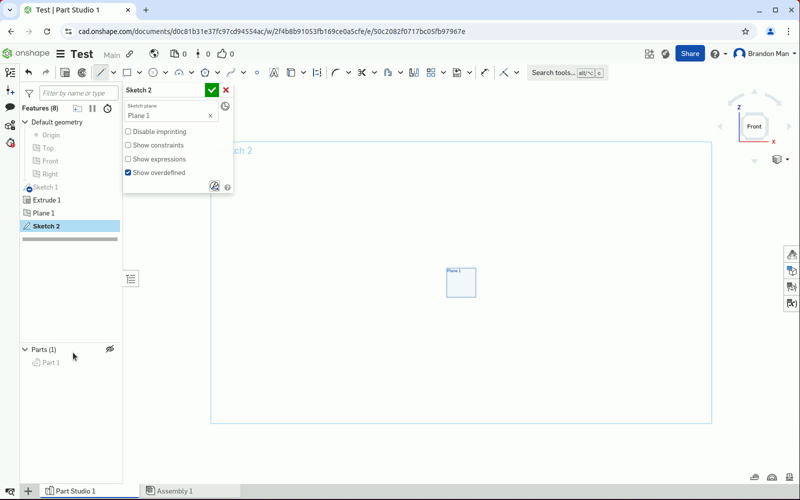
mouse_move(522, 230)
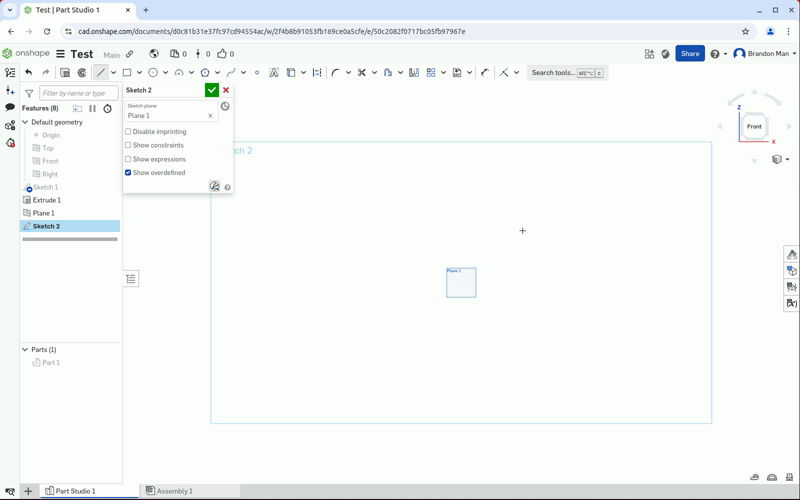
click(522, 230)
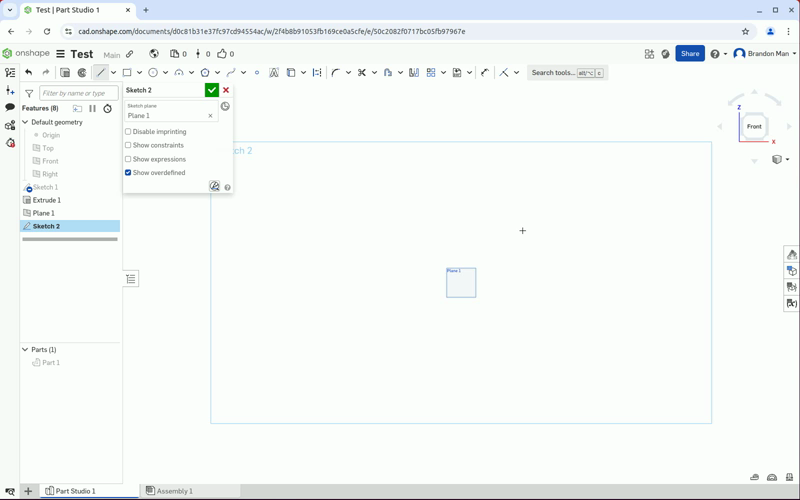
key_up(shift)
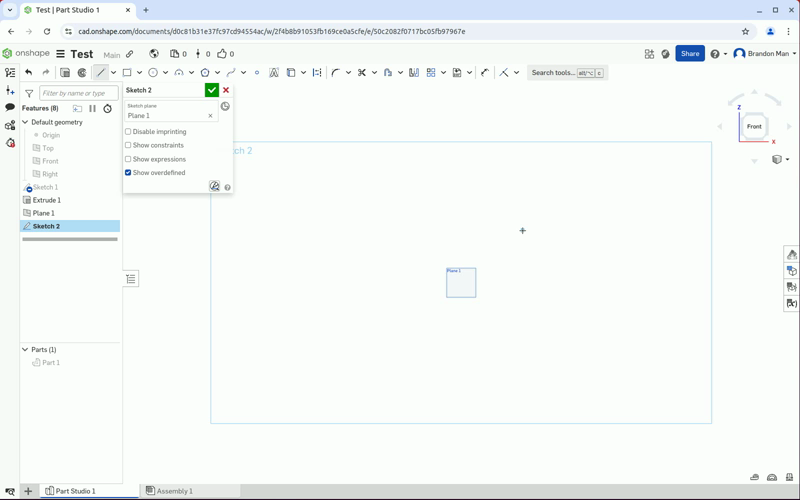
key_down(shift)
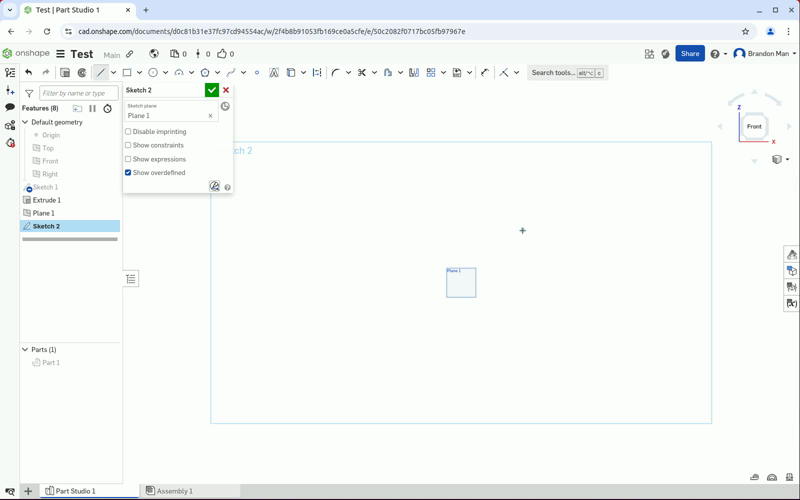
mouse_move(552, 230)
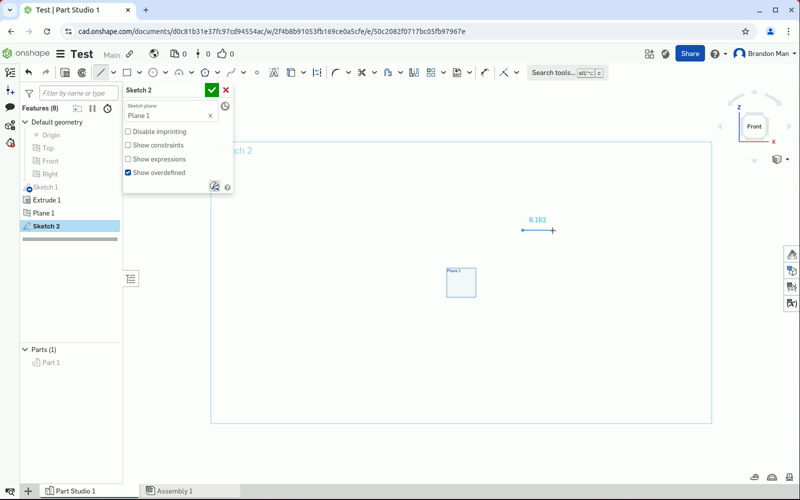
mouse_move(550, 230)
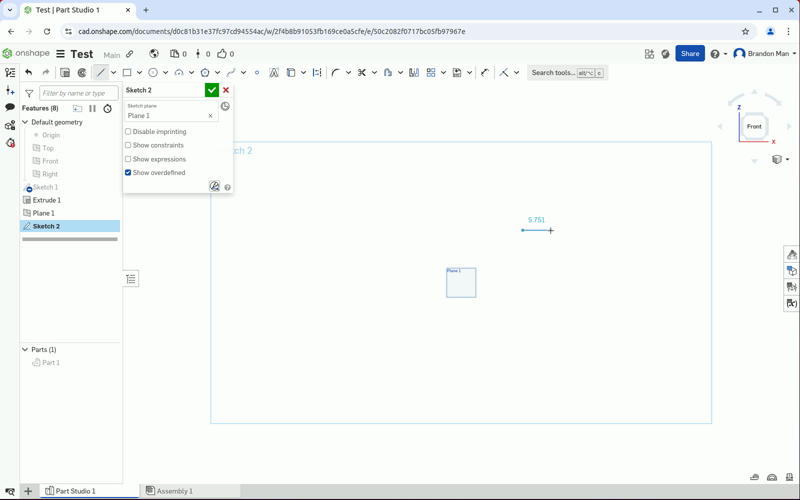
click(550, 230)
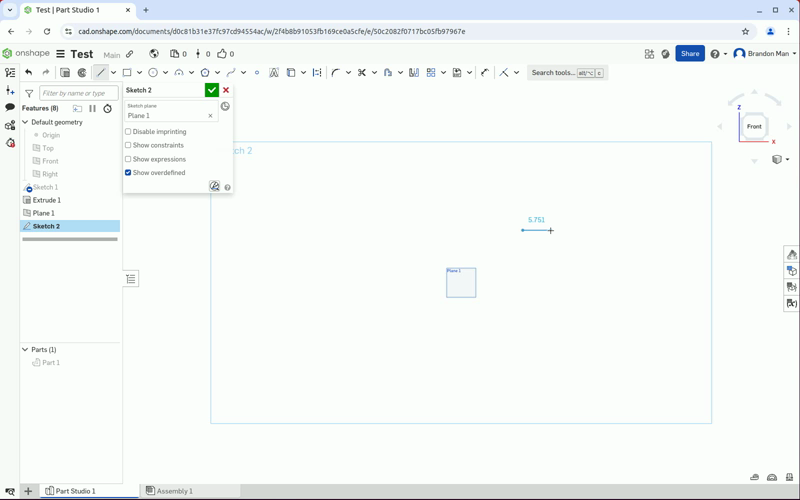
key_up(shift)
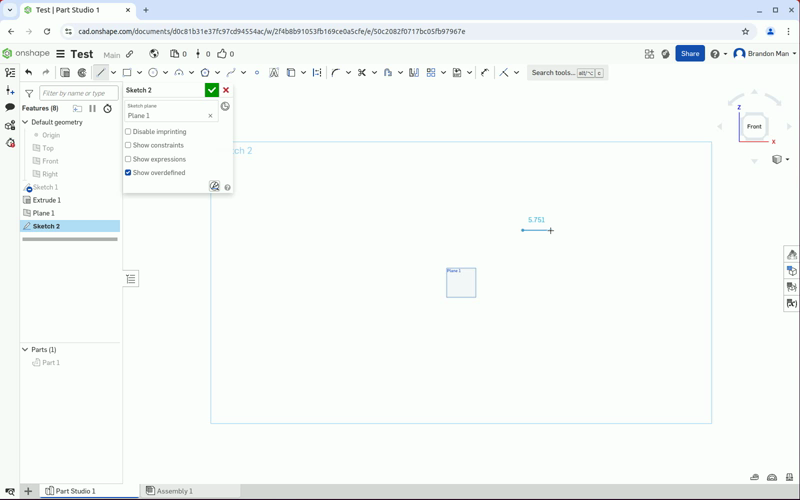
key_down(shift)
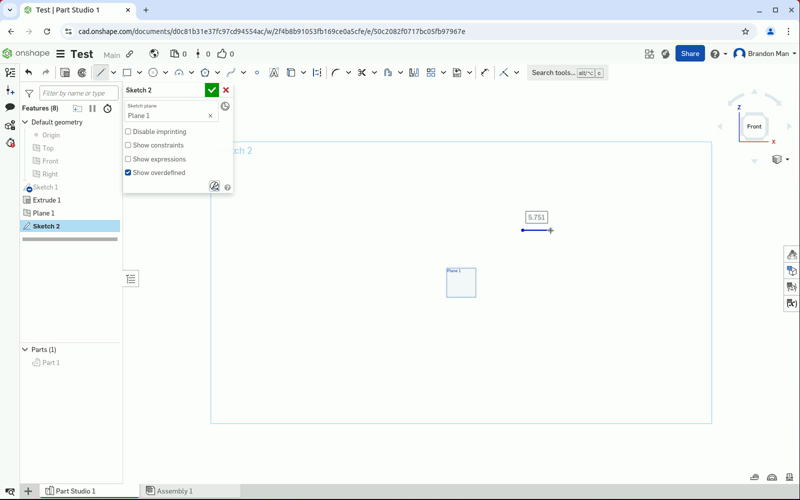
mouse_move(580, 230)
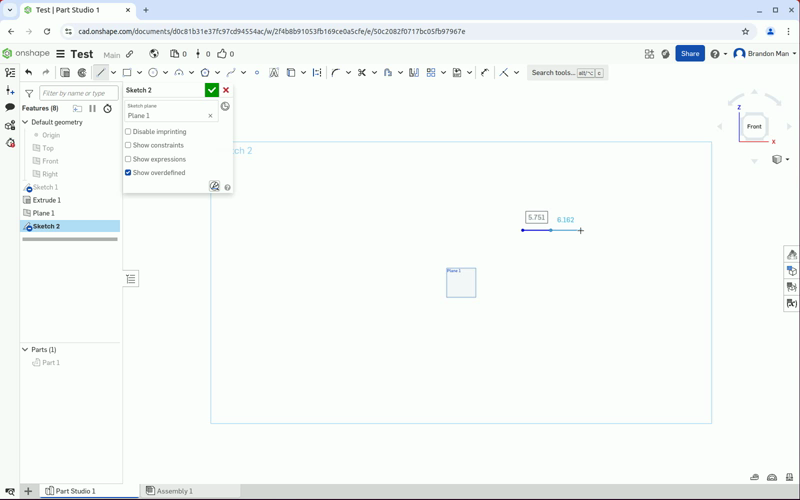
mouse_move(522, 202)
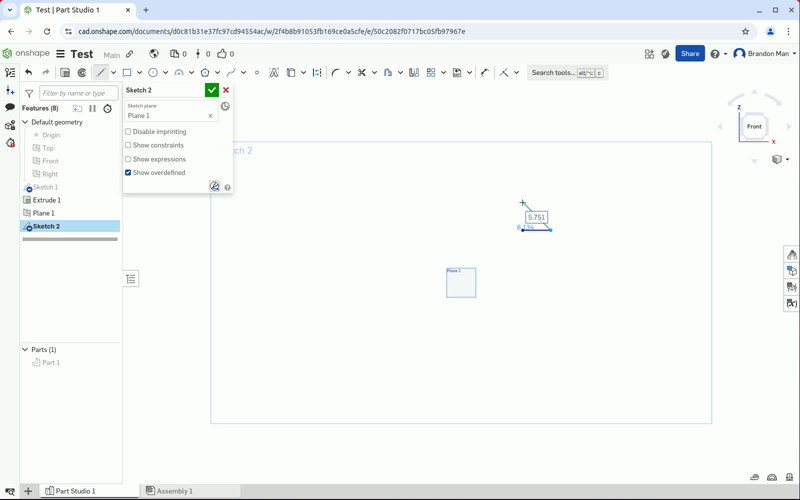
click(522, 202)
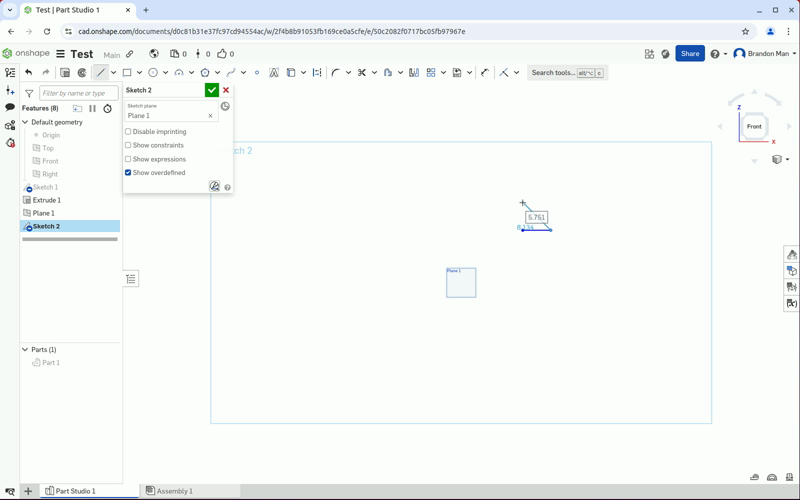
key_up(shift)
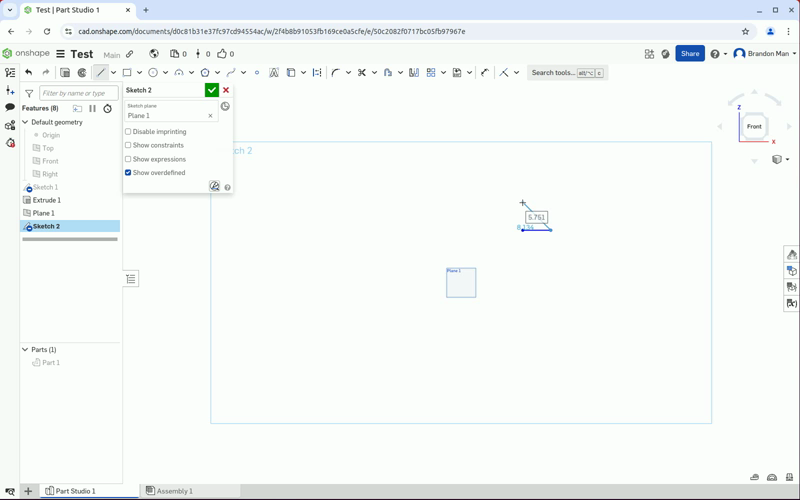
mouse_move(552, 202)
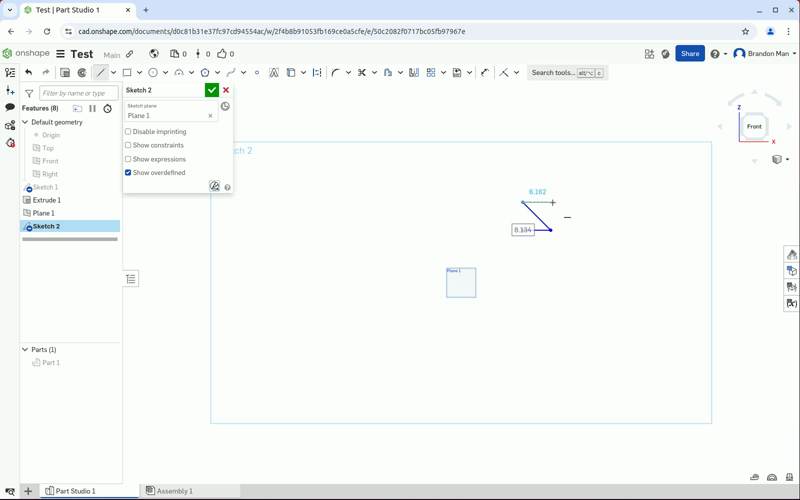
key_down(shift)
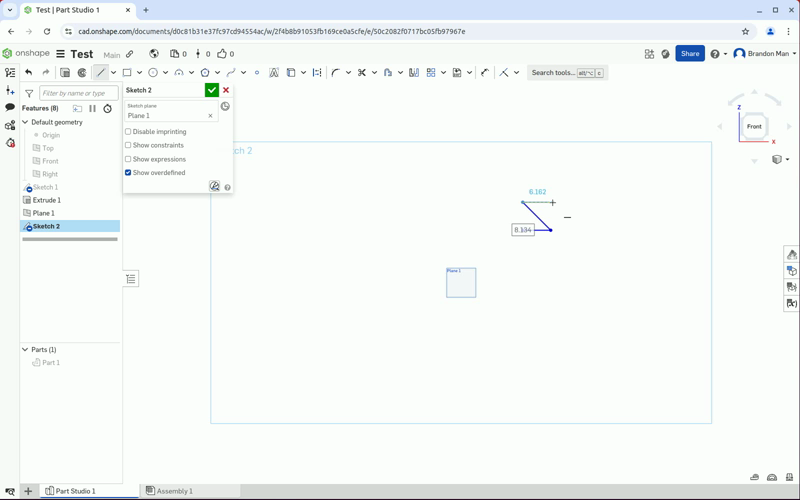
mouse_move(522, 230)
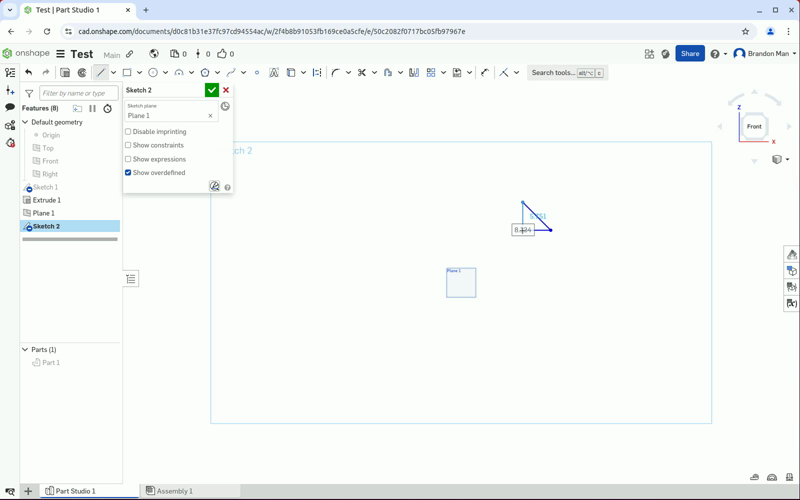
key_up(shift)
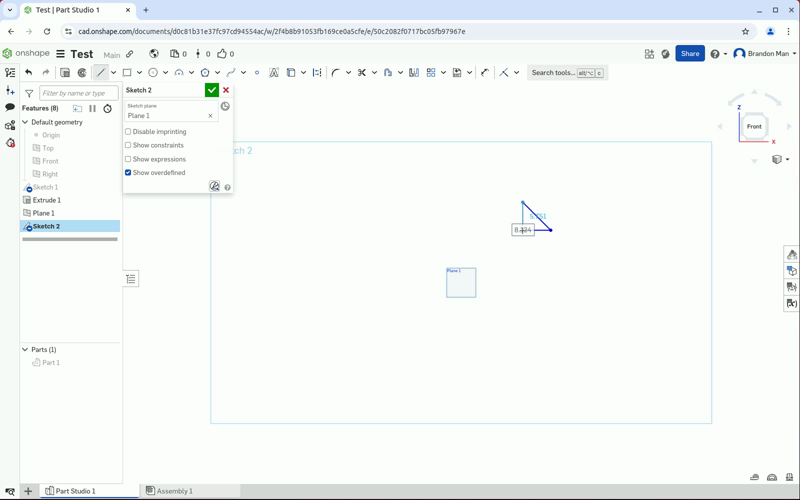
click(522, 230)
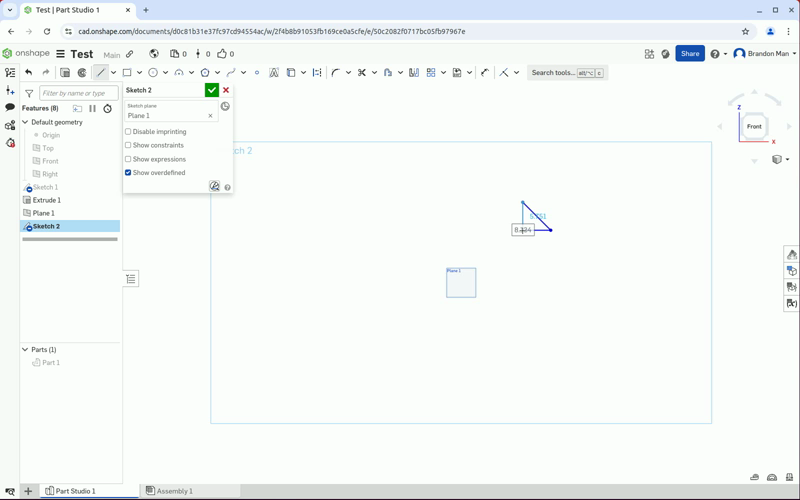
key(esc)
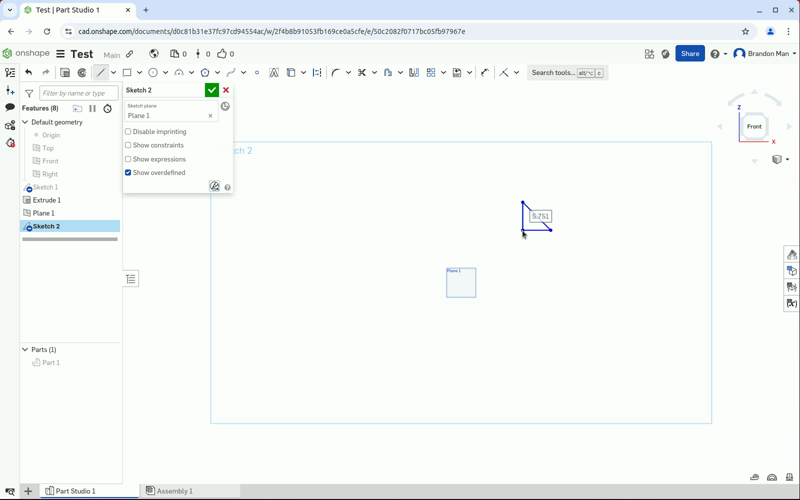
mouse_move(531, 222)
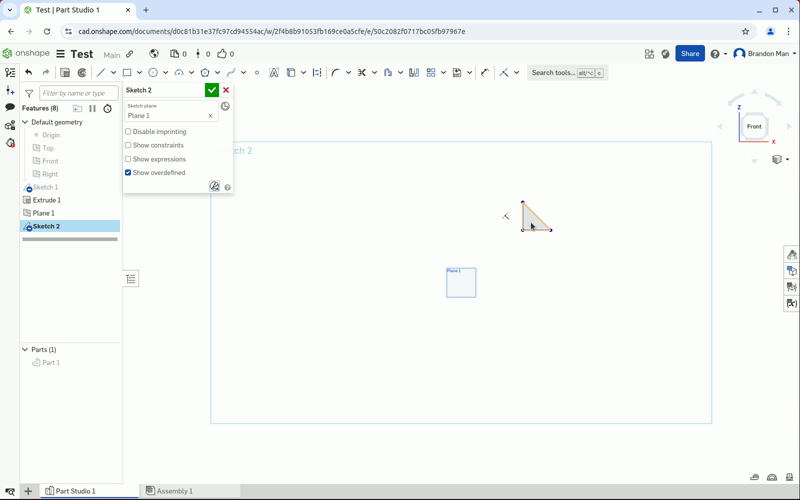
scroll(6)
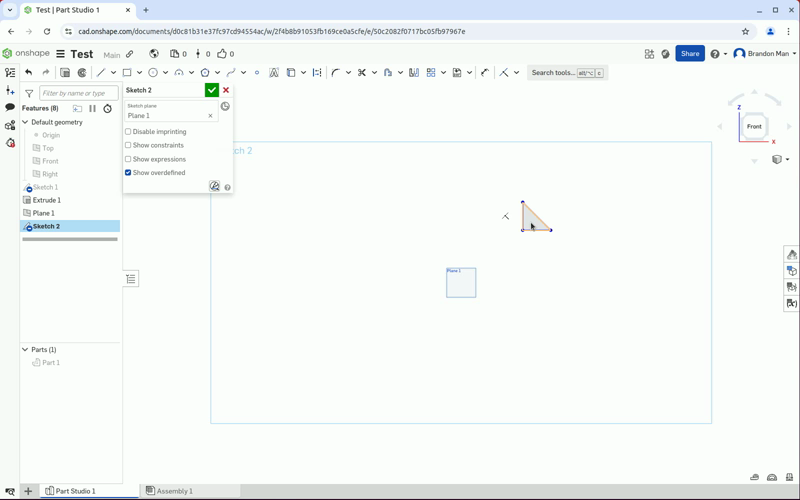
scroll(6)
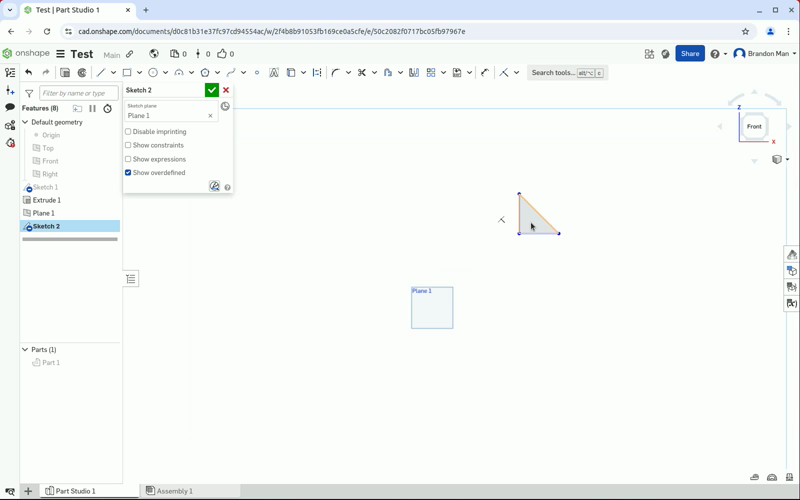
scroll(6)
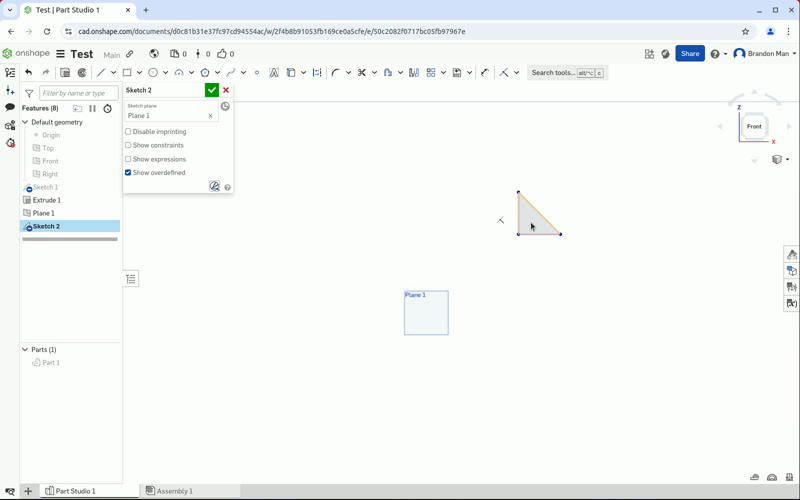
scroll(6)
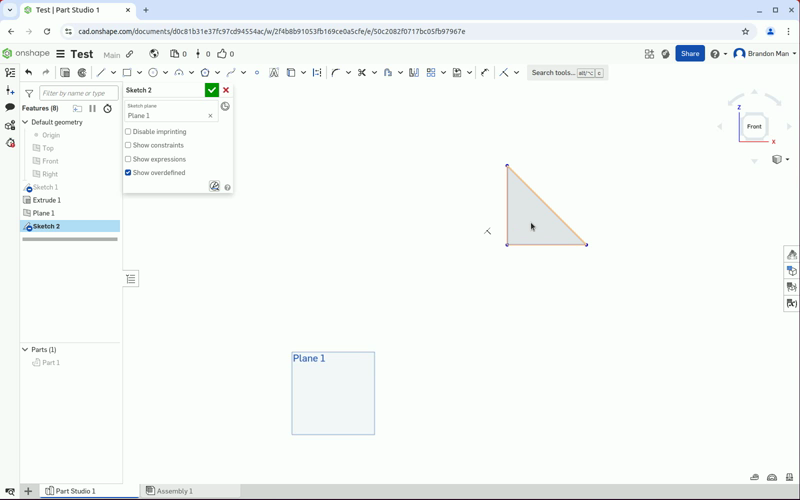
scroll(6)
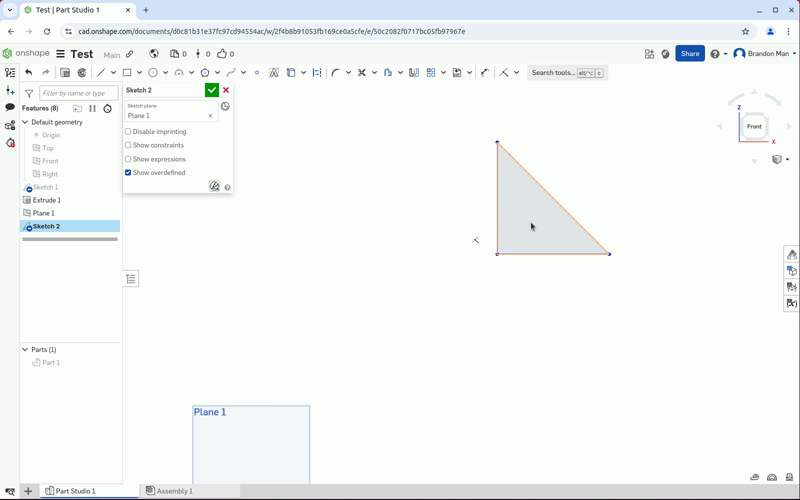
scroll(6)
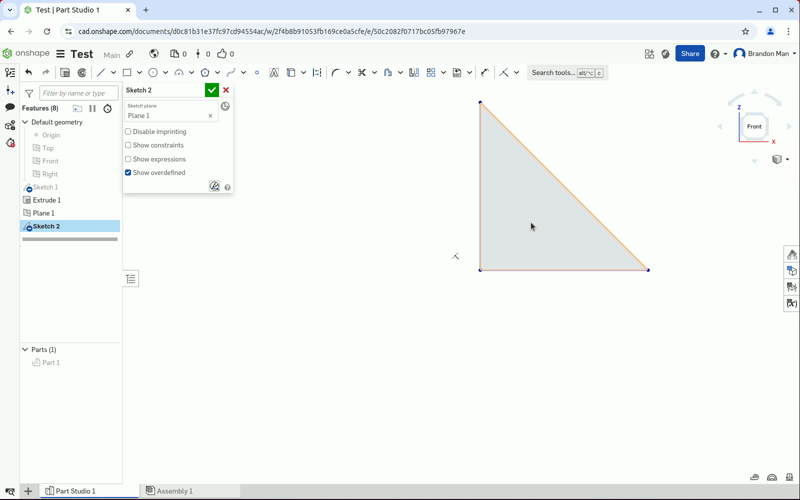
scroll(6)
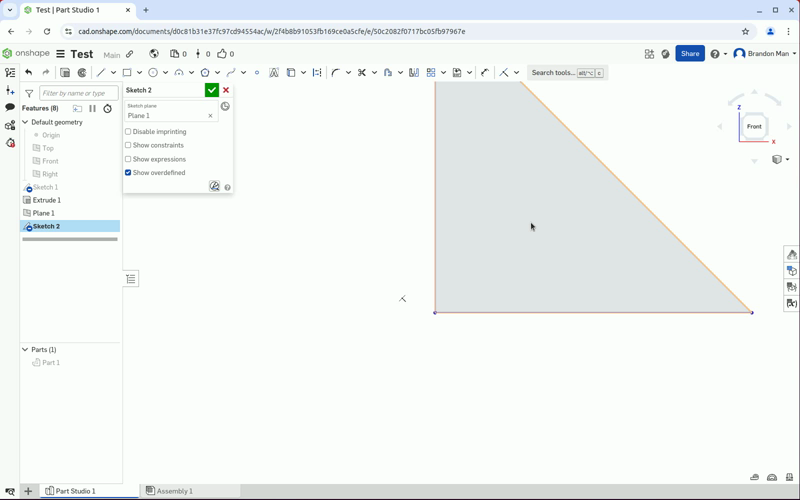
click(531, 222)
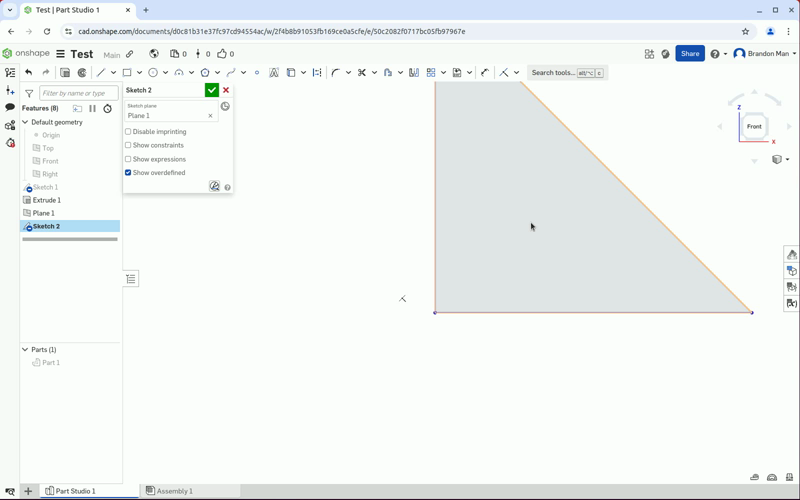
scroll(-6)
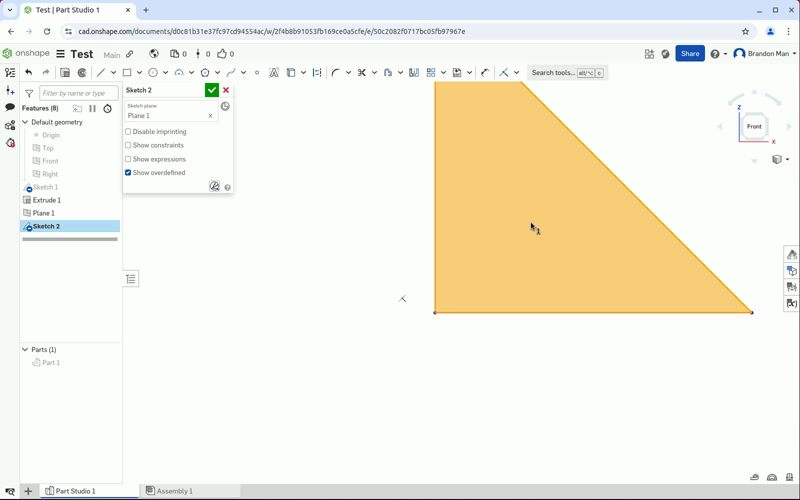
scroll(-6)
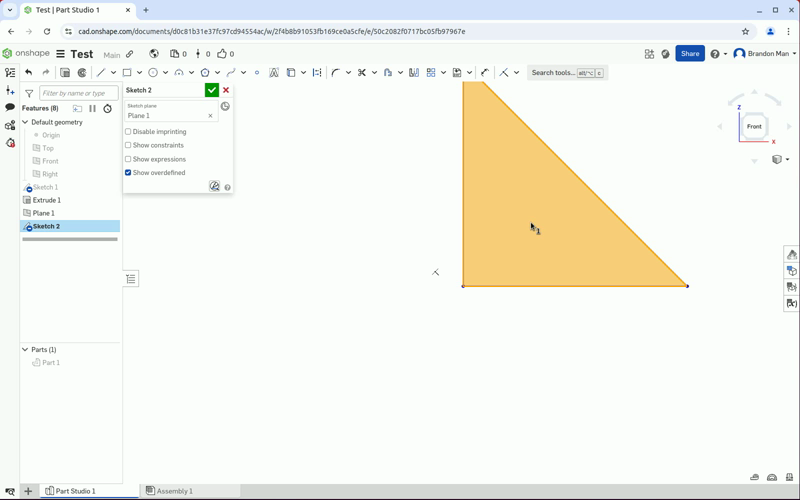
scroll(-6)
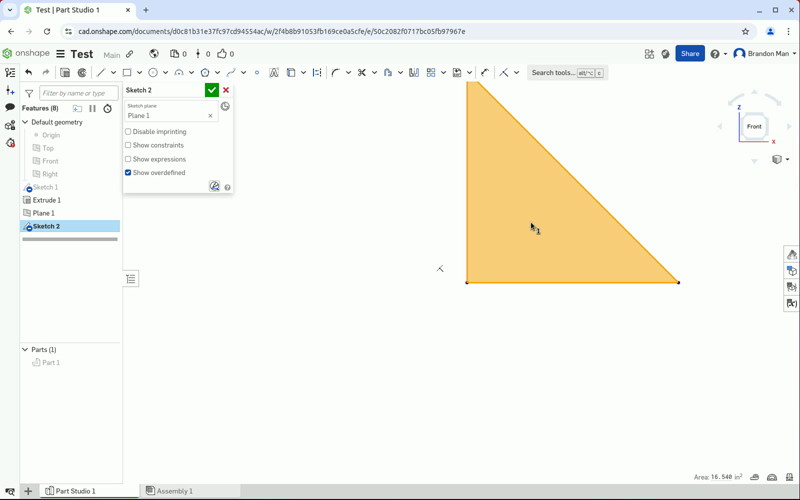
scroll(-6)
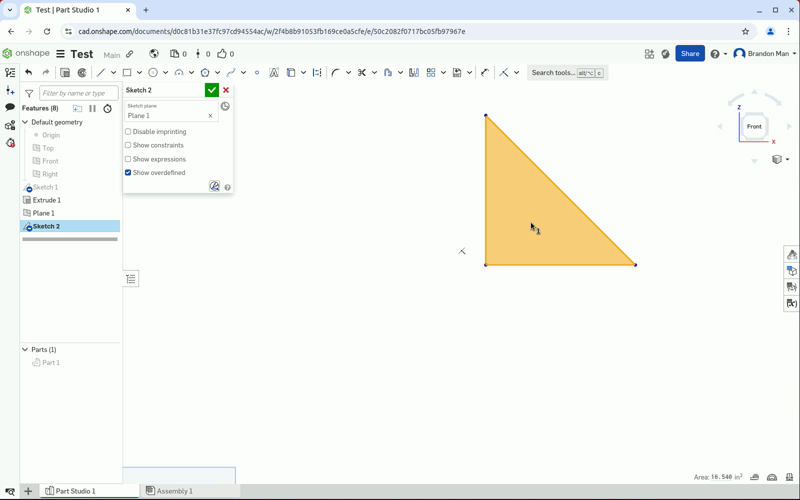
scroll(-6)
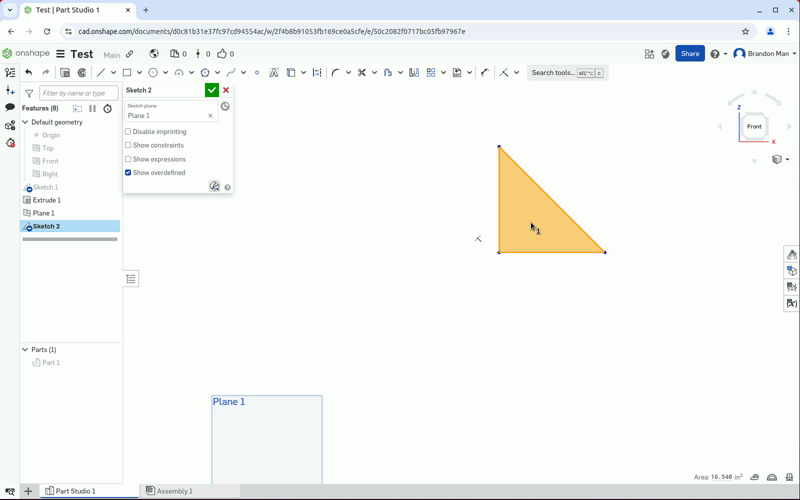
scroll(-6)
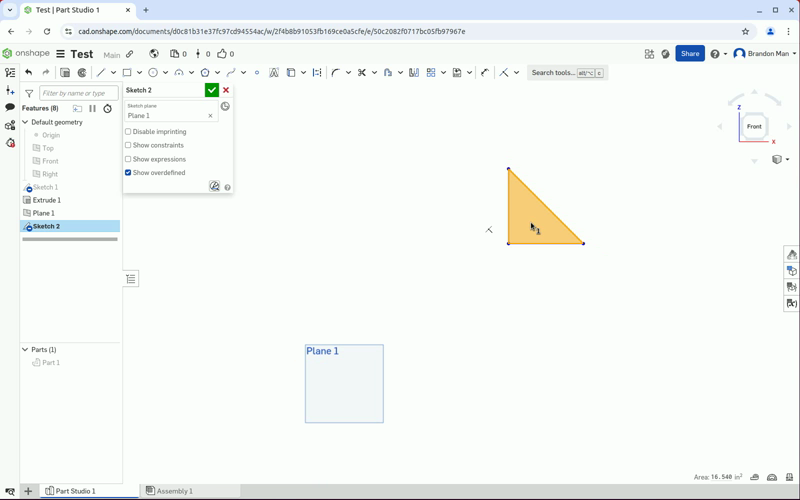
scroll(-6)
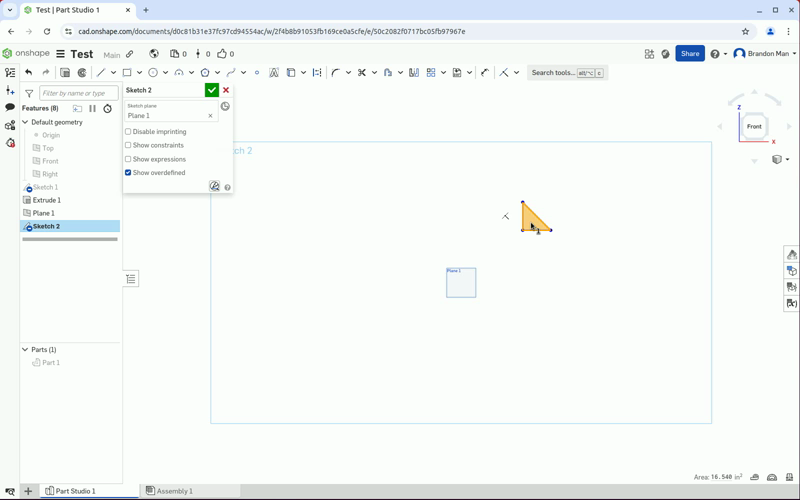
mouse_move(73, 352)
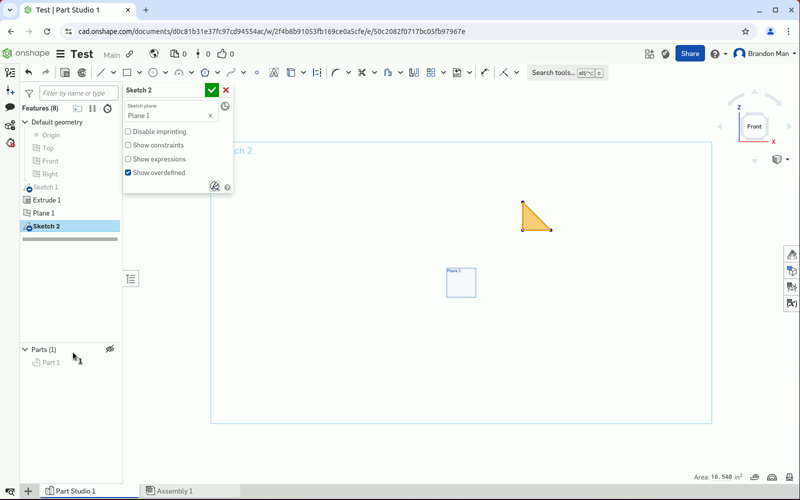
key(shift+y)
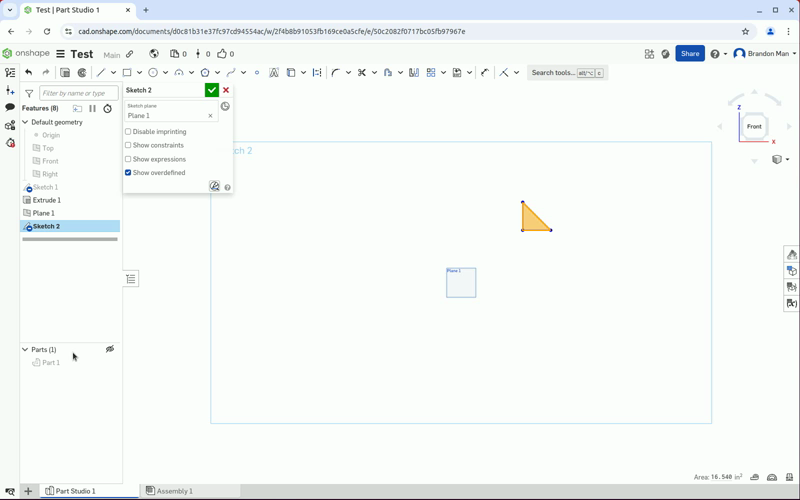
key(shift+e)
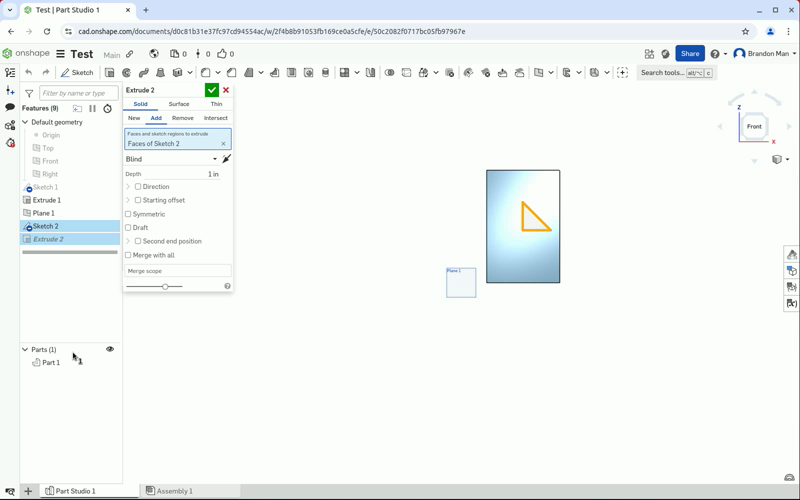
mouse_move(143, 106)
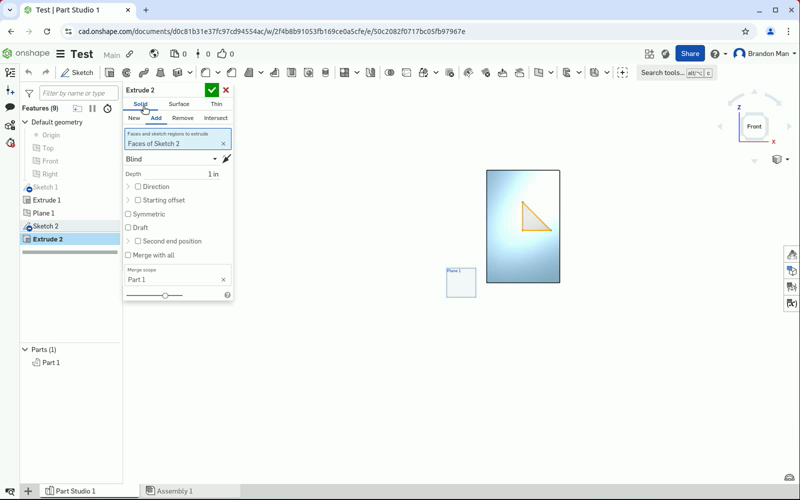
click(143, 106)
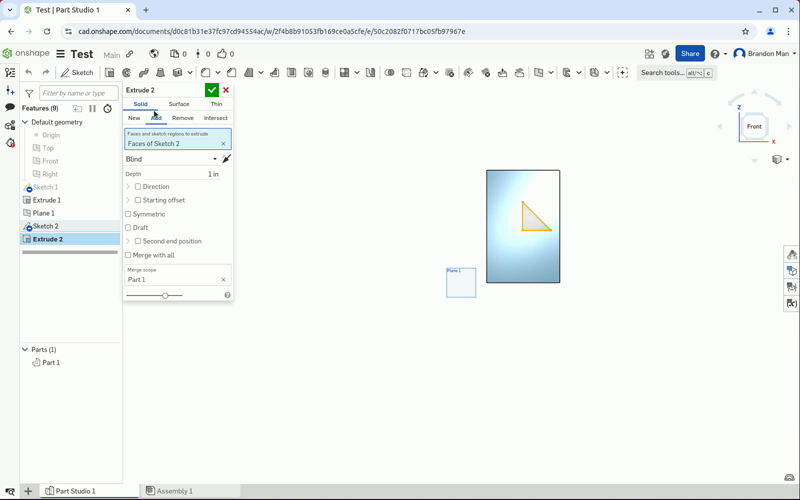
mouse_move(186, 120)
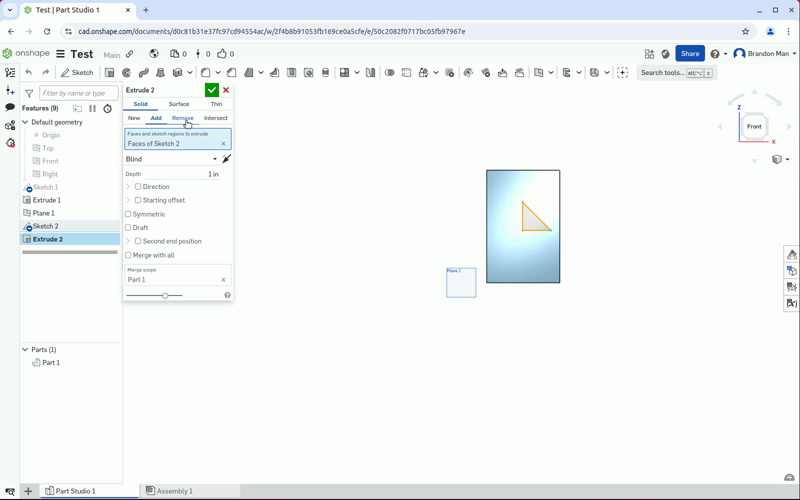
click(186, 120)
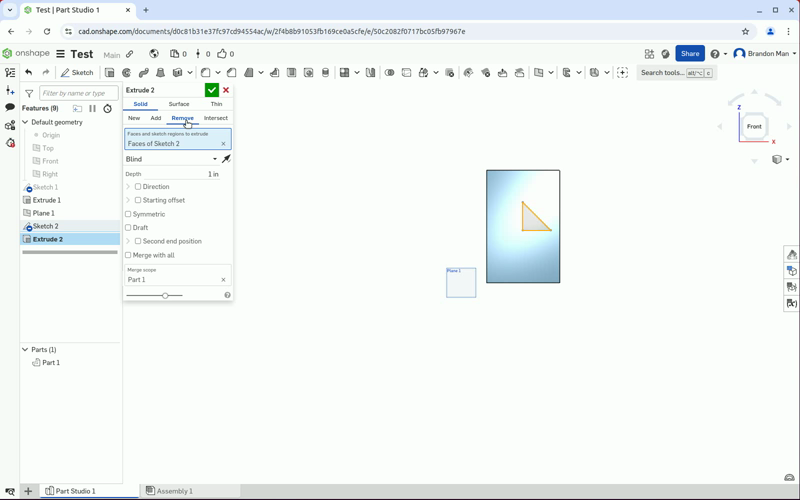
key(tab, 4)
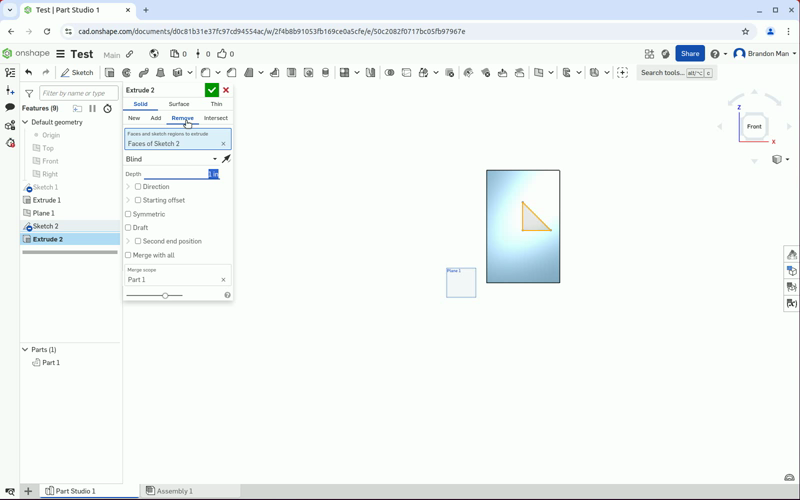
text(9.388)
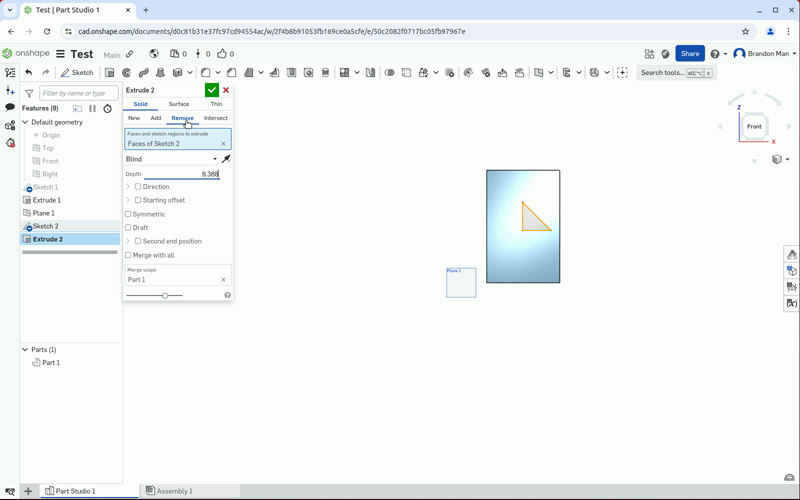
key(tab, 6)
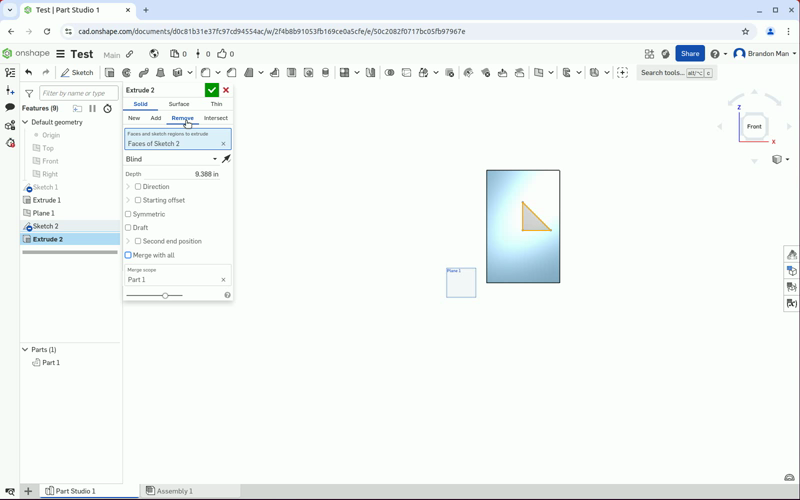
key(space)
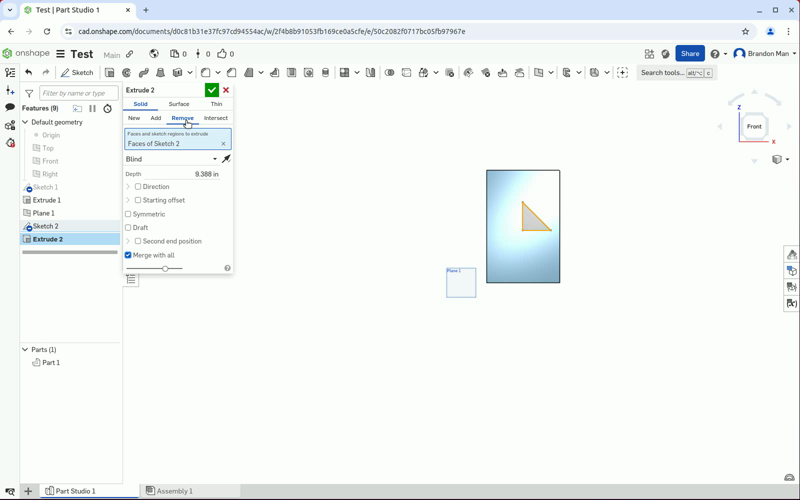
key(enter)
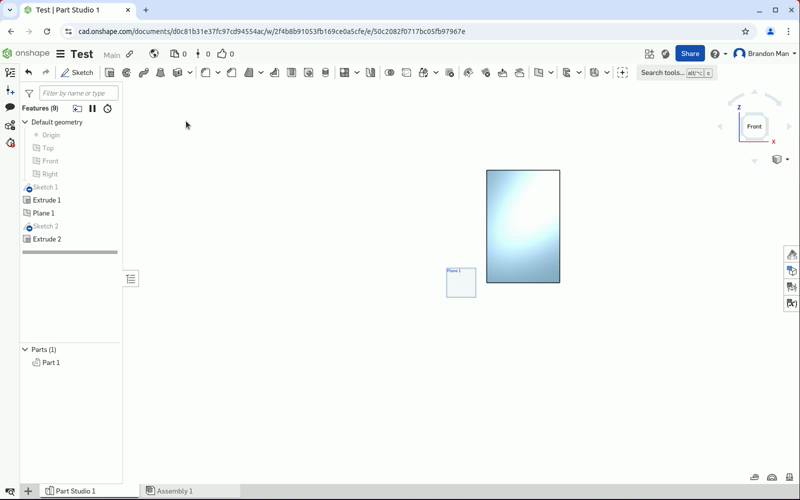
key(shift+h)
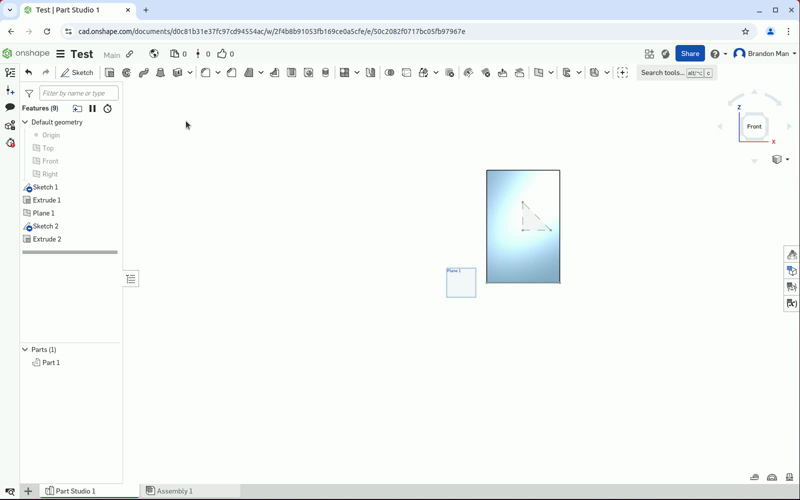
key(shift+h)
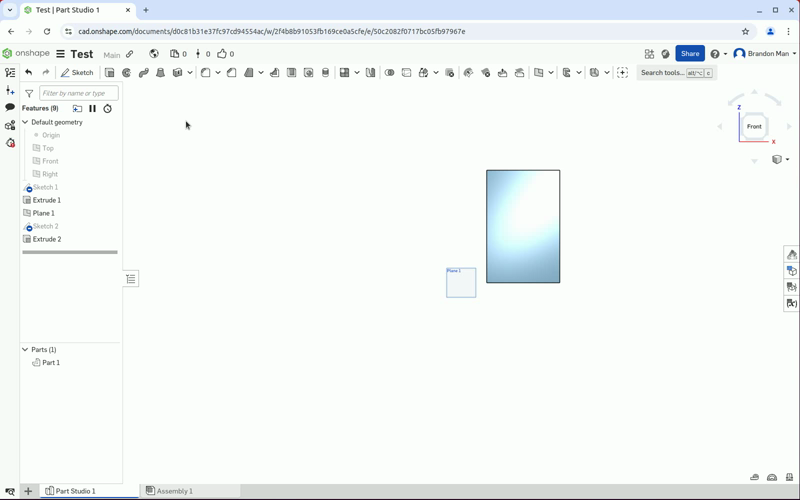
mouse_move(73, 189)
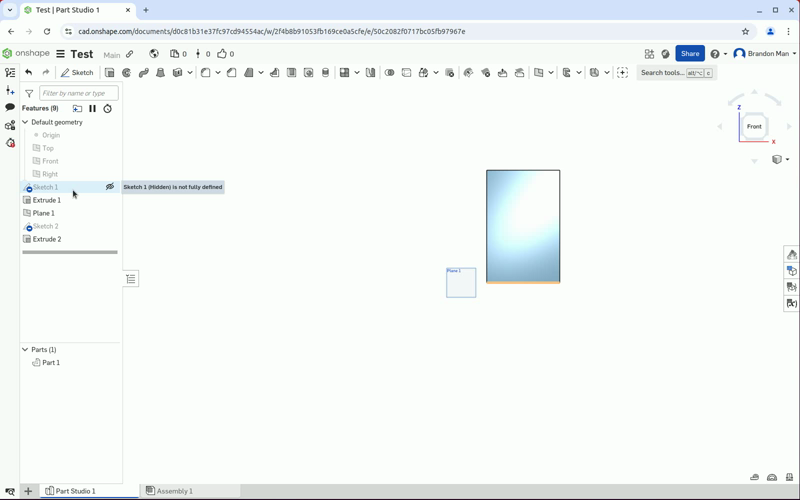
click(73, 189)
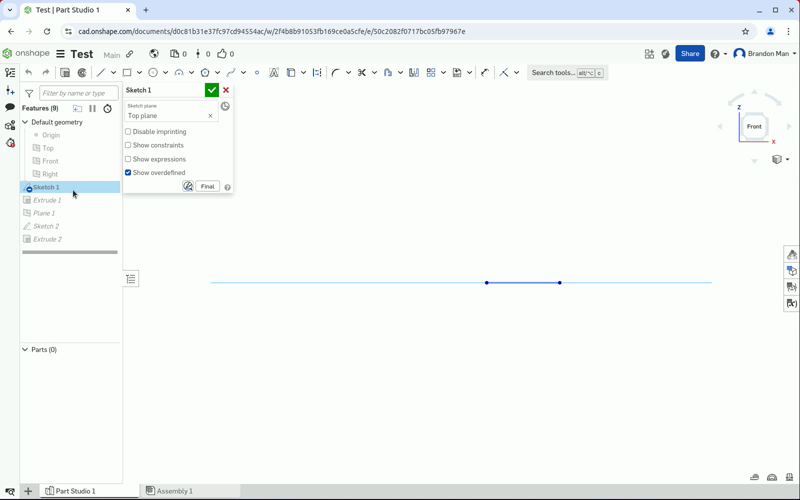
mouse_move(229, 92)
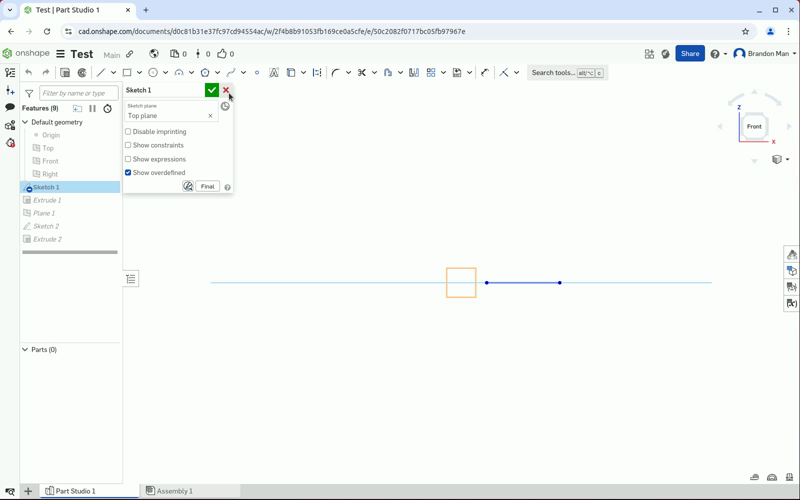
click(229, 92)
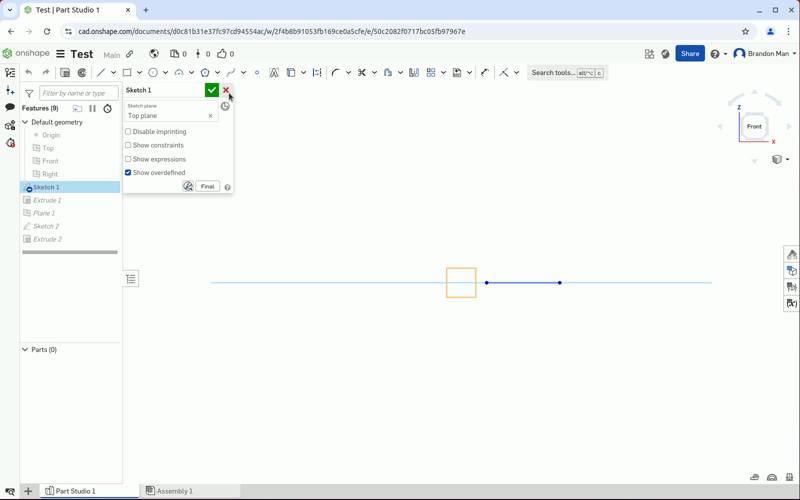
key(shift+s)
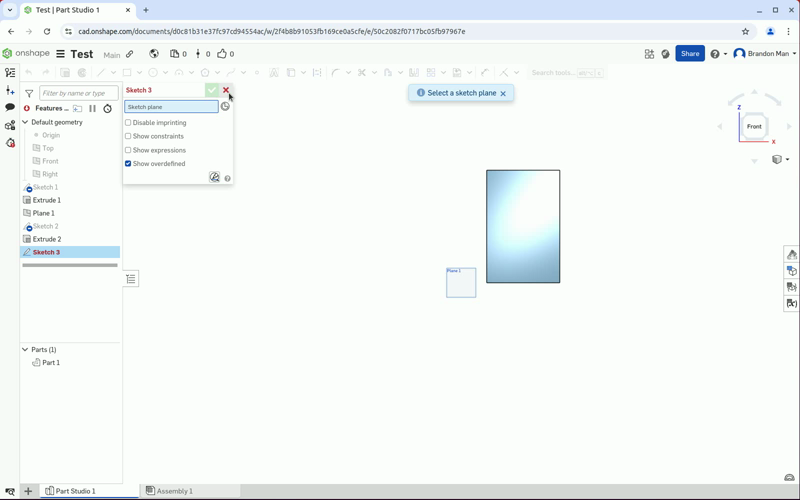
mouse_move(73, 215)
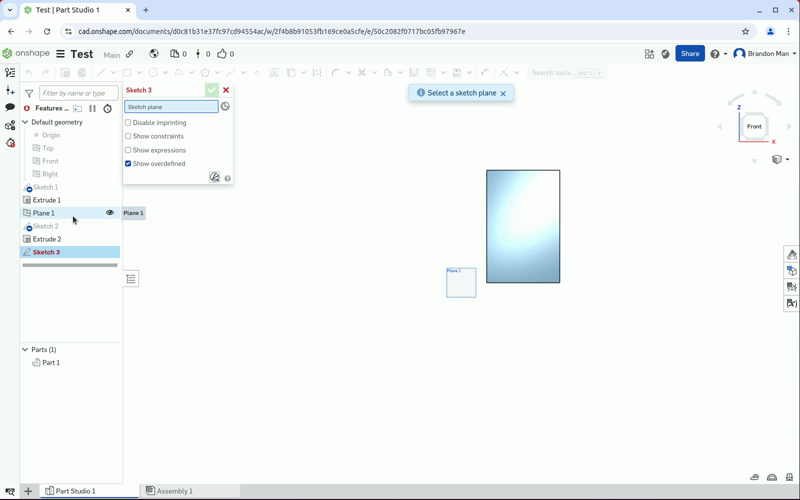
click(73, 215)
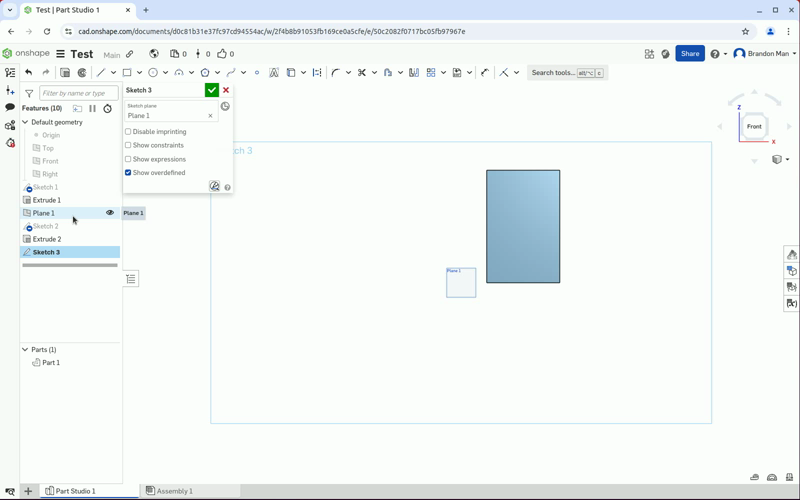
mouse_move(73, 352)
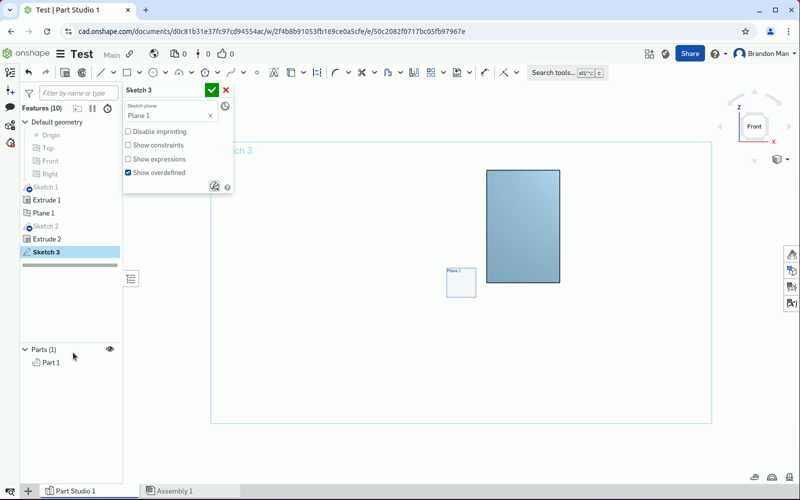
key(y)
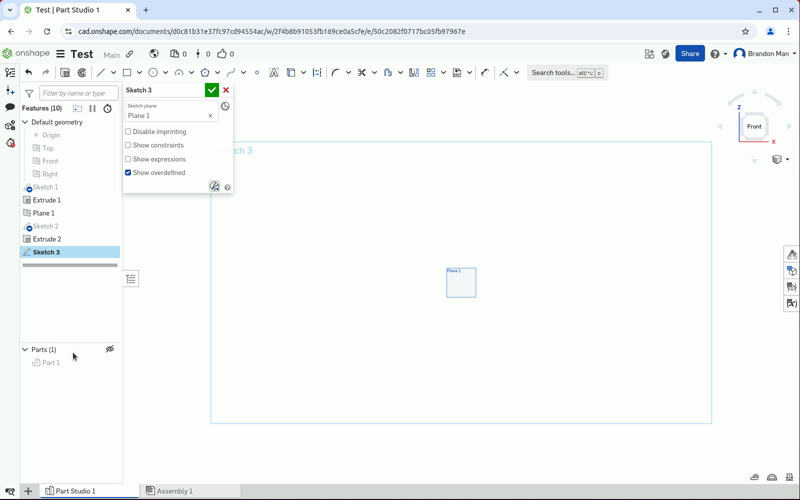
key(l)
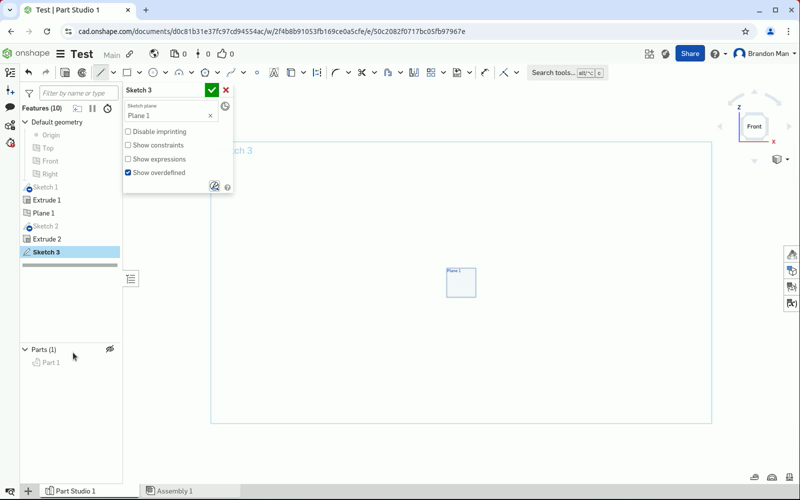
key_down(shift)
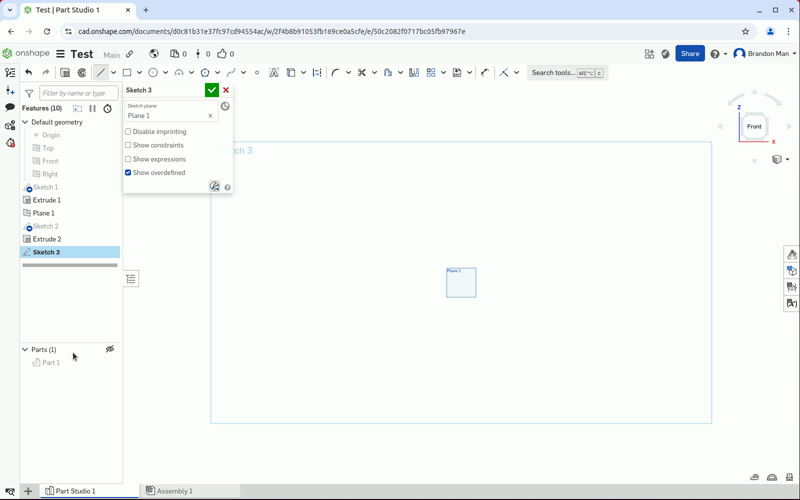
mouse_move(495, 230)
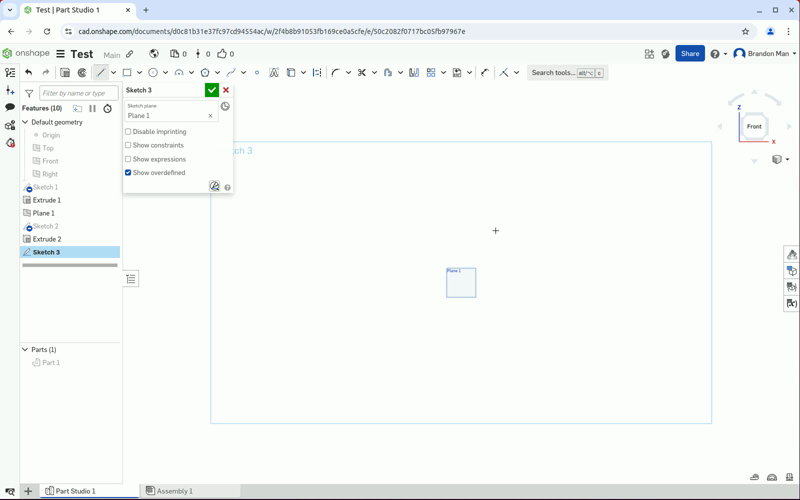
click(495, 230)
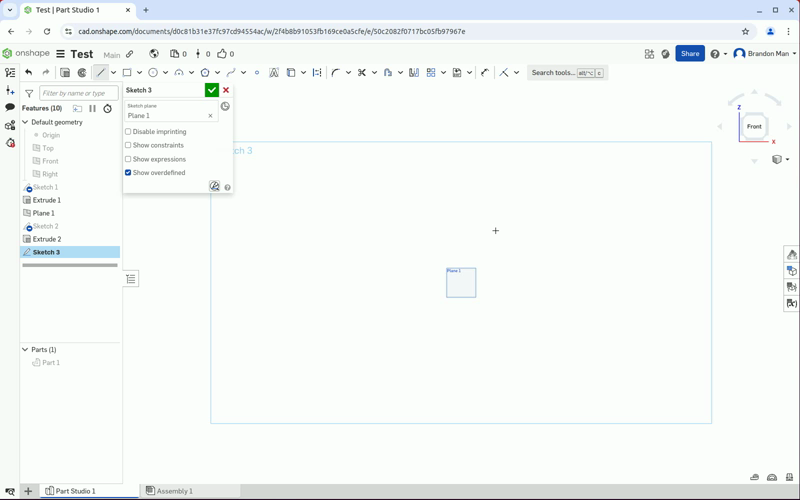
key_up(shift)
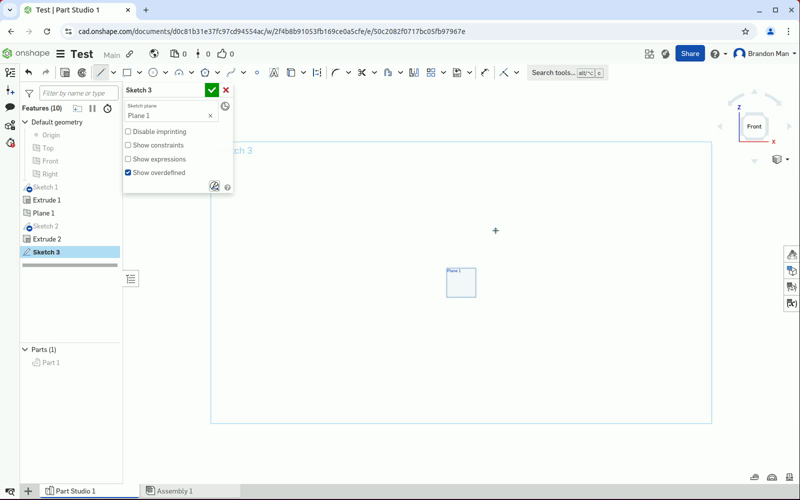
key_down(shift)
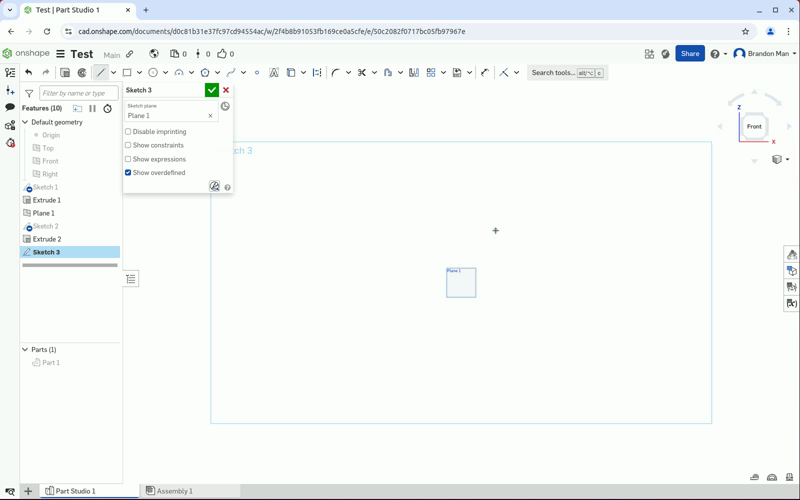
mouse_move(525, 230)
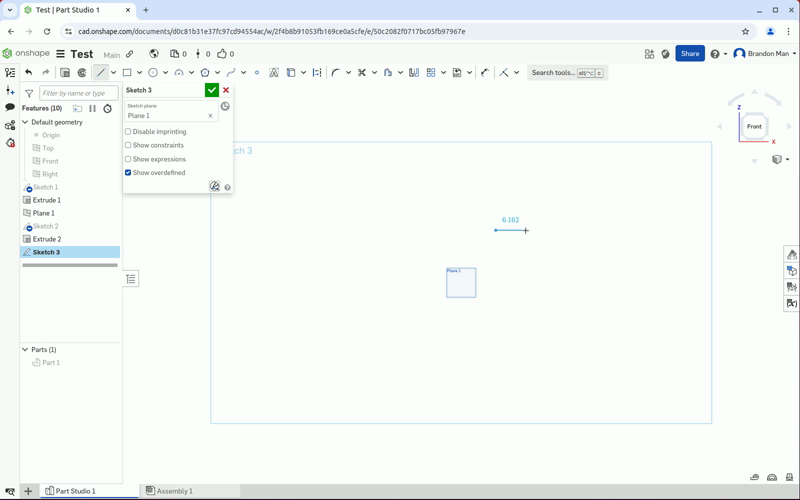
mouse_move(523, 230)
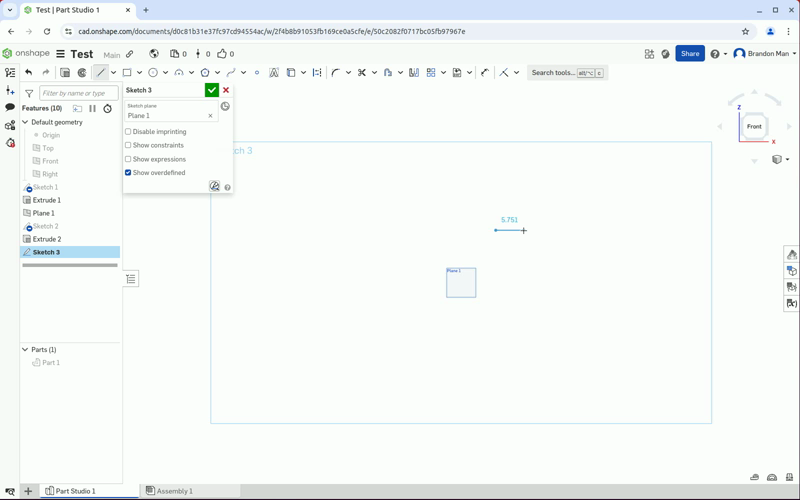
click(523, 230)
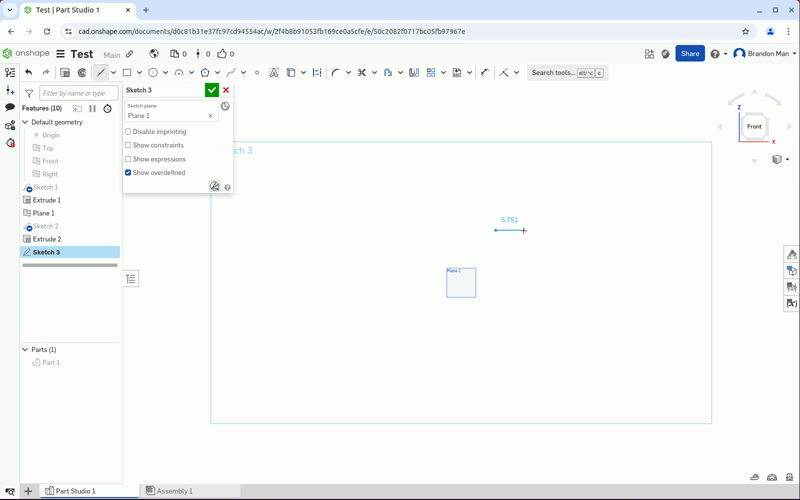
key_up(shift)
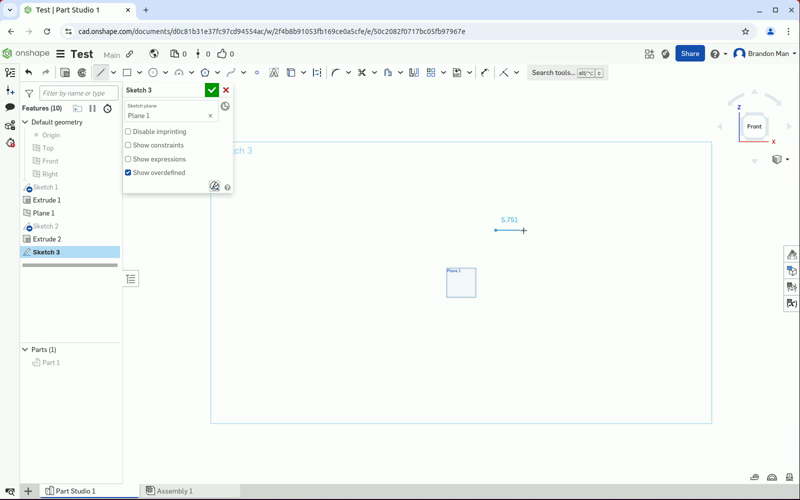
key_down(shift)
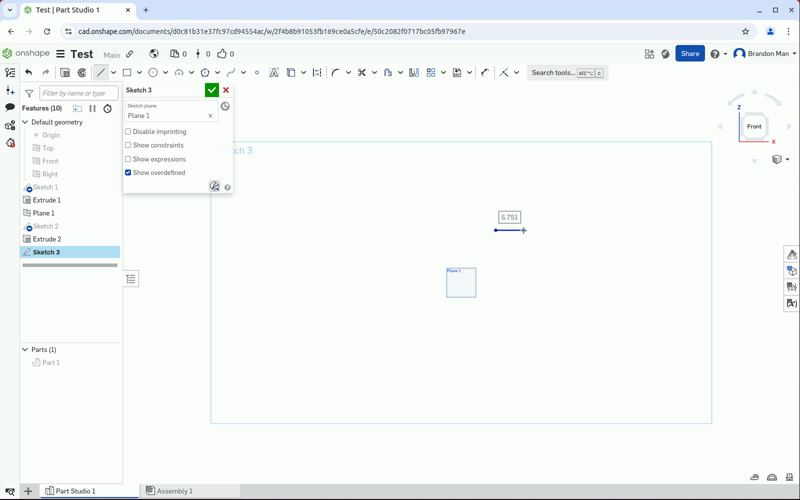
mouse_move(553, 230)
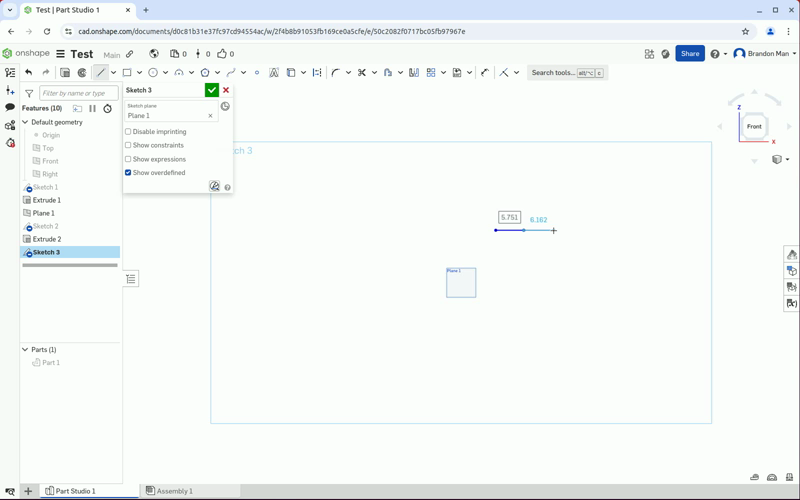
mouse_move(523, 202)
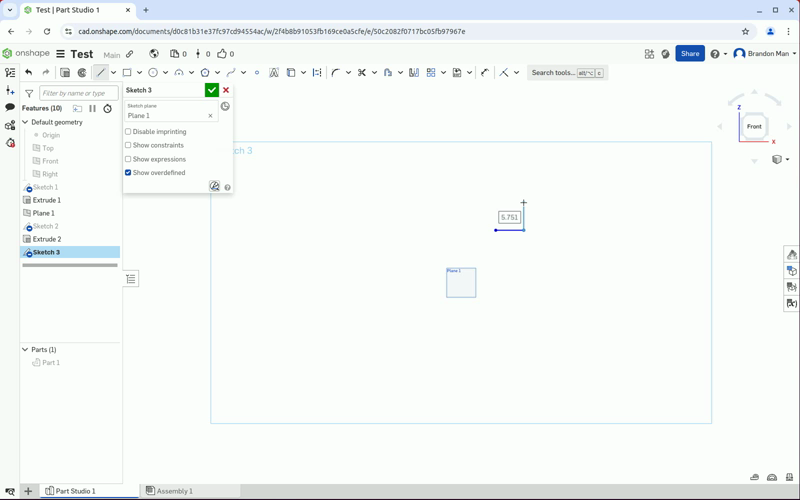
click(523, 202)
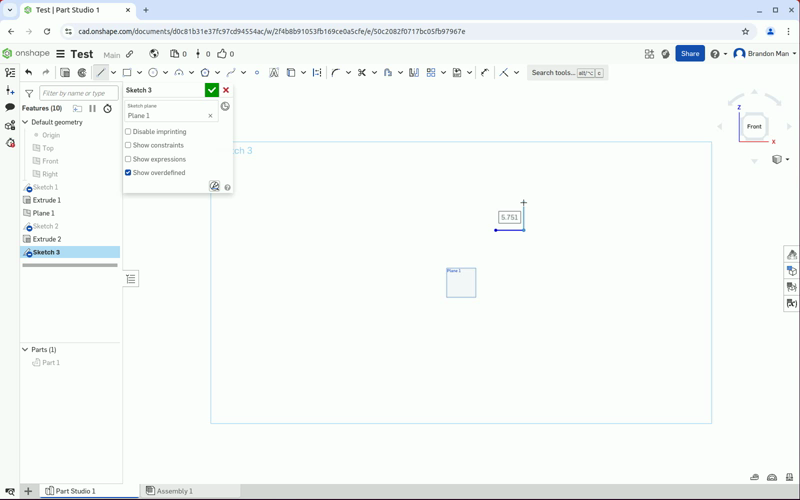
key_up(shift)
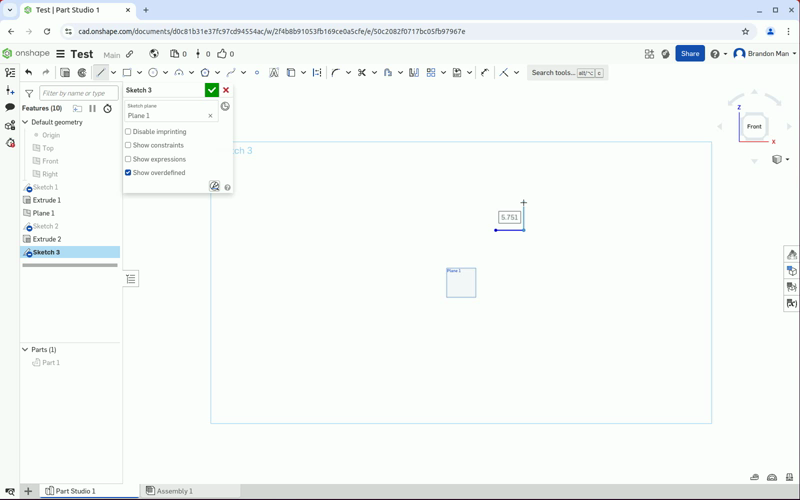
mouse_move(553, 202)
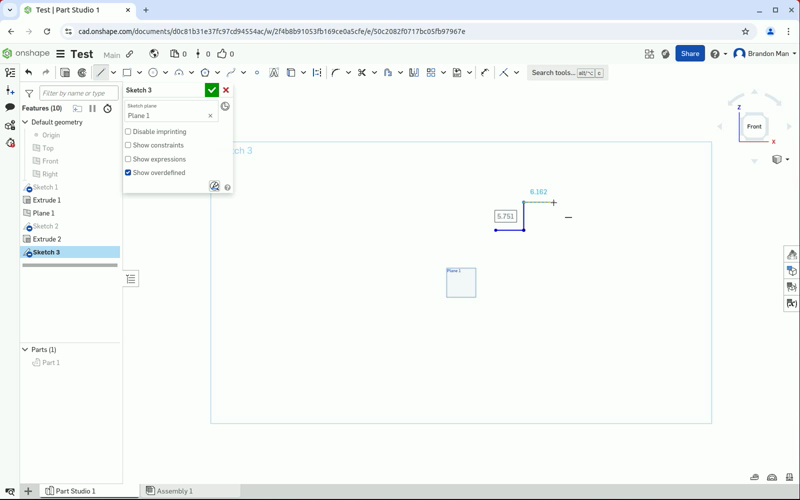
key_down(shift)
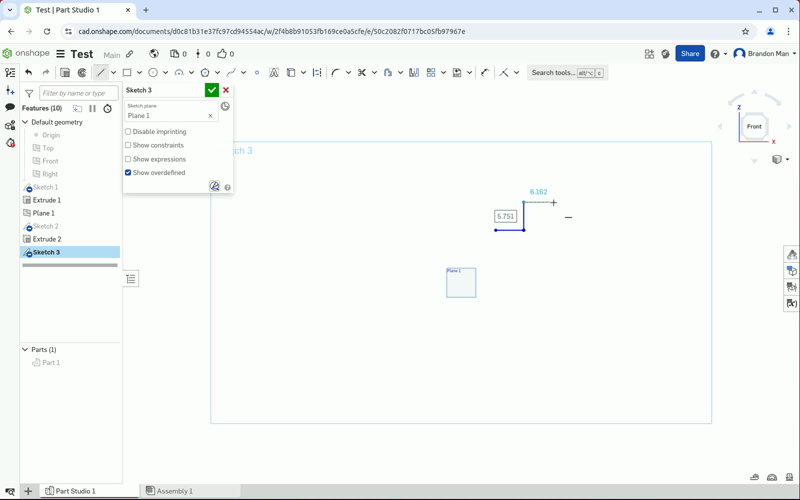
mouse_move(495, 230)
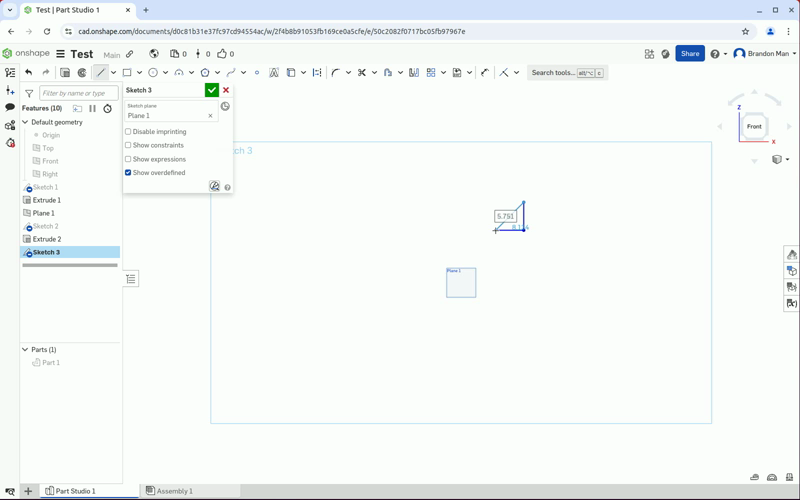
key_up(shift)
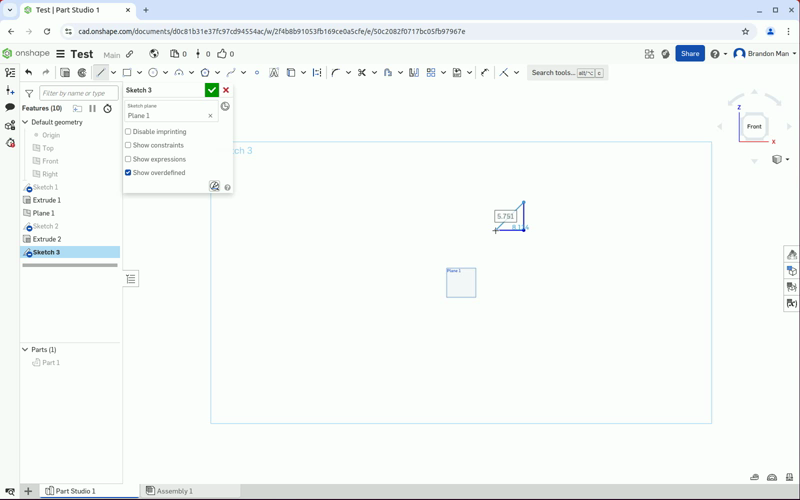
click(495, 230)
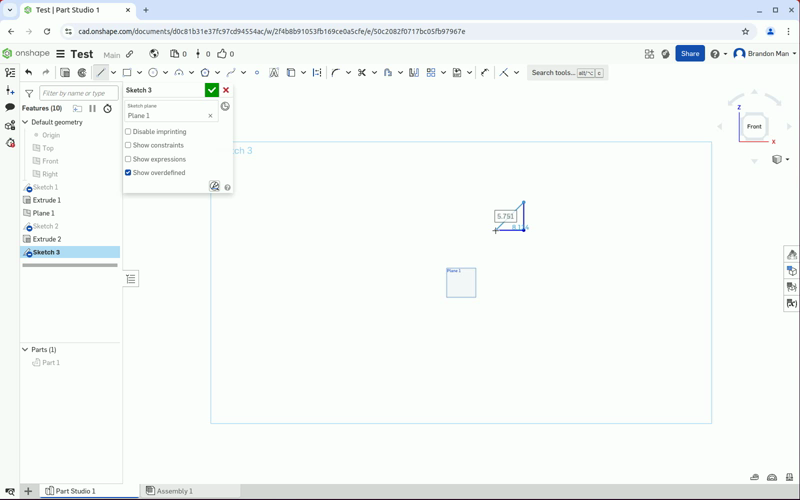
key(esc)
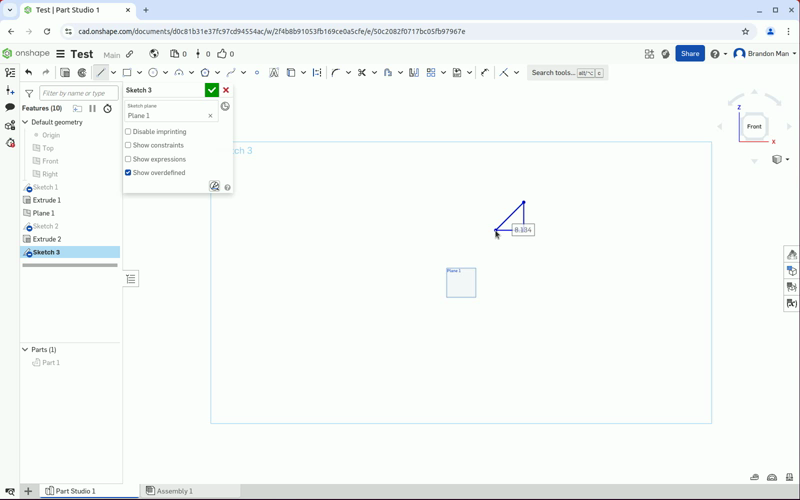
mouse_move(516, 215)
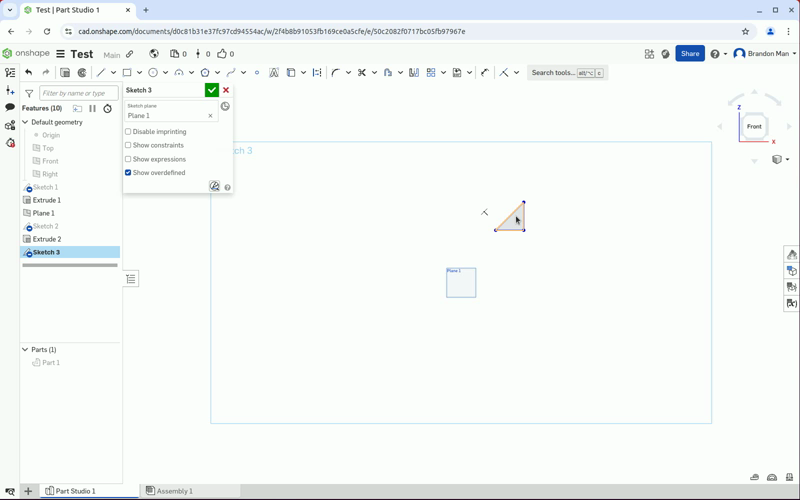
scroll(6)
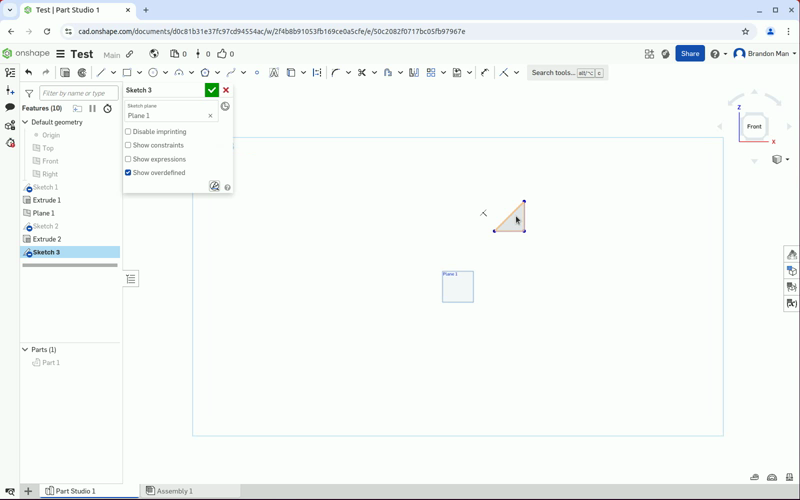
scroll(6)
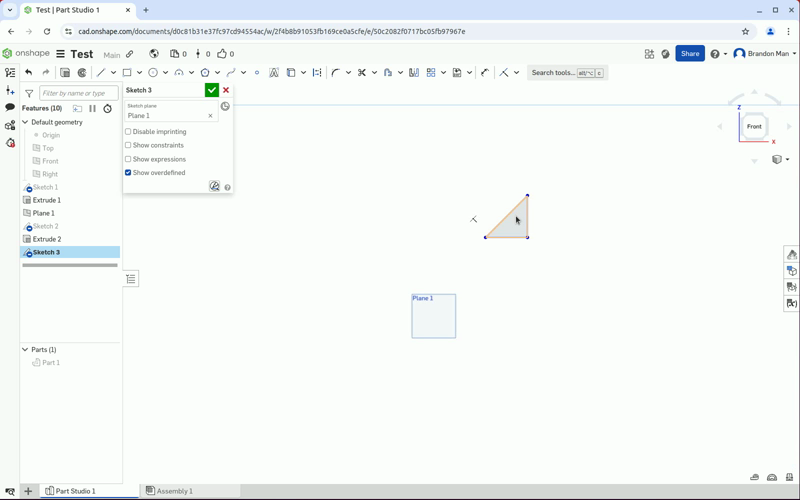
scroll(6)
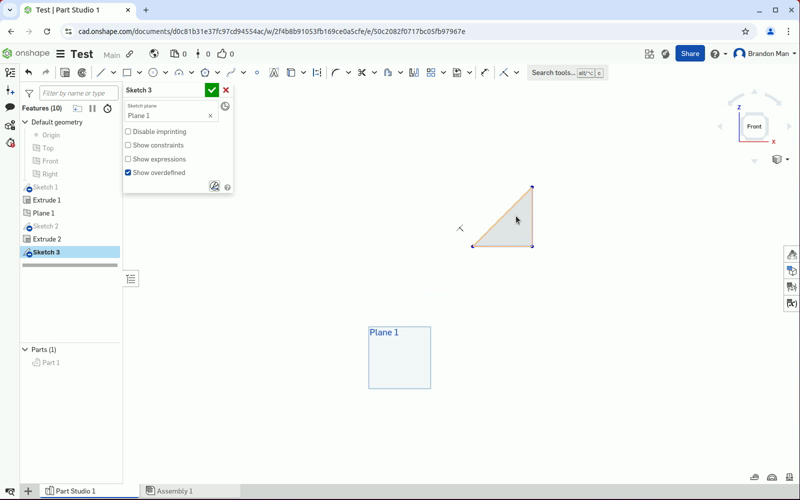
scroll(6)
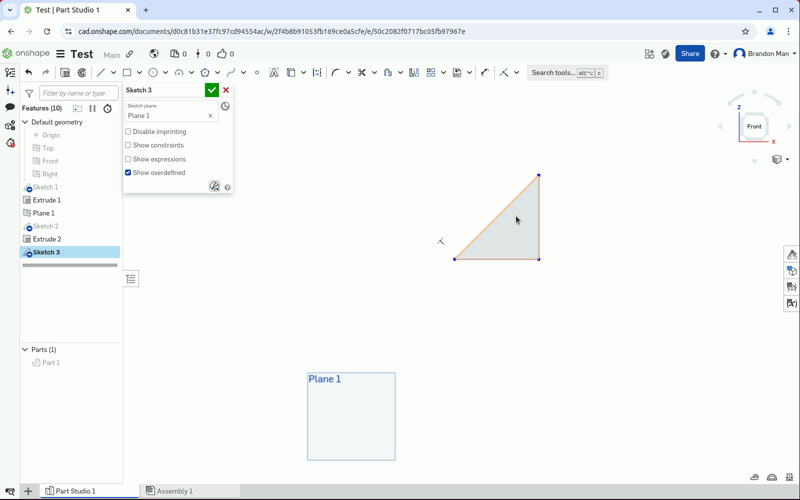
scroll(6)
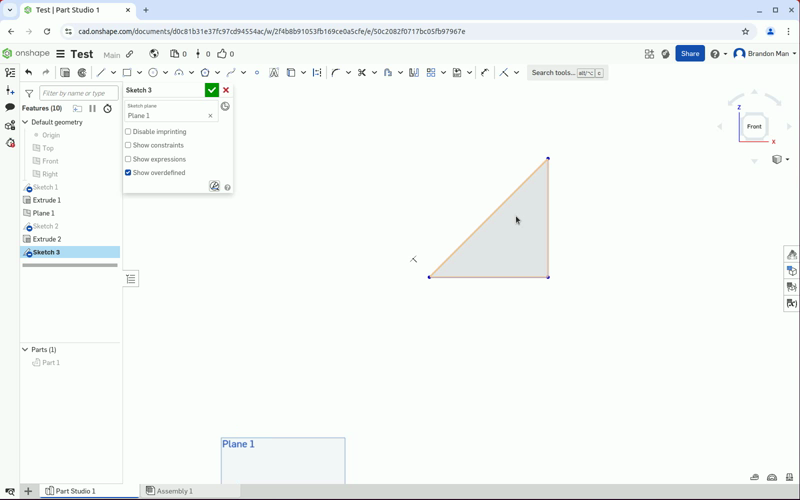
scroll(6)
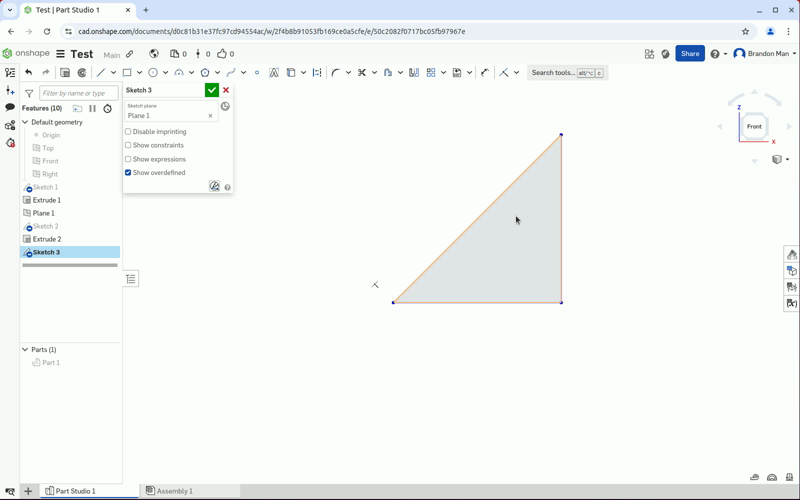
scroll(6)
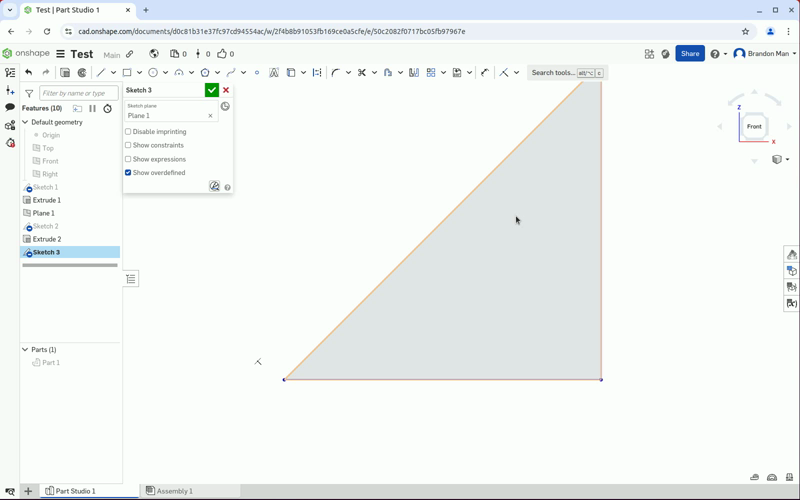
click(516, 215)
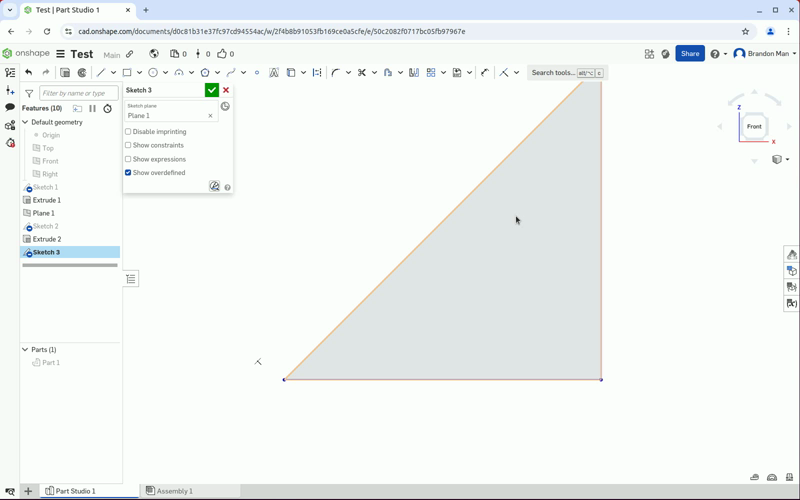
scroll(-6)
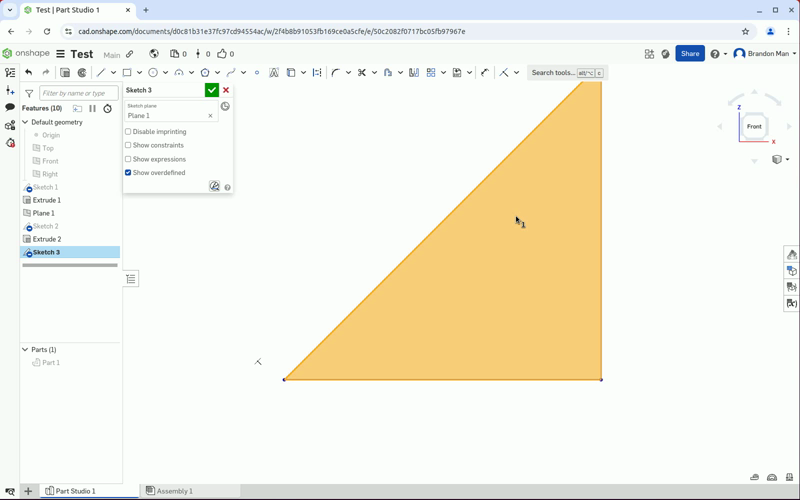
scroll(-6)
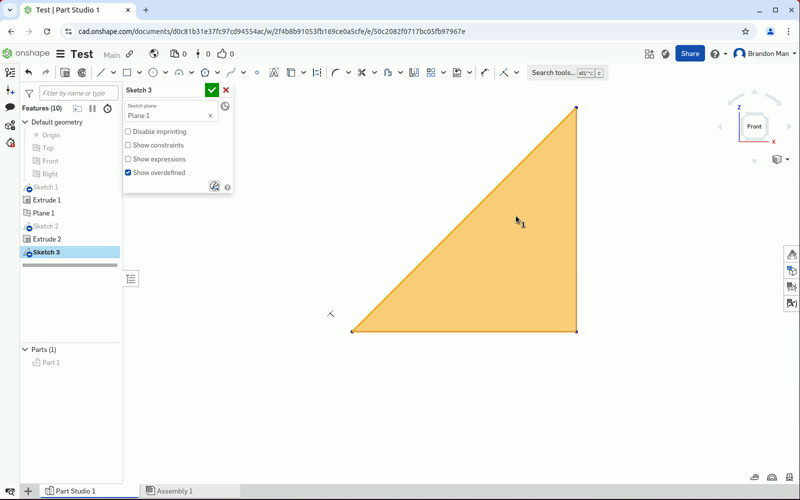
scroll(-6)
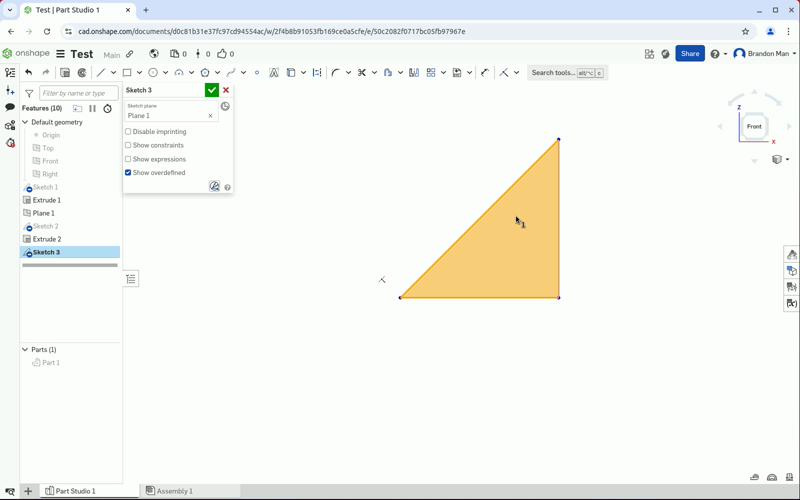
scroll(-6)
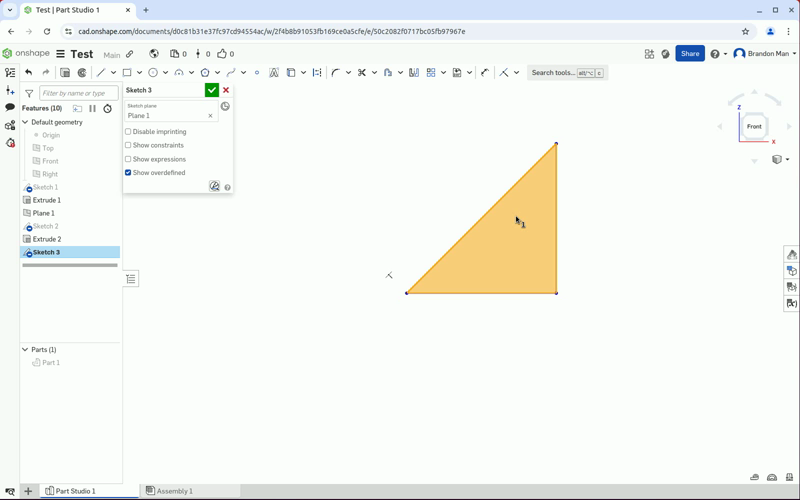
scroll(-6)
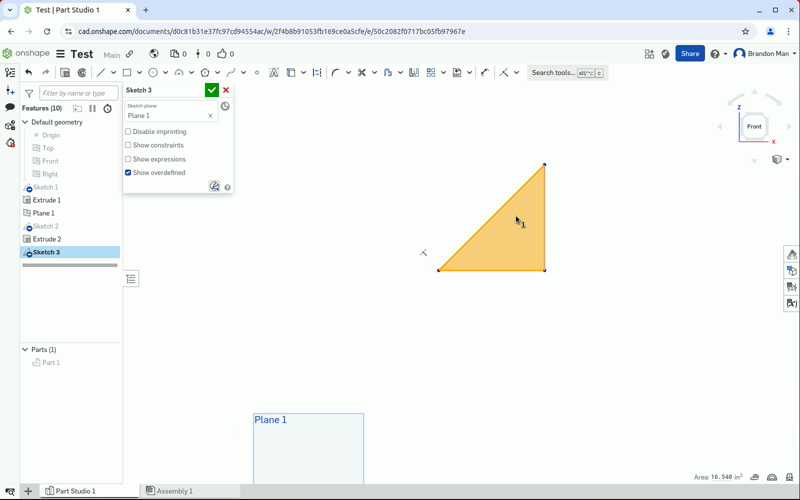
scroll(-6)
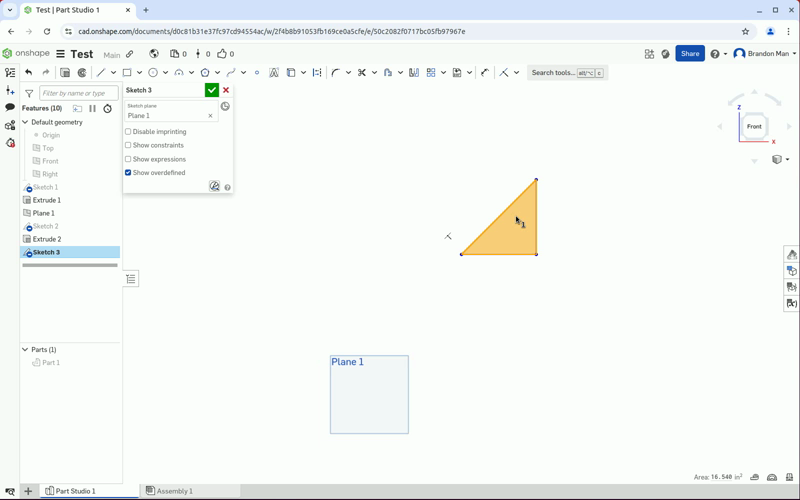
scroll(-6)
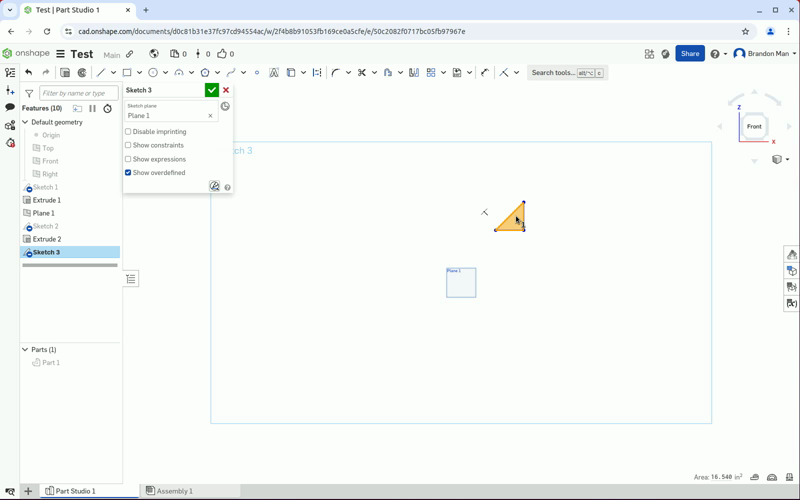
mouse_move(73, 352)
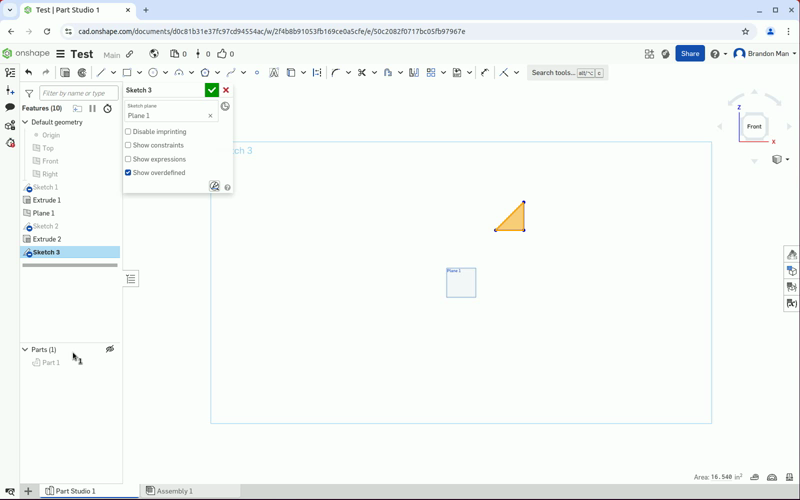
key(shift+y)
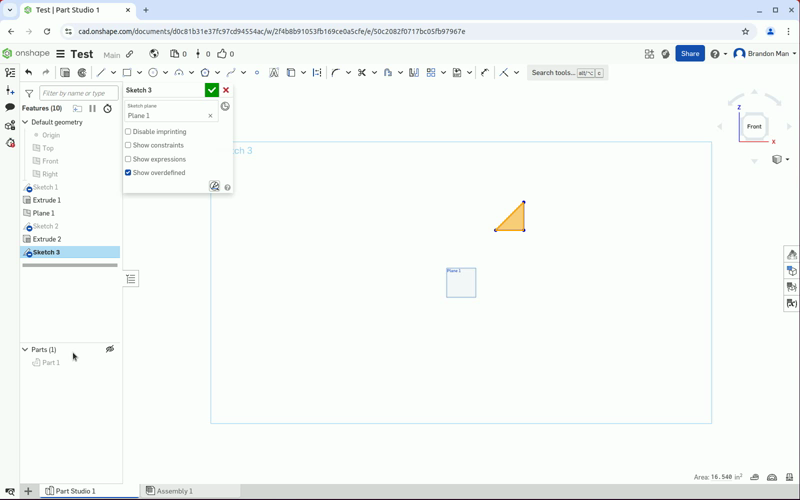
key(shift+e)
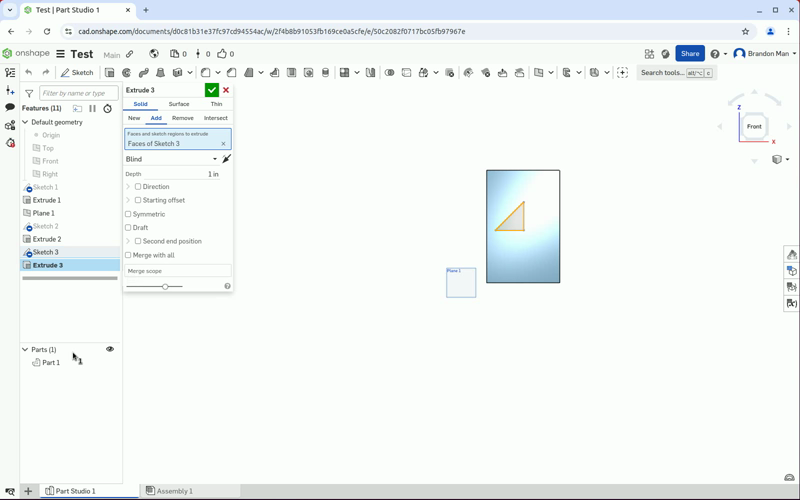
mouse_move(143, 106)
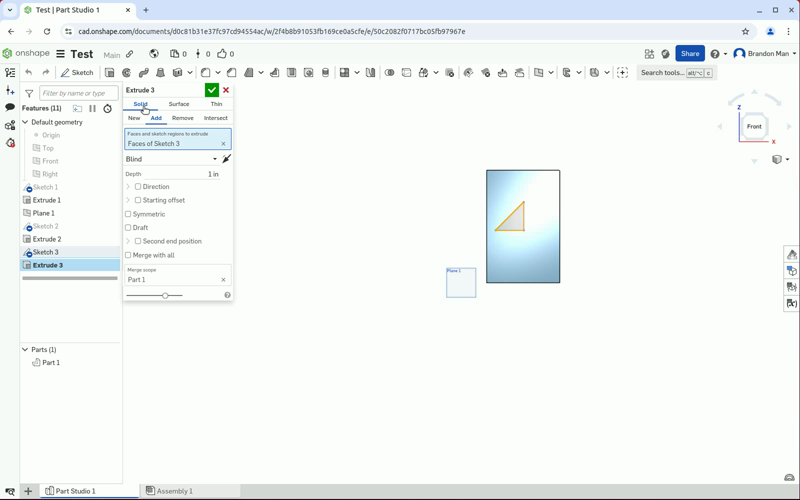
click(143, 106)
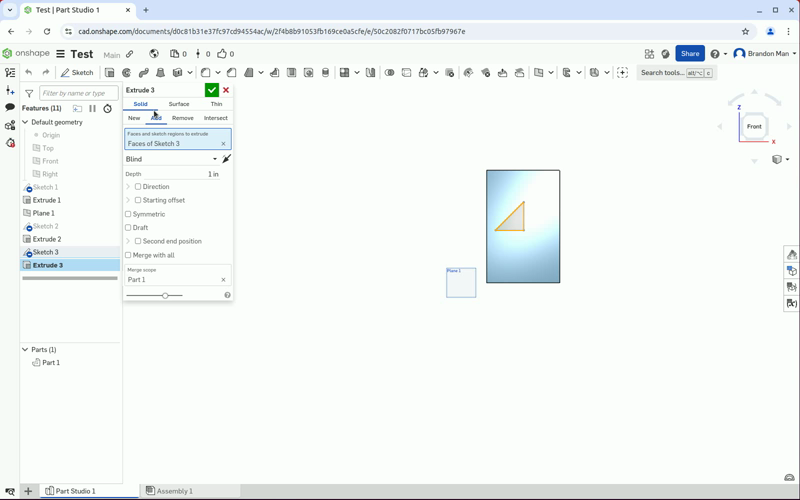
mouse_move(186, 120)
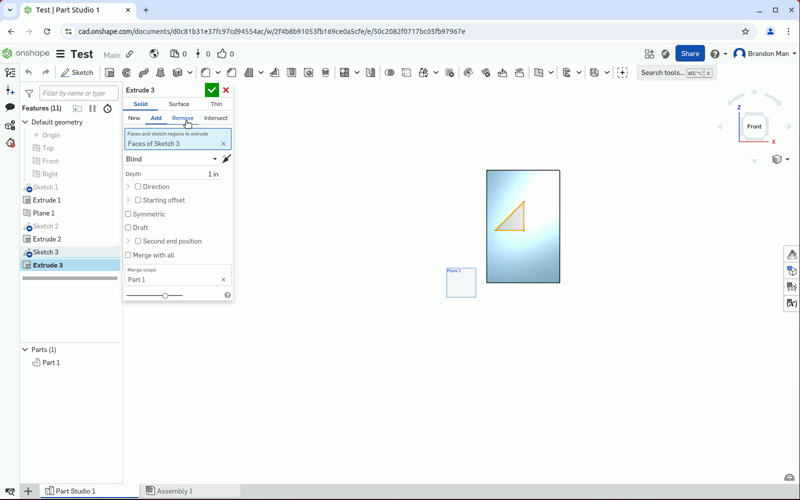
click(186, 120)
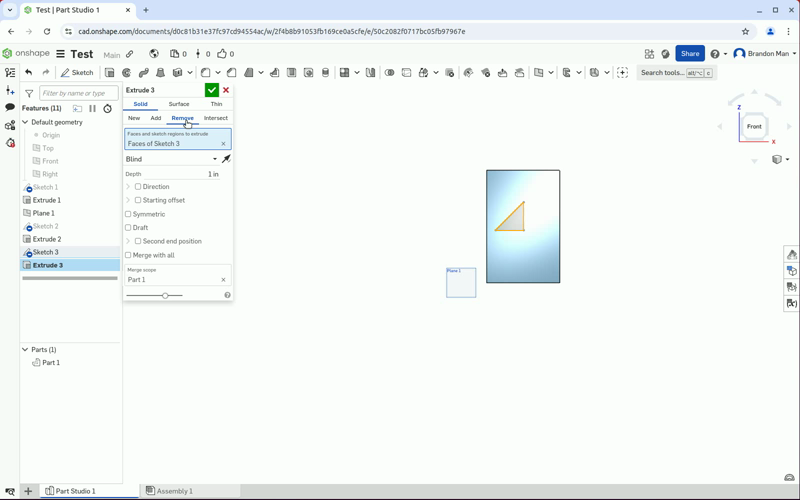
key(tab, 4)
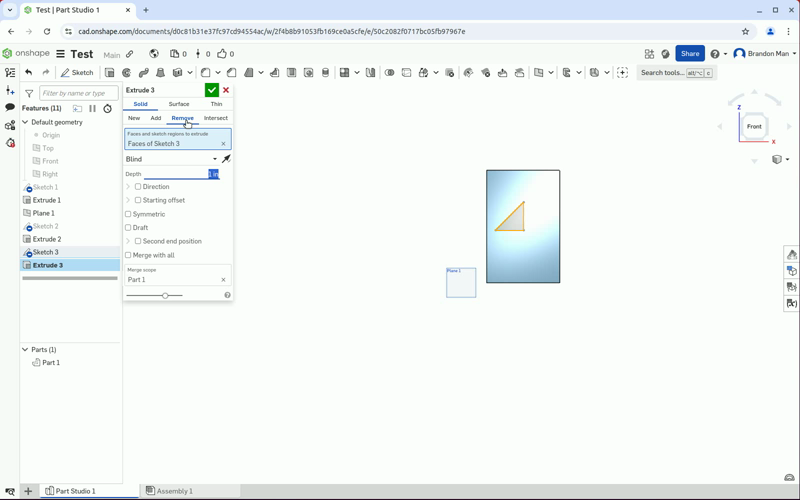
text(9.388)
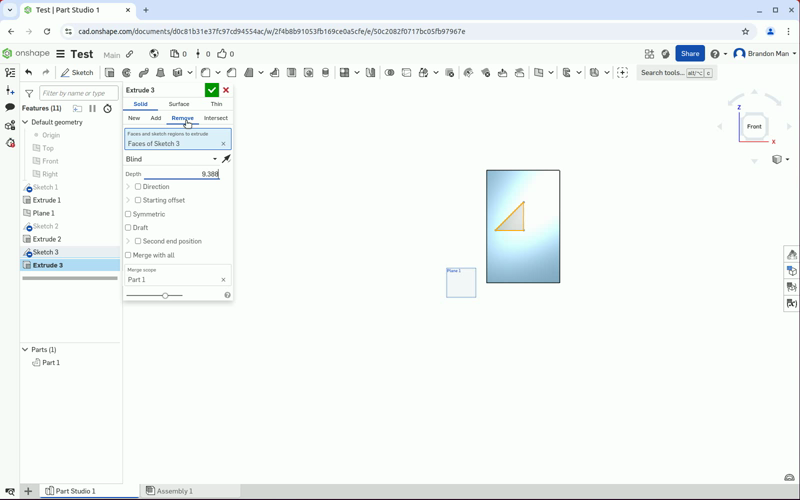
key(tab, 6)
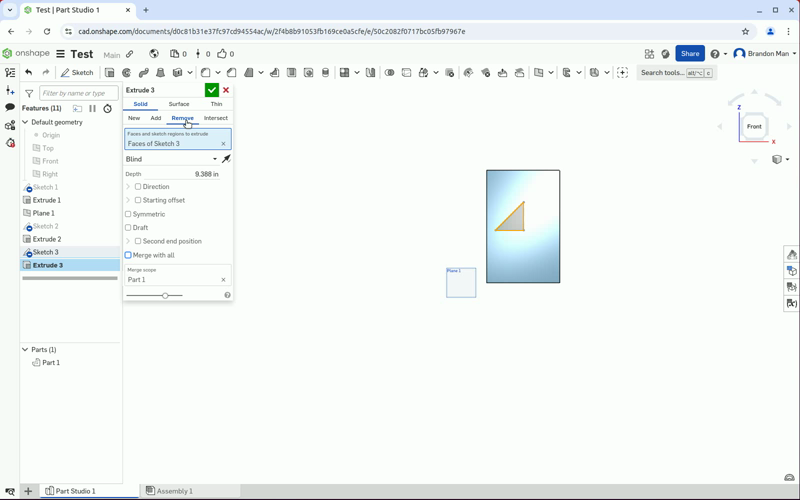
key(space)
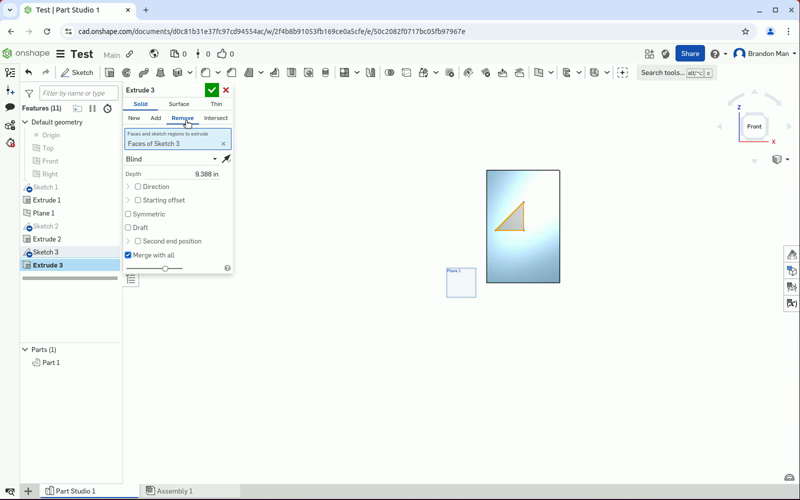
key(enter)
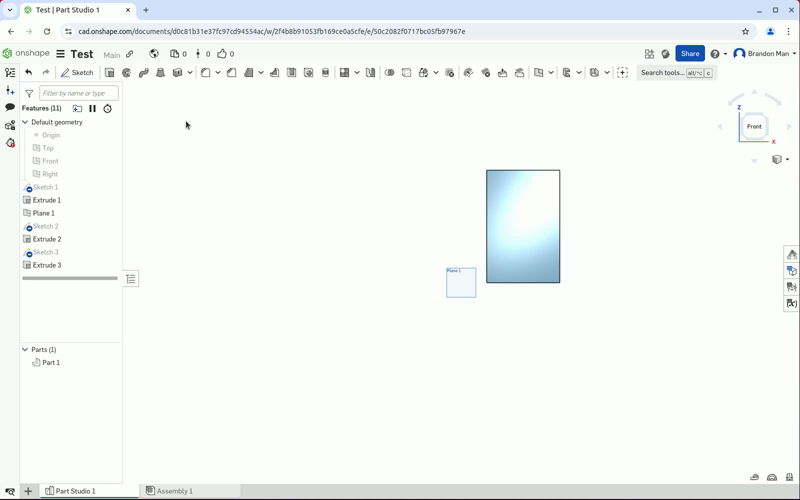
key(shift+h)
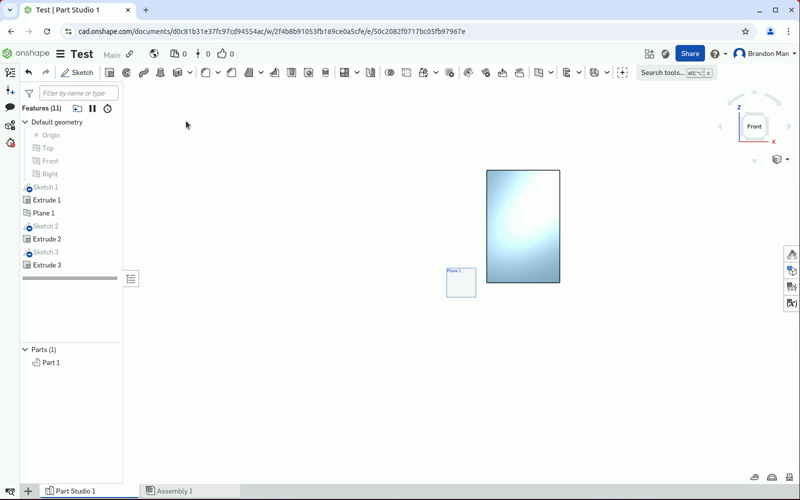
key(shift+h)
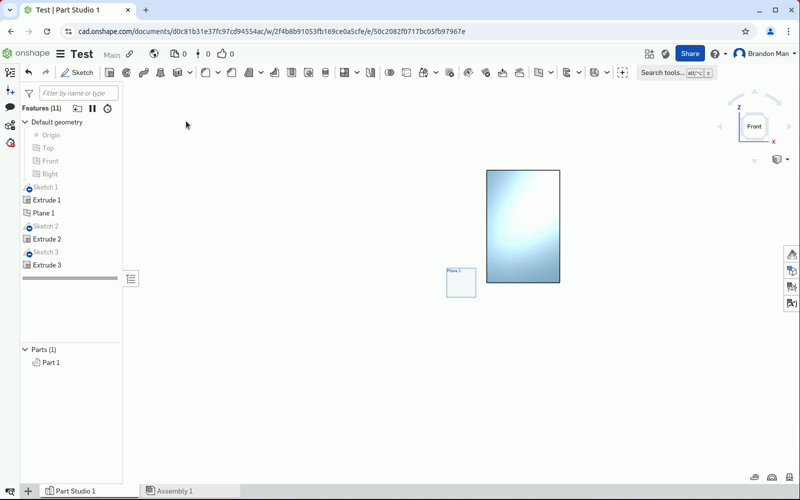
mouse_move(73, 189)
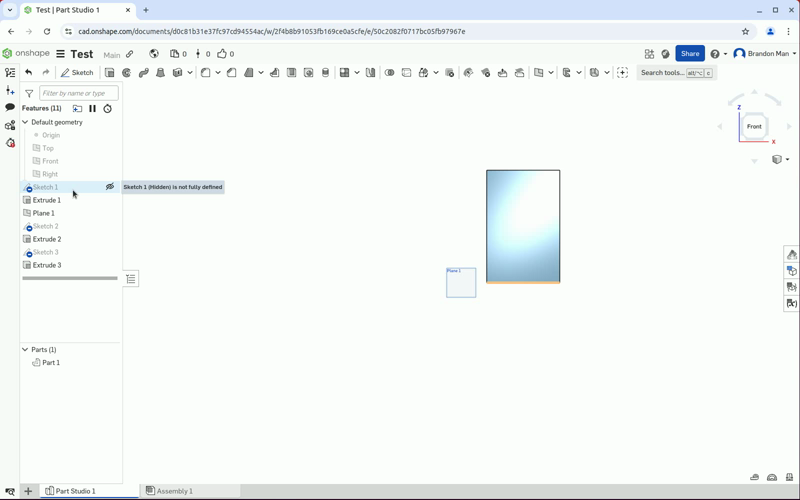
click(73, 189)
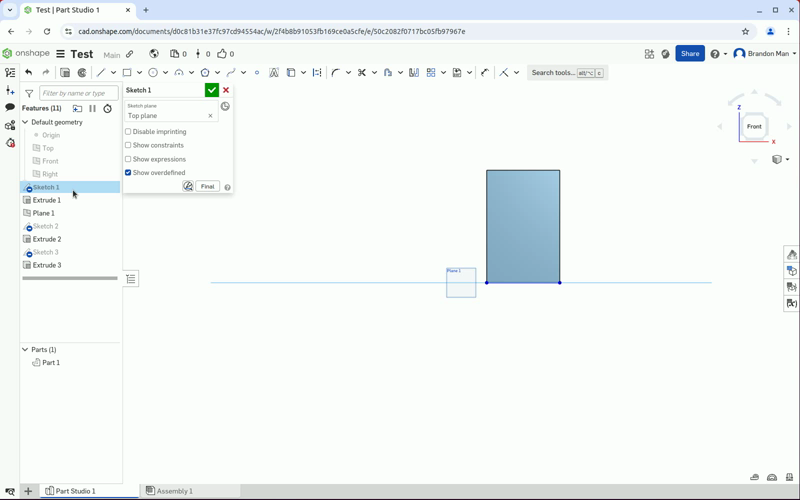
mouse_move(229, 92)
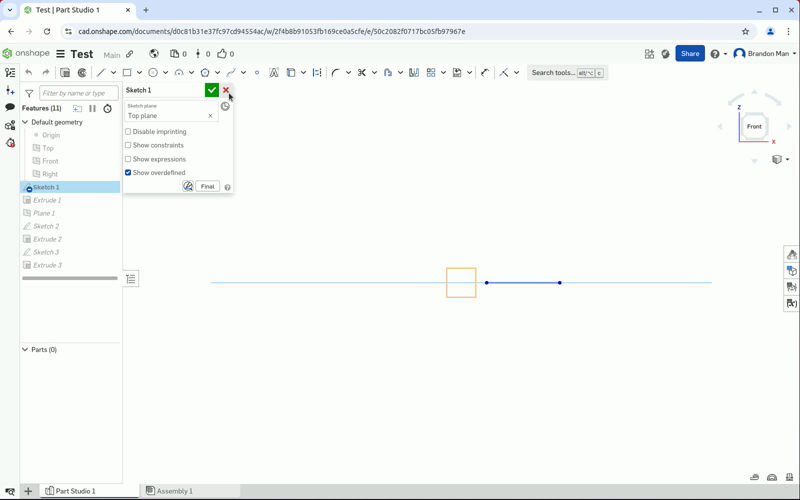
click(229, 92)
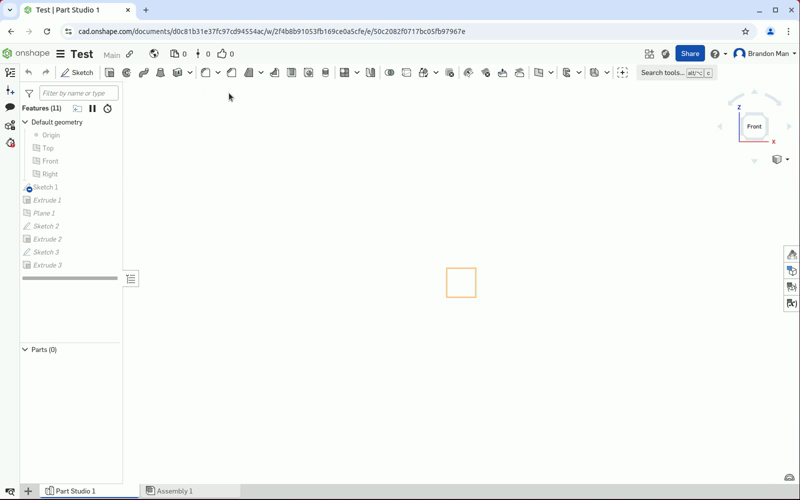
key(shift+s)
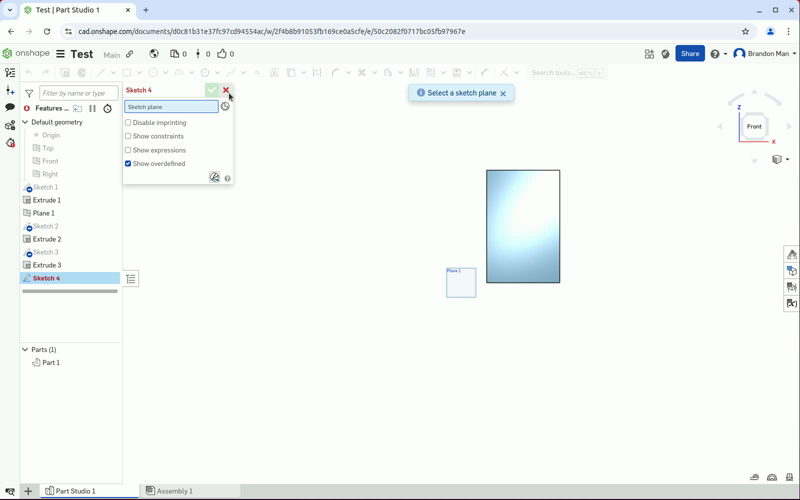
mouse_move(73, 215)
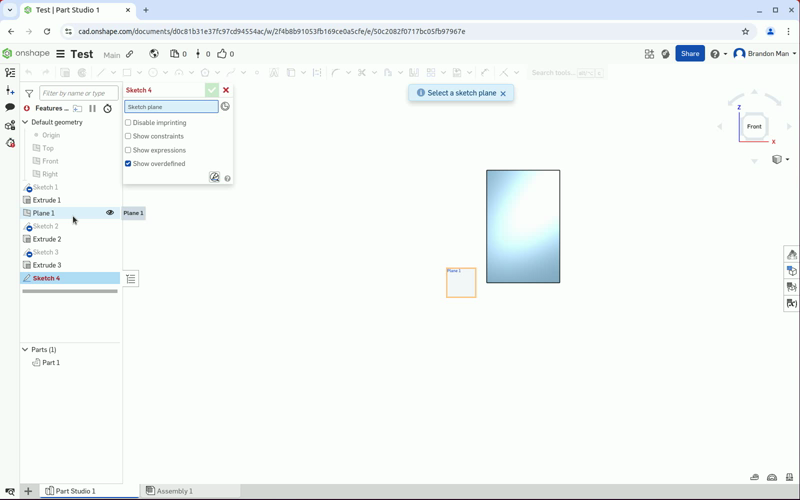
click(73, 215)
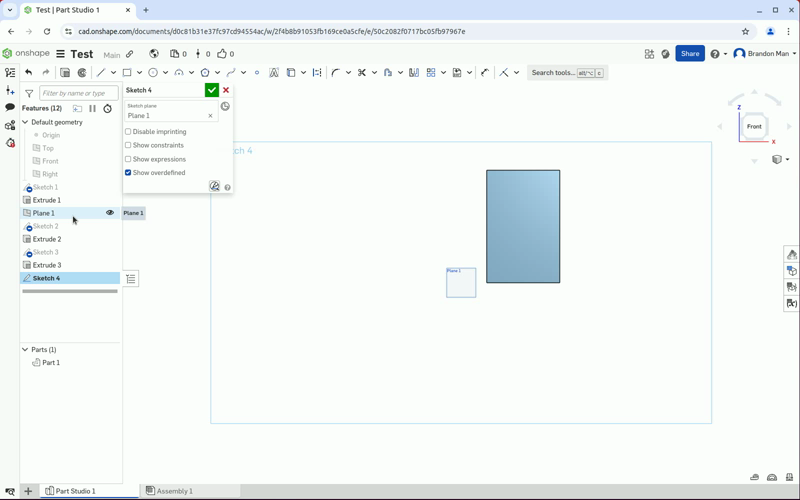
mouse_move(73, 352)
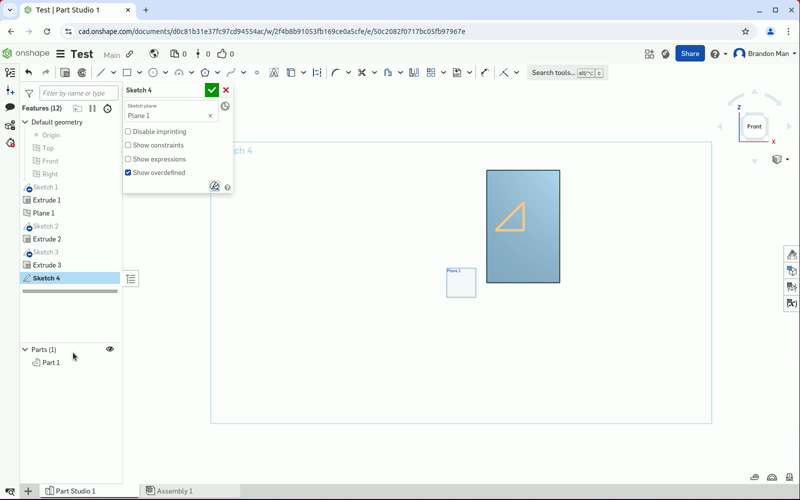
key(y)
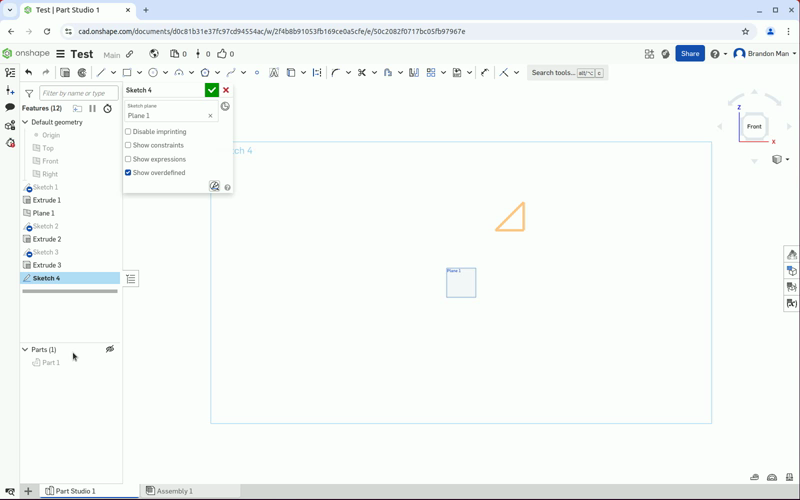
key(a)
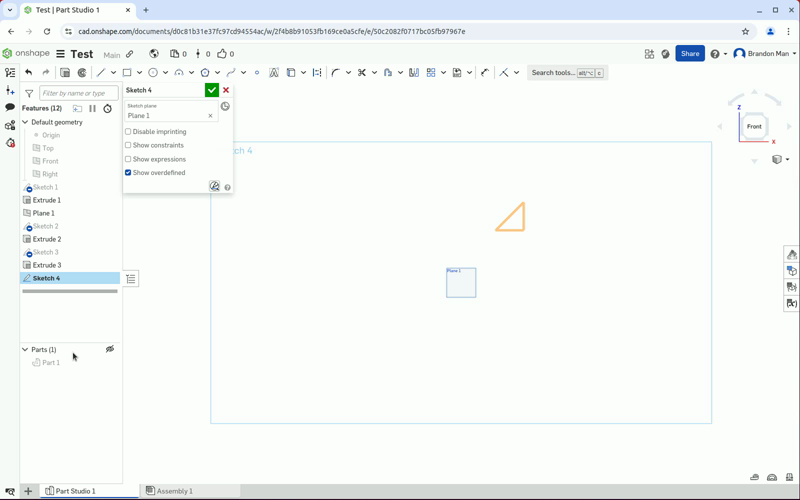
key_down(shift)
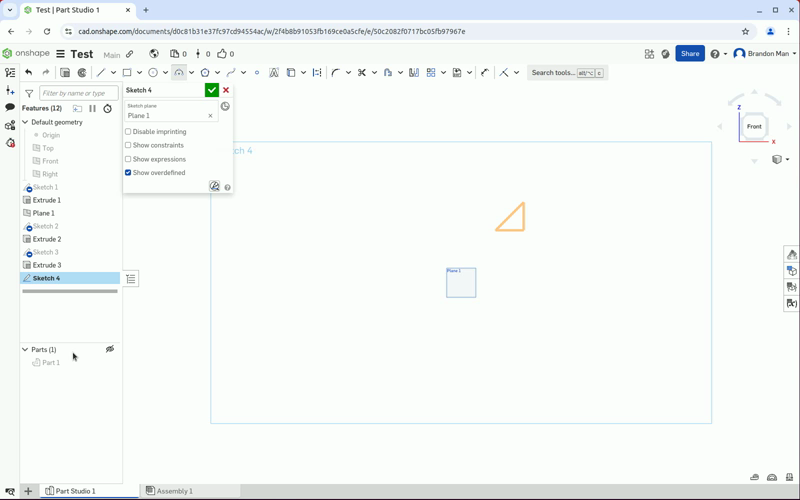
mouse_move(522, 273)
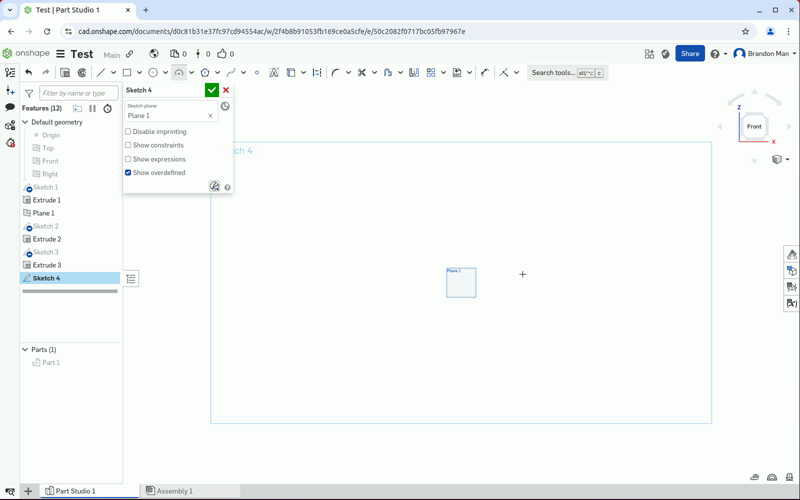
click(522, 273)
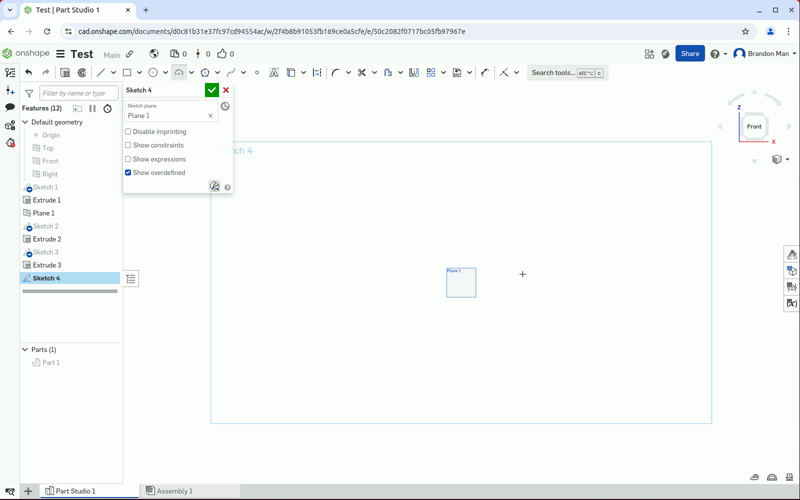
key_up(shift)
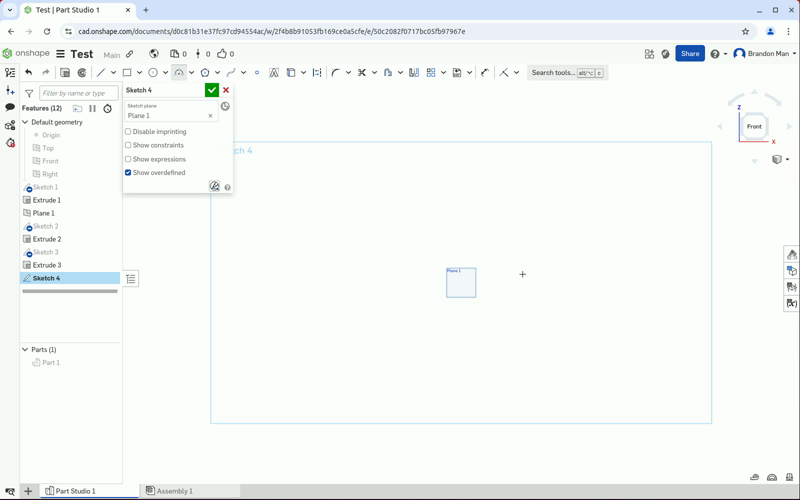
key_down(shift)
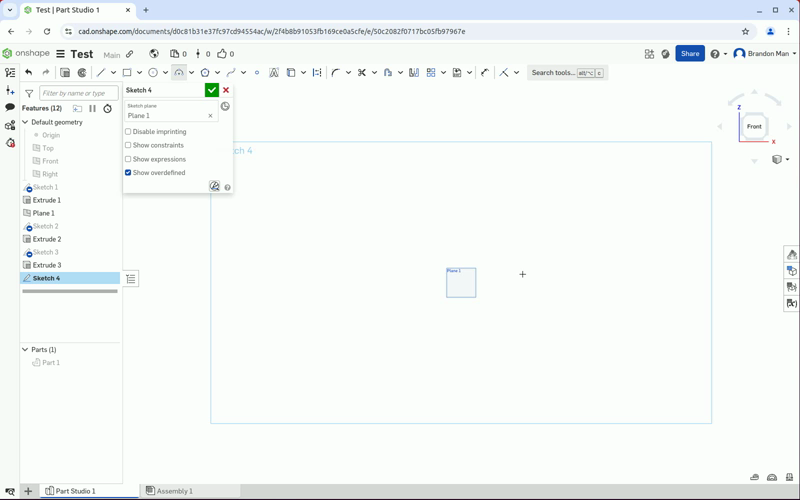
mouse_move(528, 259)
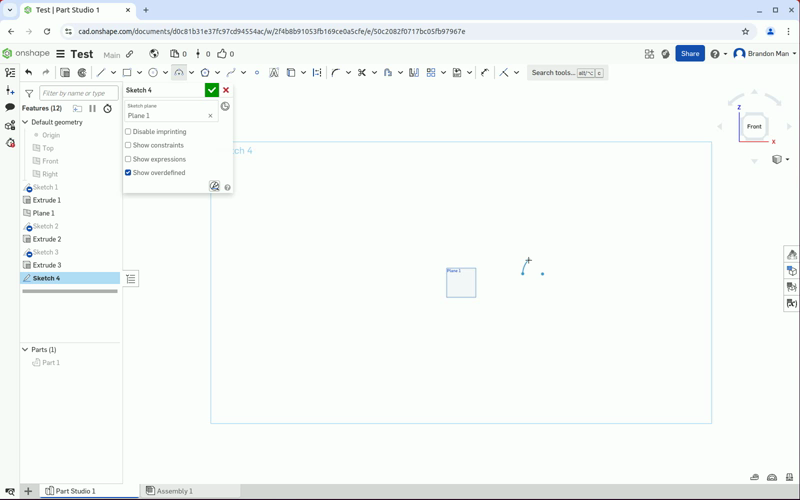
click(528, 259)
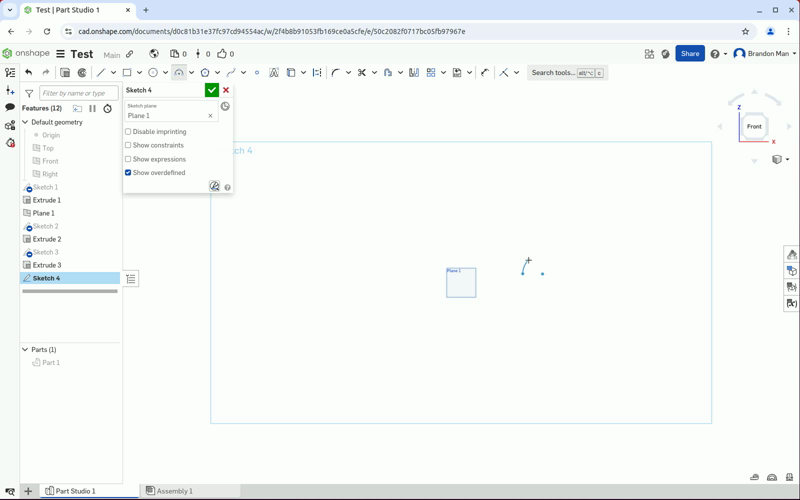
mouse_move(530, 268)
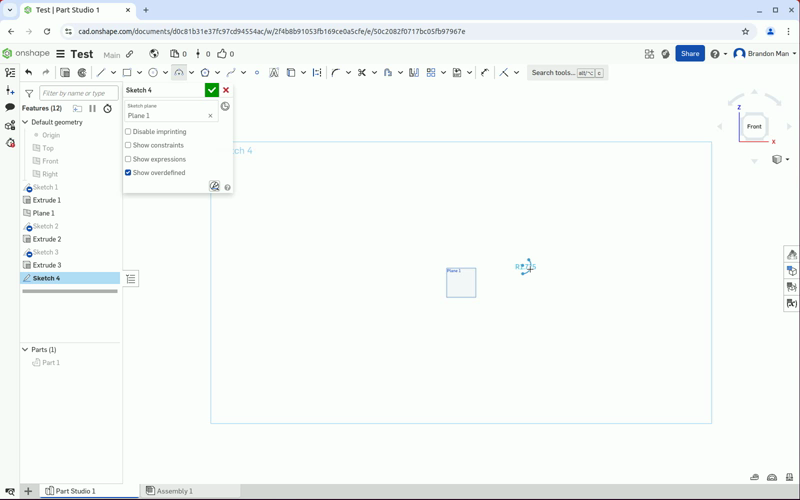
click(530, 268)
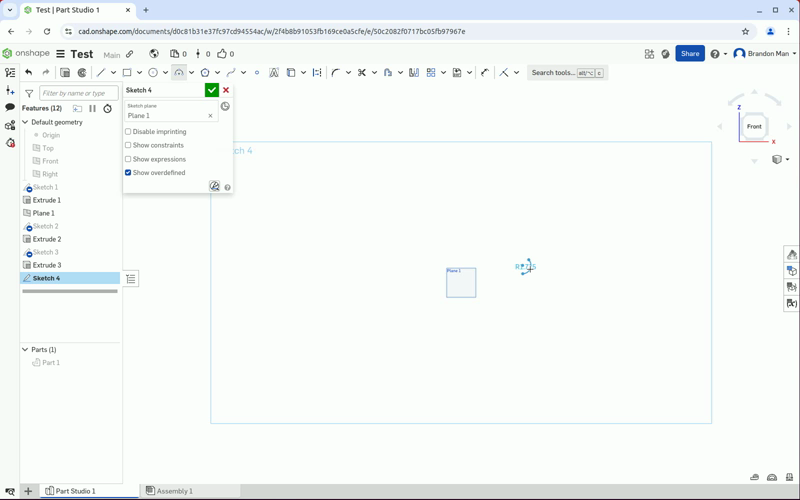
key_up(shift)
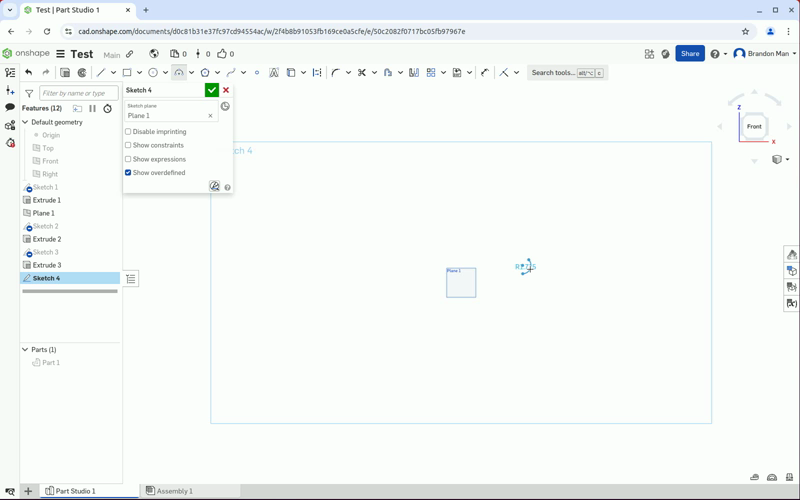
key(esc)
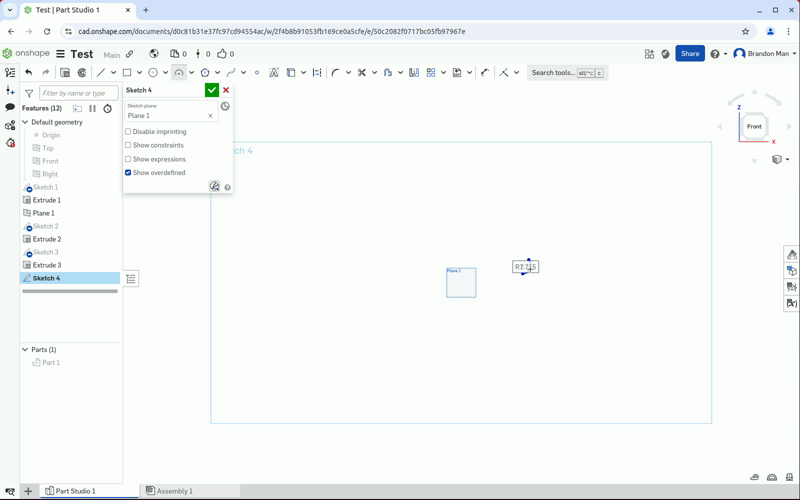
key(l)
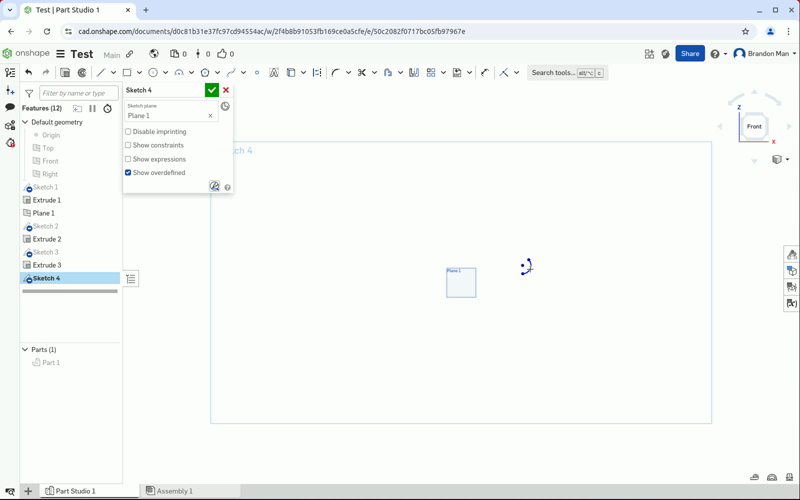
mouse_move(528, 259)
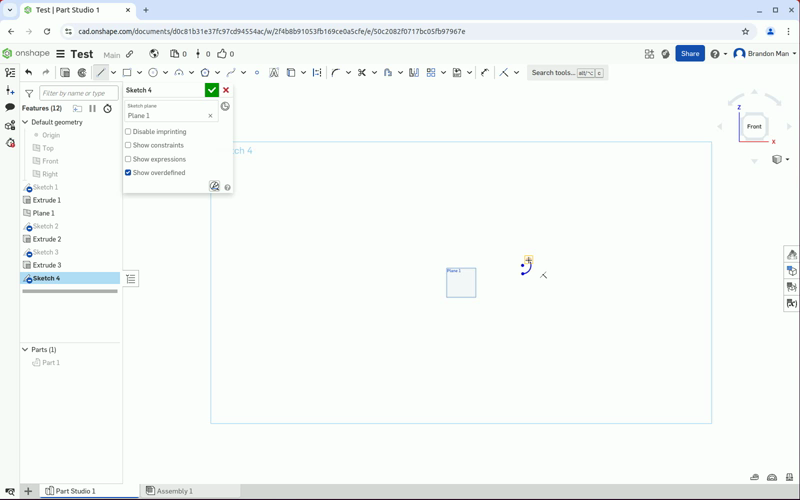
click(528, 259)
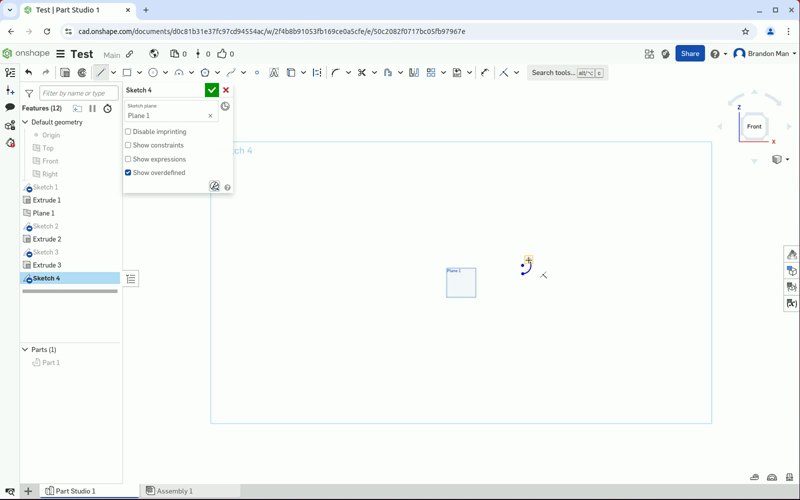
key_down(shift)
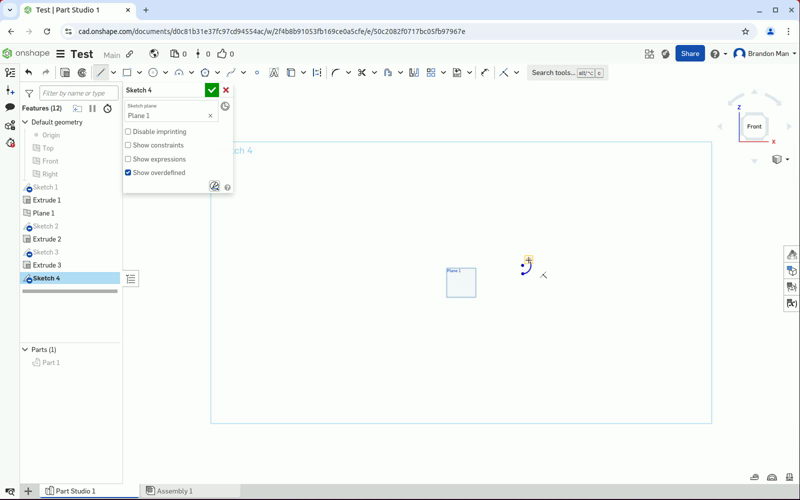
mouse_move(558, 259)
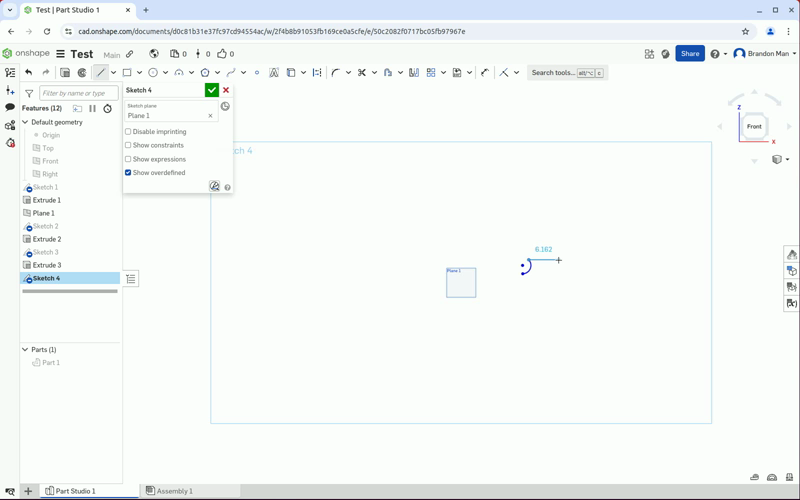
mouse_move(550, 233)
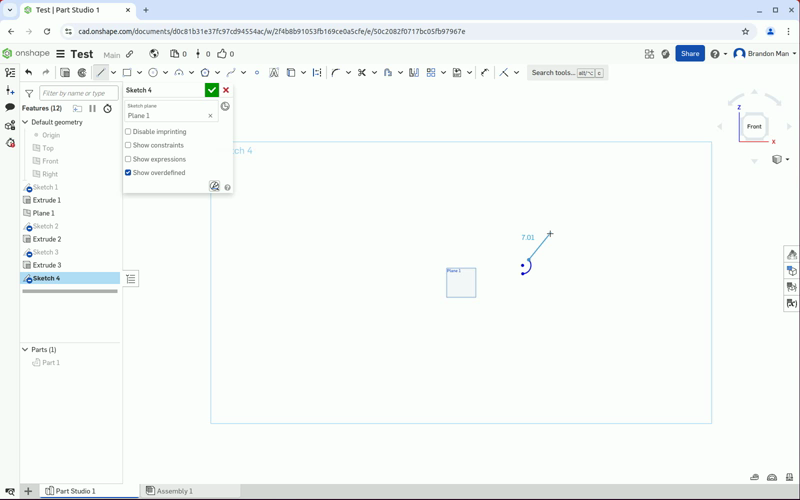
click(550, 233)
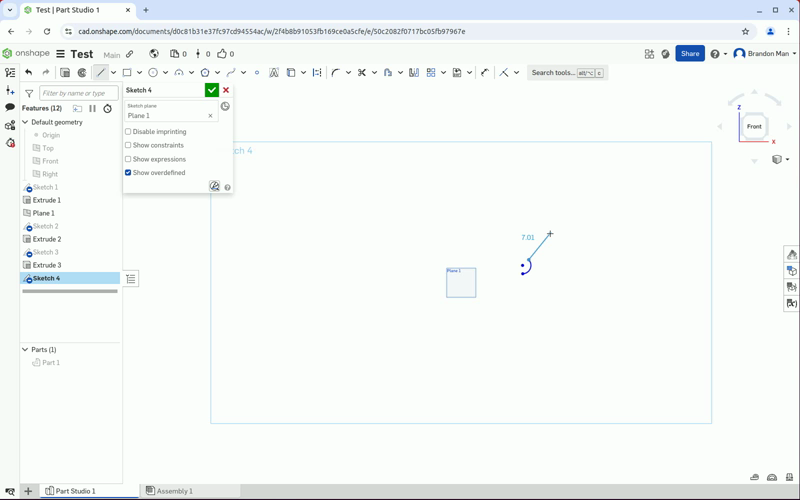
key_up(shift)
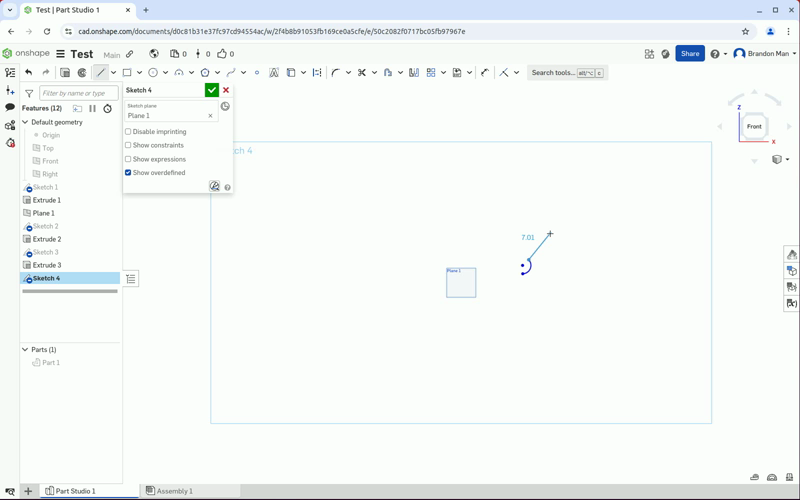
key_down(shift)
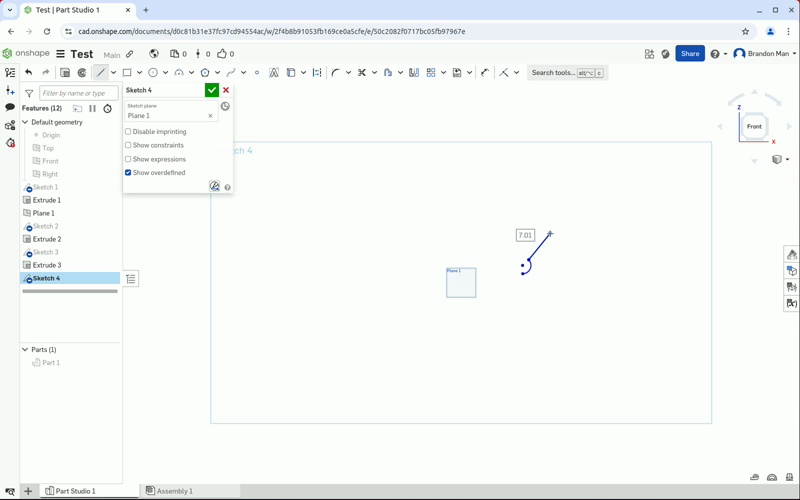
mouse_move(580, 233)
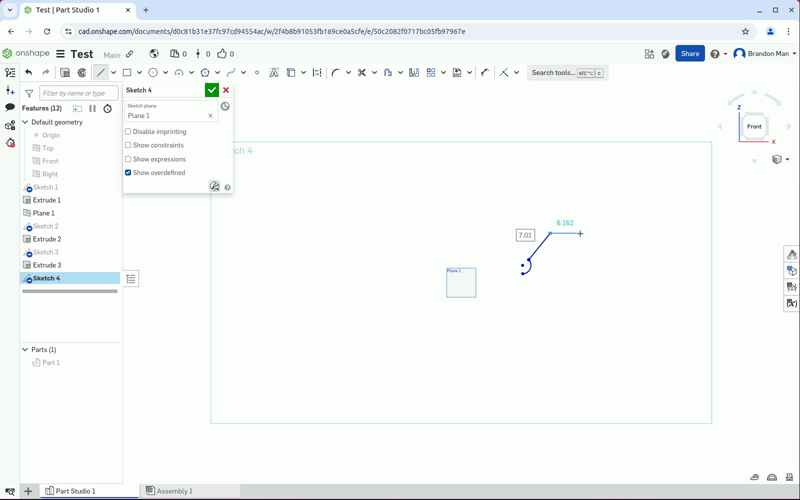
mouse_move(550, 229)
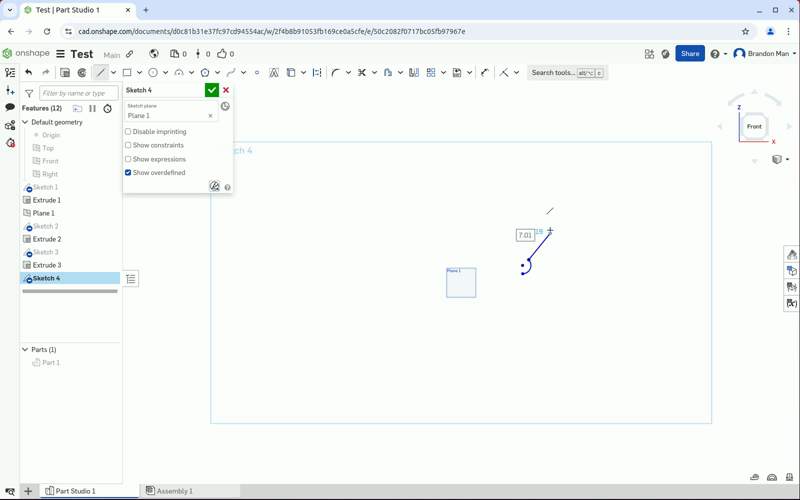
scroll(6)
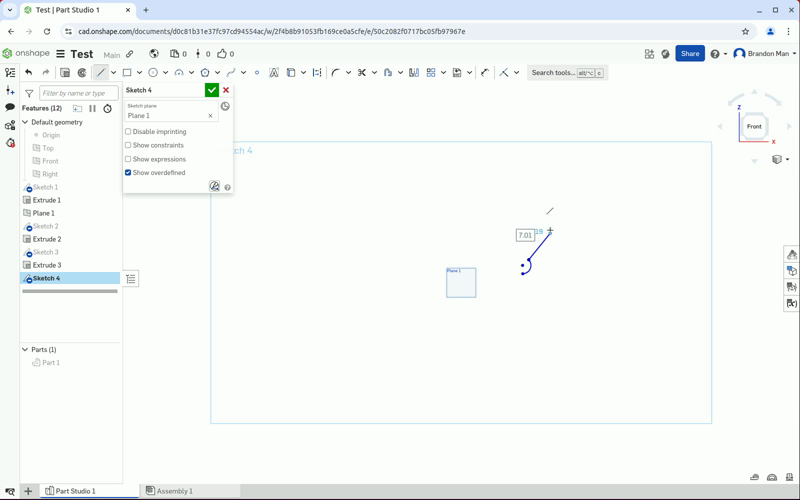
scroll(6)
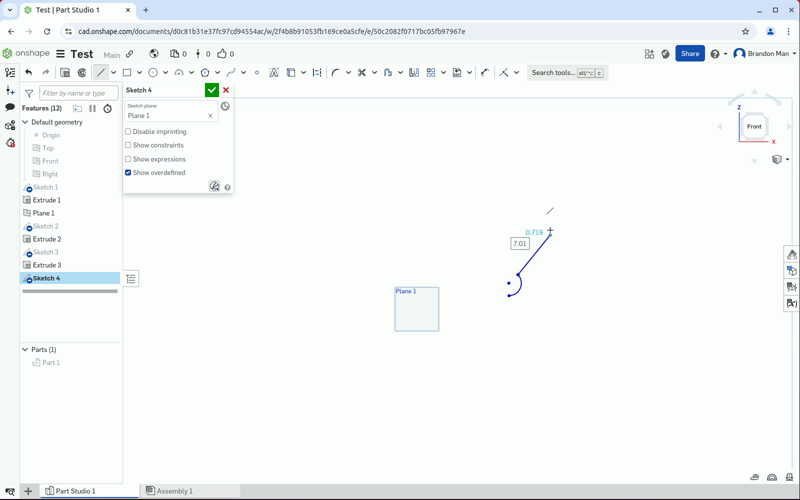
scroll(6)
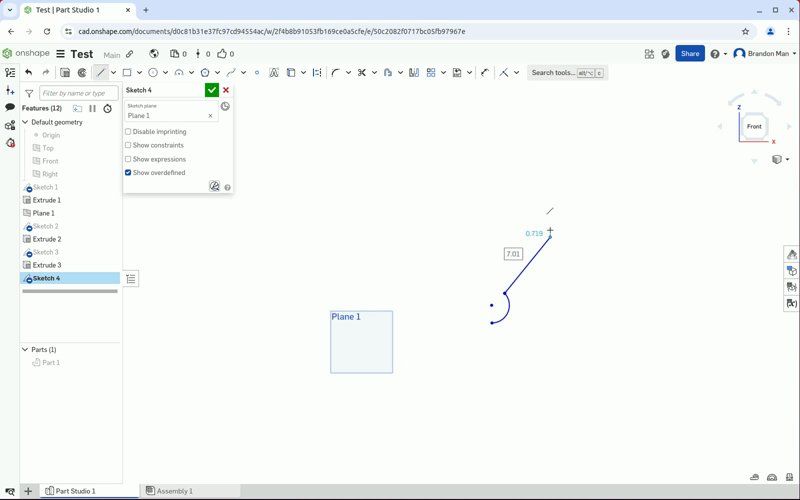
scroll(6)
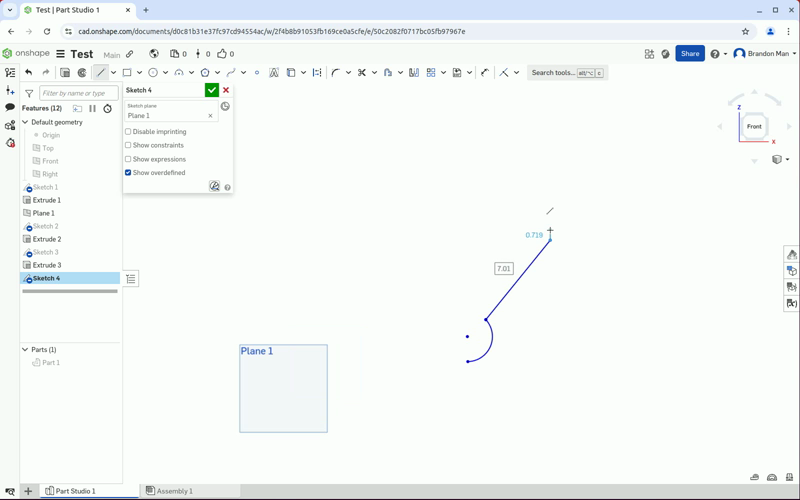
scroll(6)
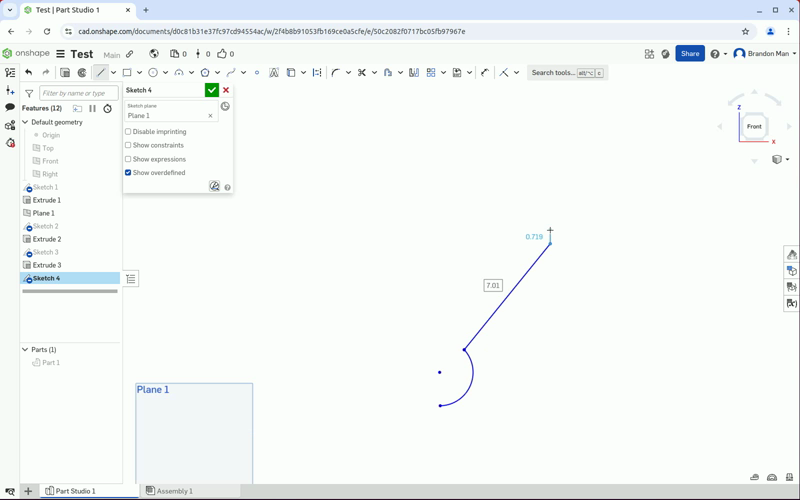
scroll(6)
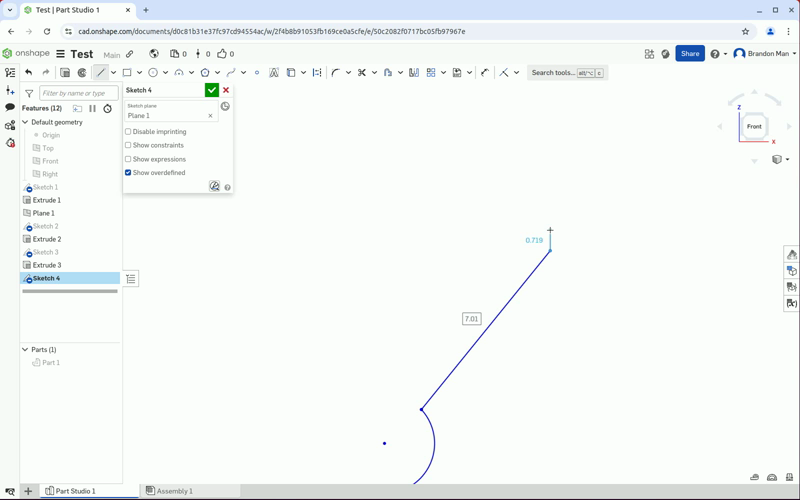
scroll(6)
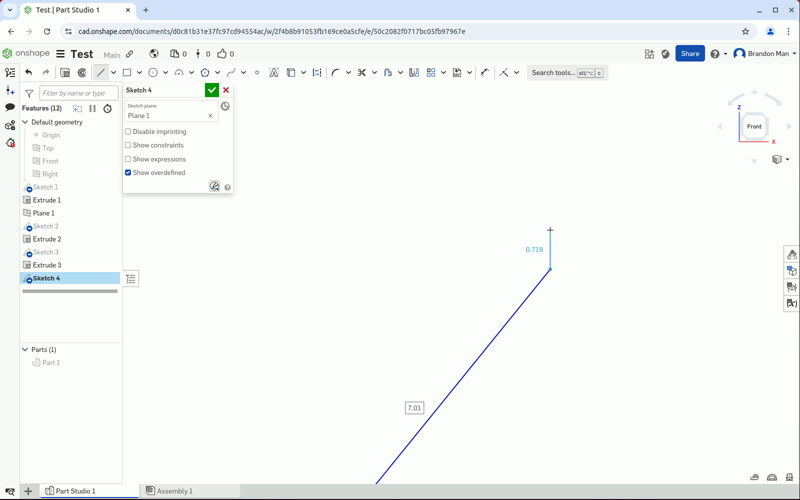
click(550, 229)
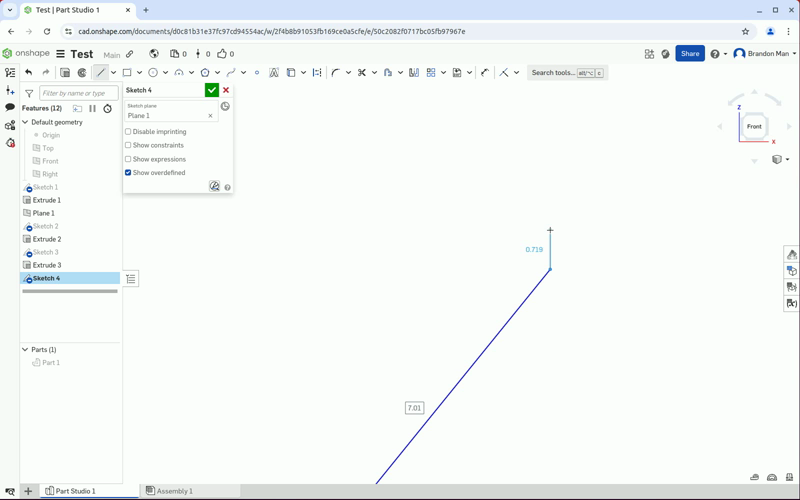
scroll(-6)
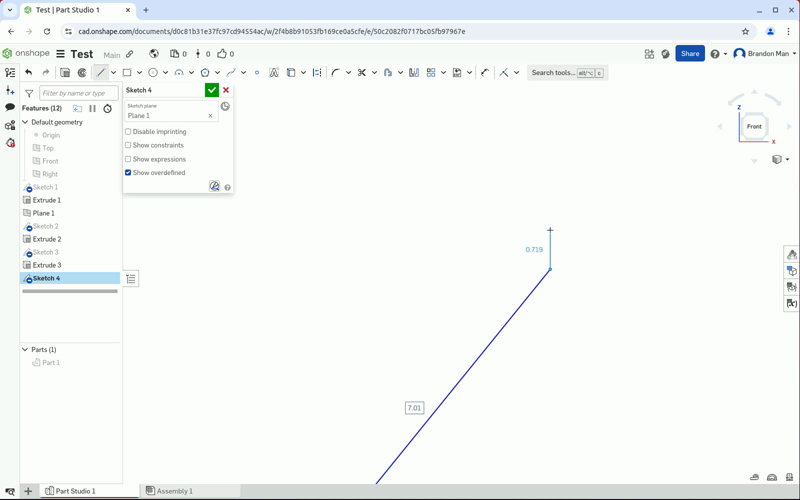
scroll(-6)
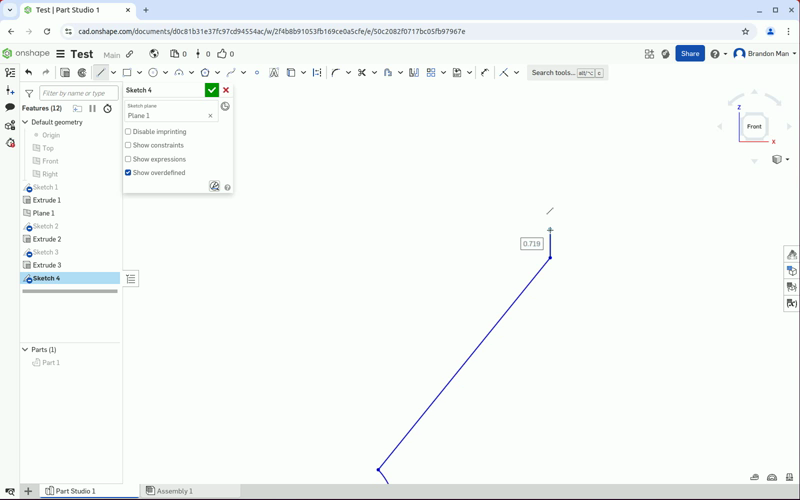
scroll(-6)
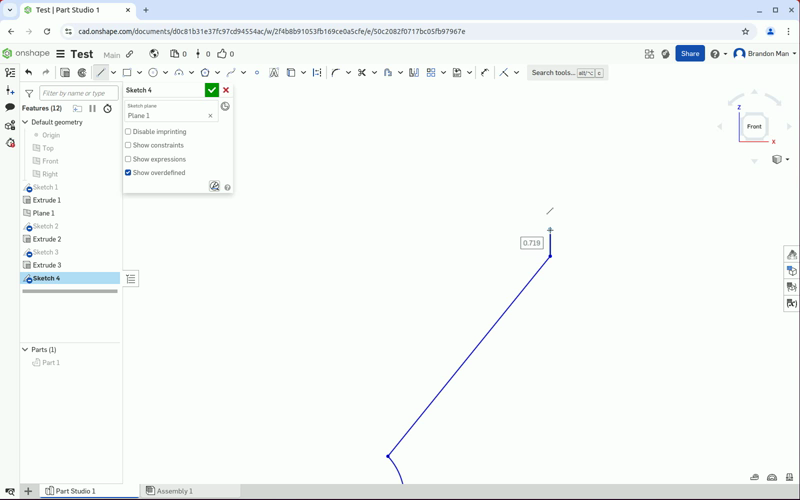
scroll(-6)
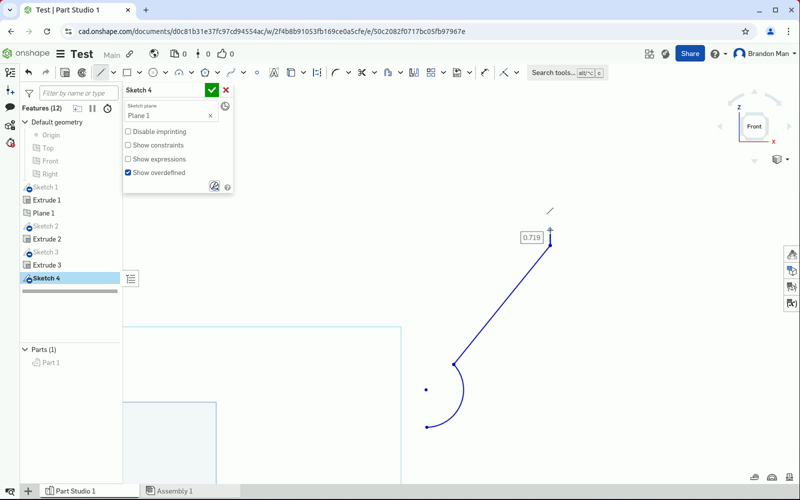
scroll(-6)
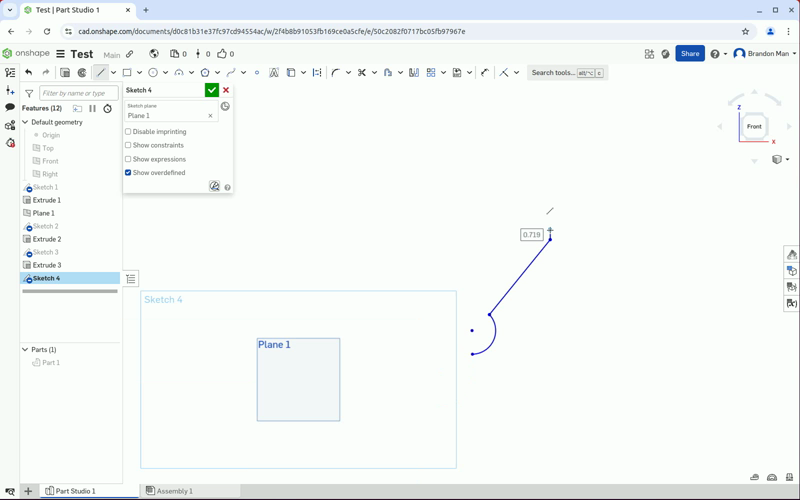
scroll(-6)
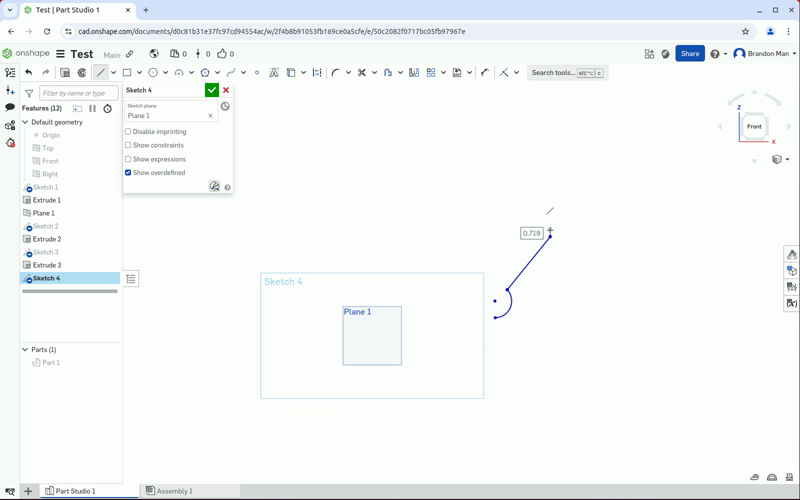
scroll(-6)
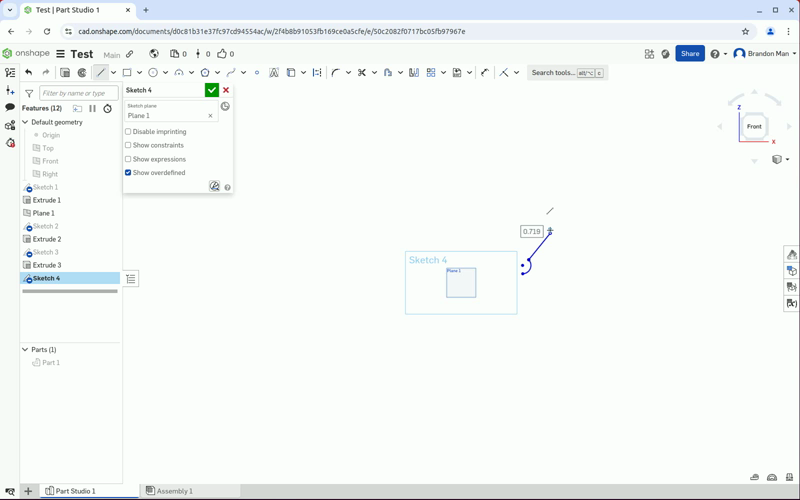
key_up(shift)
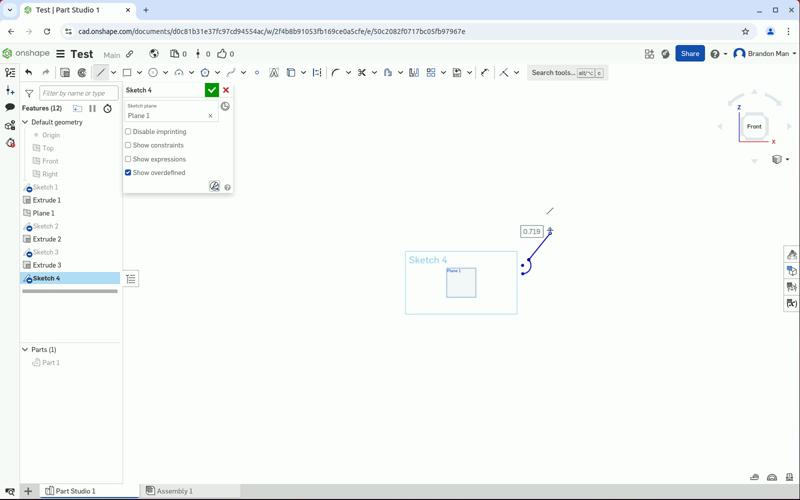
key_down(shift)
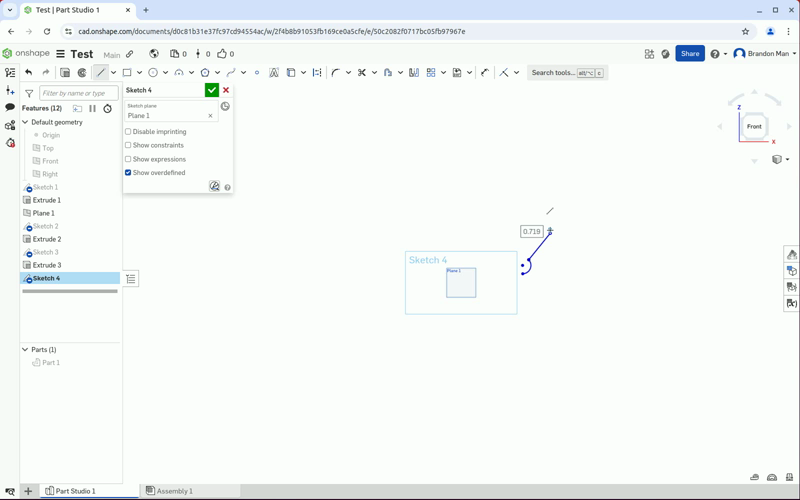
mouse_move(580, 229)
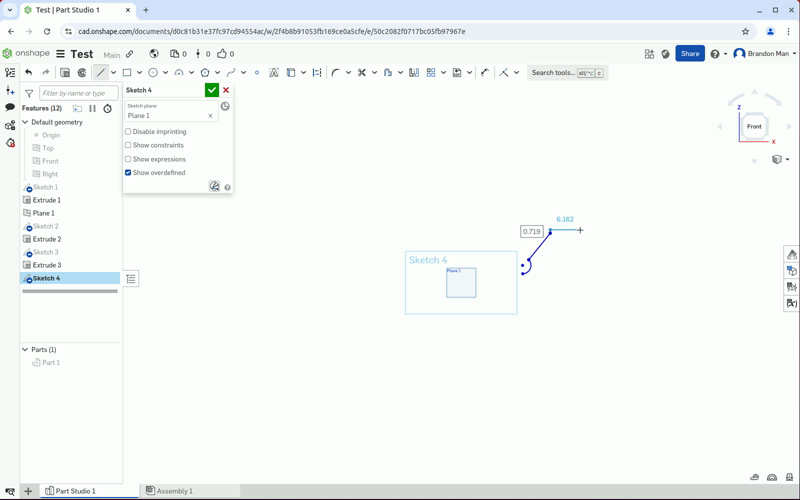
mouse_move(522, 229)
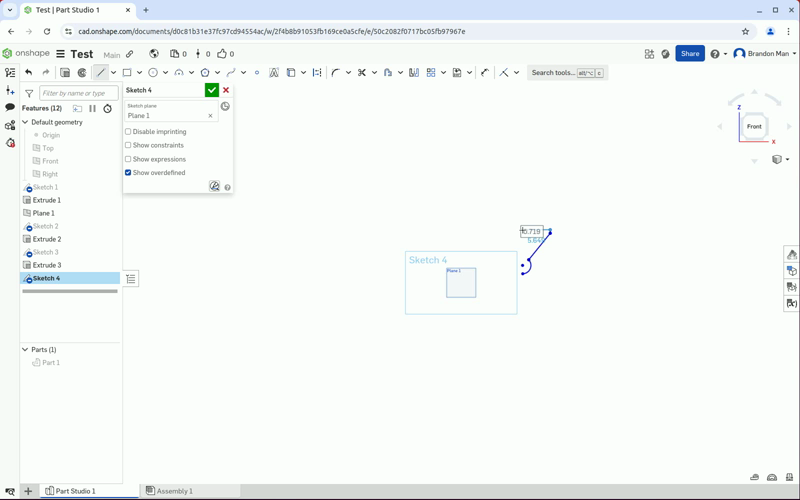
click(522, 229)
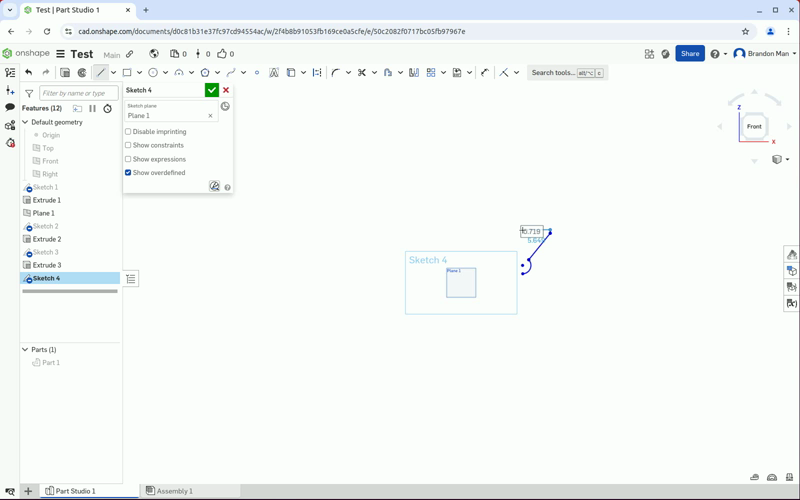
key_up(shift)
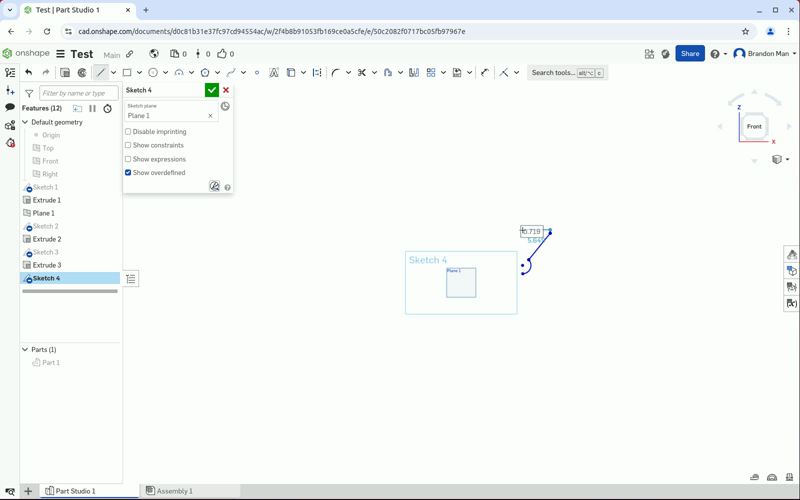
mouse_move(552, 229)
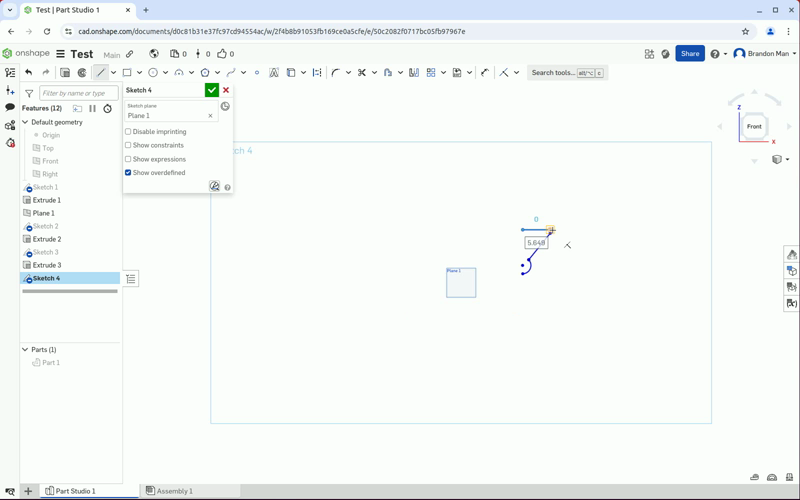
key_down(shift)
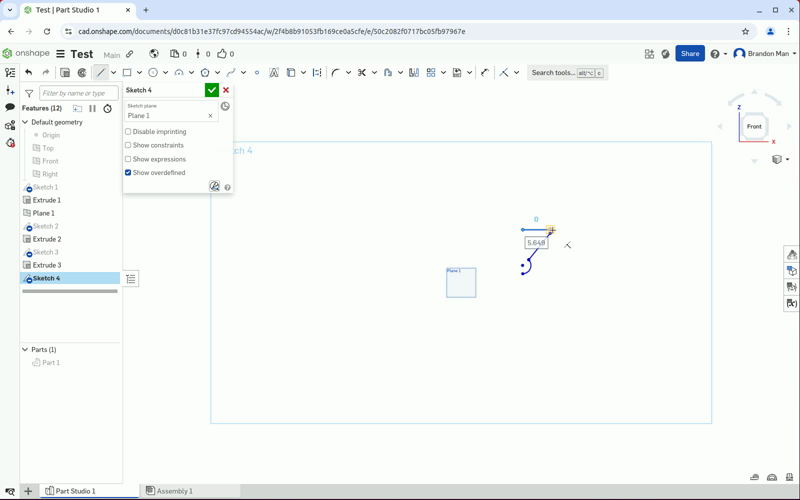
mouse_move(522, 273)
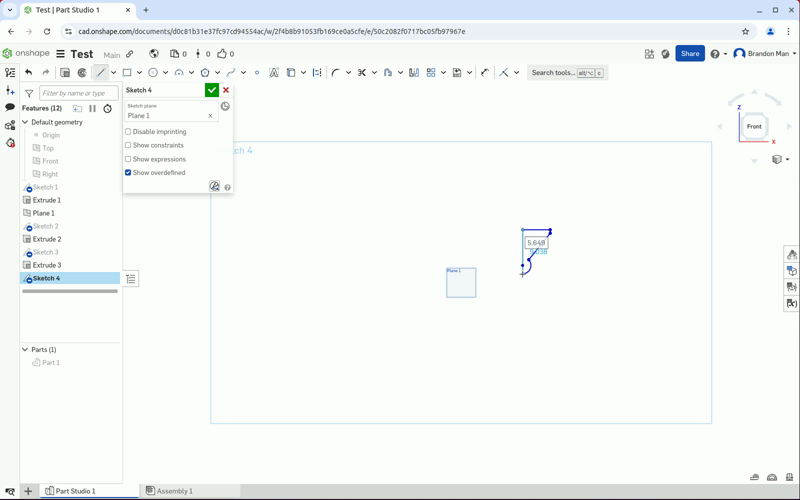
key_up(shift)
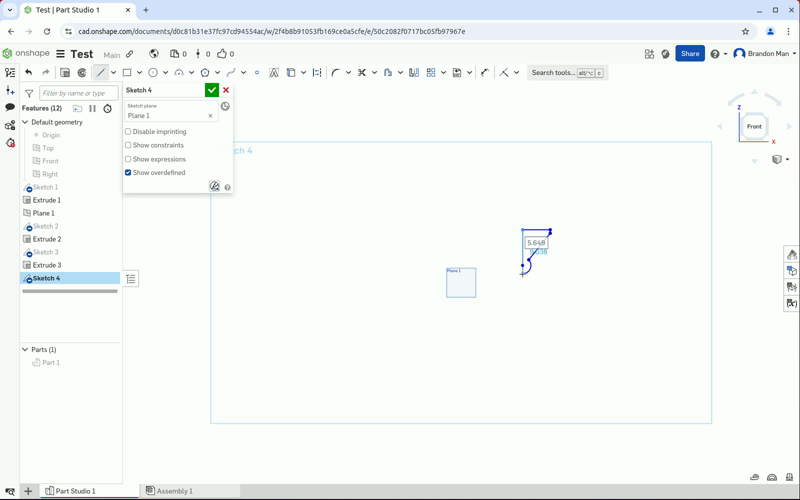
click(522, 273)
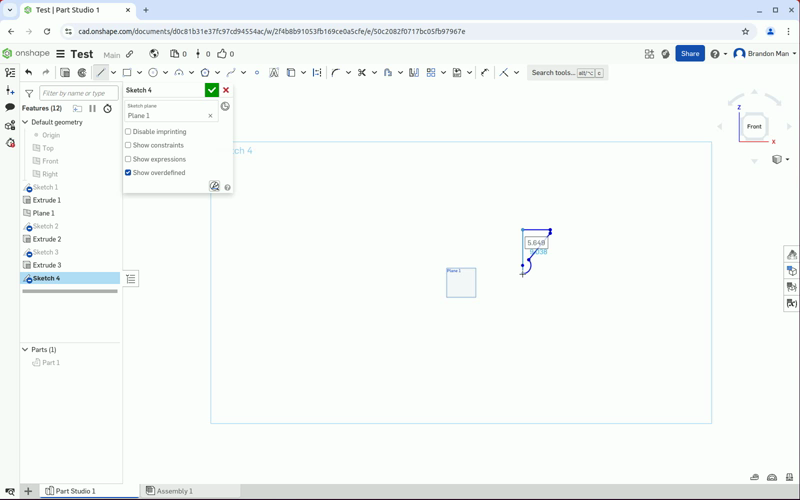
key(esc)
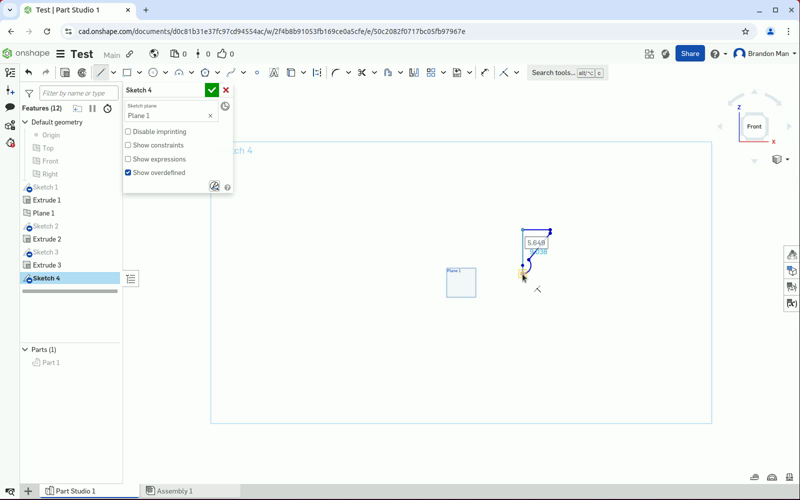
mouse_move(539, 242)
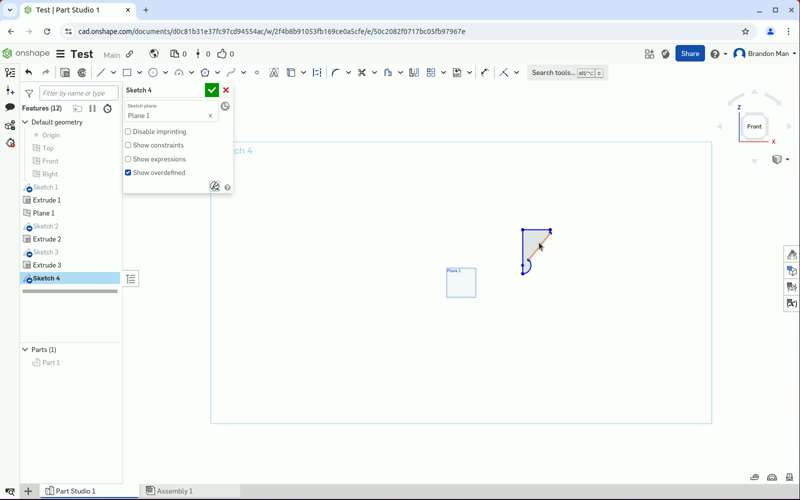
scroll(6)
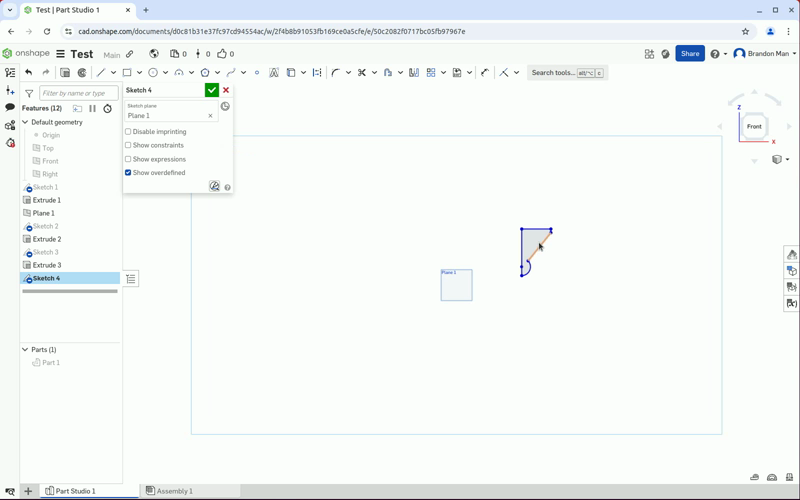
scroll(6)
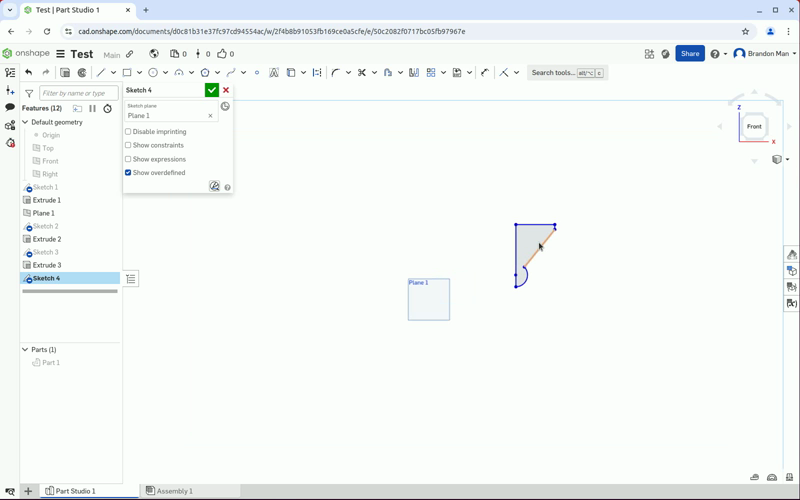
scroll(6)
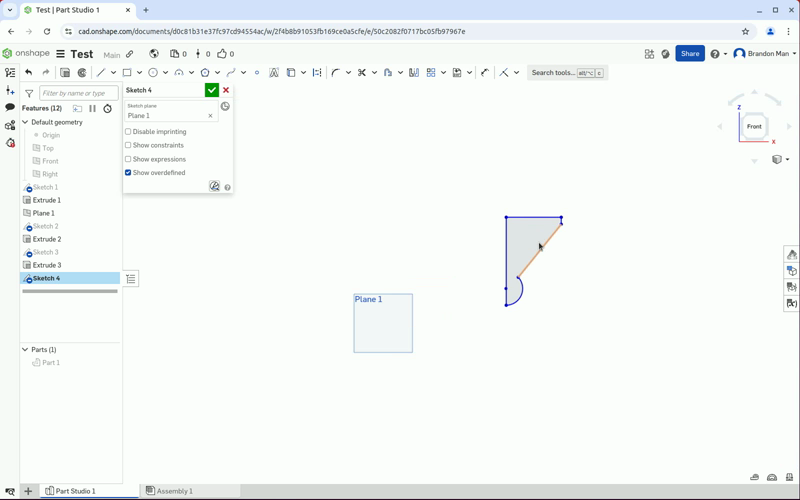
scroll(6)
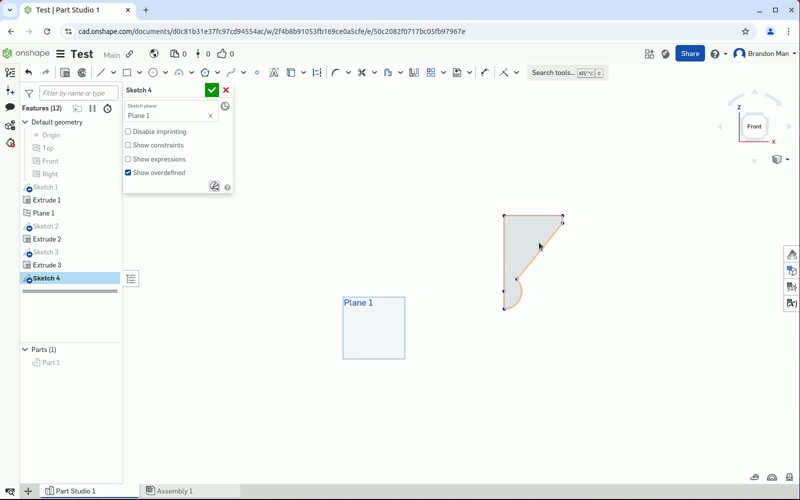
scroll(6)
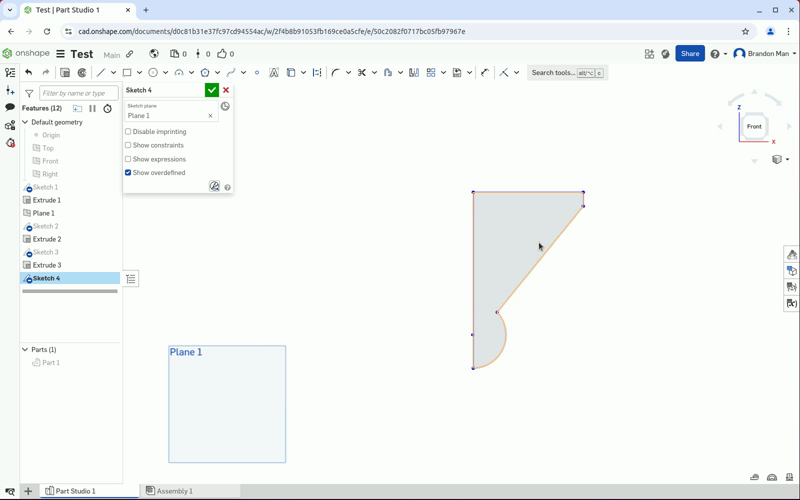
scroll(6)
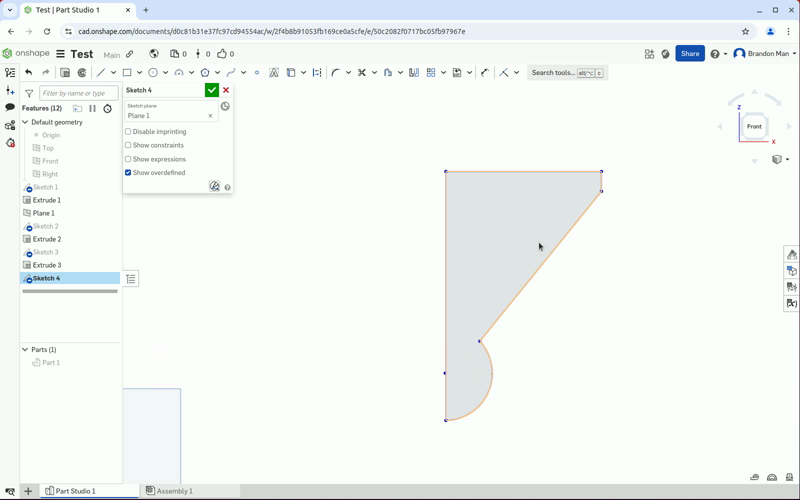
scroll(6)
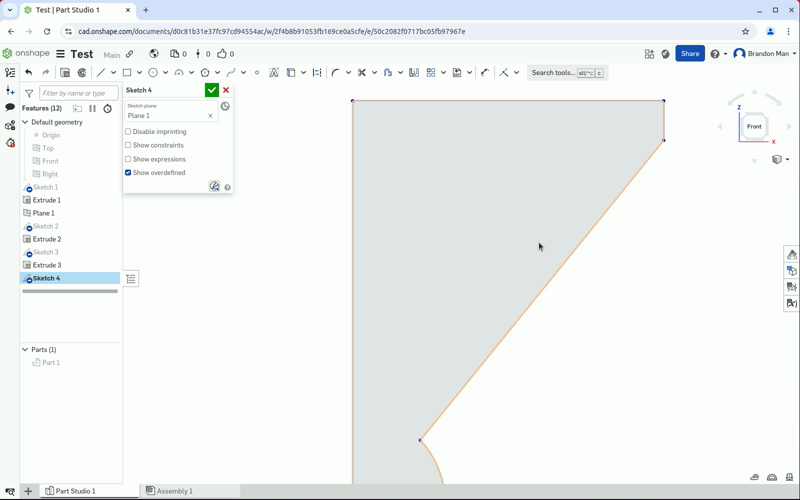
click(539, 242)
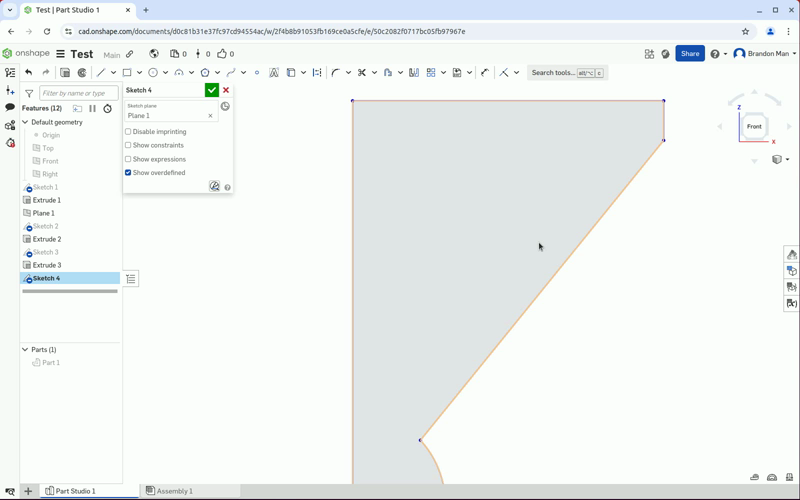
scroll(-6)
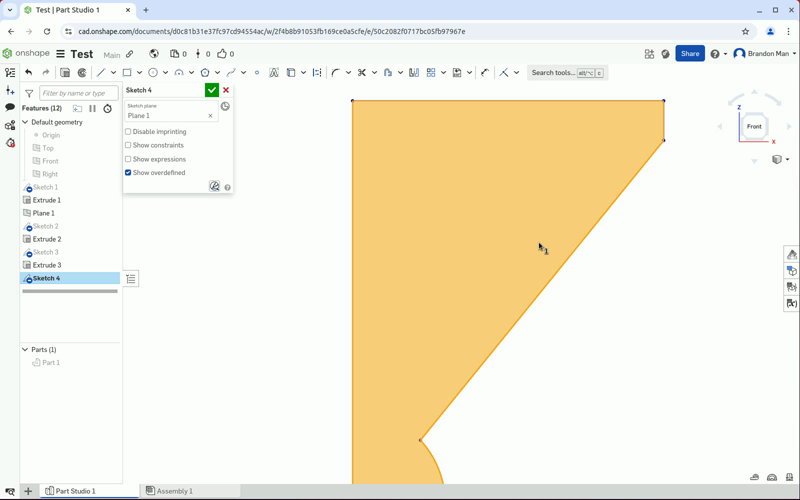
scroll(-6)
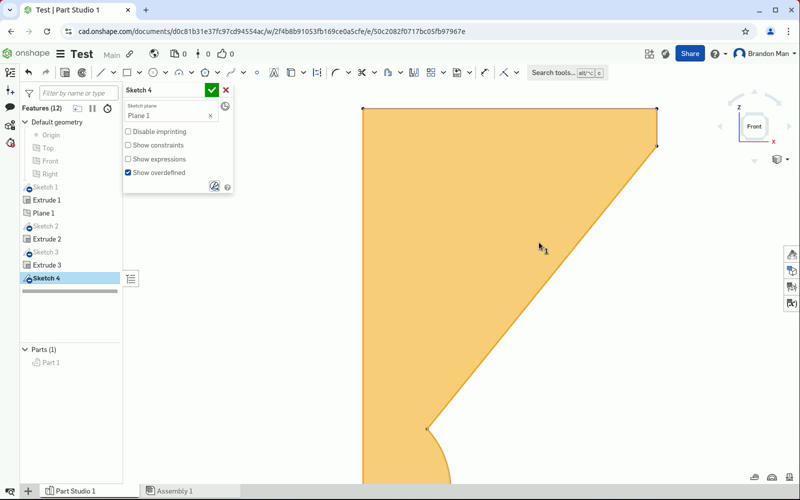
scroll(-6)
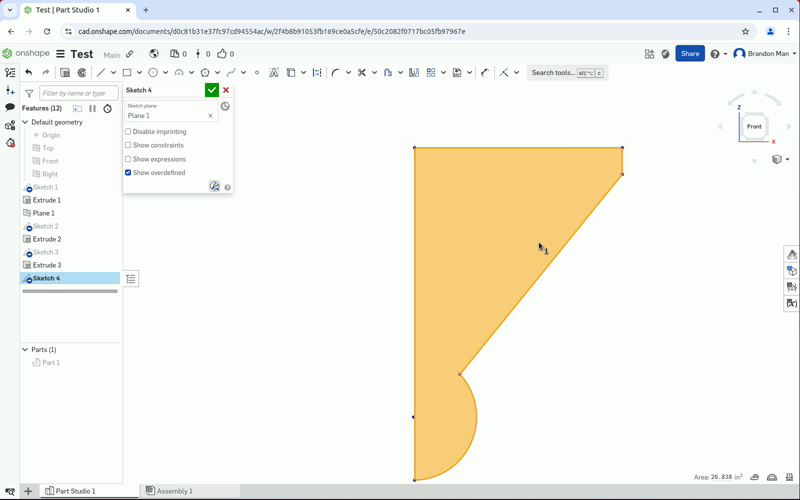
scroll(-6)
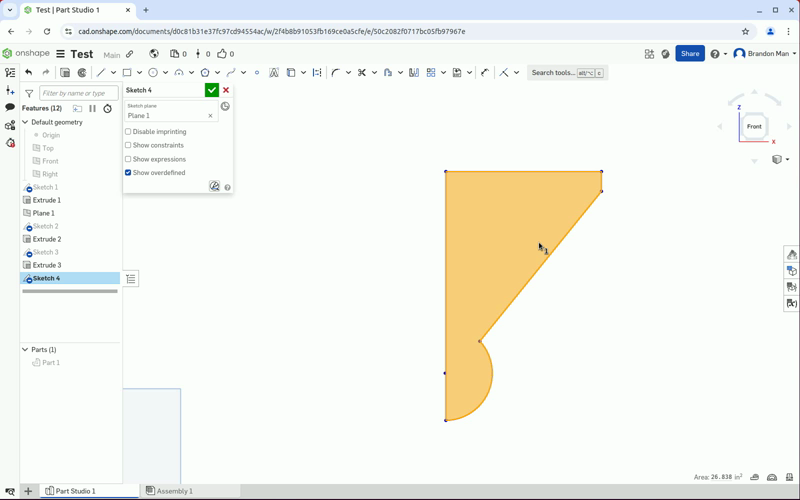
scroll(-6)
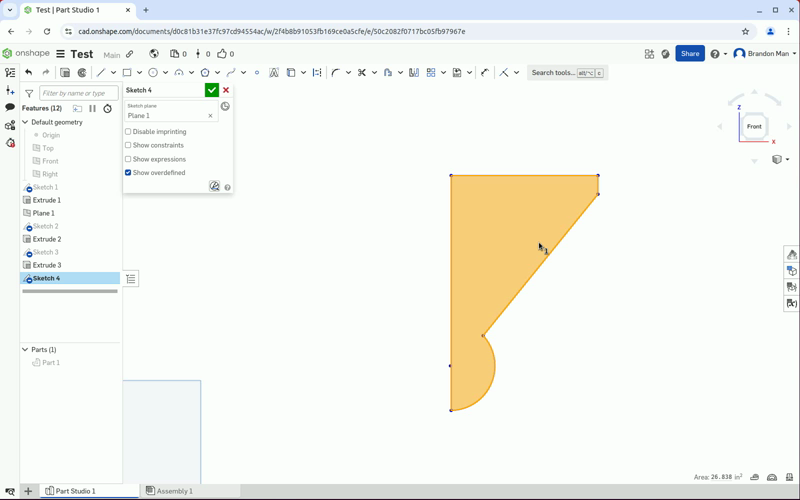
scroll(-6)
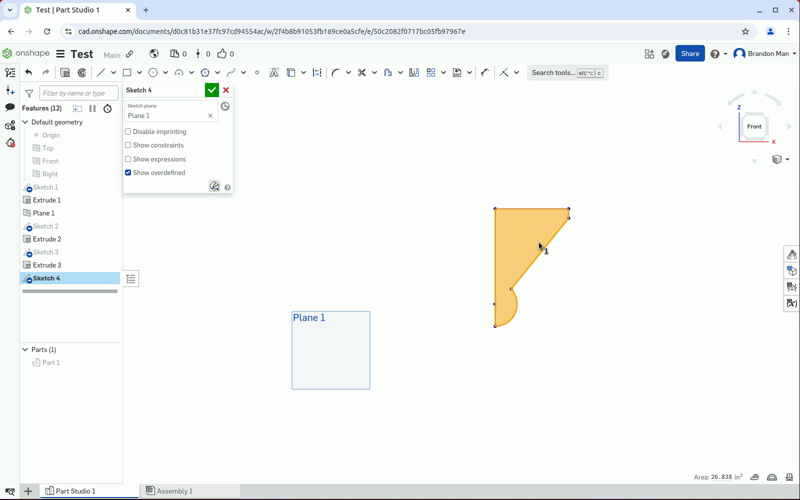
scroll(-6)
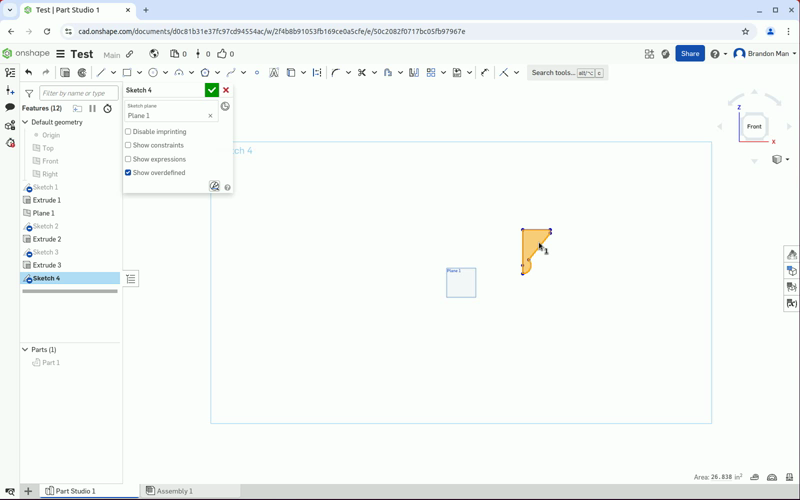
mouse_move(73, 352)
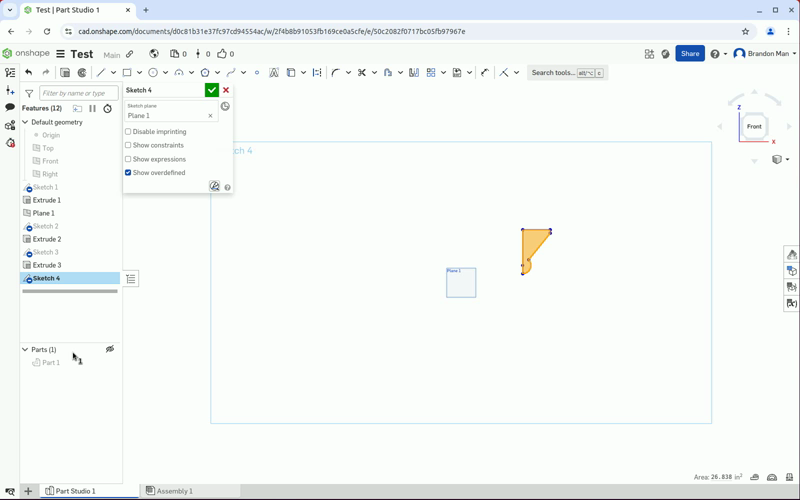
key(shift+y)
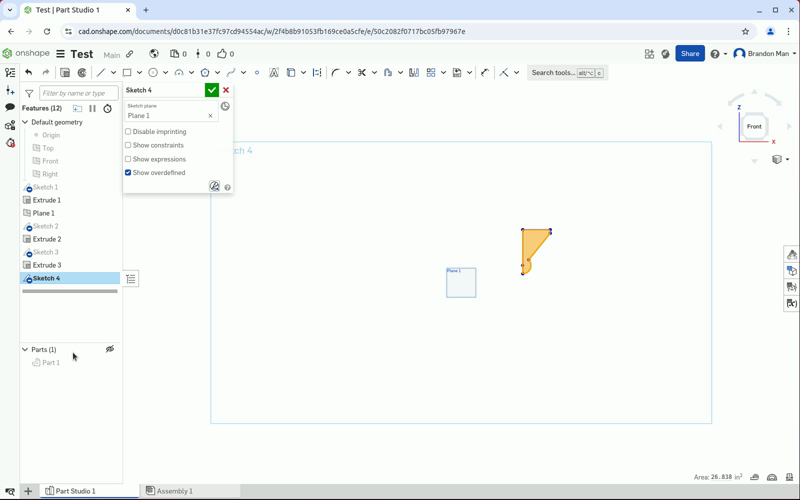
key(shift+e)
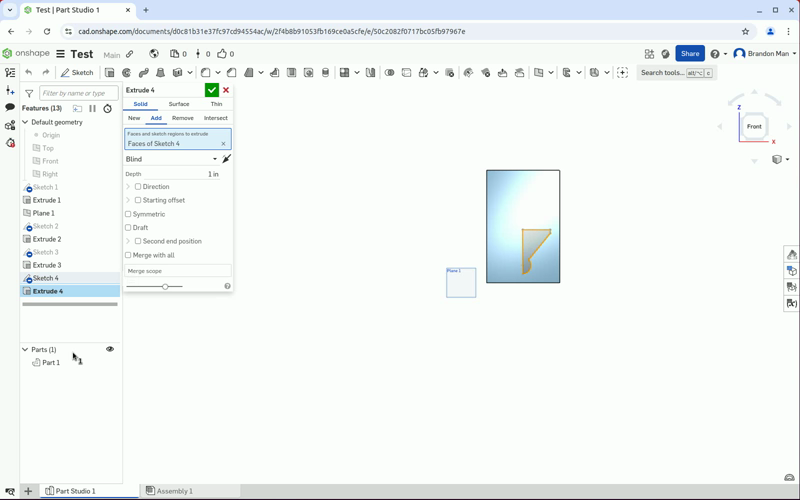
mouse_move(143, 106)
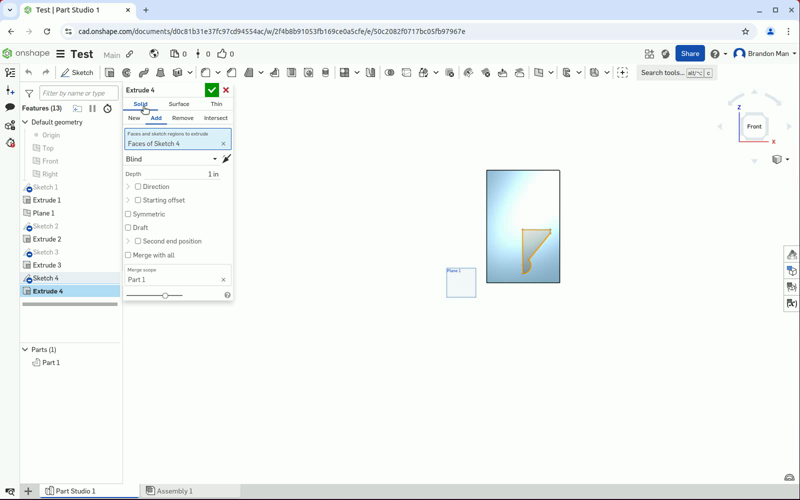
click(143, 106)
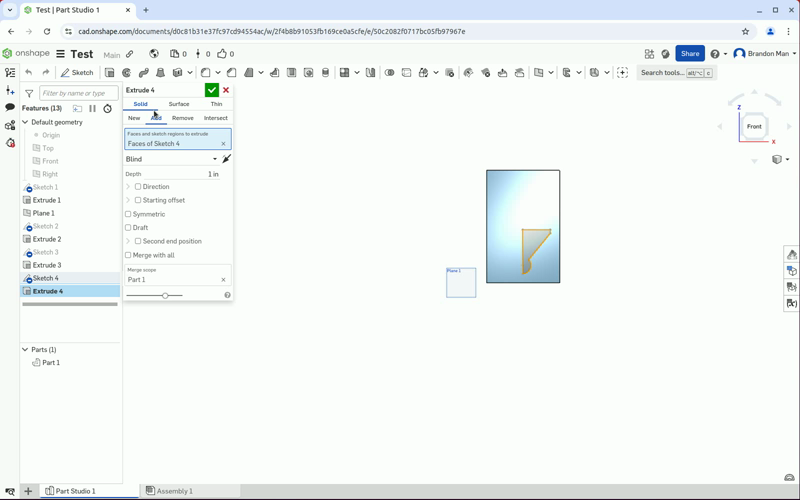
mouse_move(186, 120)
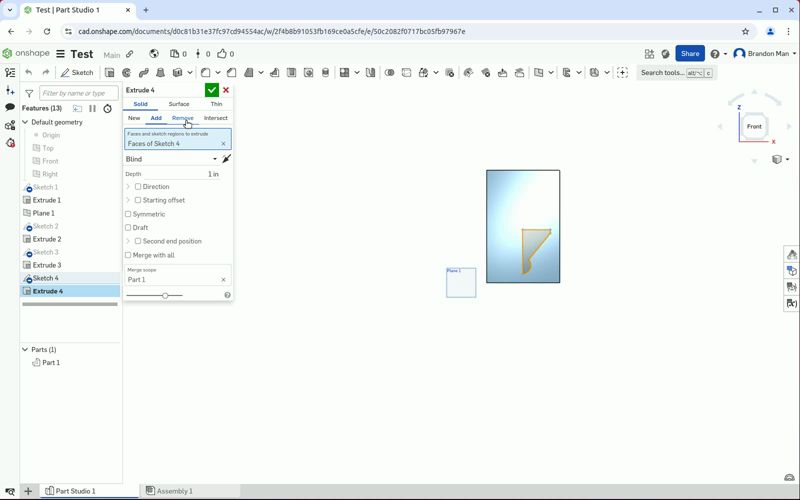
click(186, 120)
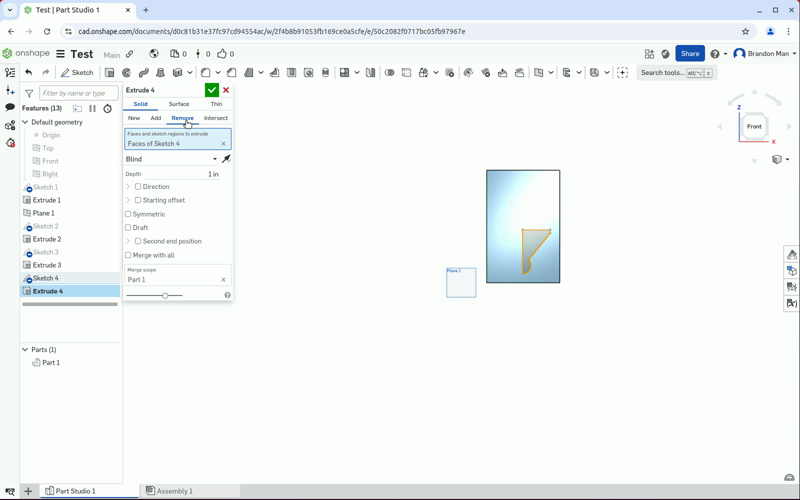
key(tab, 4)
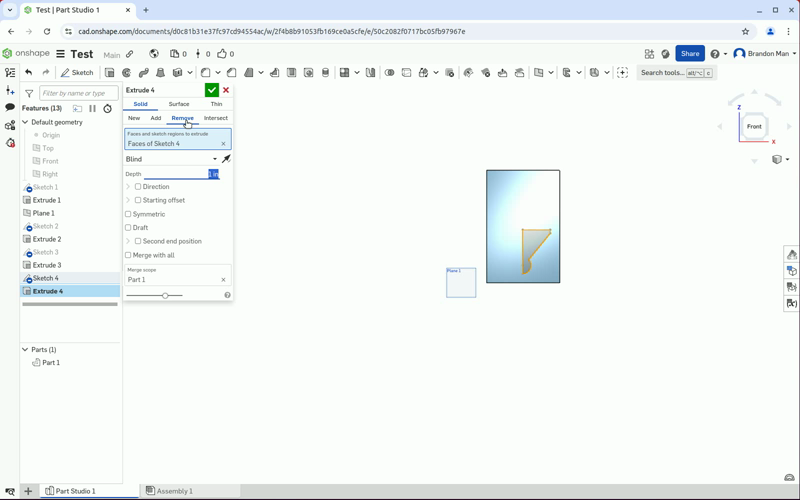
text(9.388)
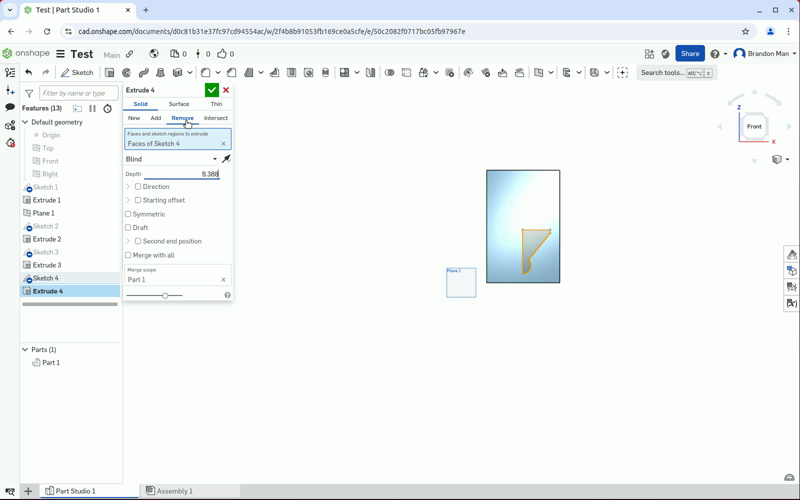
key(tab, 6)
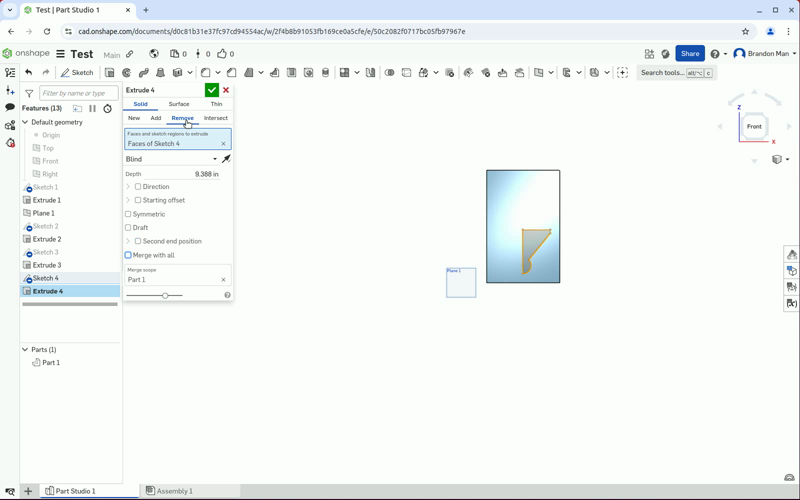
key(space)
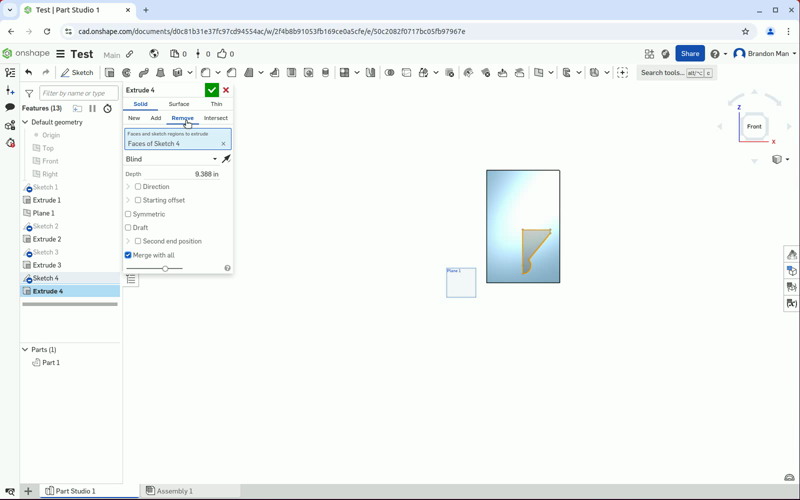
key(enter)
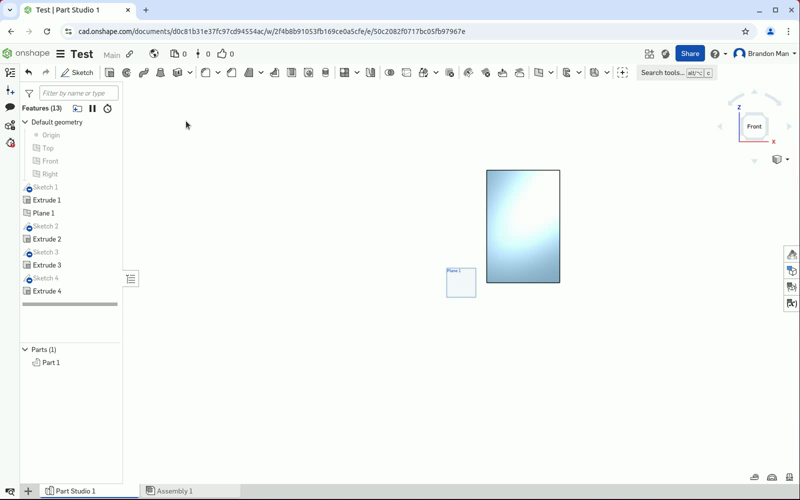
key(shift+h)
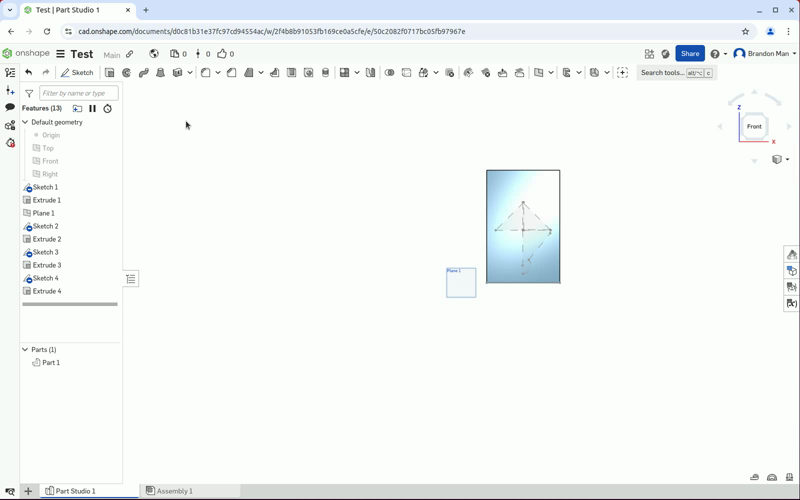
key(shift+h)
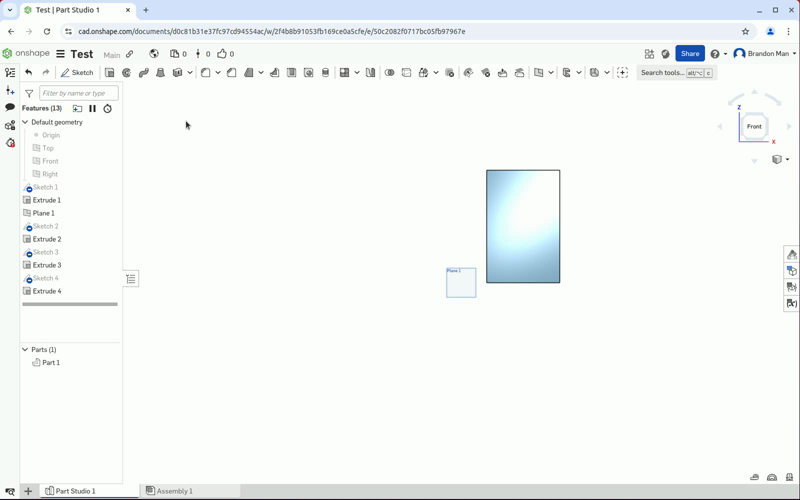
mouse_move(73, 189)
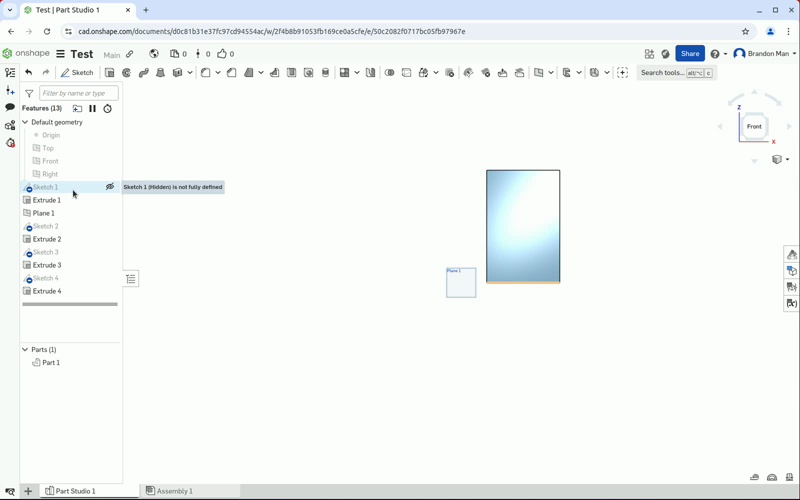
click(73, 189)
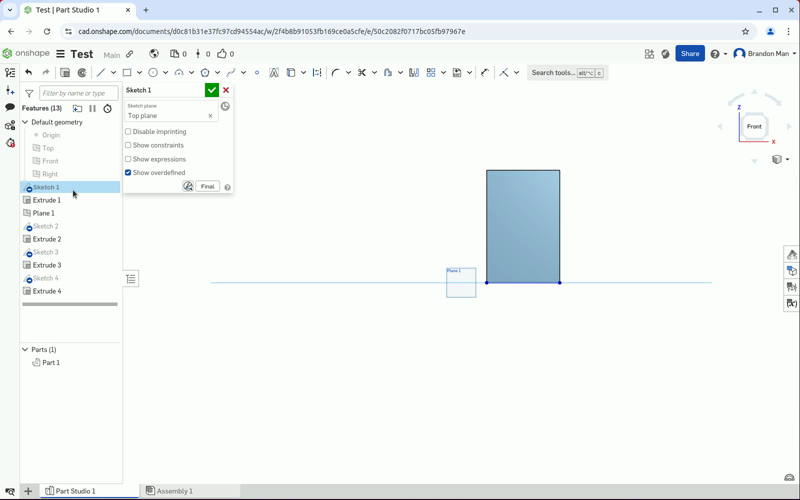
mouse_move(229, 92)
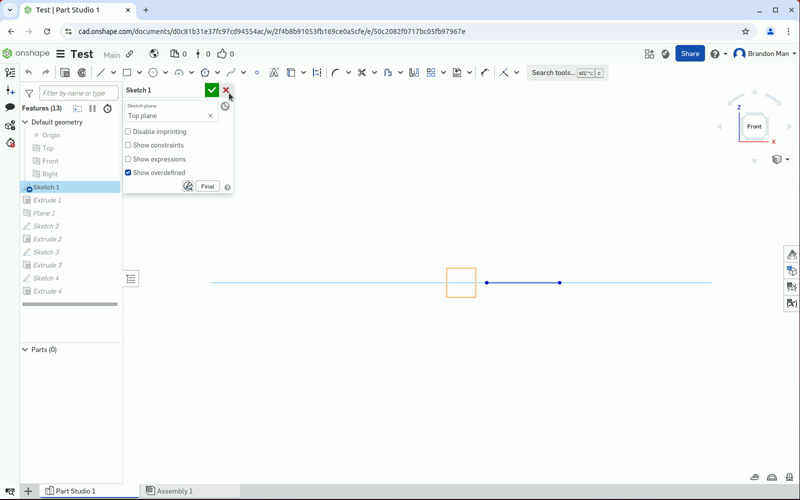
click(229, 92)
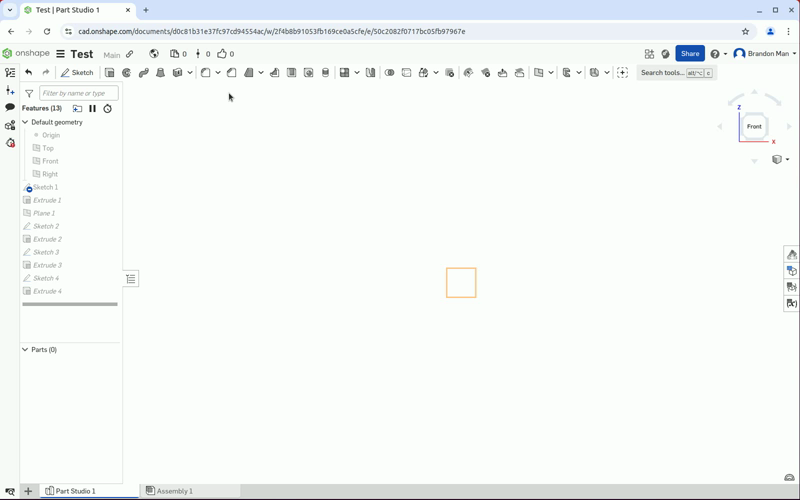
key(shift+s)
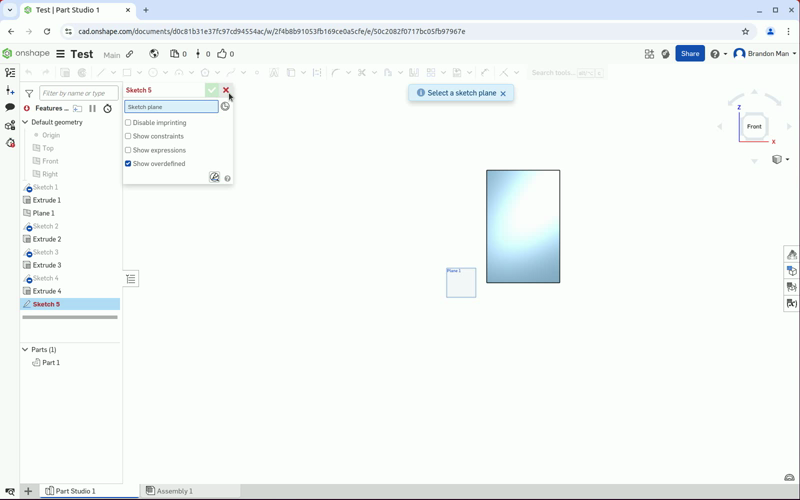
mouse_move(73, 215)
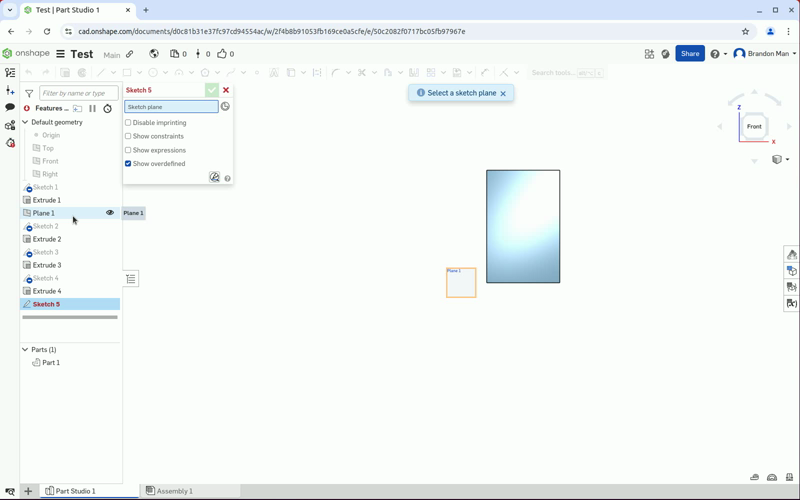
click(73, 215)
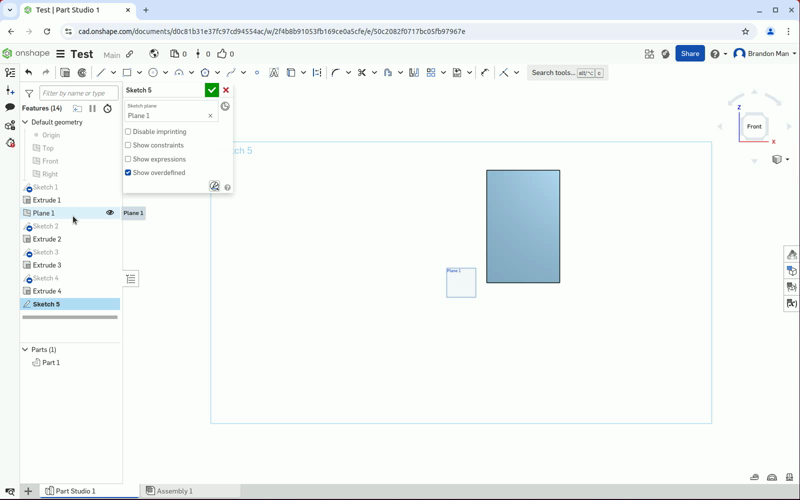
mouse_move(73, 352)
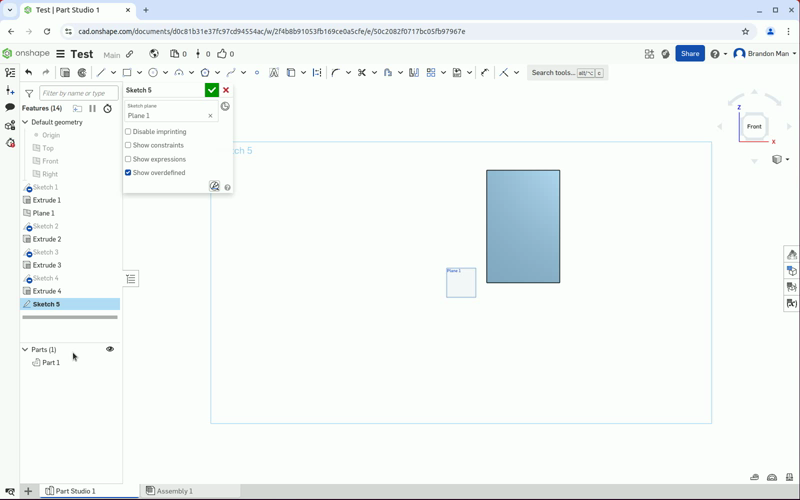
key(y)
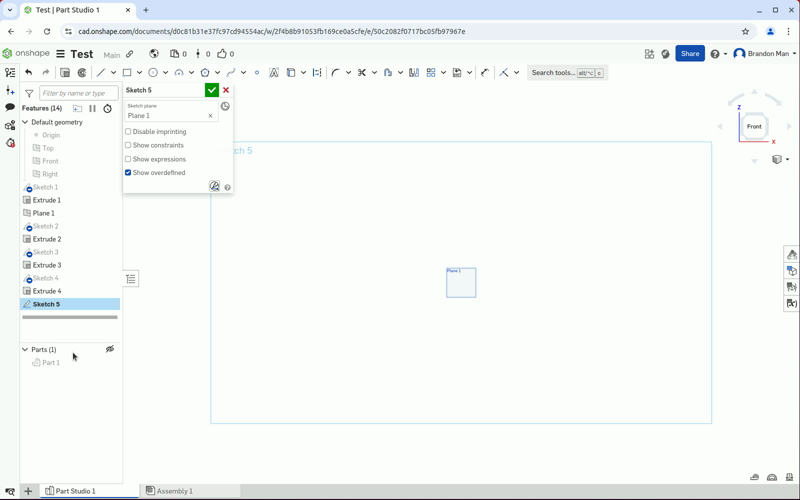
key(l)
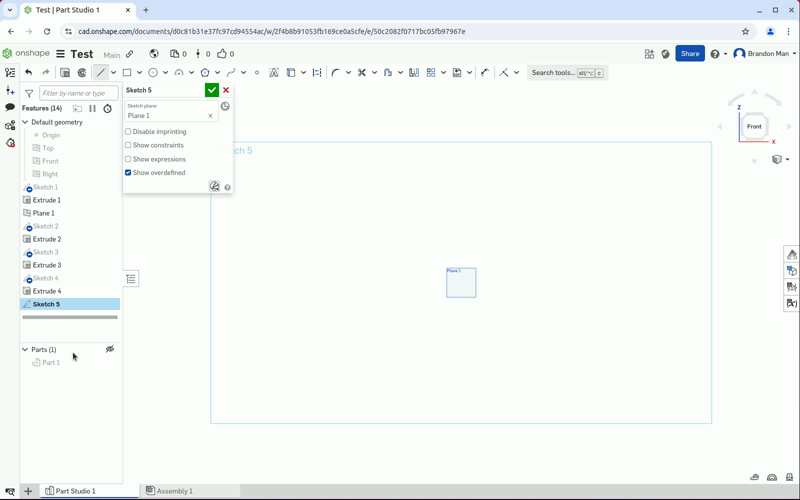
key_down(shift)
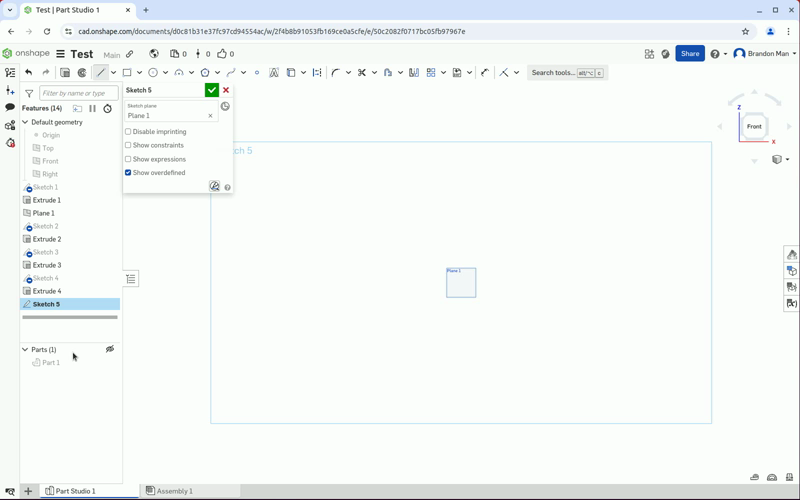
mouse_move(495, 233)
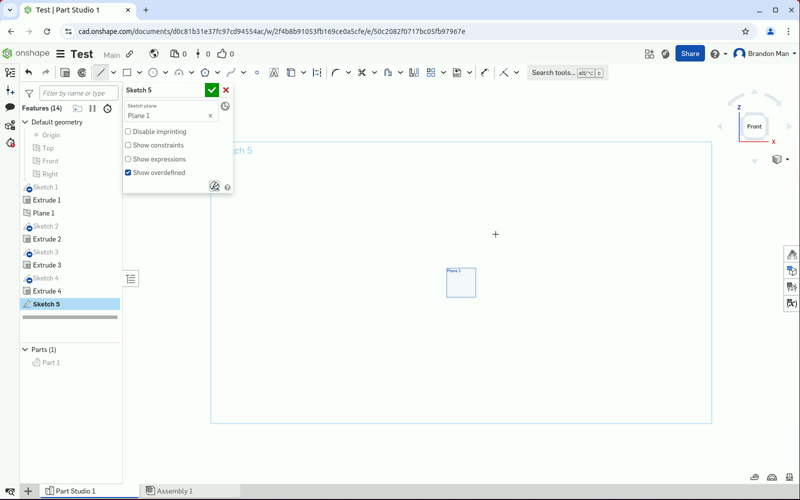
click(495, 233)
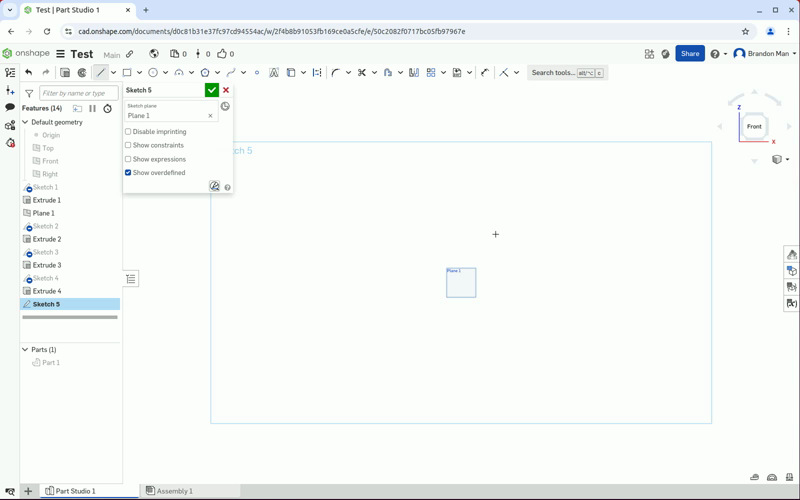
key_up(shift)
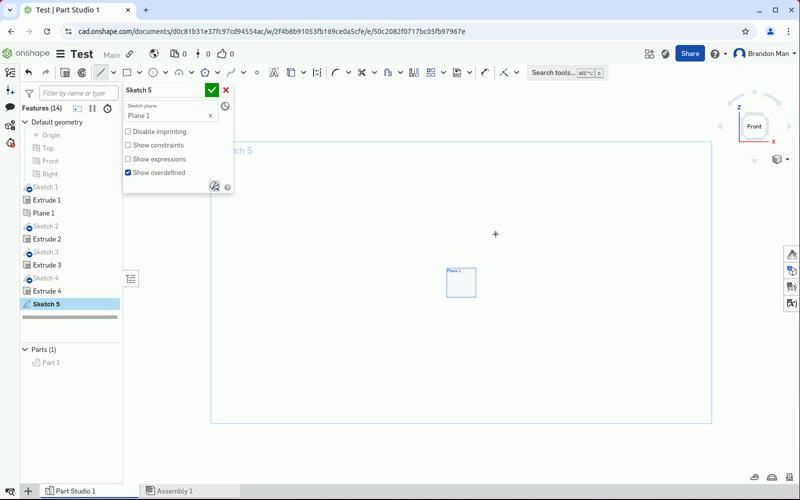
key_down(shift)
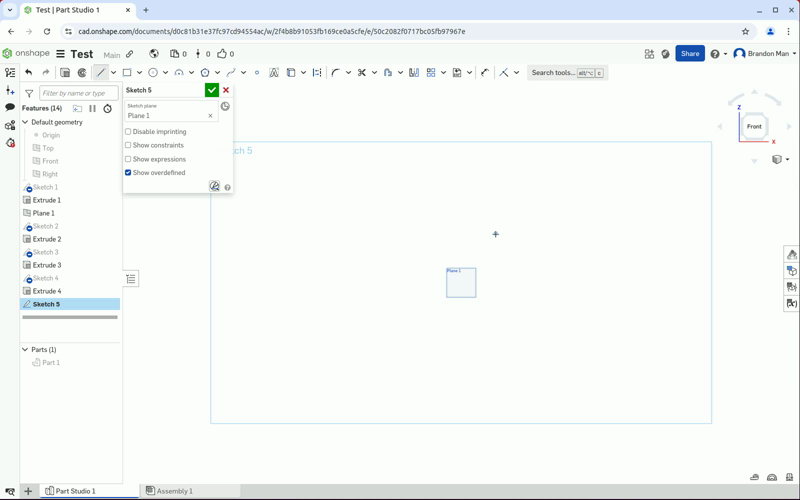
mouse_move(525, 233)
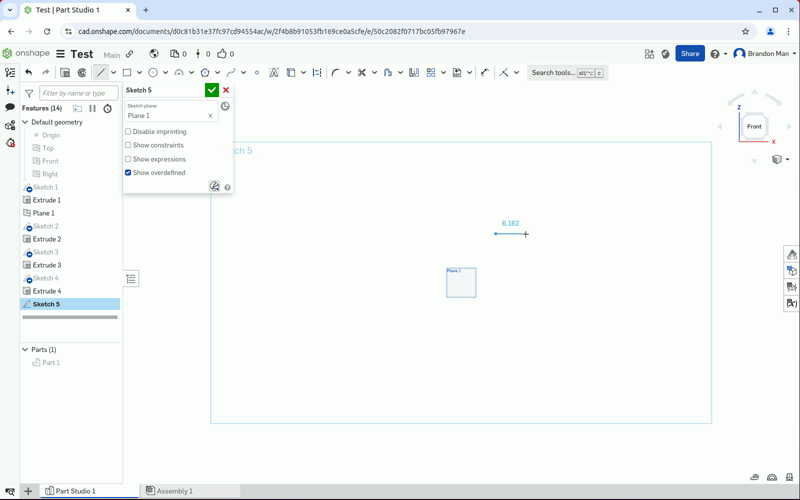
mouse_move(517, 260)
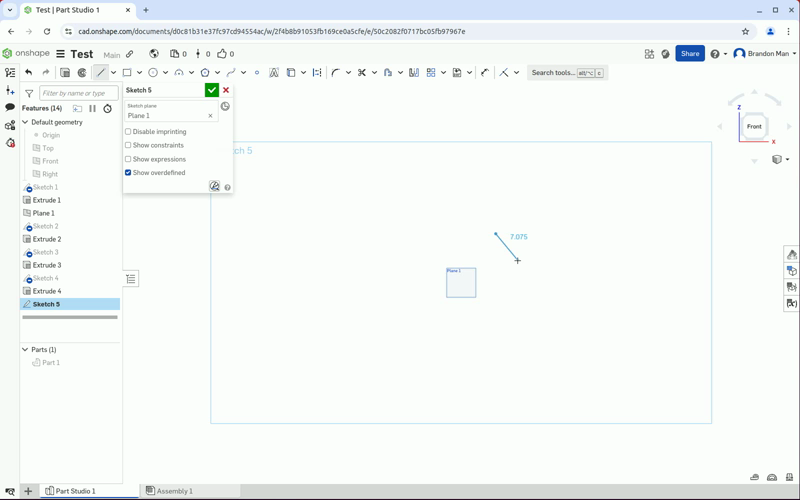
click(517, 260)
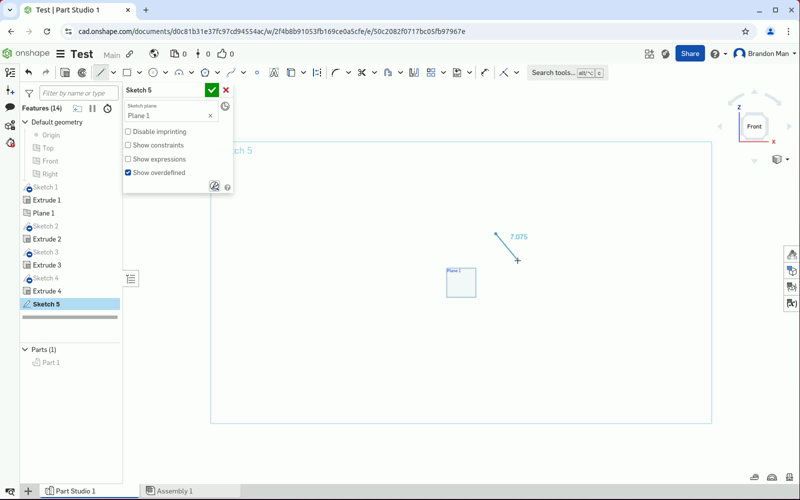
key_up(shift)
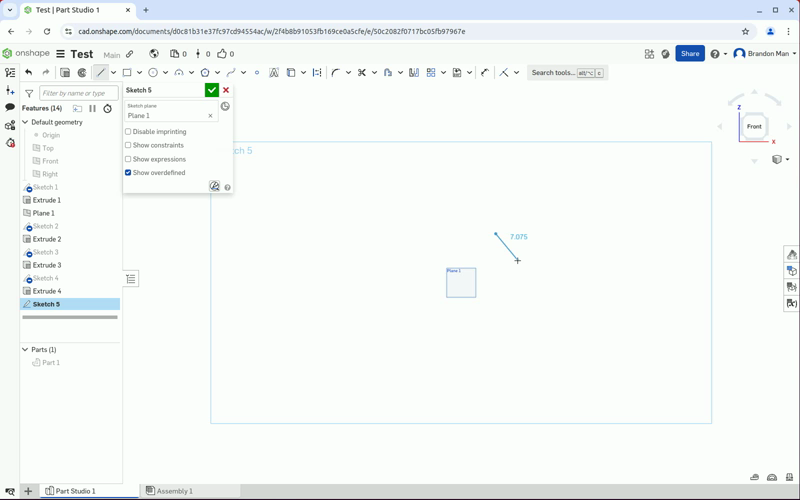
key(esc)
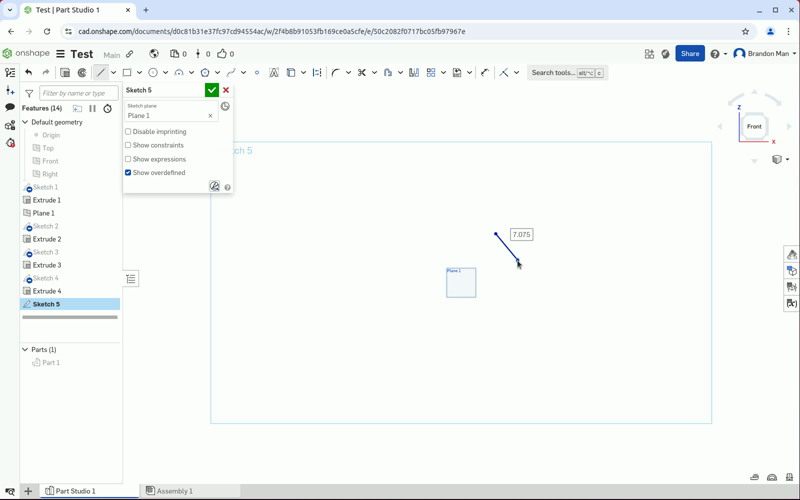
key(a)
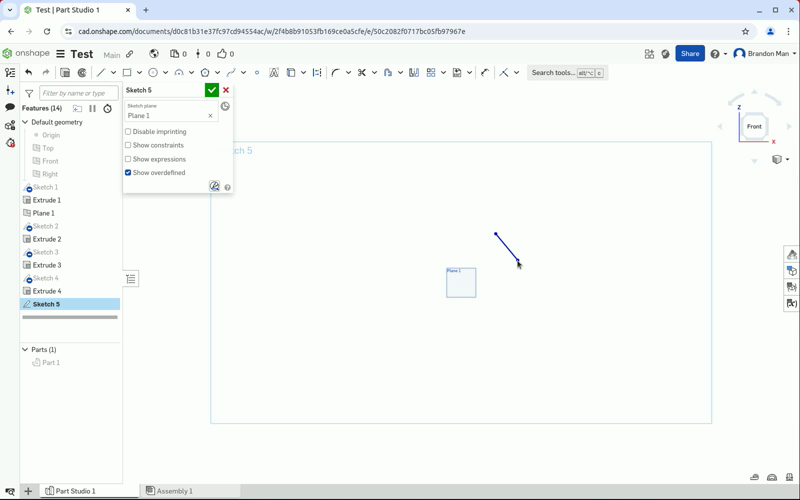
mouse_move(517, 260)
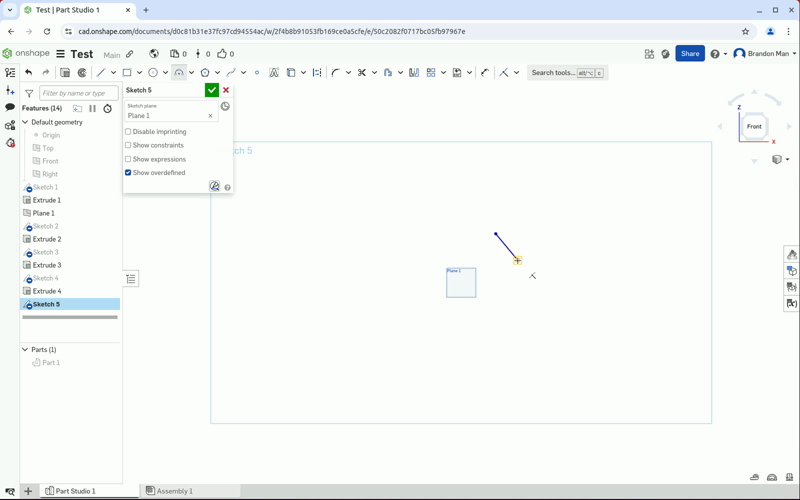
click(517, 260)
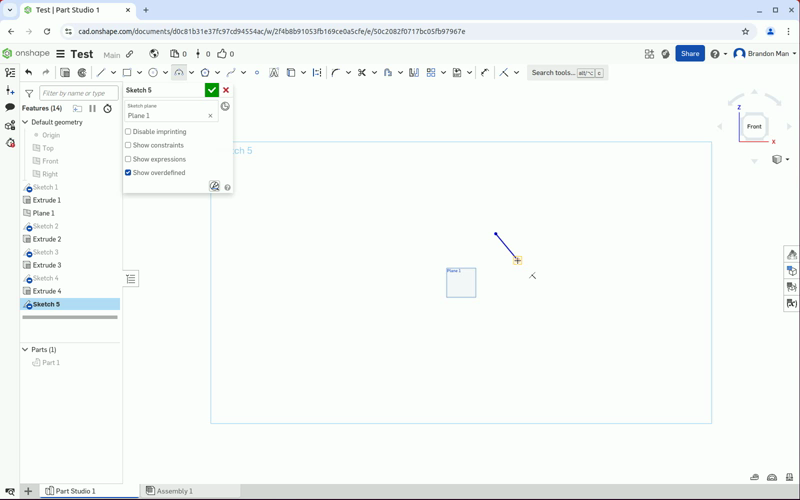
key_down(shift)
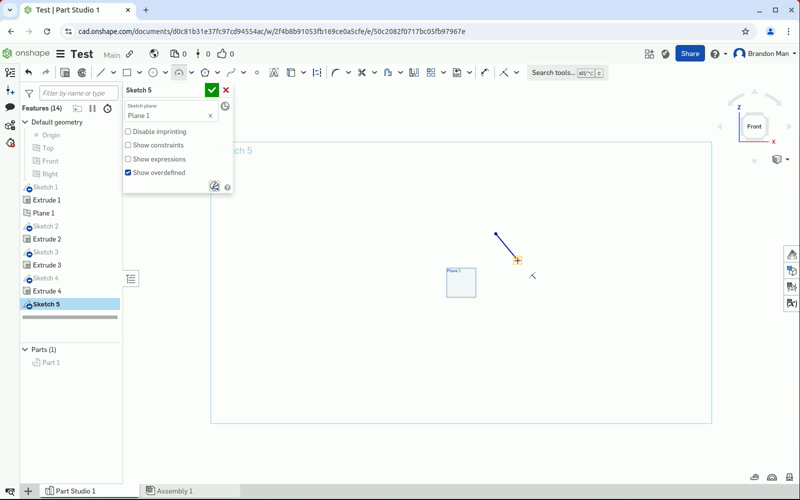
mouse_move(523, 274)
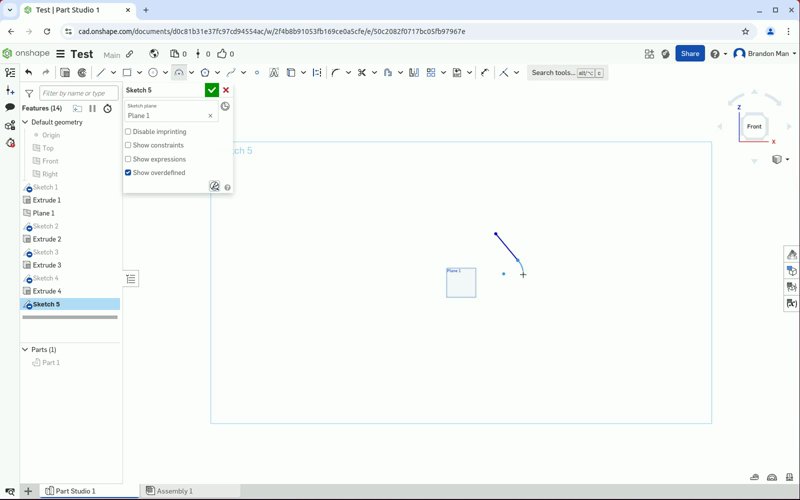
click(523, 274)
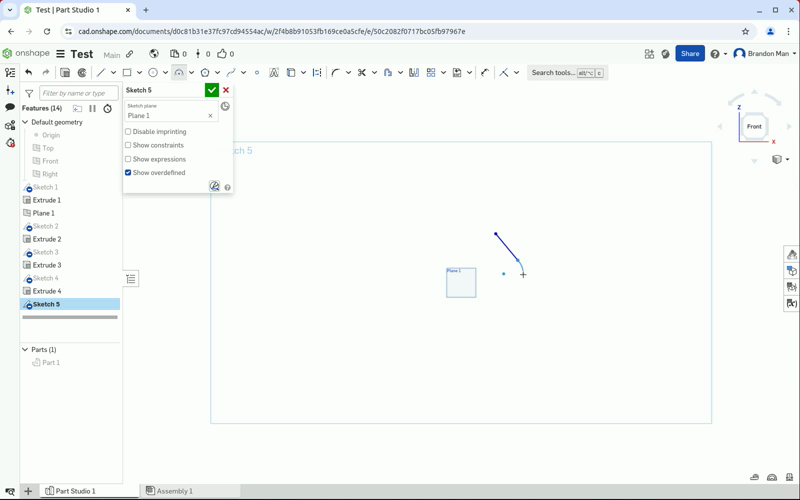
mouse_move(515, 269)
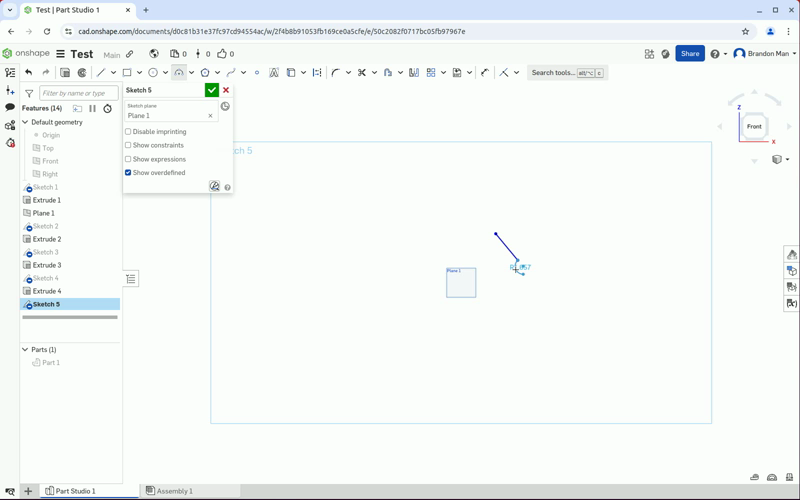
click(515, 269)
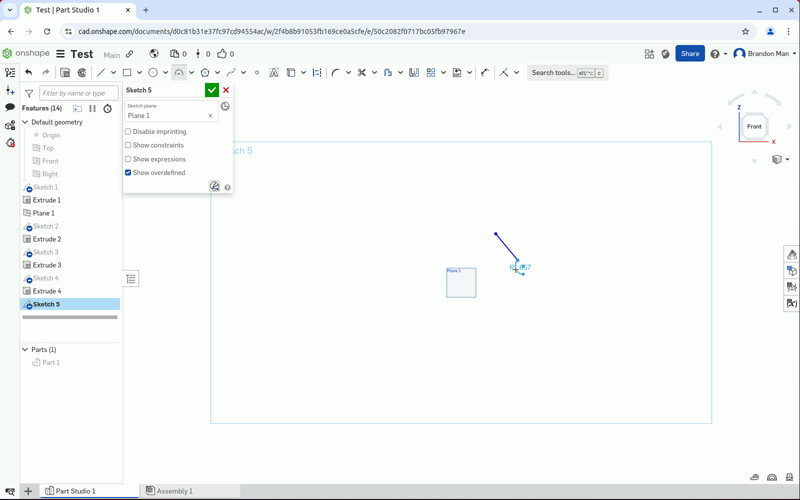
key_up(shift)
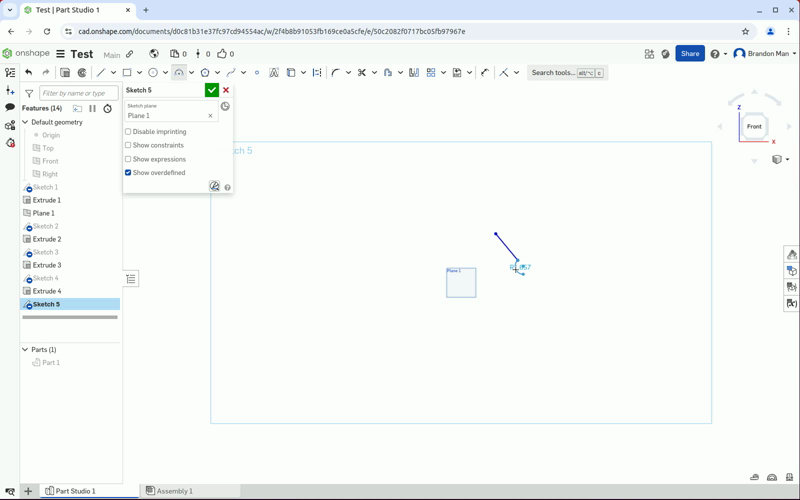
key(esc)
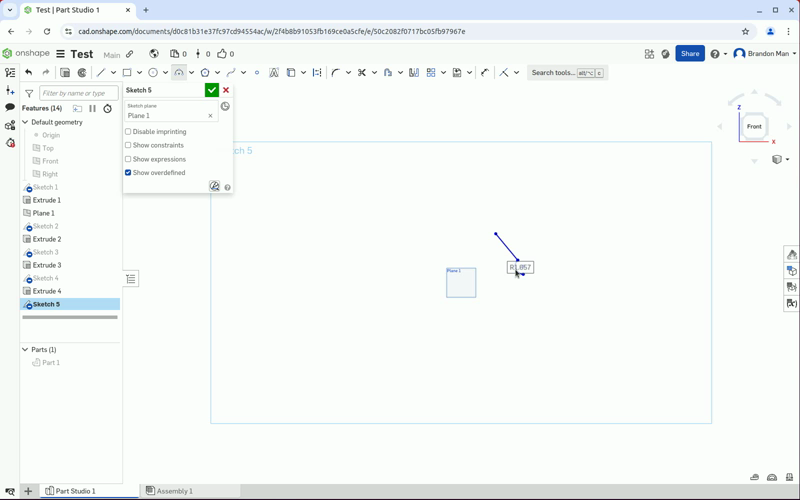
key(l)
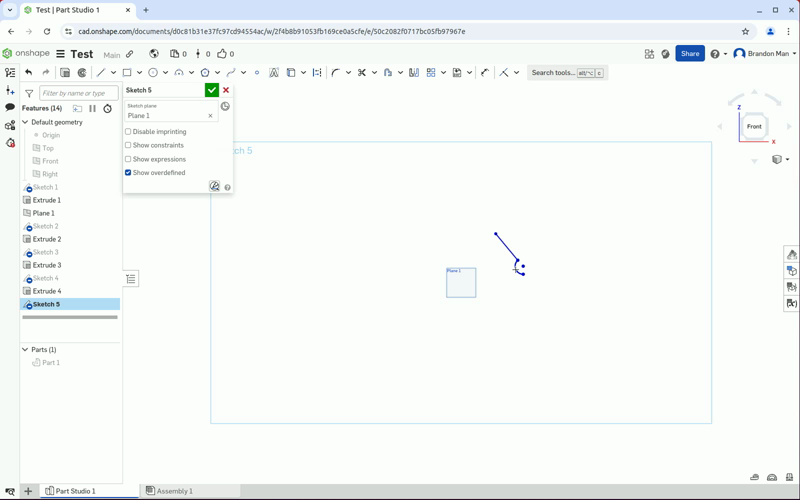
mouse_move(523, 274)
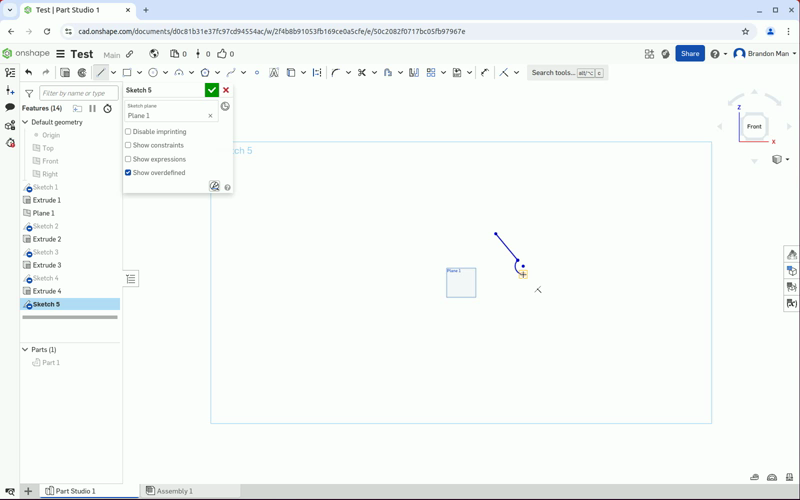
click(523, 274)
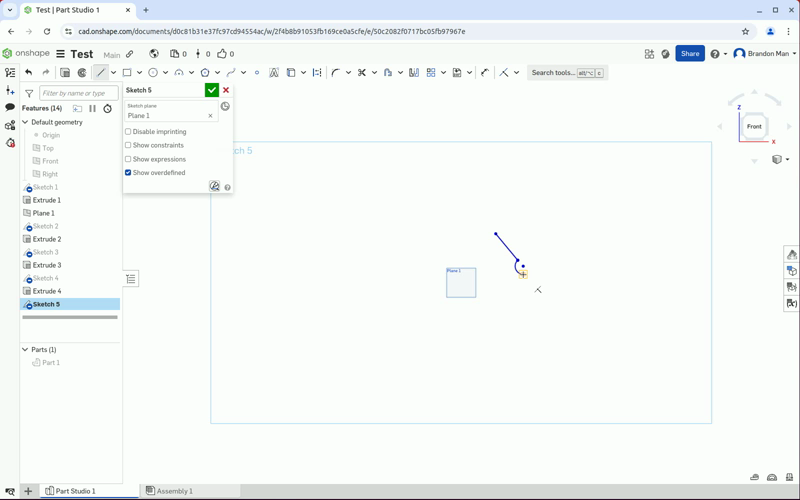
key_down(shift)
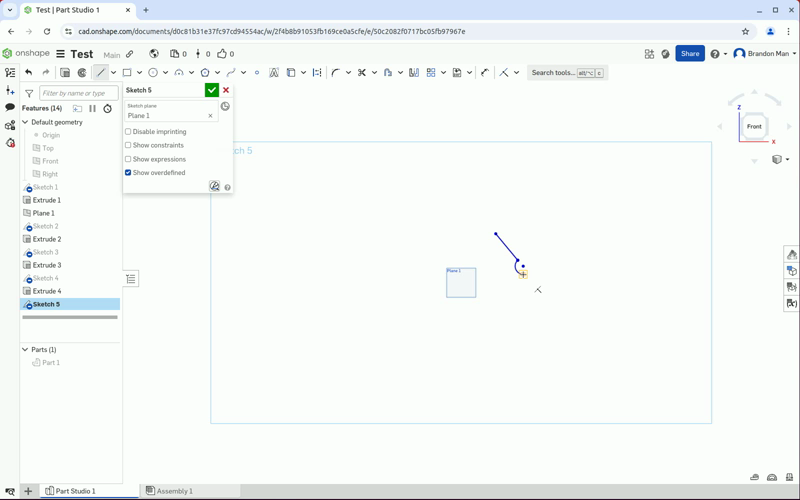
mouse_move(553, 274)
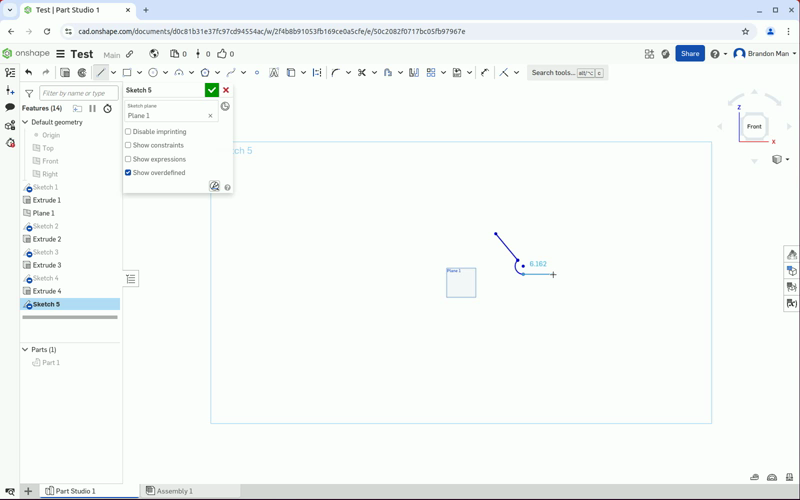
mouse_move(523, 229)
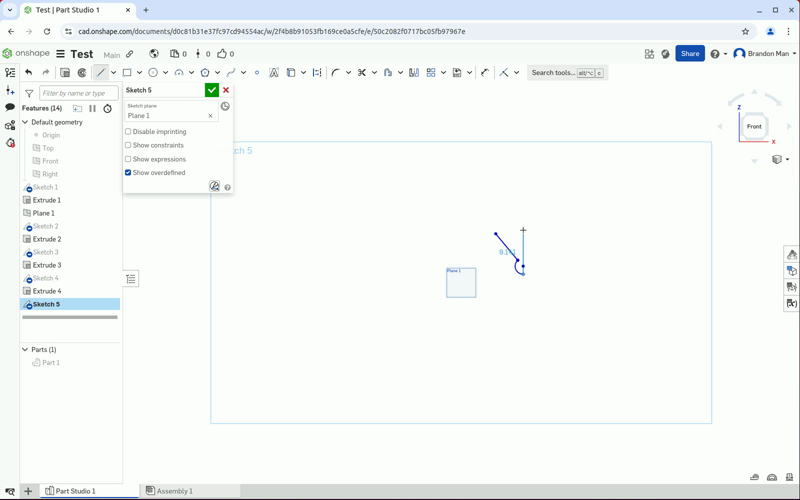
click(523, 229)
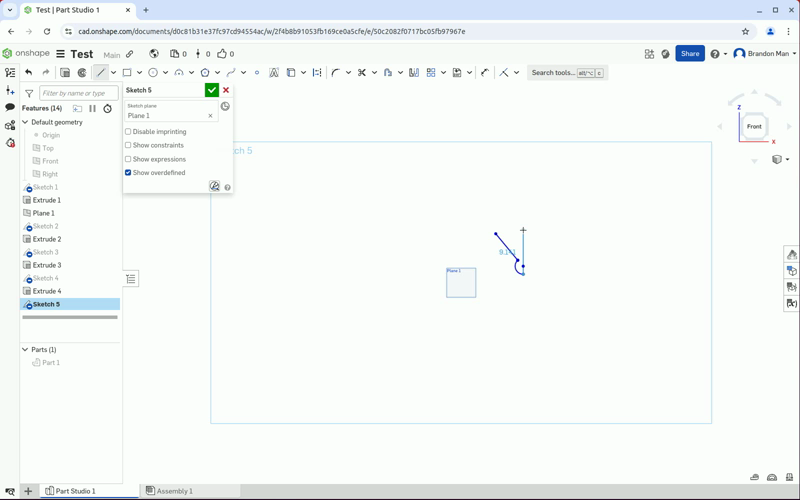
key_up(shift)
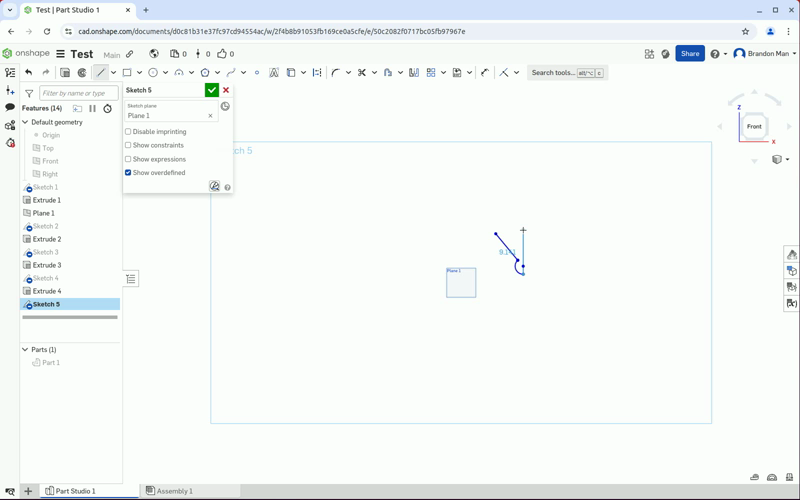
key_down(shift)
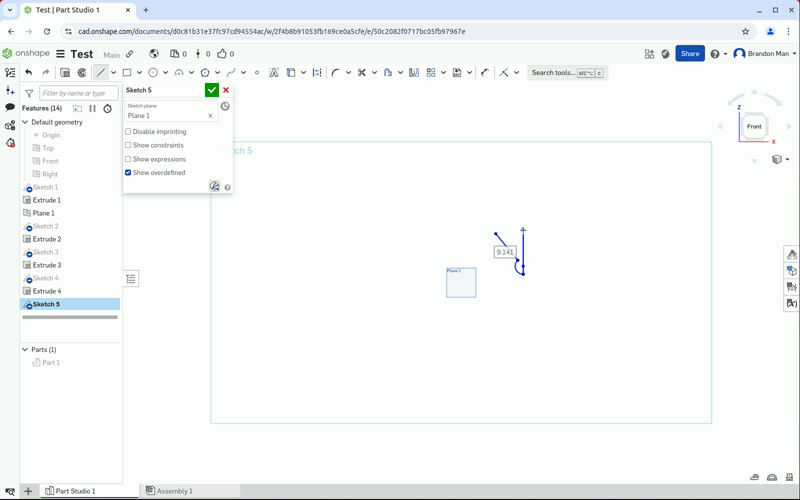
mouse_move(553, 229)
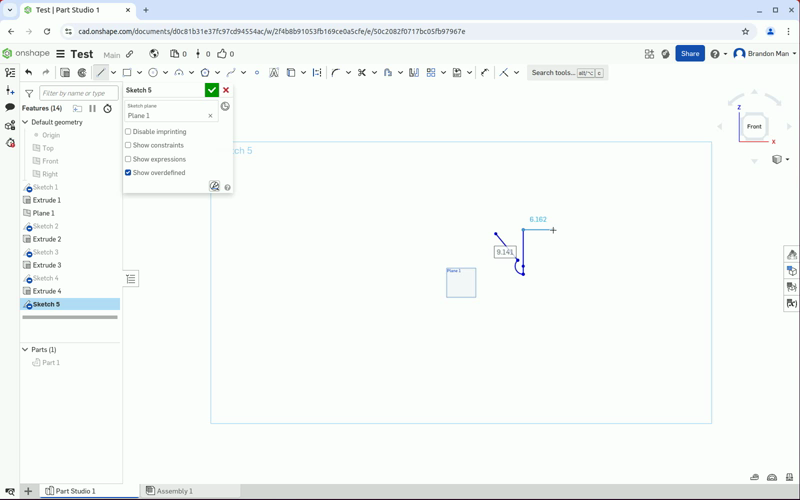
mouse_move(495, 229)
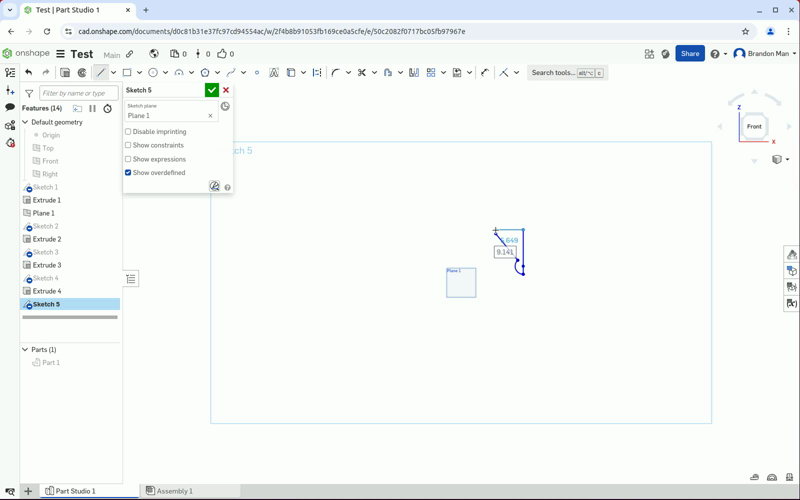
scroll(6)
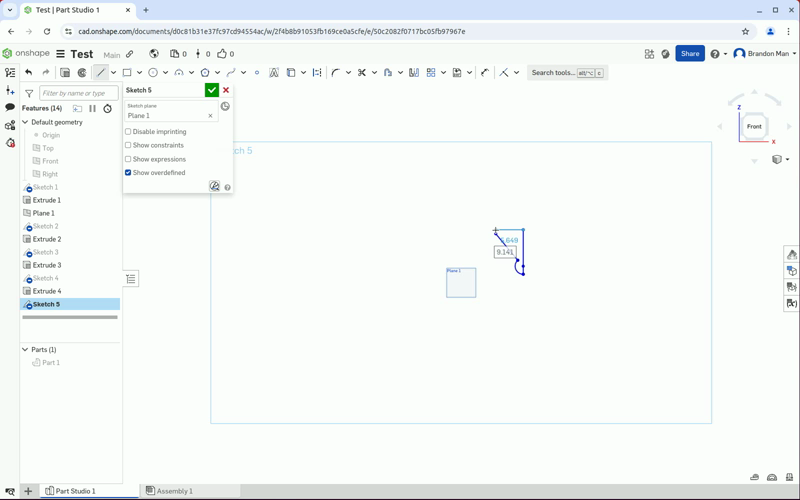
scroll(6)
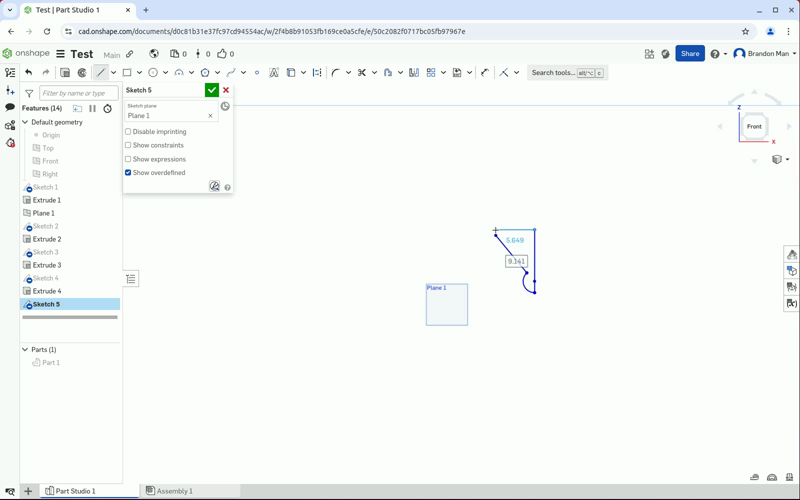
scroll(6)
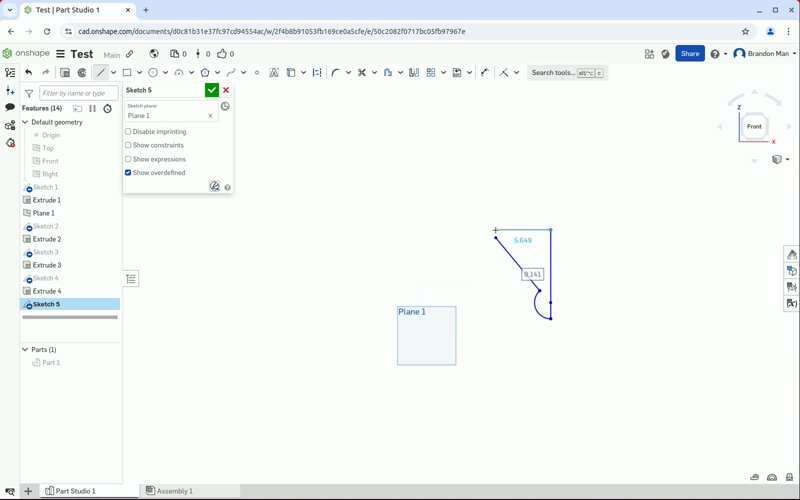
scroll(6)
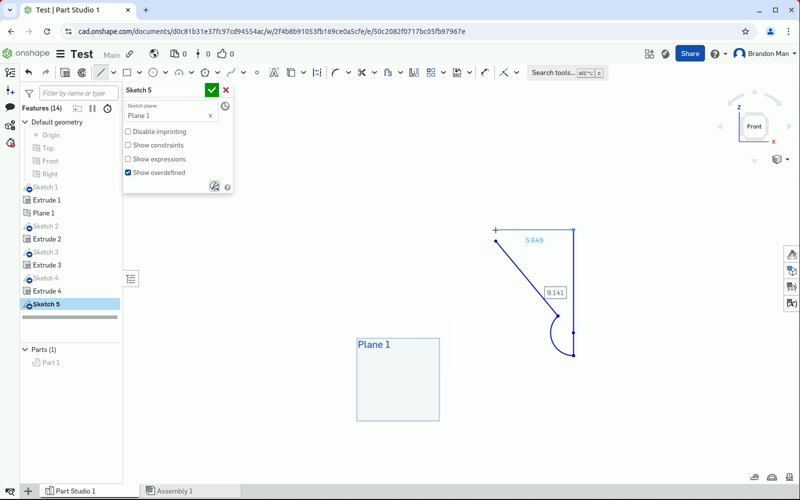
scroll(6)
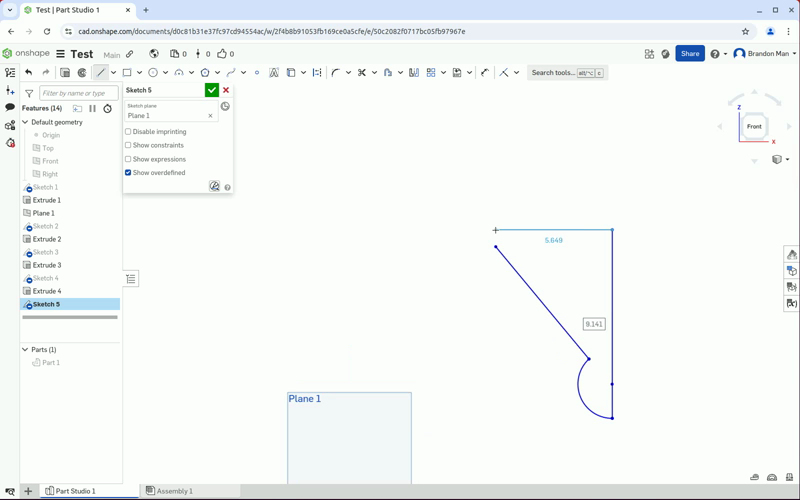
scroll(6)
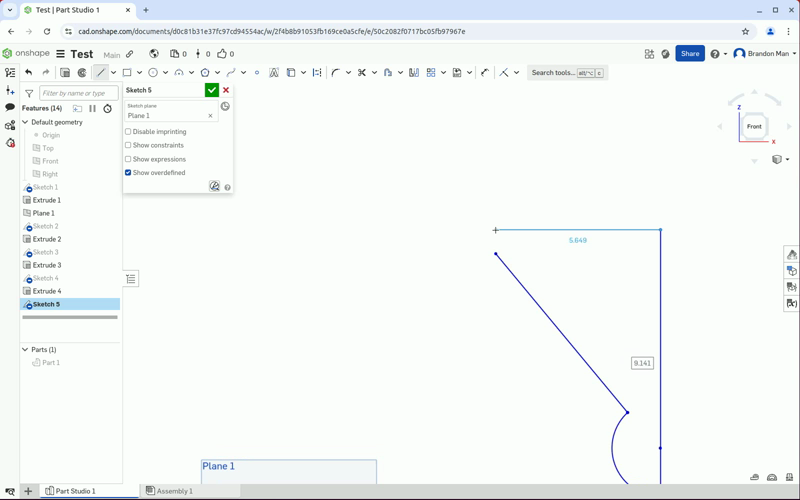
scroll(6)
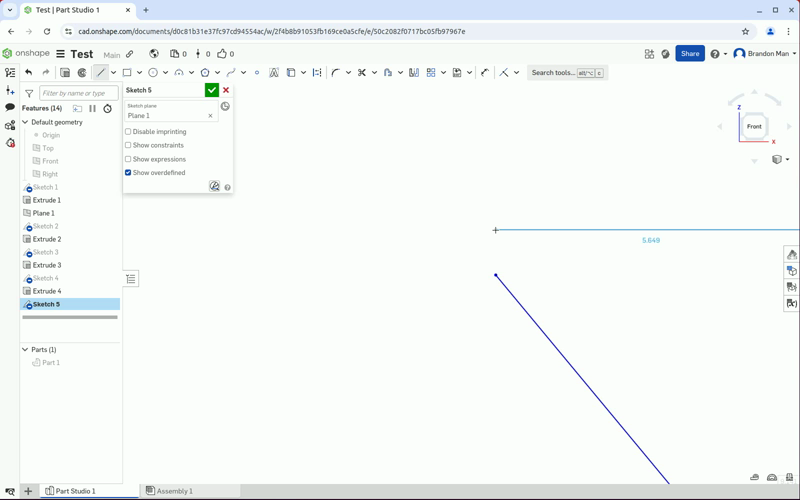
click(495, 229)
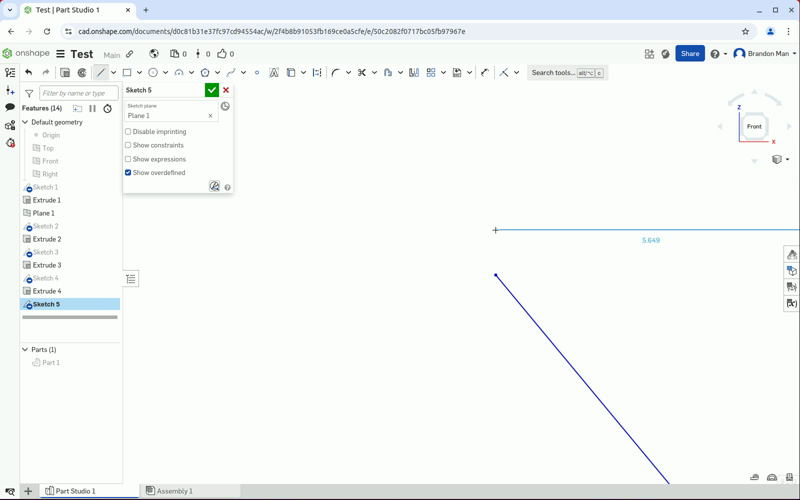
scroll(-6)
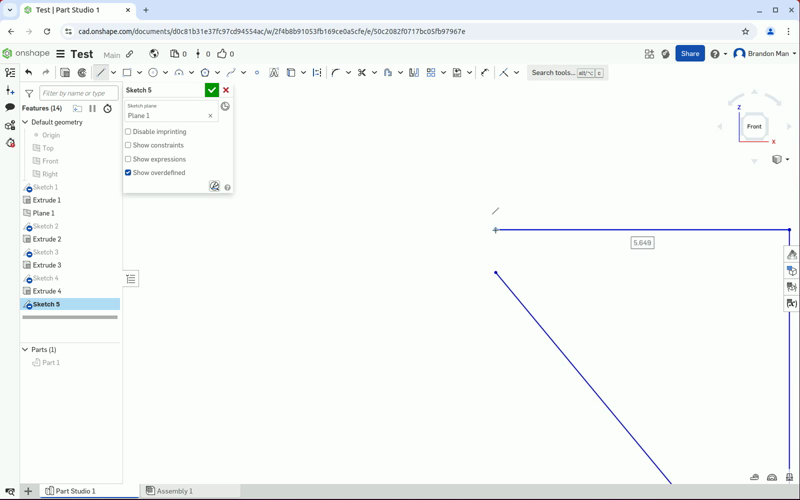
scroll(-6)
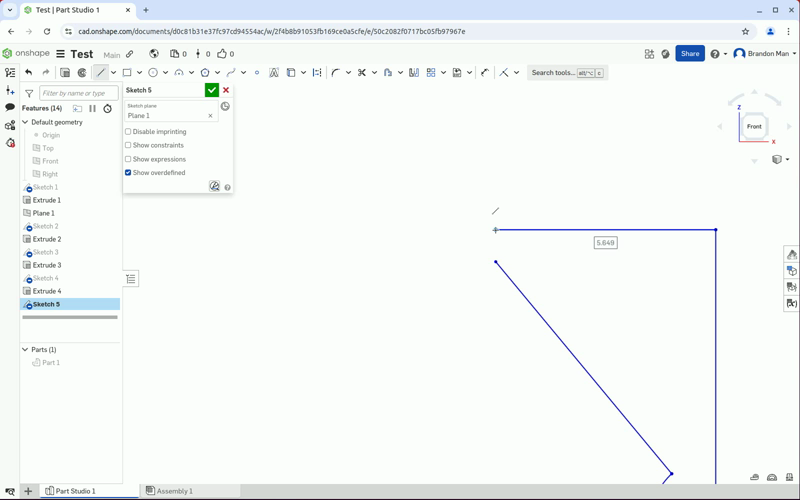
scroll(-6)
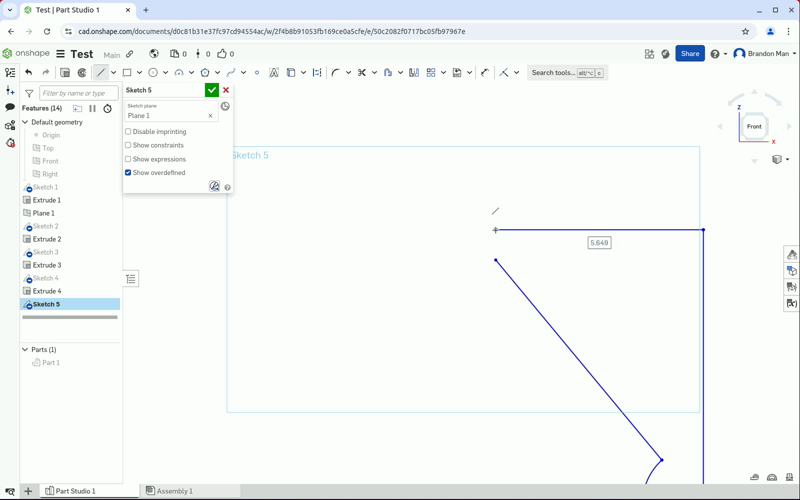
scroll(-6)
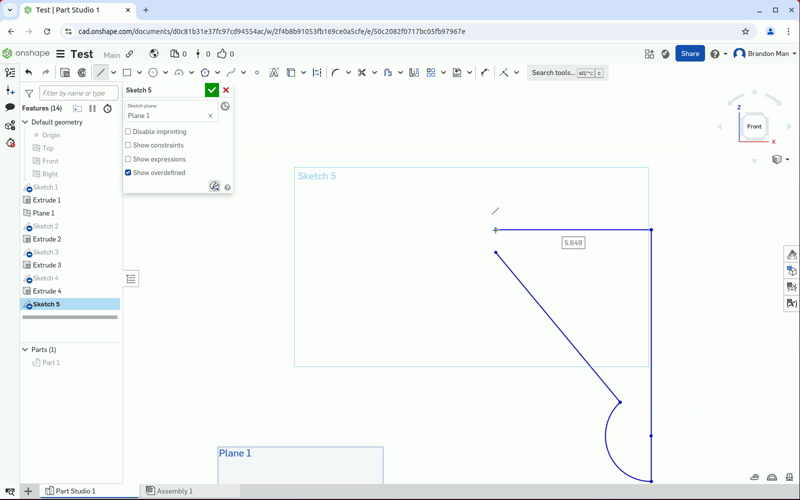
scroll(-6)
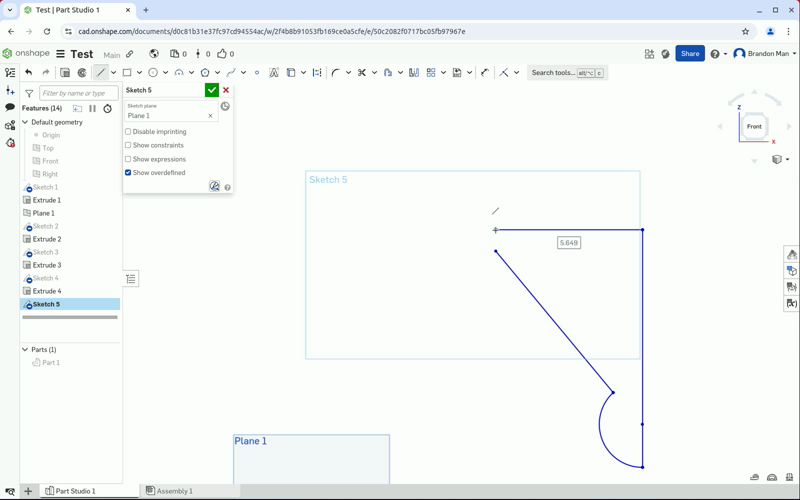
scroll(-6)
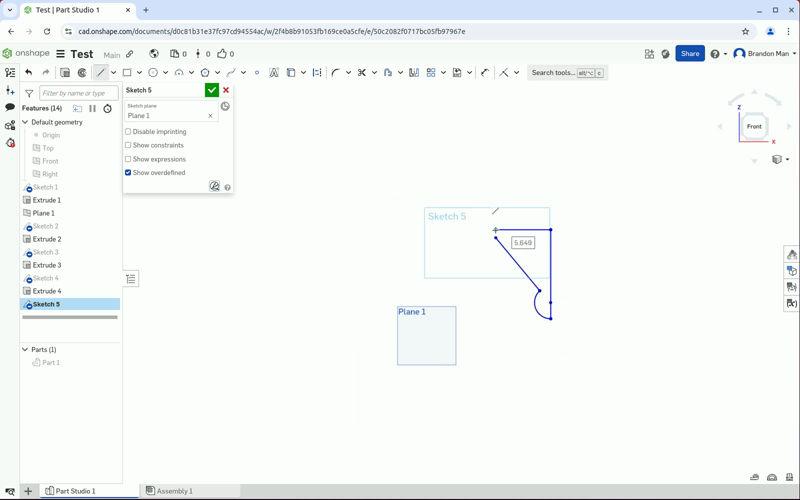
scroll(-6)
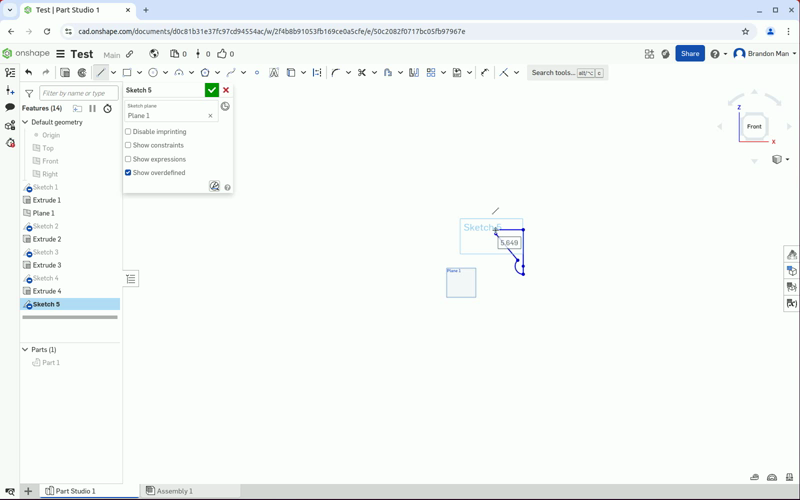
key_up(shift)
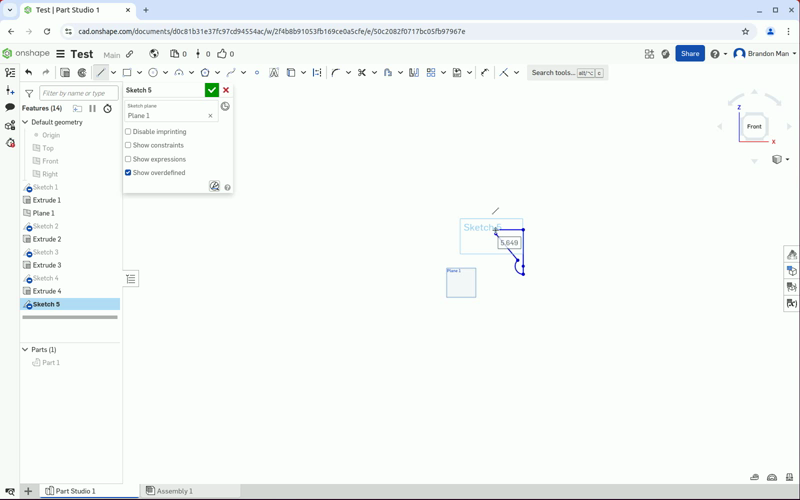
mouse_move(525, 229)
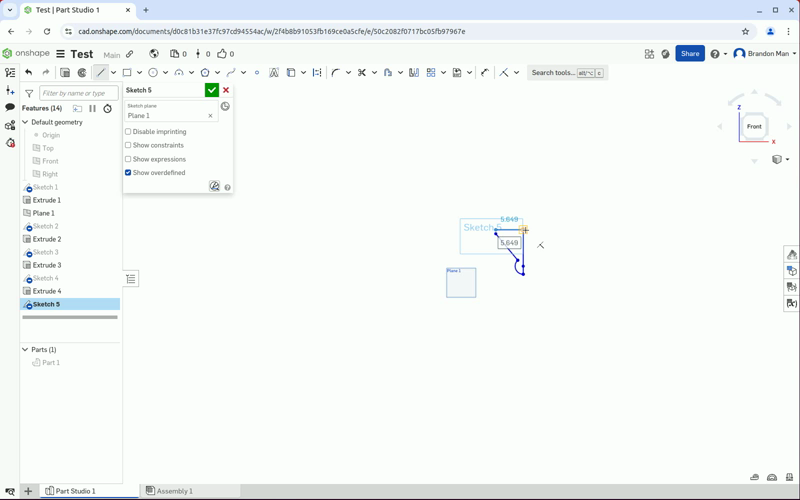
key_down(shift)
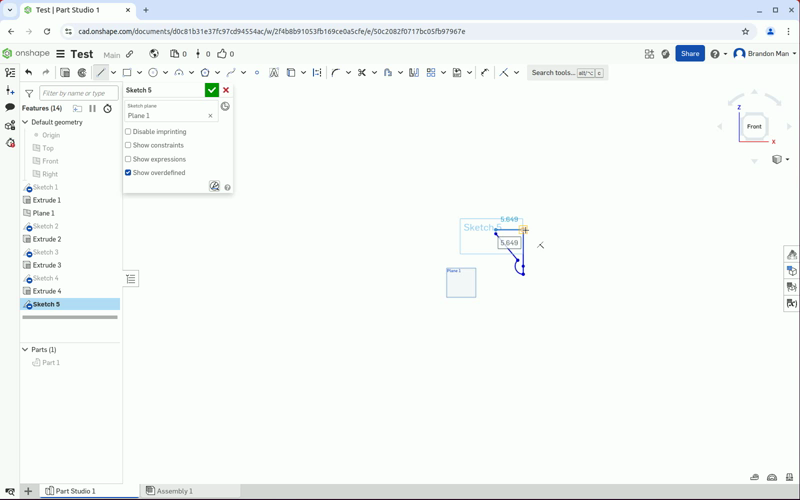
mouse_move(495, 233)
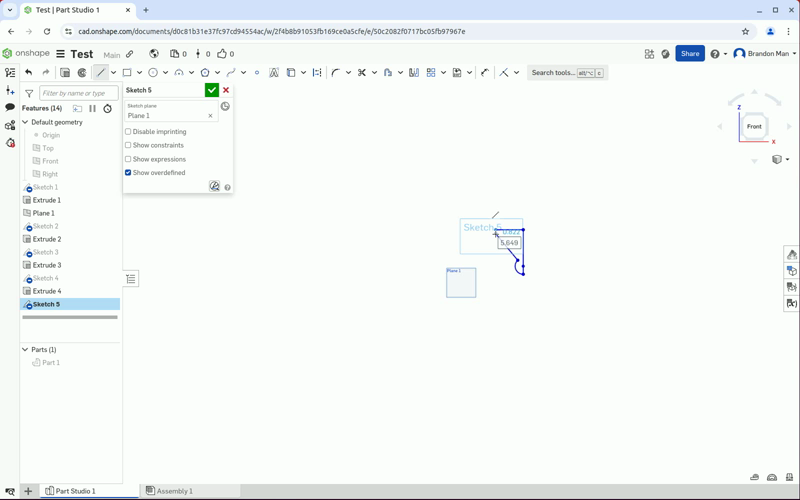
scroll(6)
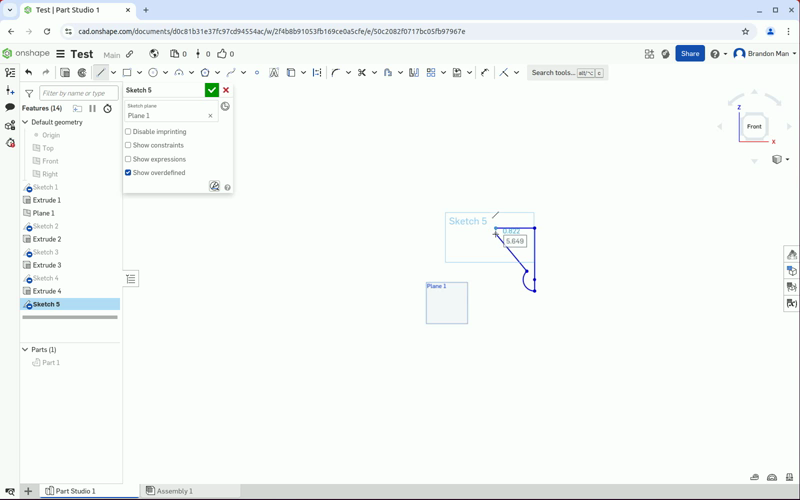
scroll(6)
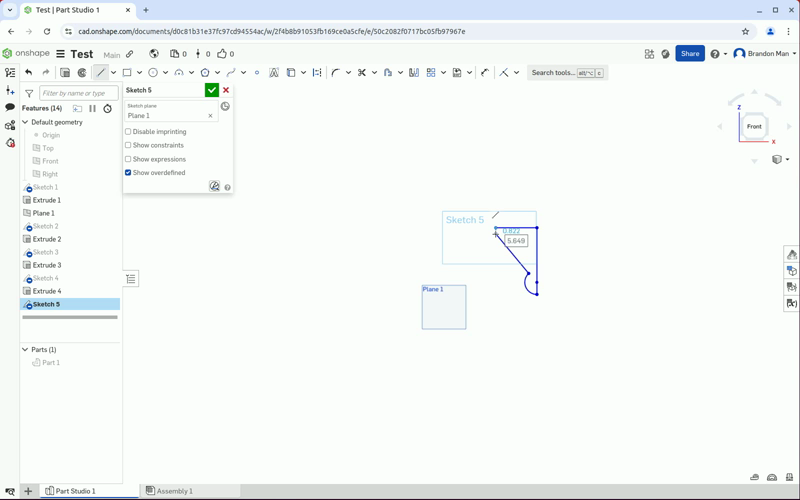
scroll(6)
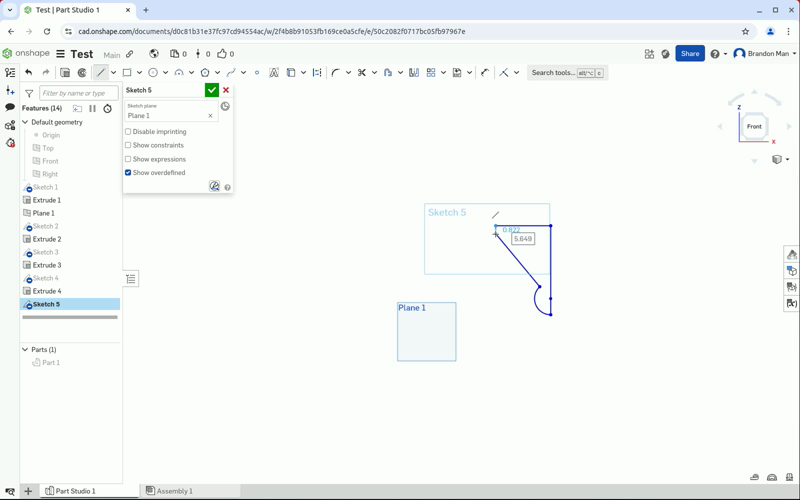
scroll(6)
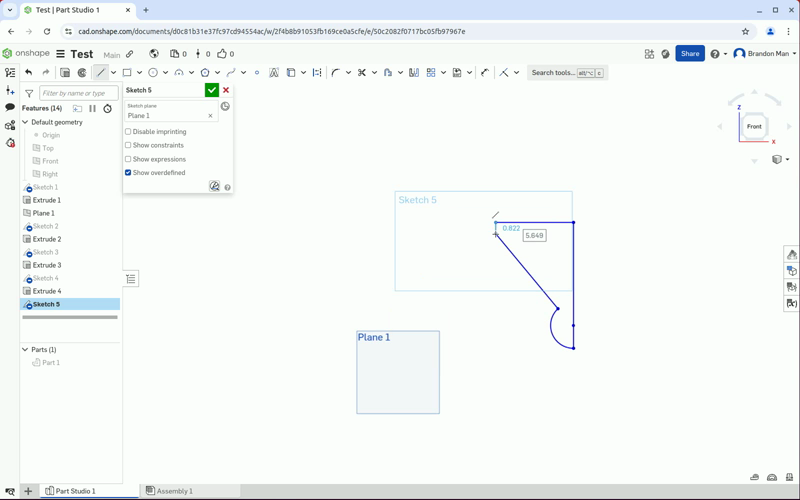
scroll(6)
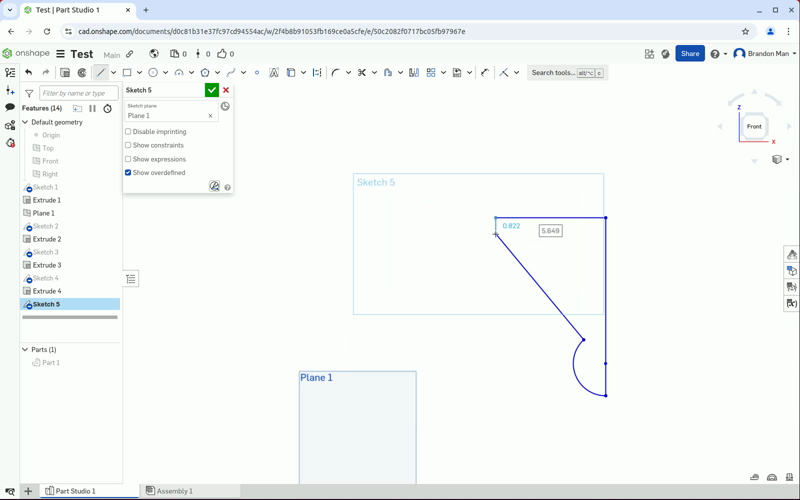
scroll(6)
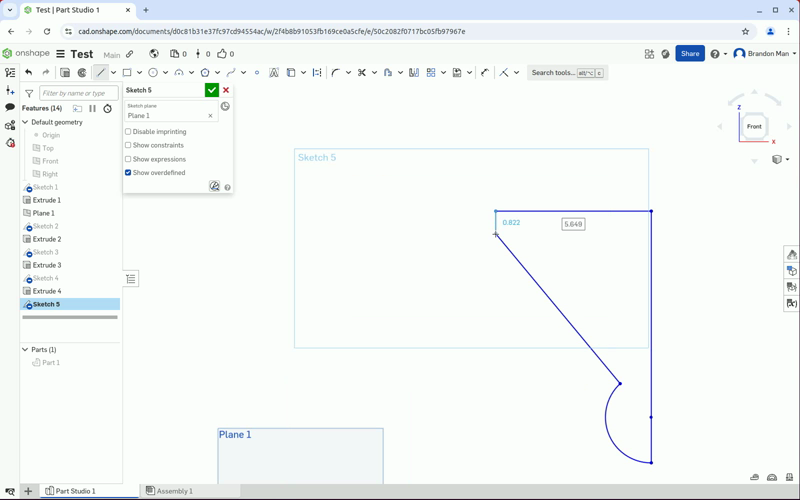
scroll(6)
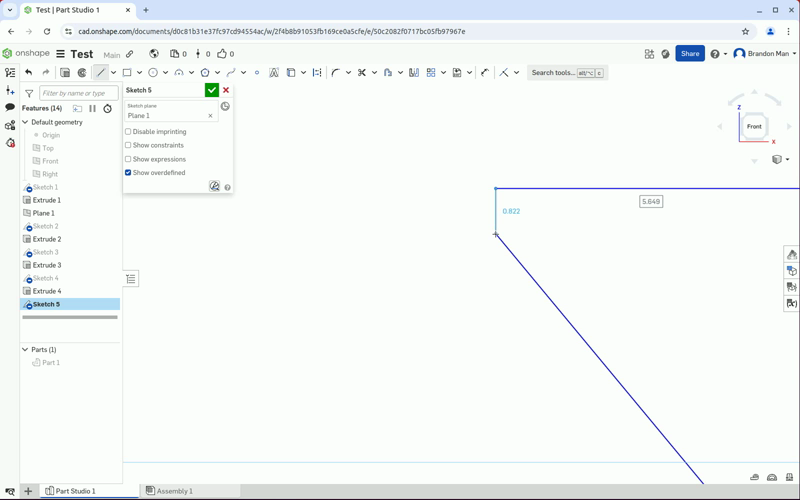
key_up(shift)
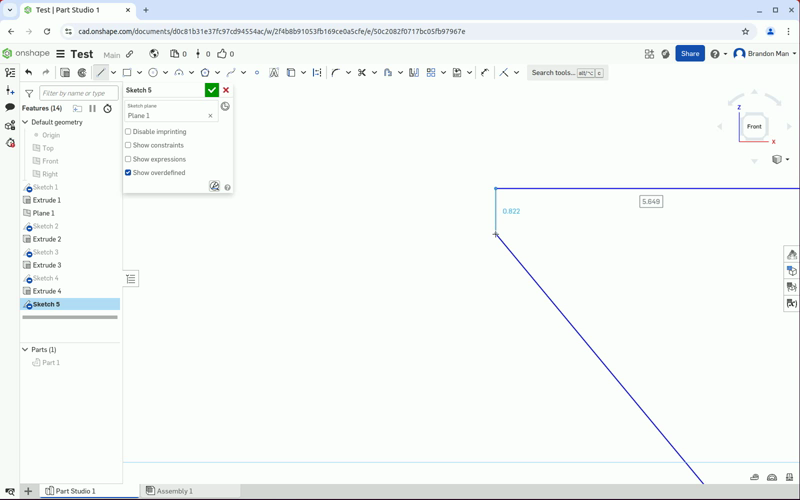
click(495, 233)
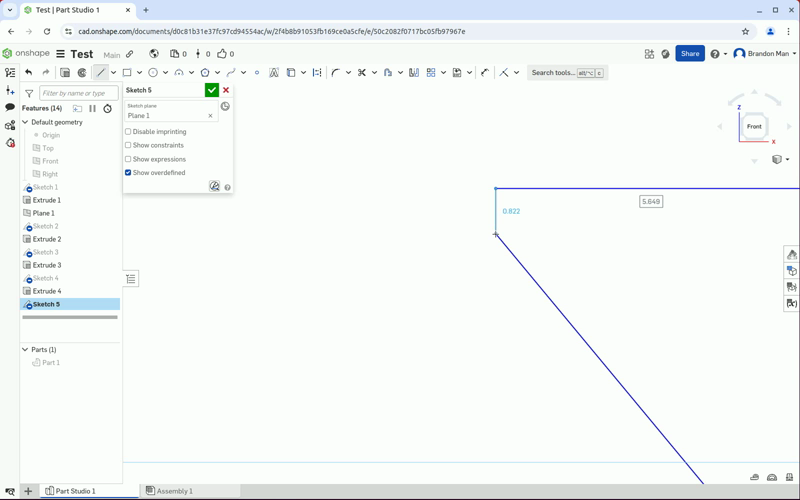
scroll(-6)
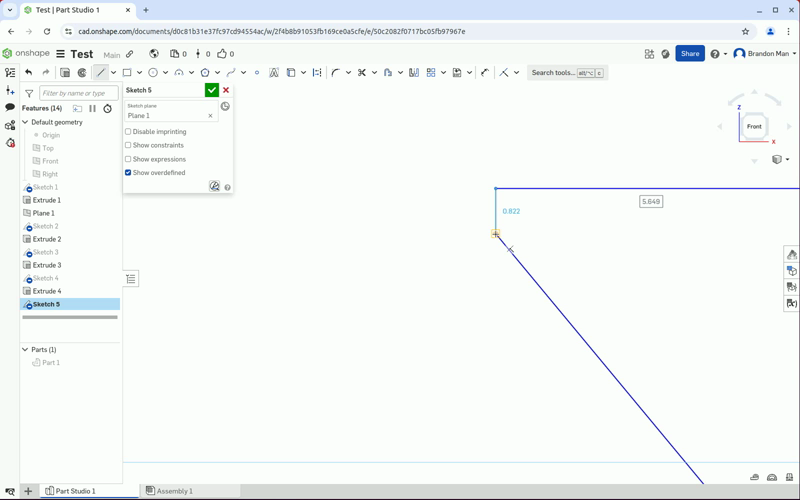
scroll(-6)
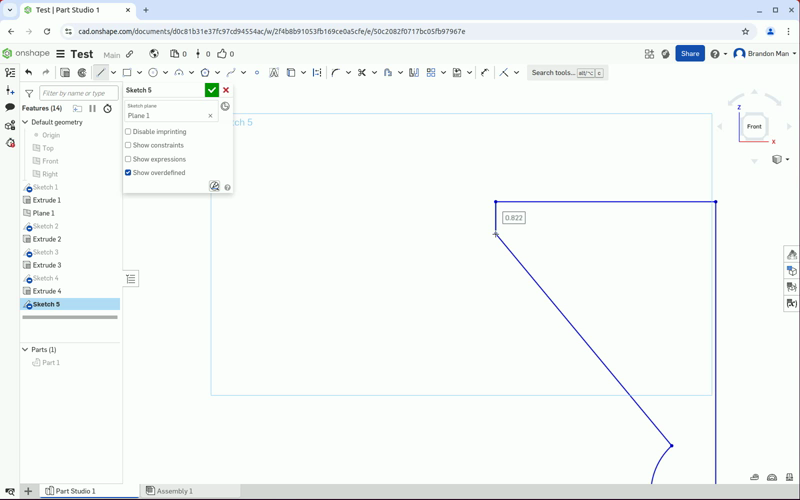
scroll(-6)
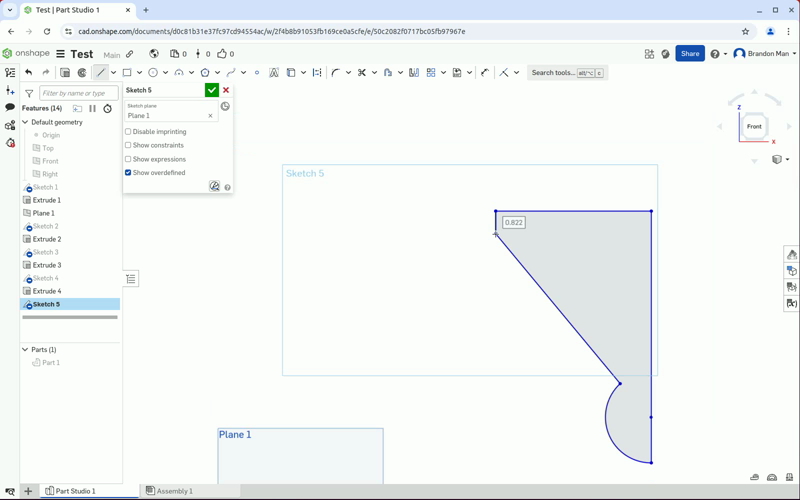
scroll(-6)
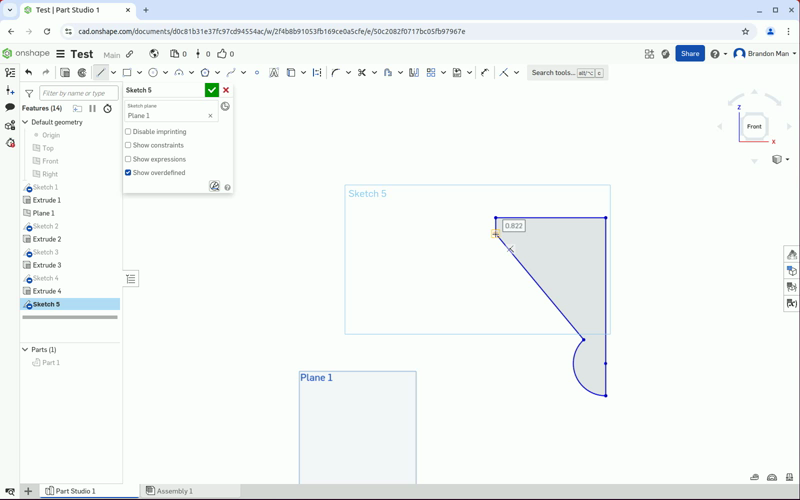
scroll(-6)
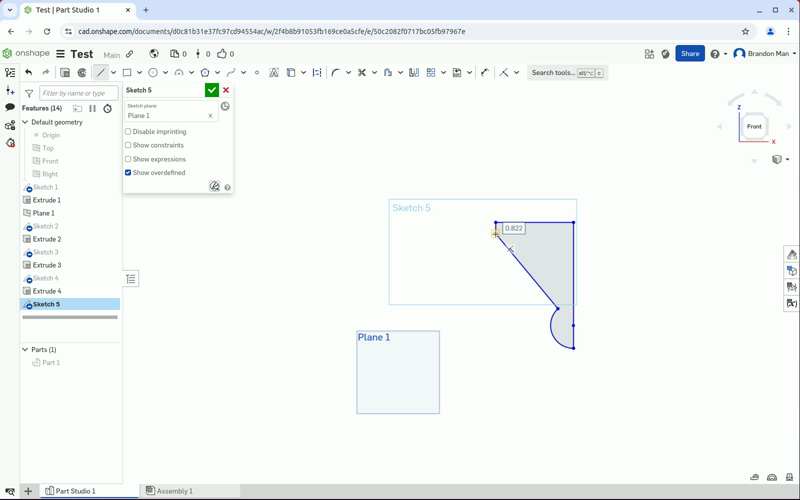
scroll(-6)
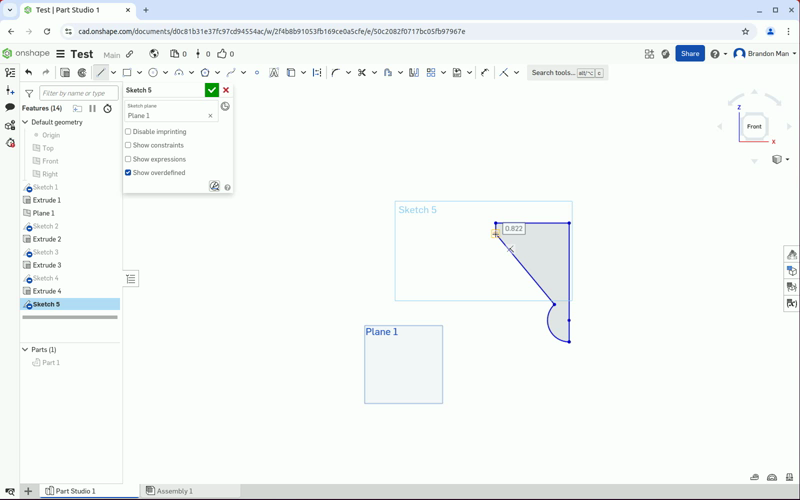
scroll(-6)
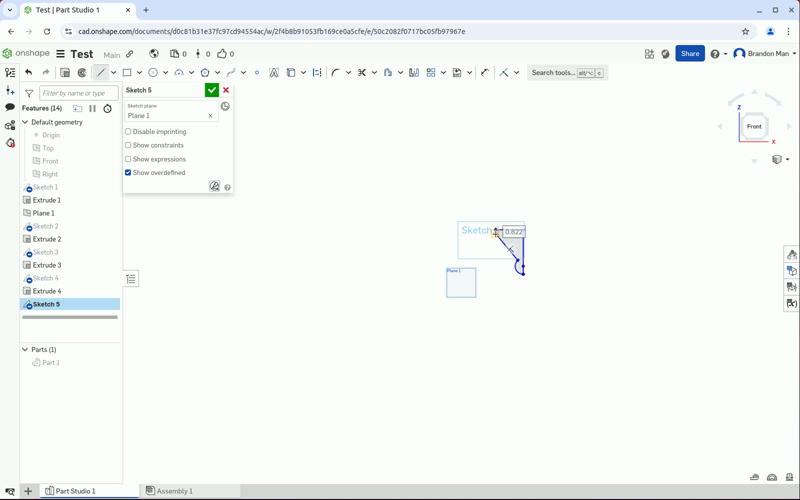
key(esc)
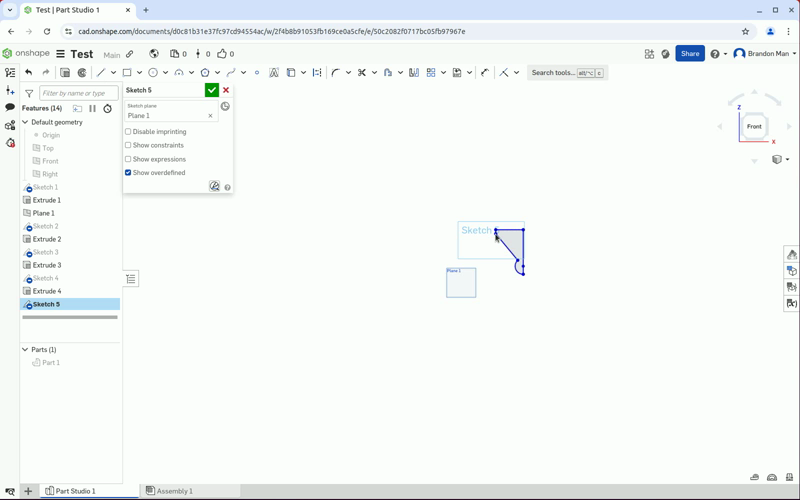
mouse_move(520, 245)
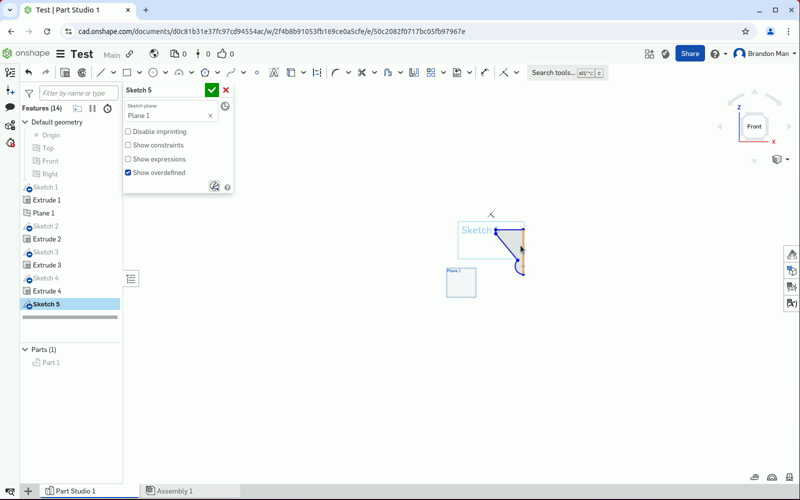
scroll(6)
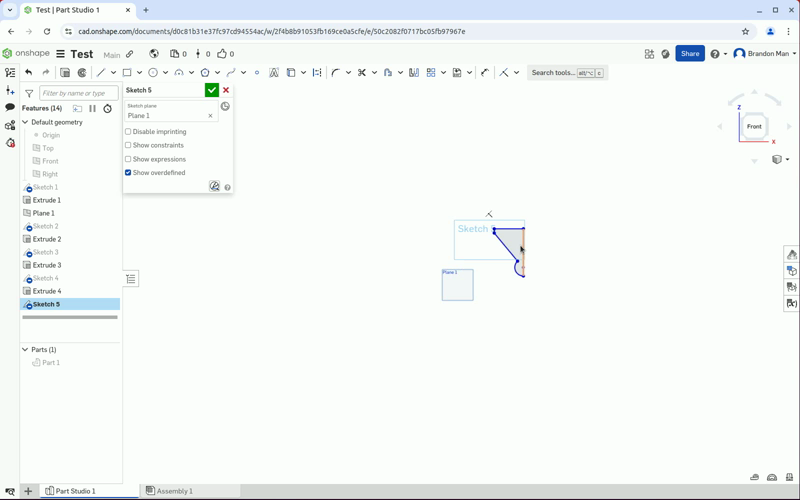
scroll(6)
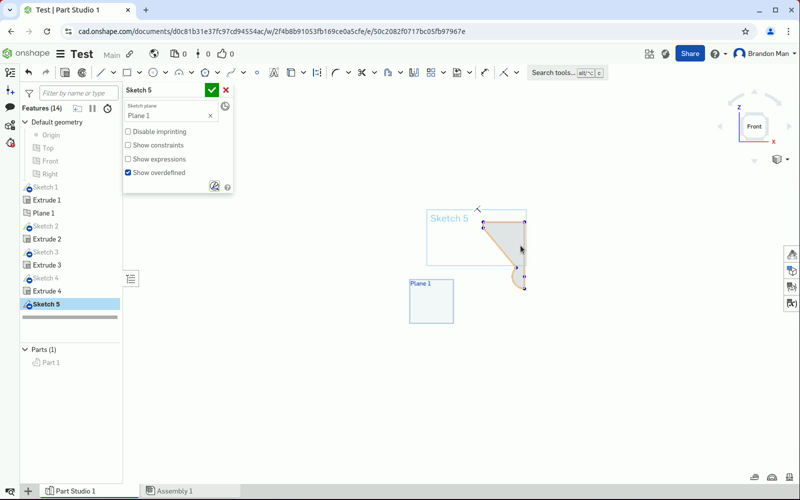
scroll(6)
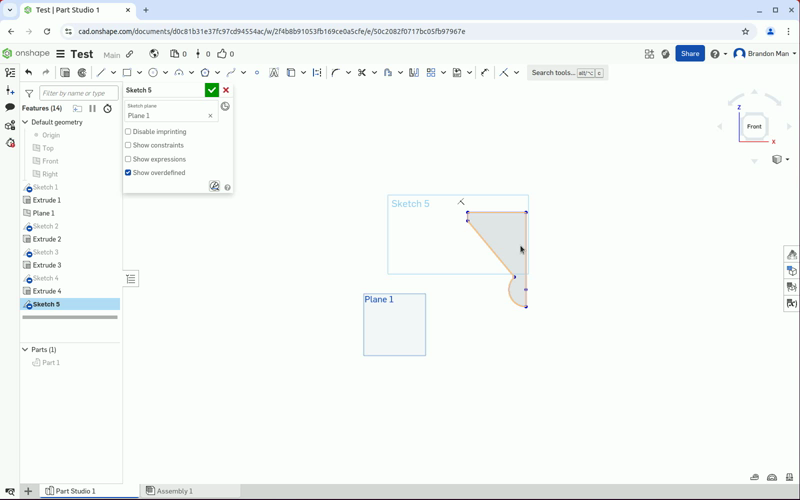
scroll(6)
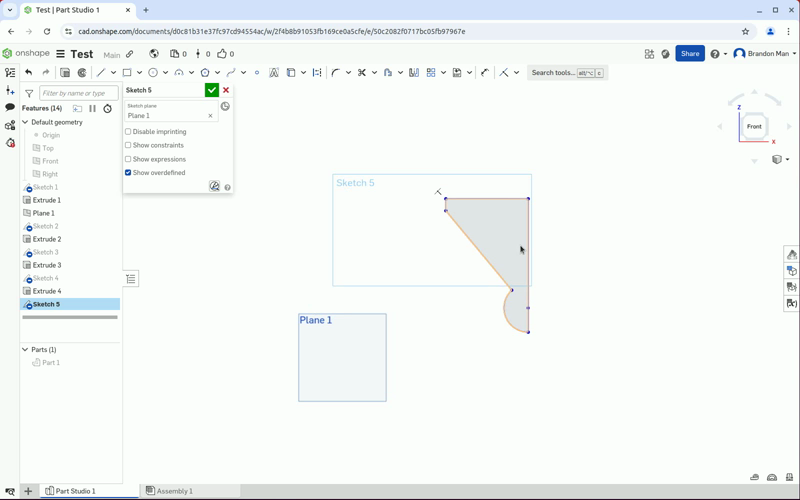
scroll(6)
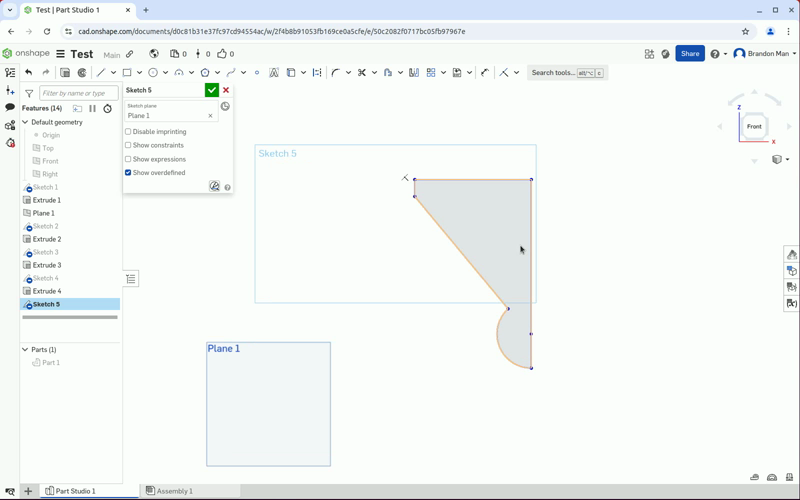
scroll(6)
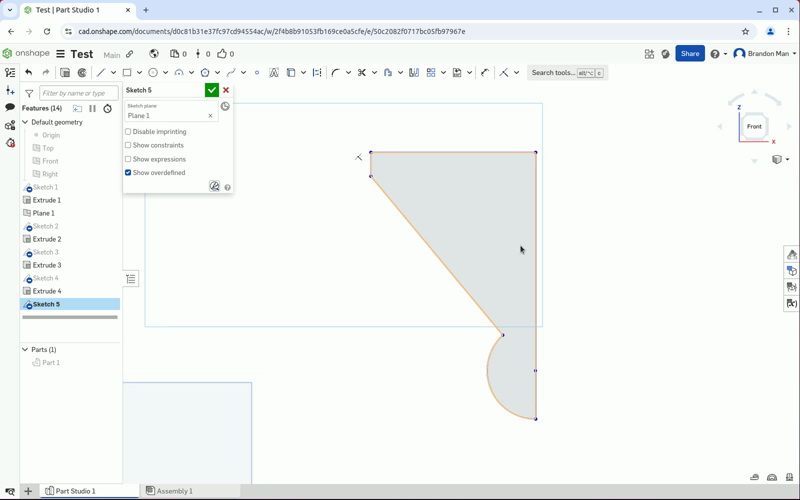
scroll(6)
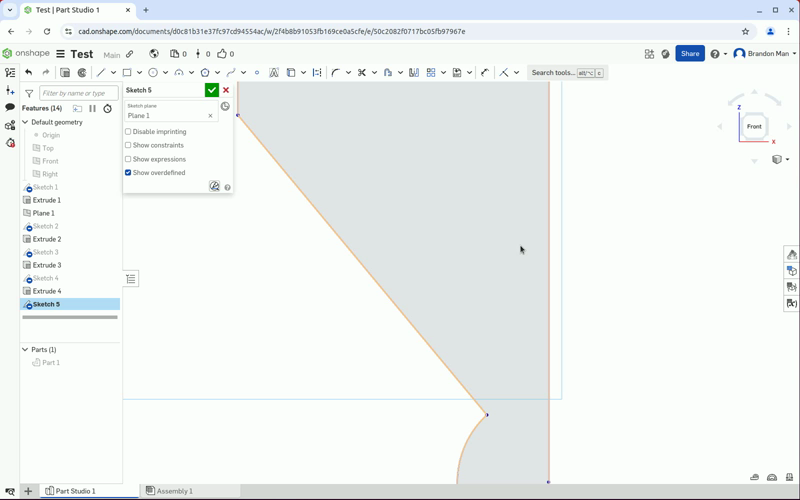
click(520, 245)
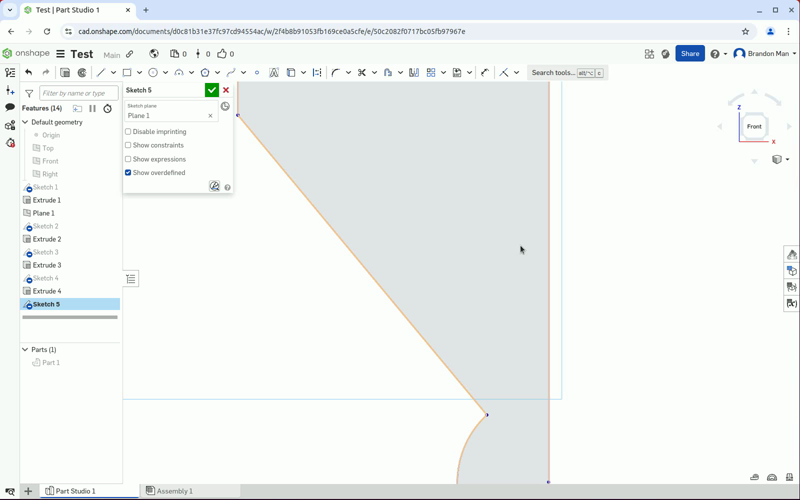
scroll(-6)
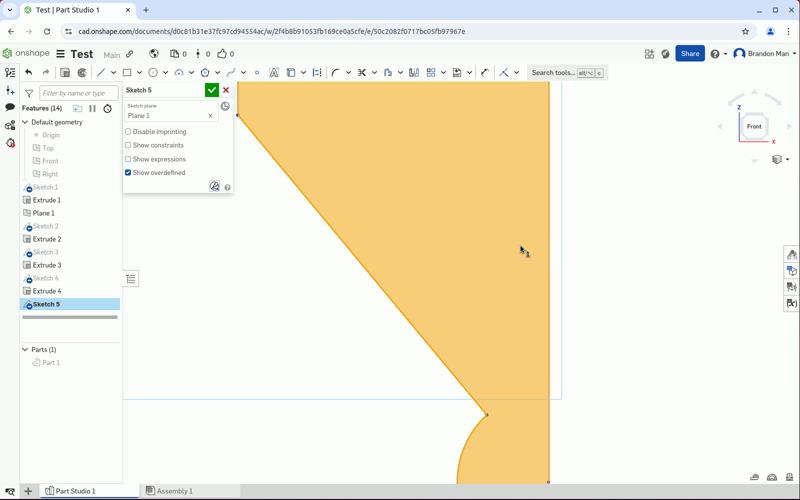
scroll(-6)
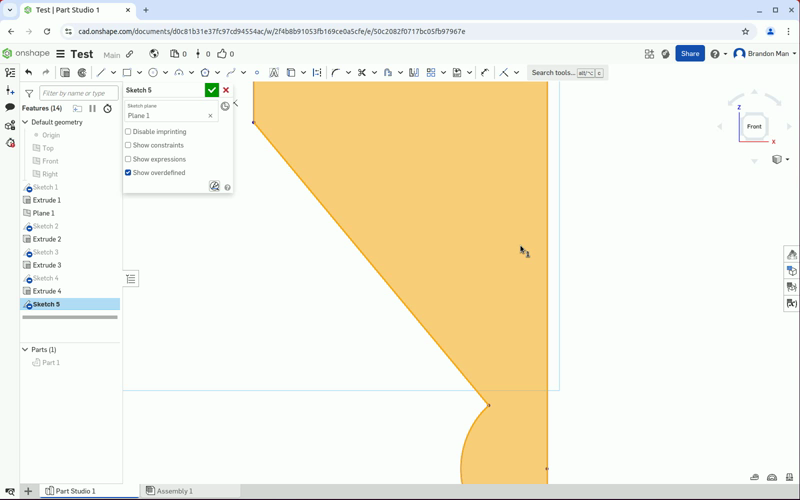
scroll(-6)
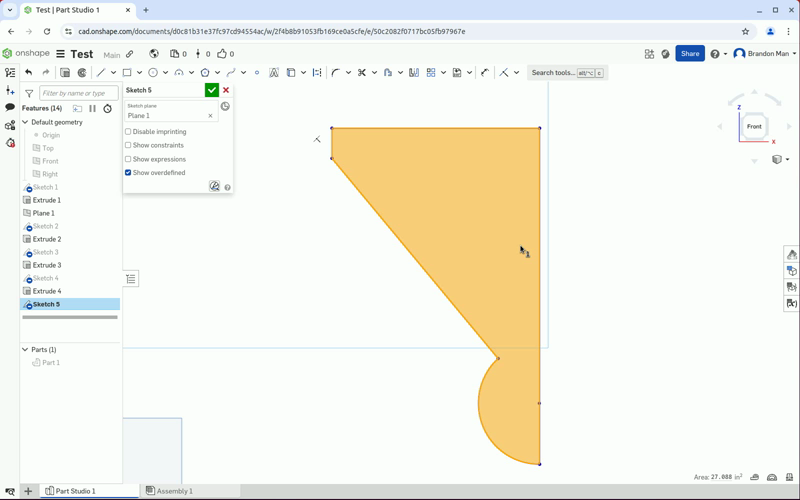
scroll(-6)
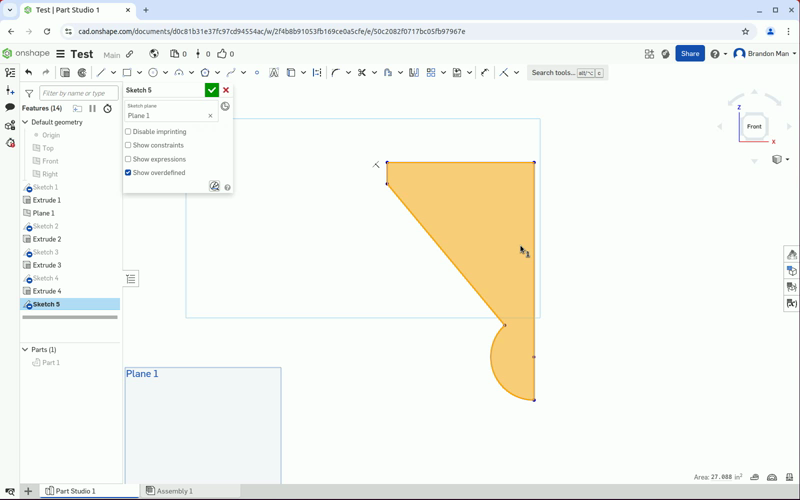
scroll(-6)
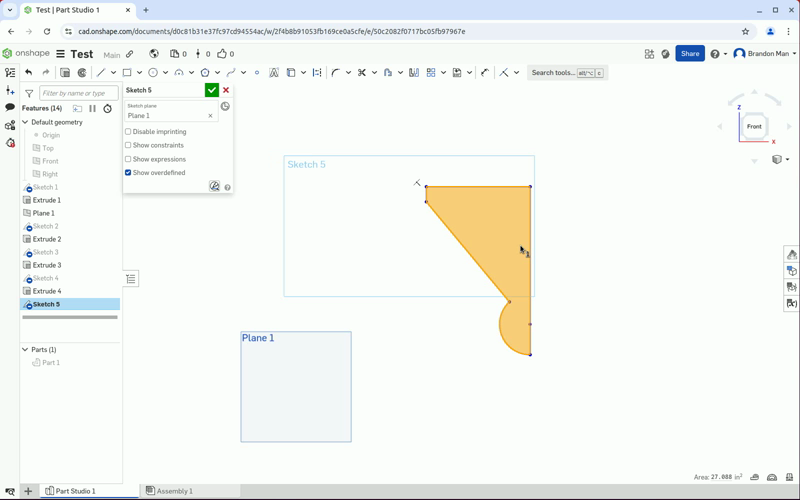
scroll(-6)
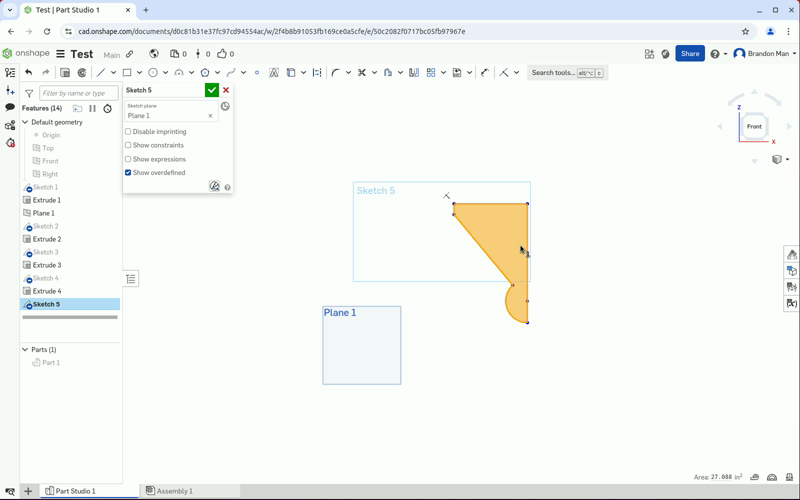
scroll(-6)
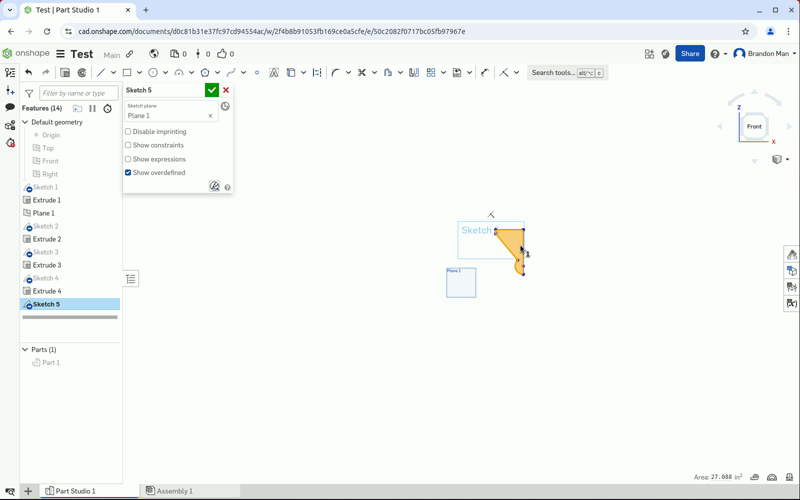
mouse_move(73, 352)
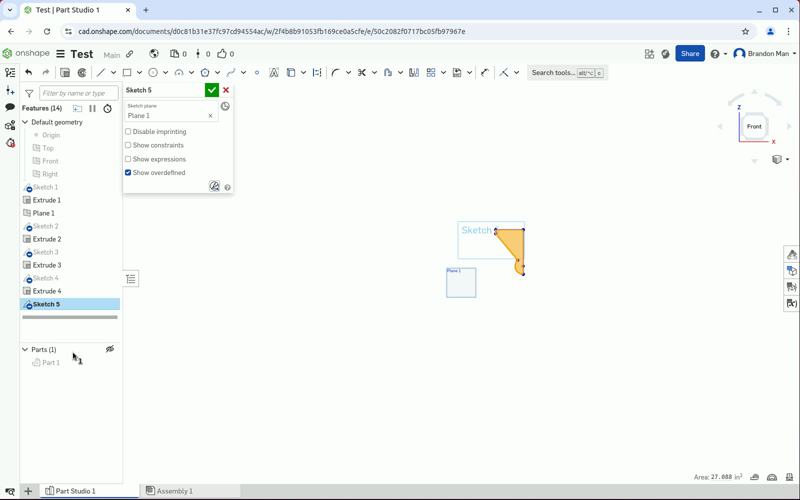
key(shift+y)
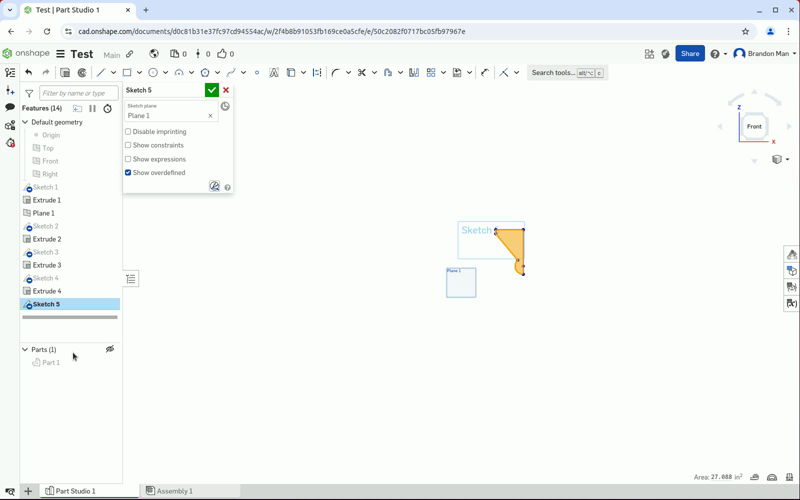
key(shift+e)
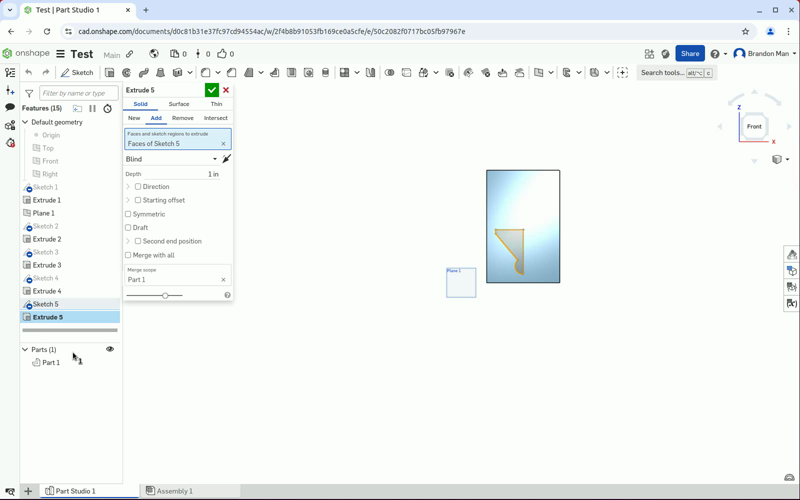
mouse_move(143, 106)
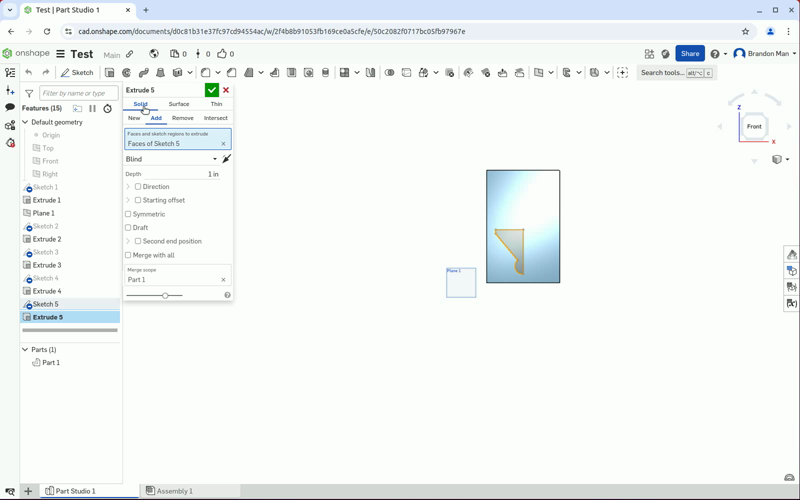
click(143, 106)
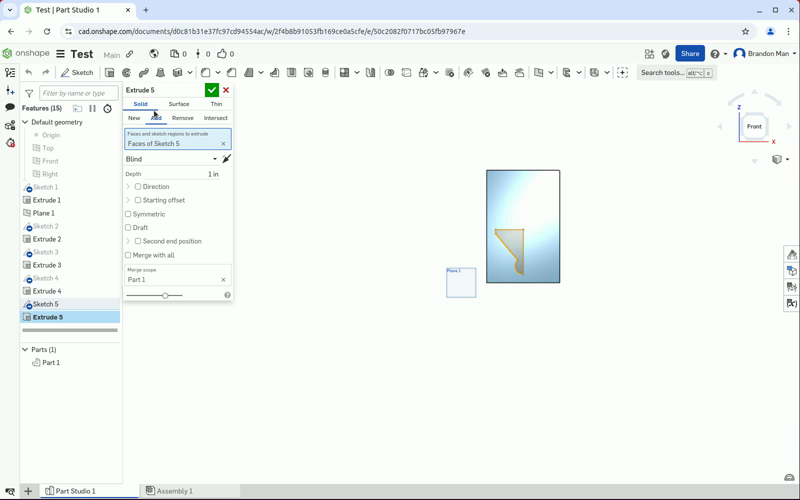
mouse_move(186, 120)
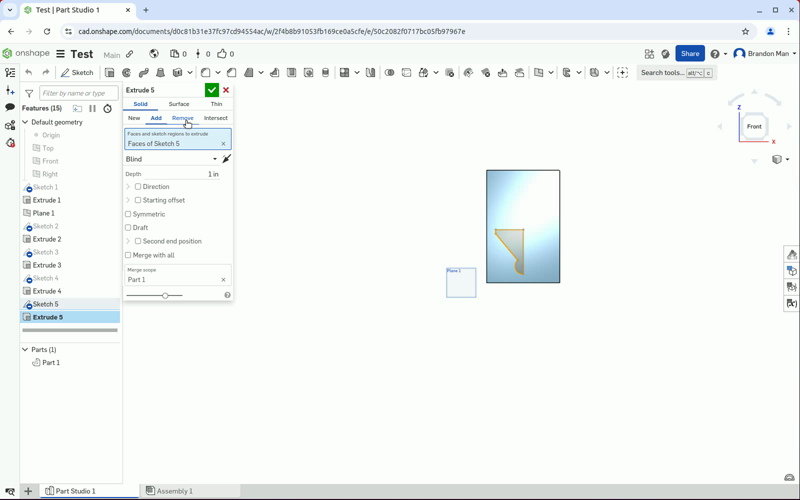
click(186, 120)
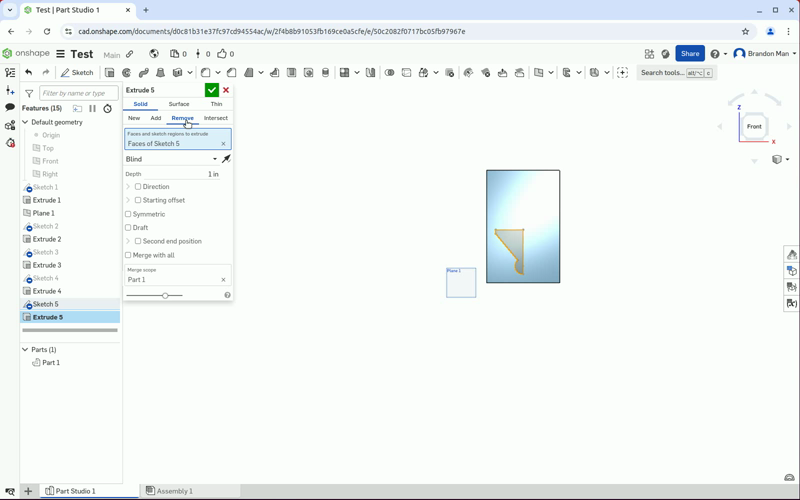
key(tab, 4)
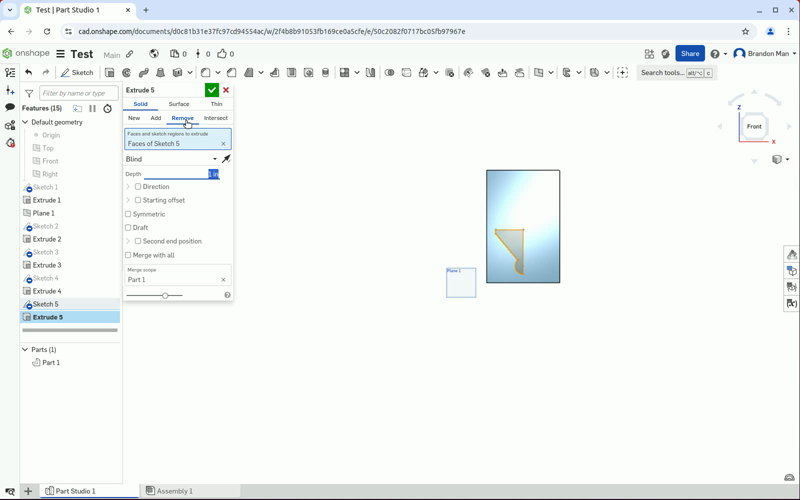
text(9.388)
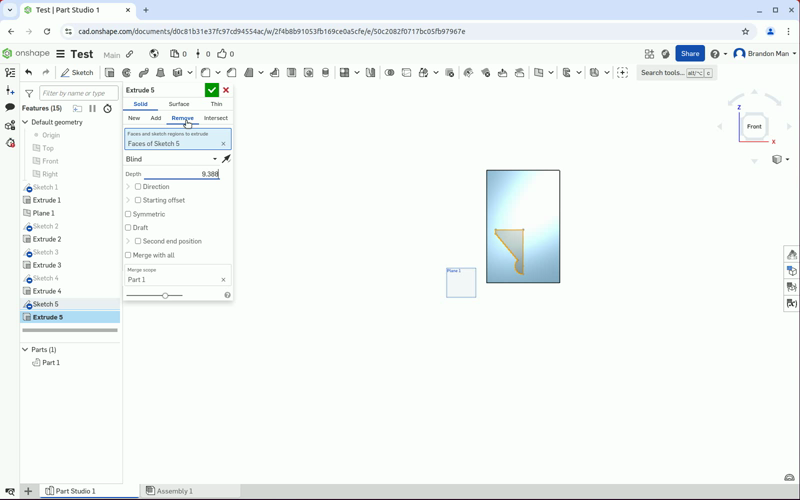
key(tab, 6)
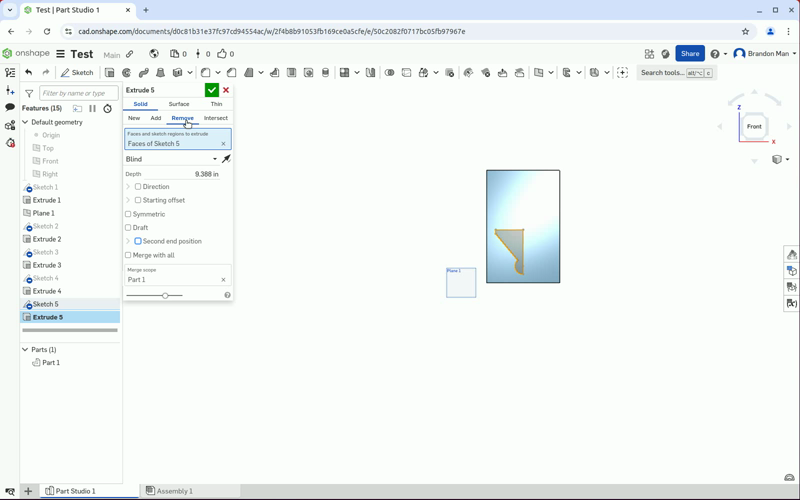
key(space)
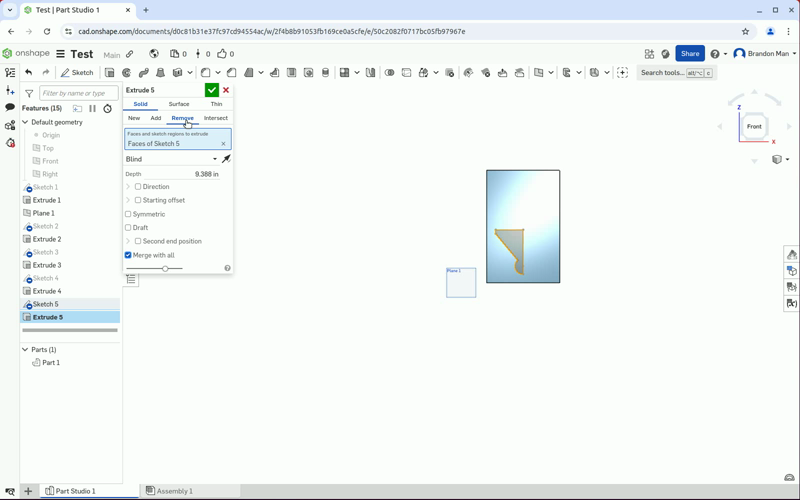
key(enter)
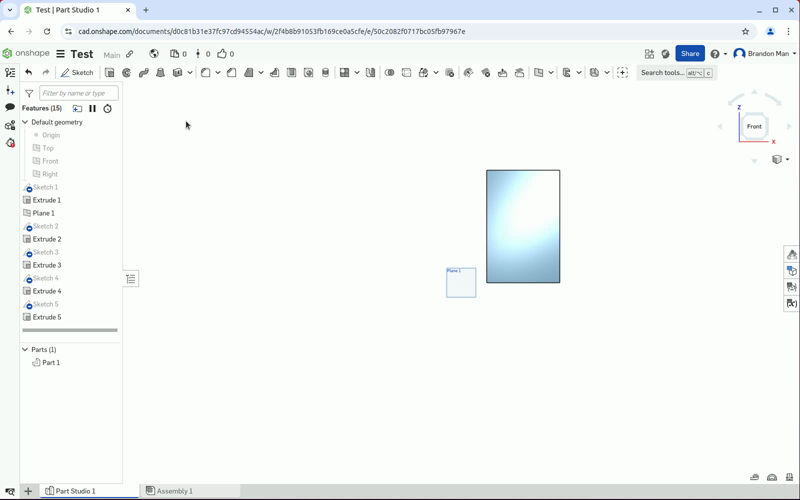
key(shift+h)
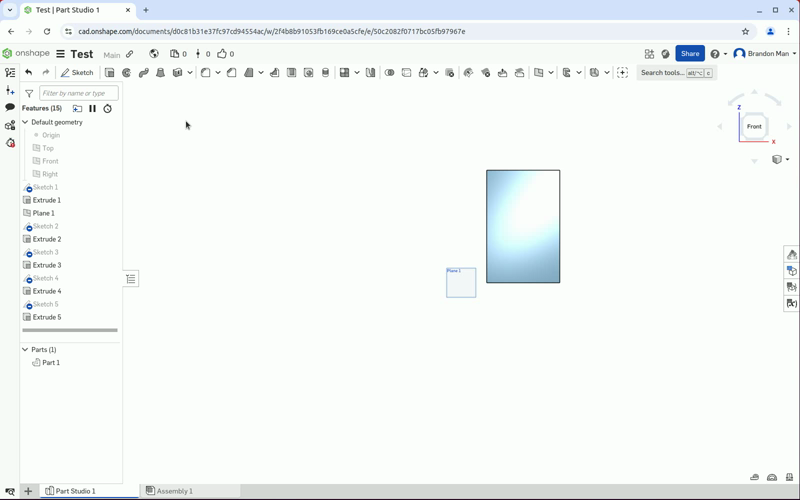
key(shift+h)
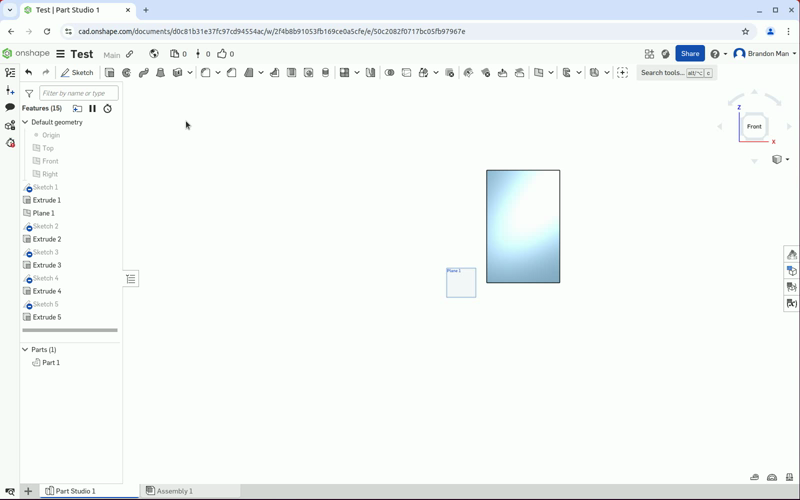
mouse_move(73, 189)
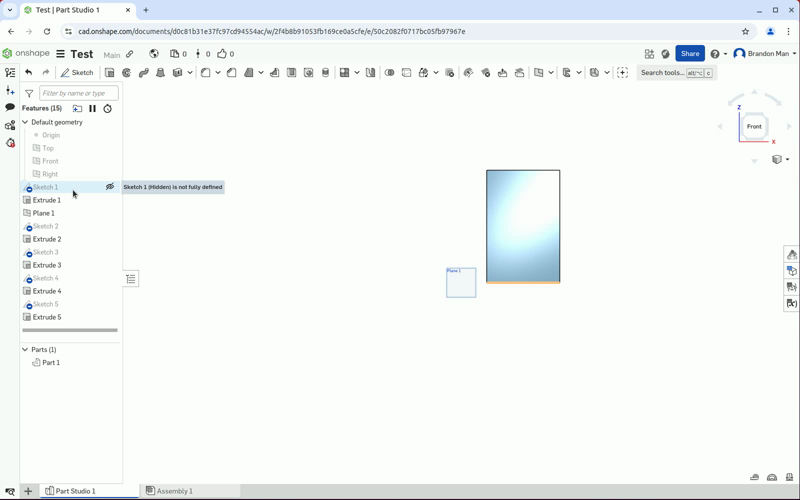
click(73, 189)
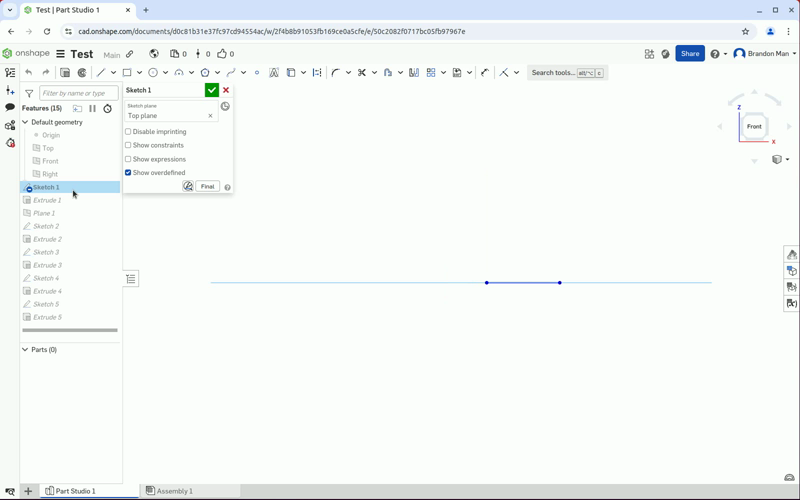
mouse_move(229, 92)
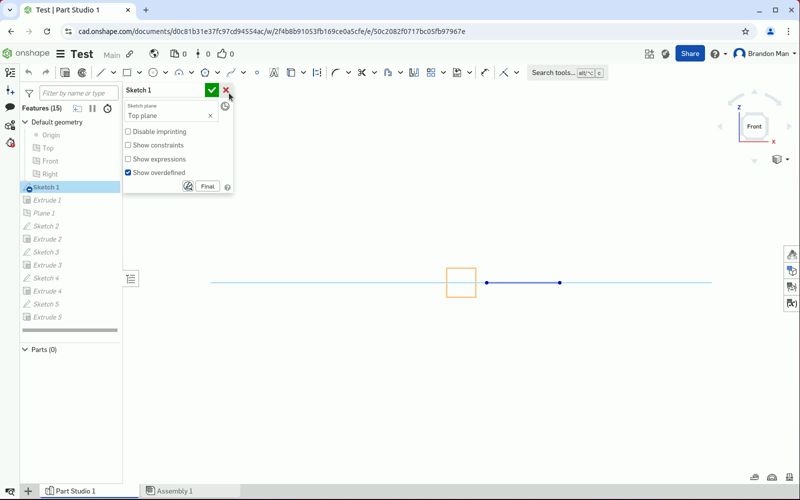
click(229, 92)
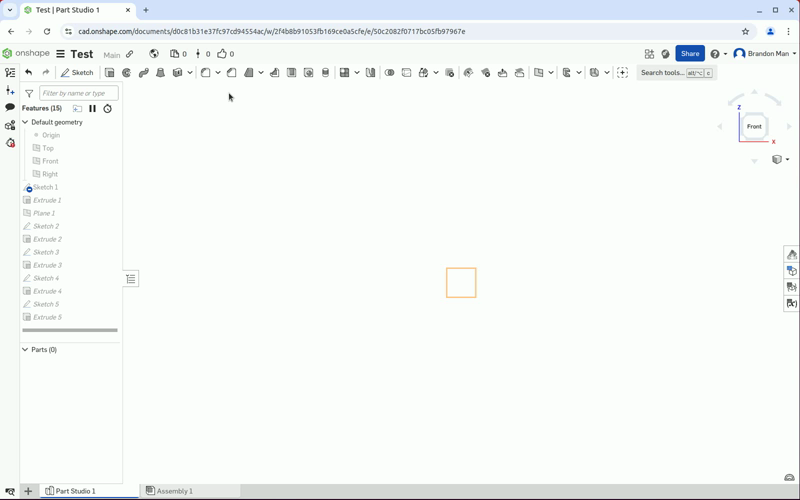
key(shift+s)
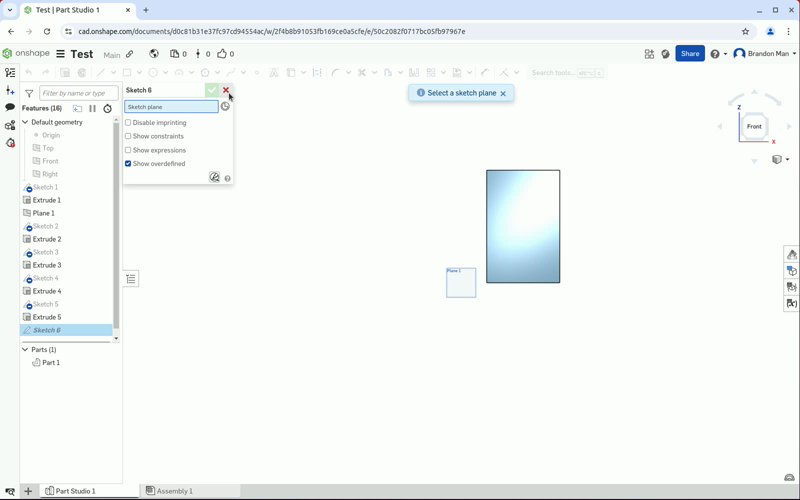
mouse_move(69, 215)
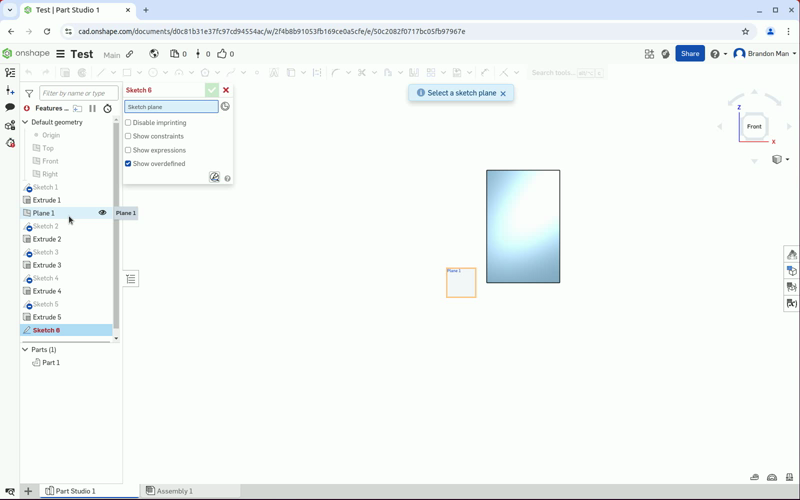
click(69, 215)
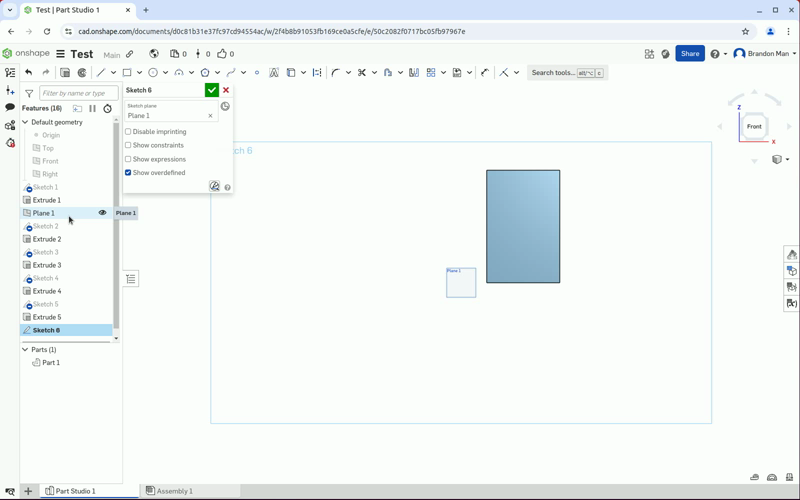
mouse_move(73, 352)
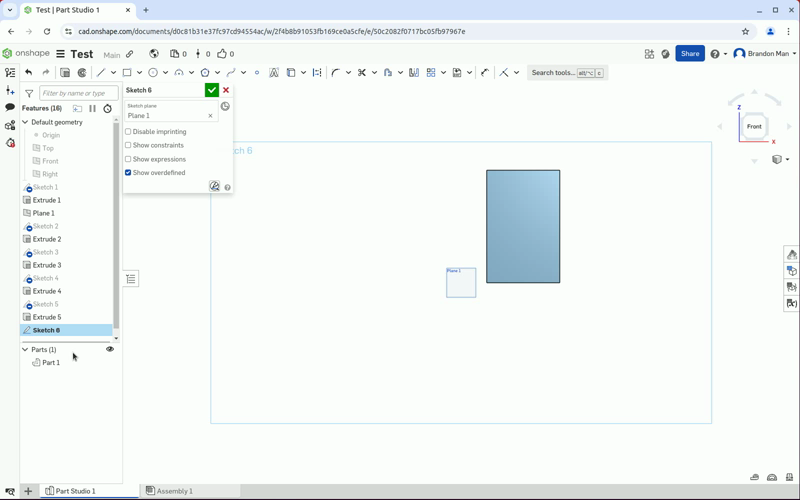
key(y)
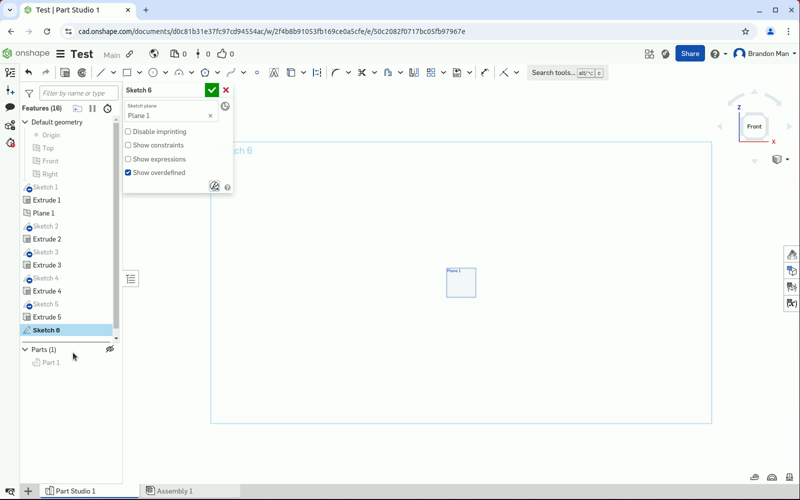
key(l)
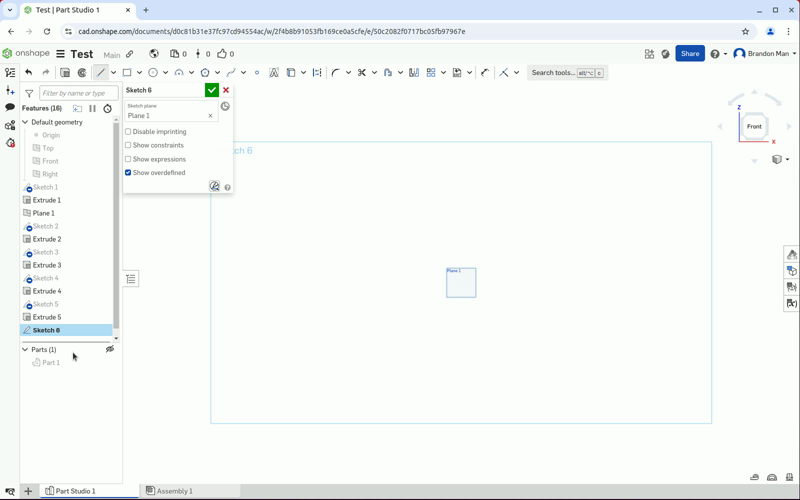
key_down(shift)
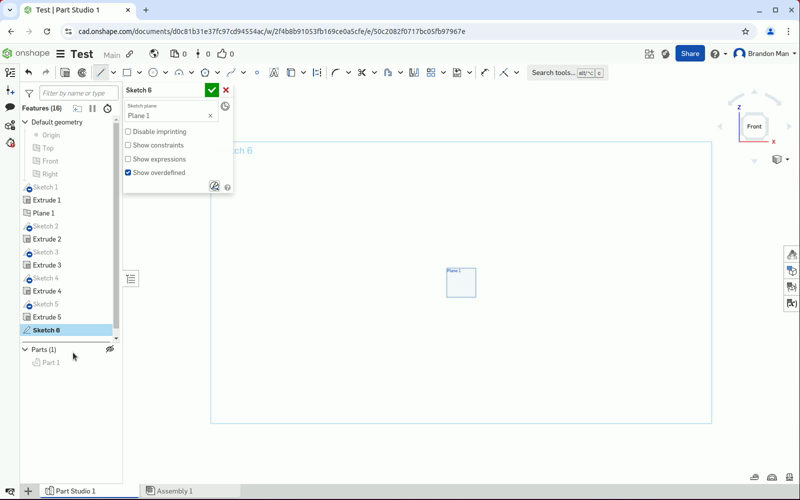
mouse_move(486, 227)
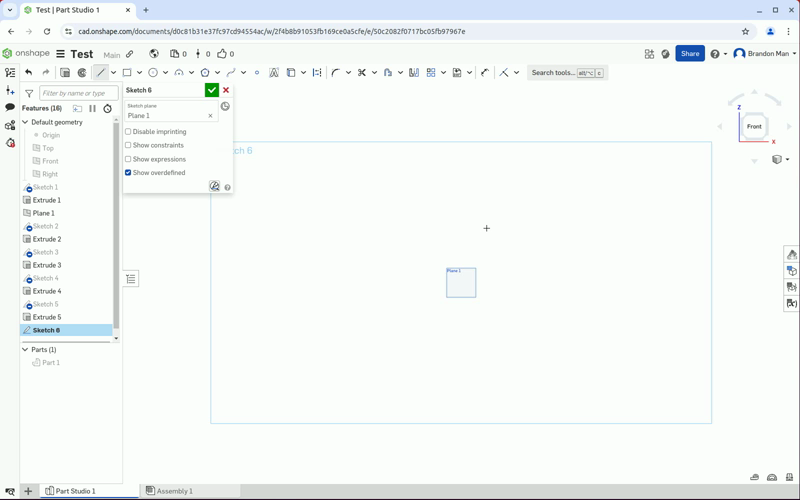
click(486, 227)
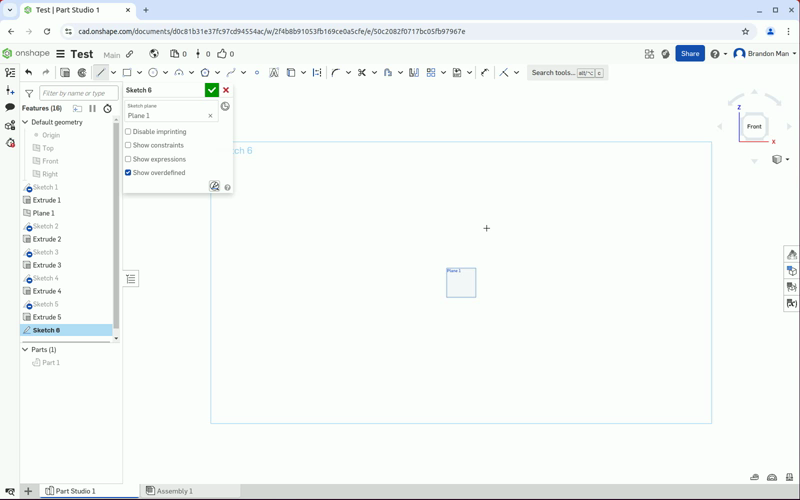
key_up(shift)
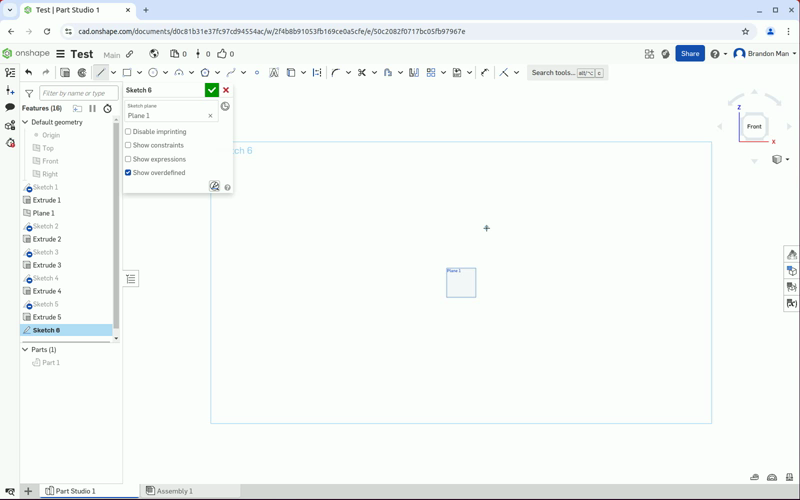
key_down(shift)
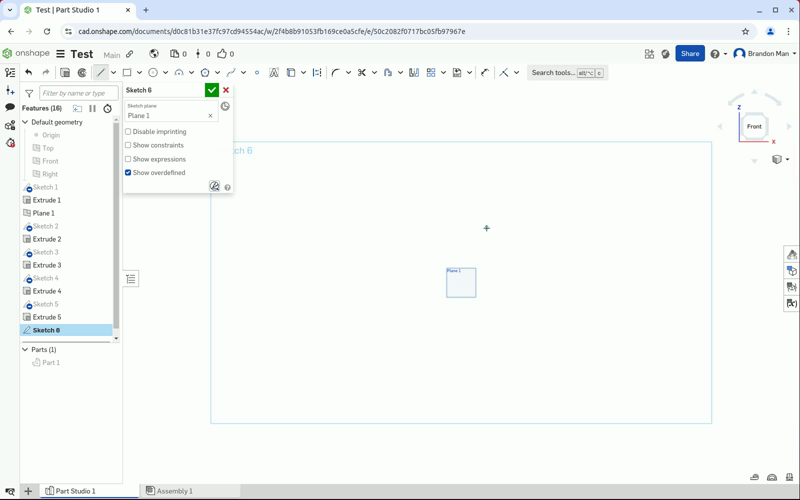
mouse_move(504, 169)
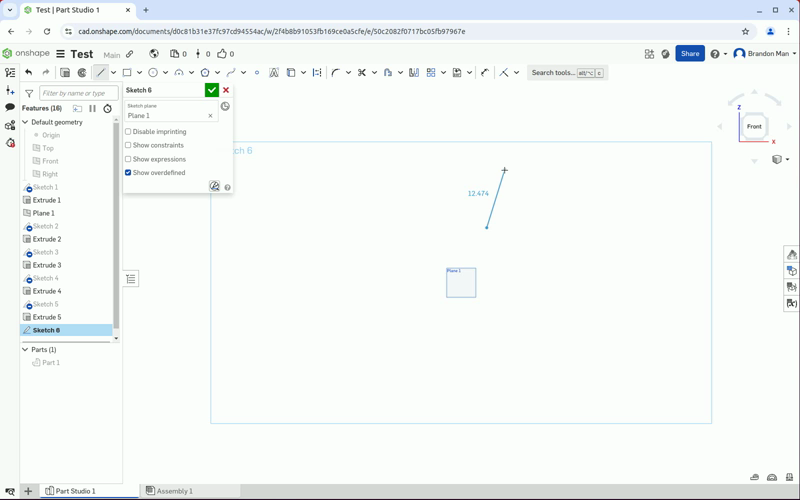
click(504, 169)
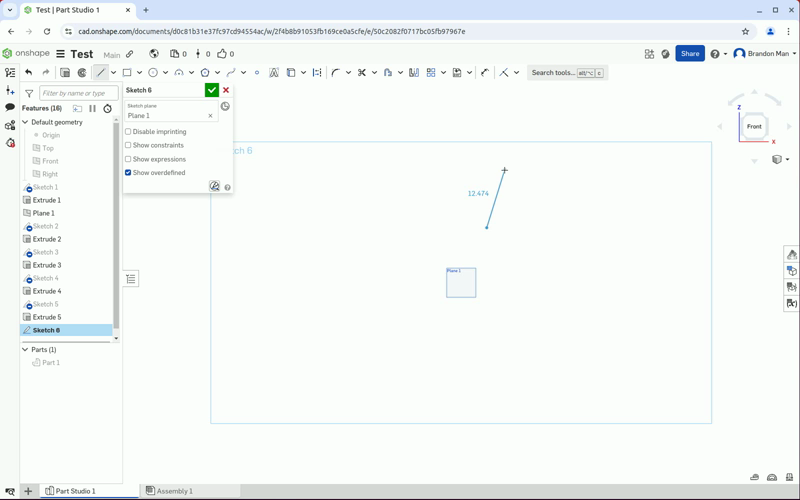
key_up(shift)
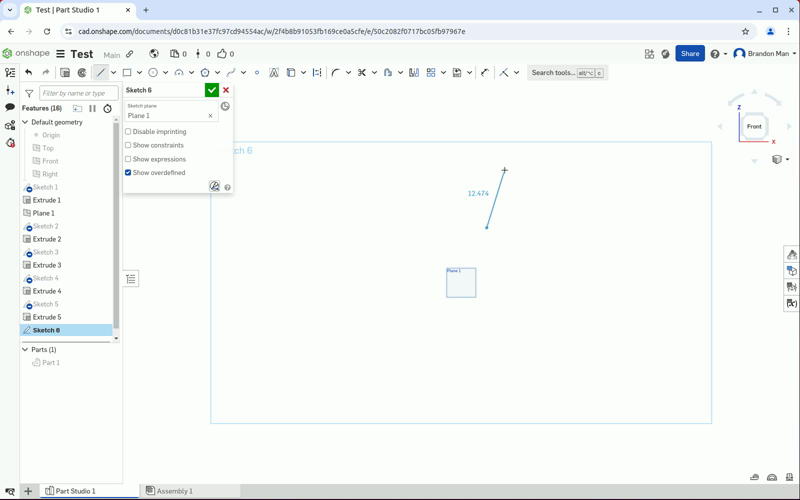
key_down(shift)
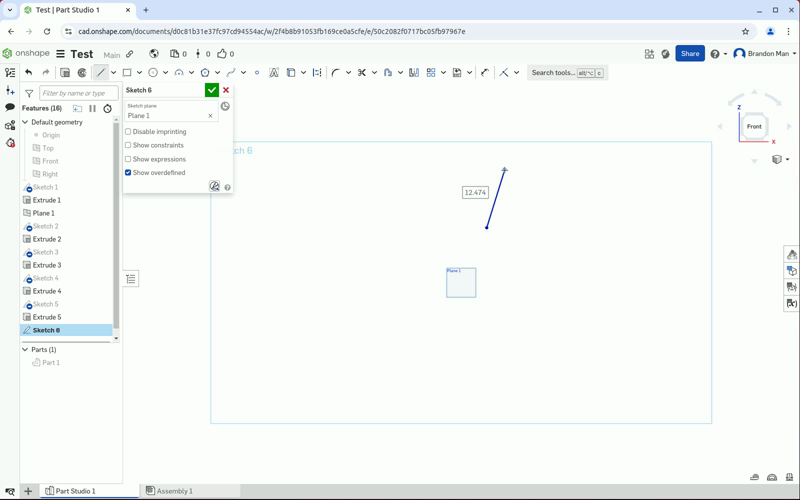
mouse_move(534, 169)
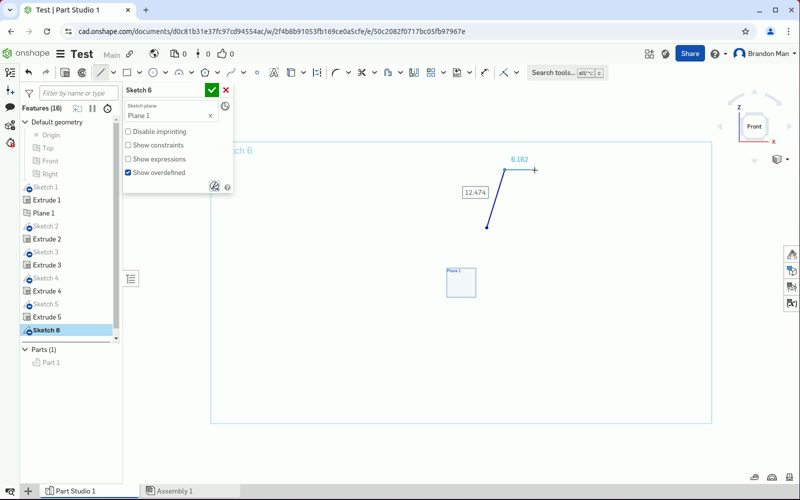
mouse_move(486, 169)
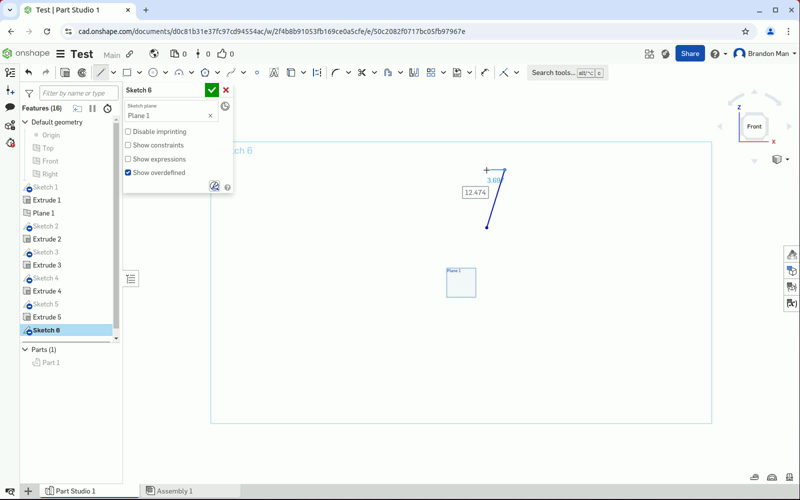
click(486, 169)
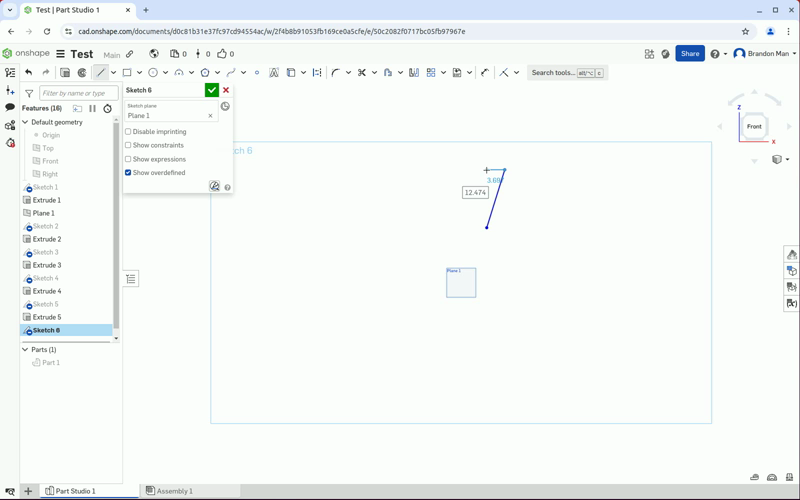
key_up(shift)
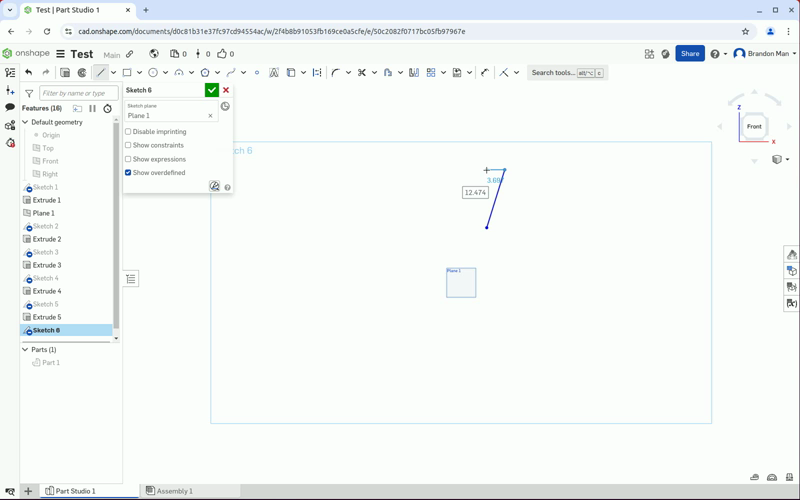
mouse_move(516, 169)
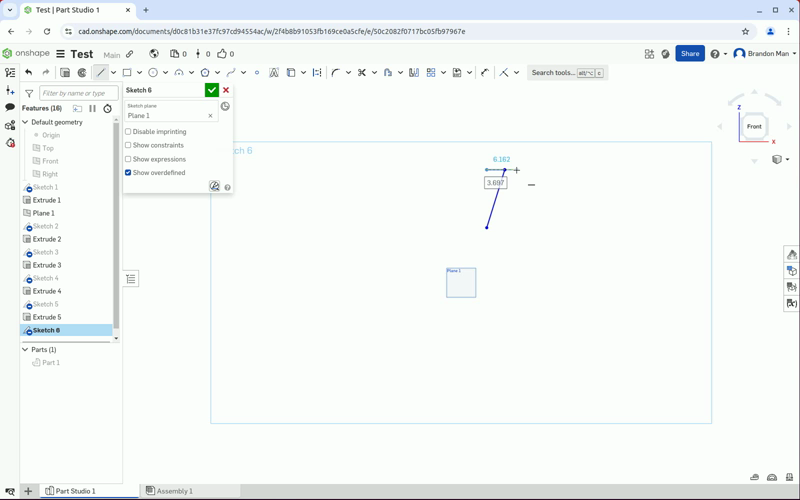
key_down(shift)
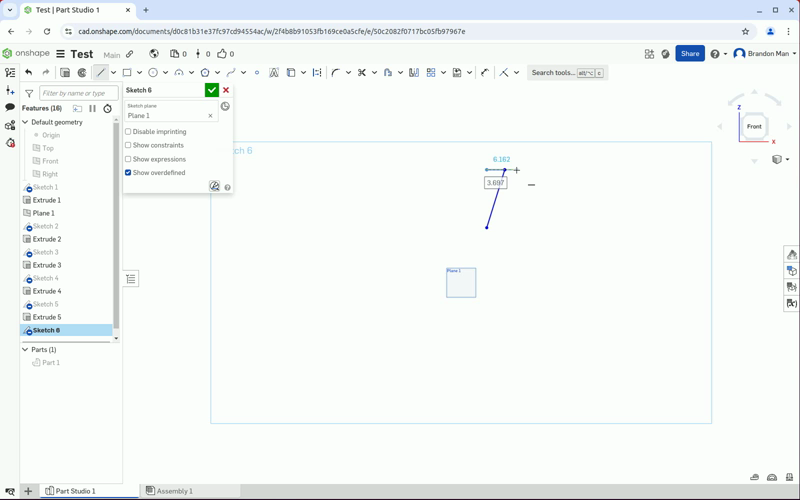
mouse_move(486, 227)
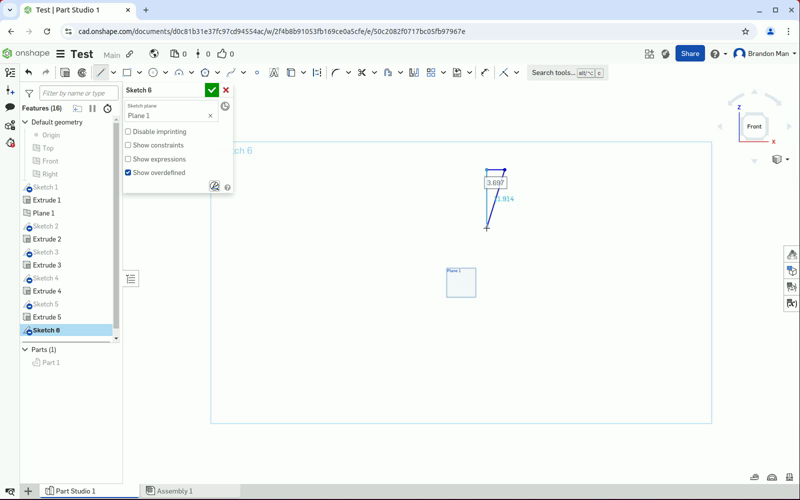
key_up(shift)
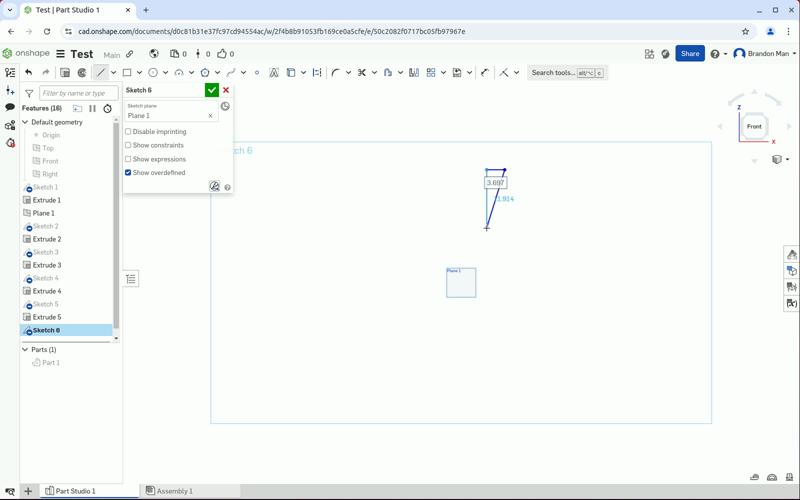
click(486, 227)
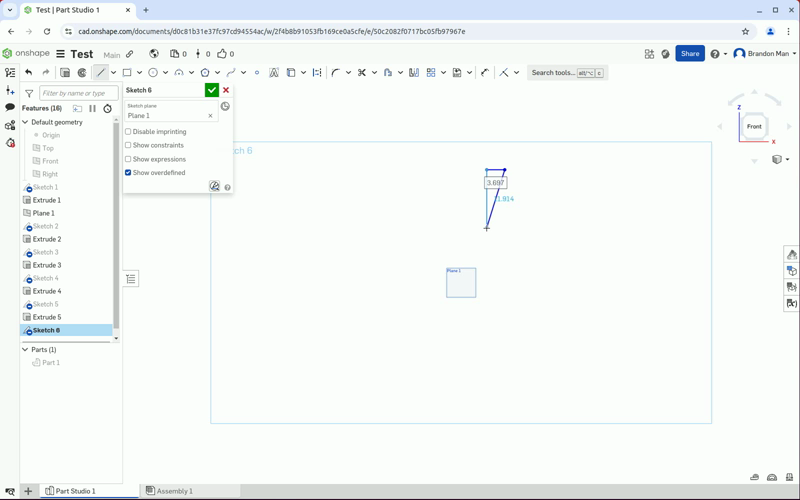
key(esc)
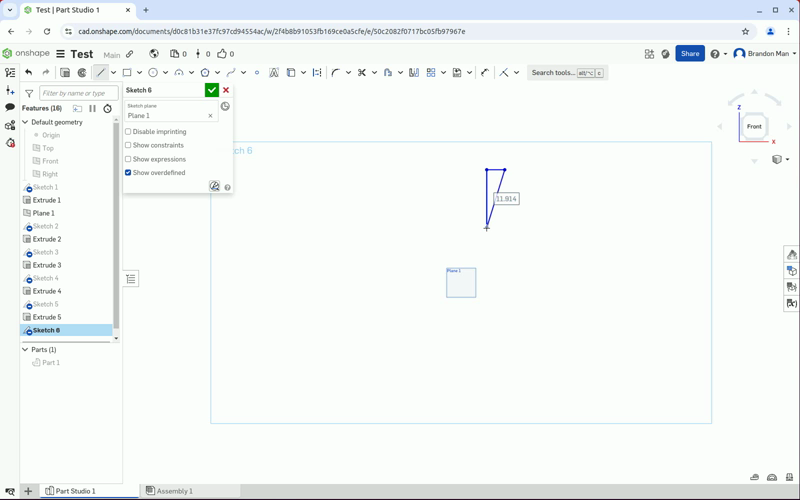
mouse_move(492, 170)
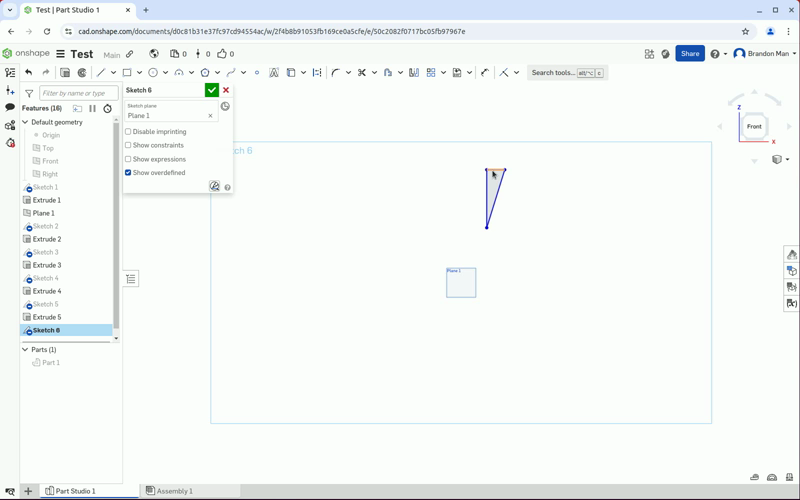
scroll(6)
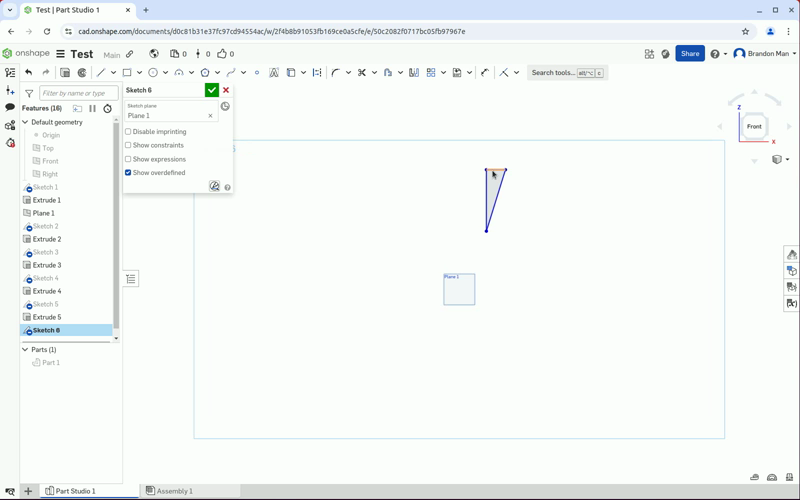
scroll(6)
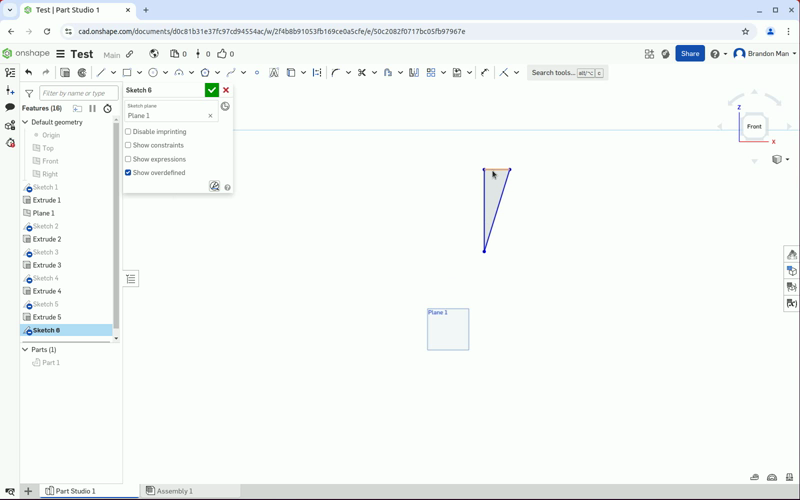
scroll(6)
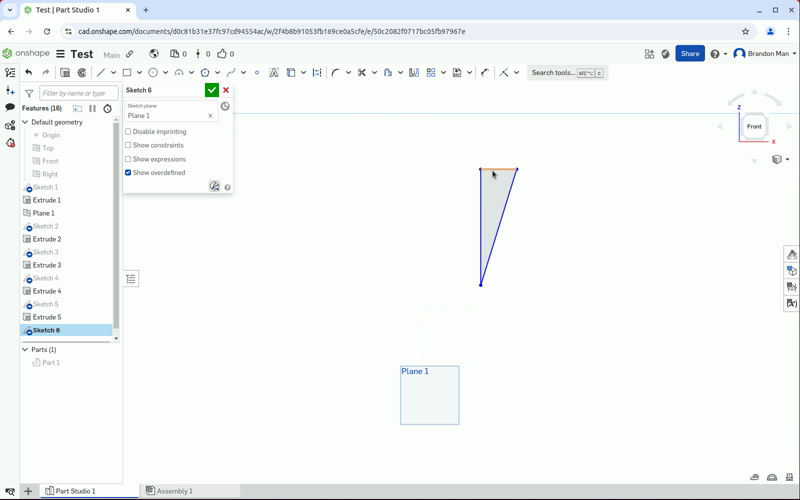
scroll(6)
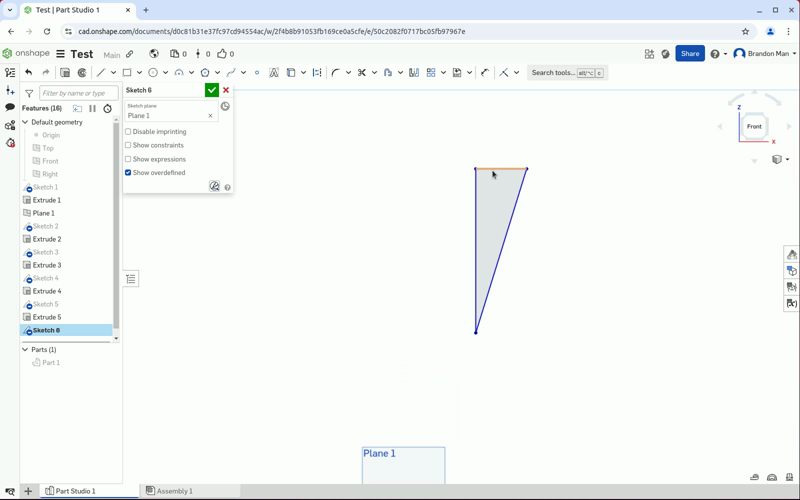
scroll(6)
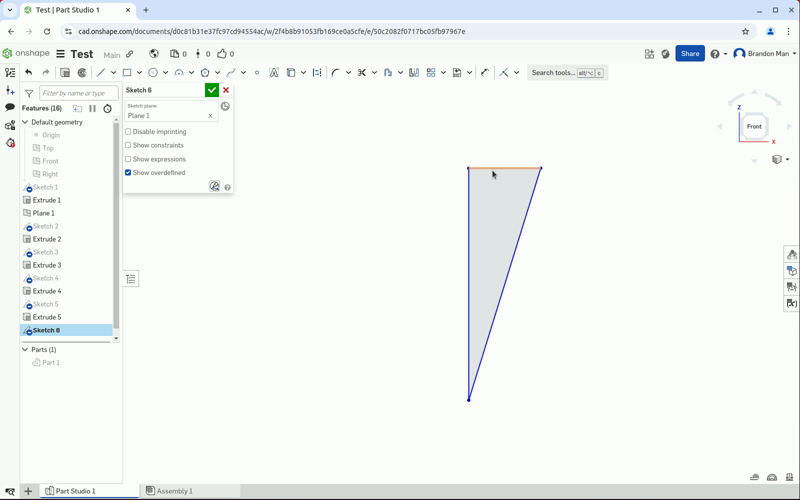
scroll(6)
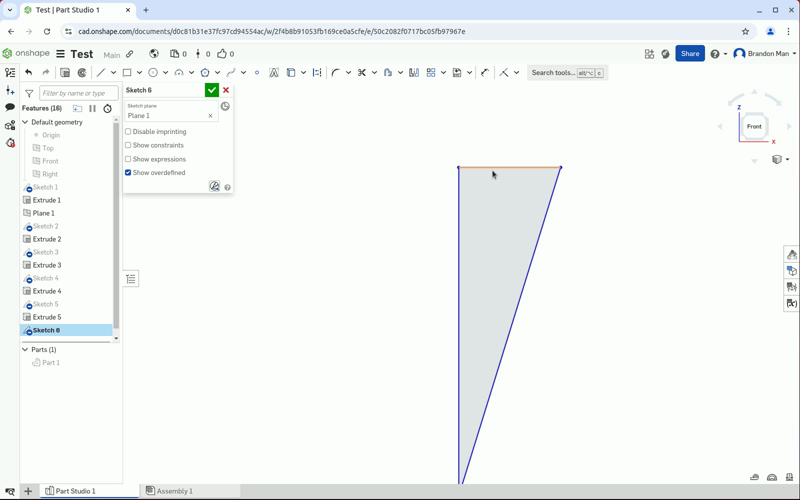
scroll(6)
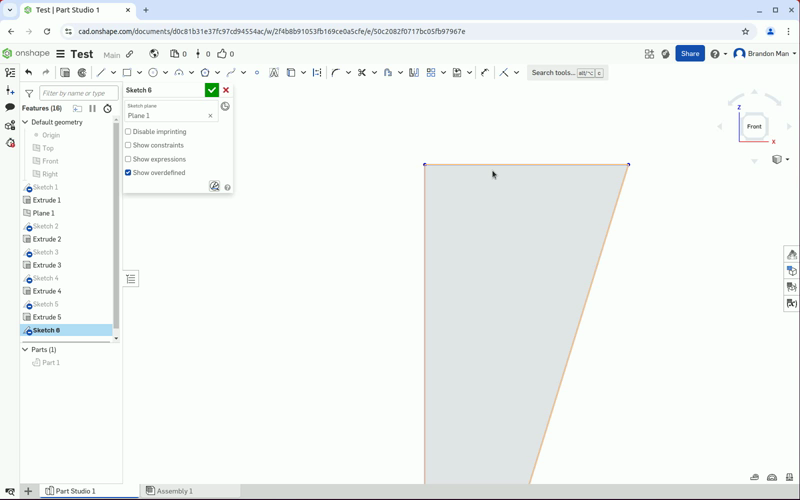
click(492, 170)
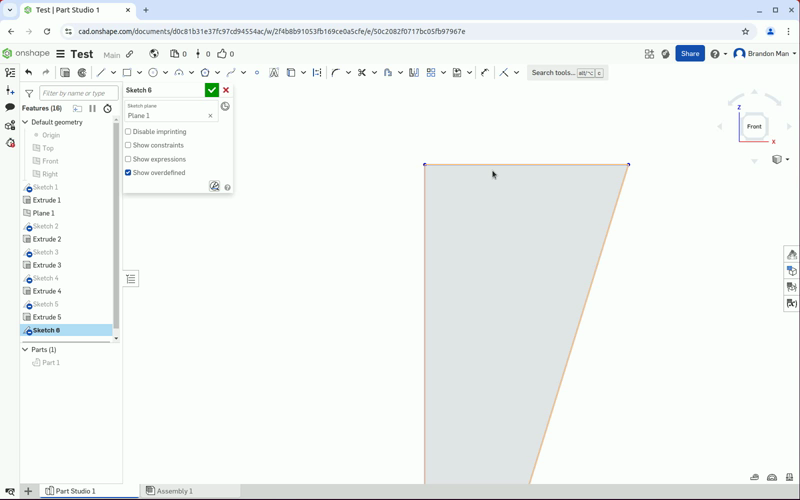
scroll(-6)
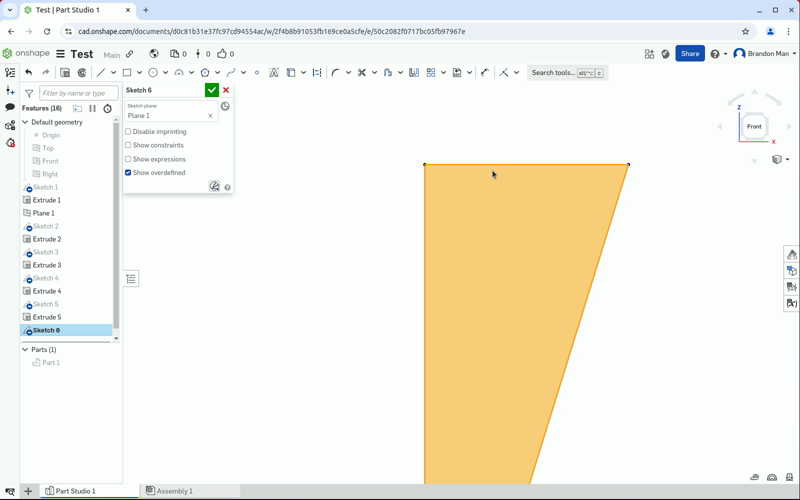
scroll(-6)
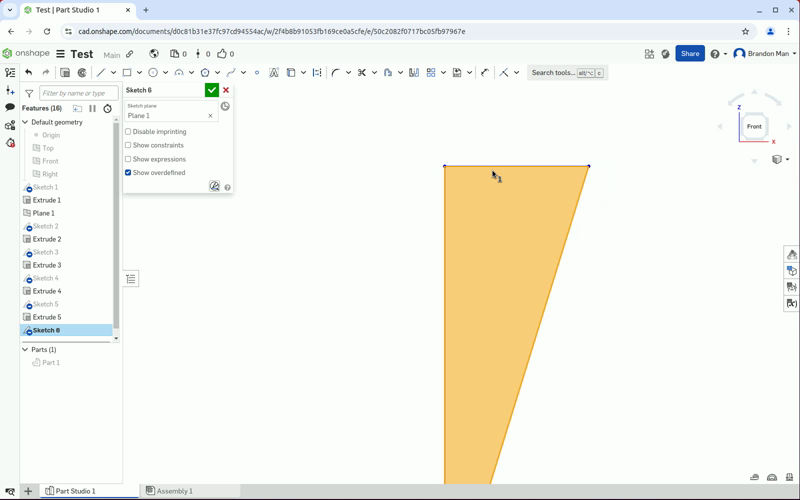
scroll(-6)
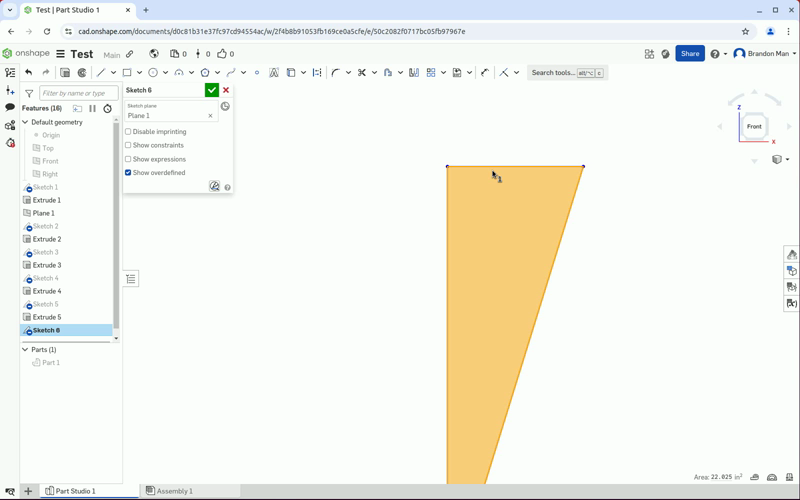
scroll(-6)
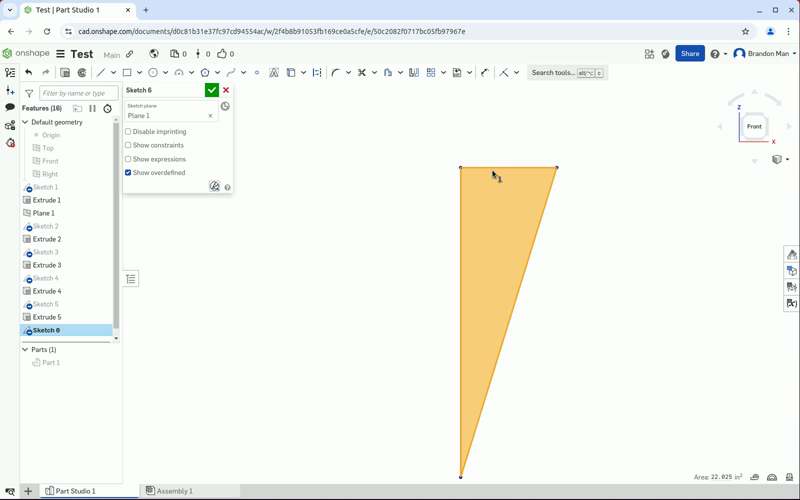
scroll(-6)
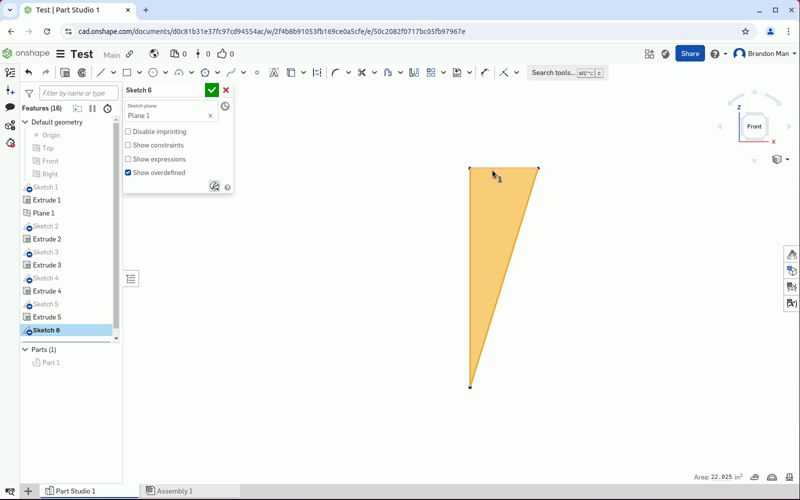
scroll(-6)
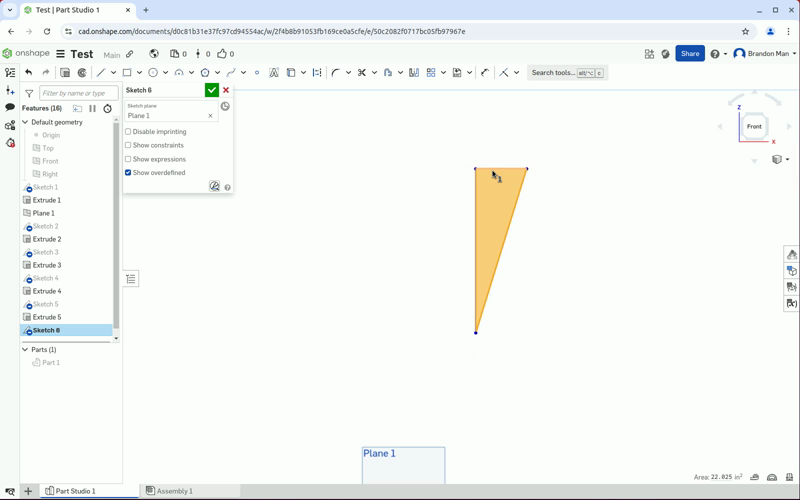
scroll(-6)
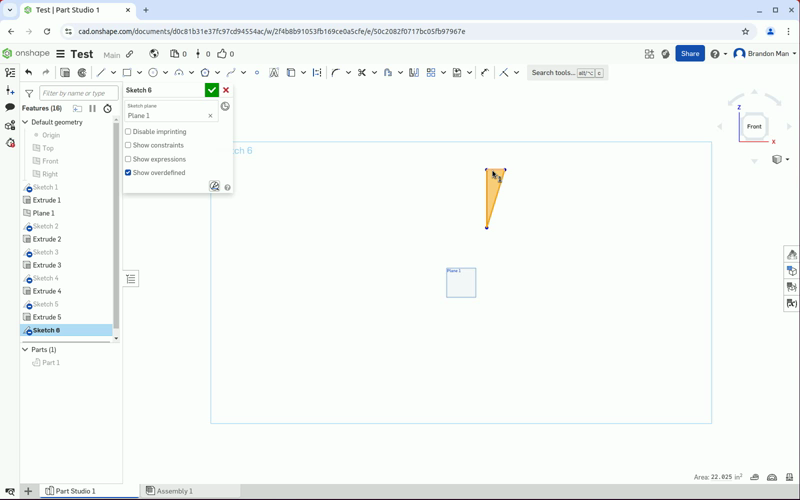
mouse_move(73, 352)
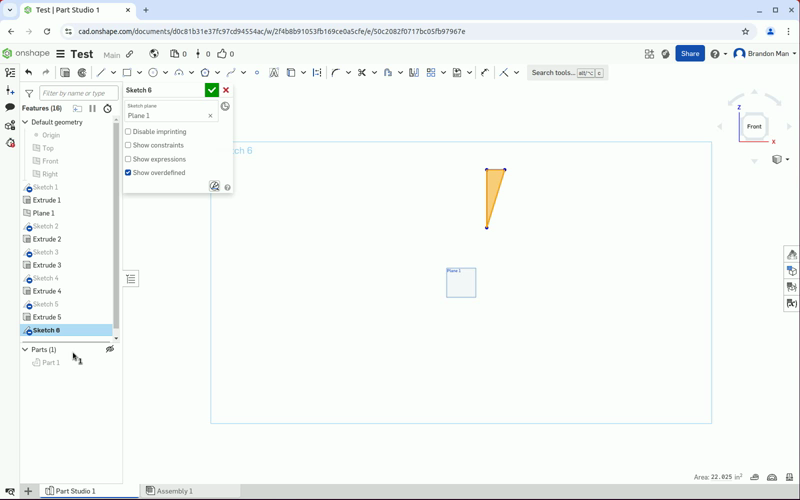
key(shift+y)
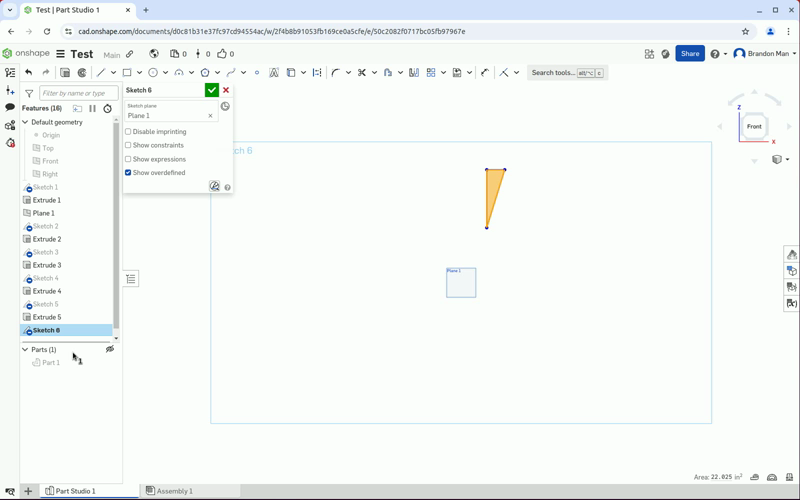
key(shift+e)
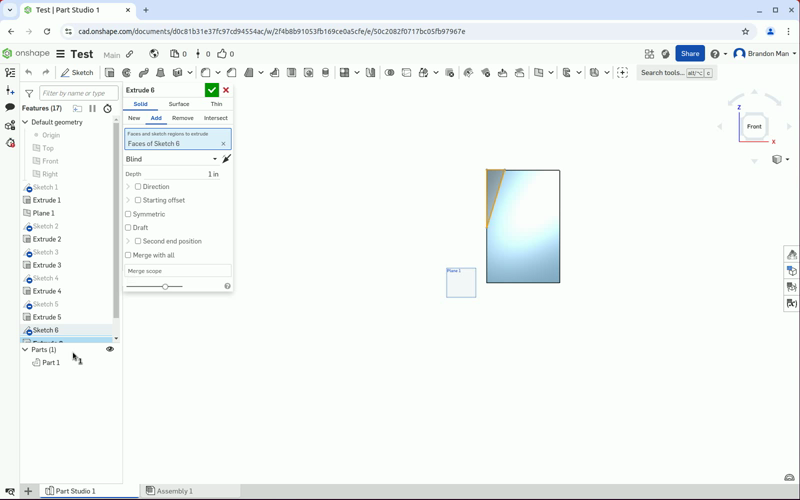
mouse_move(143, 106)
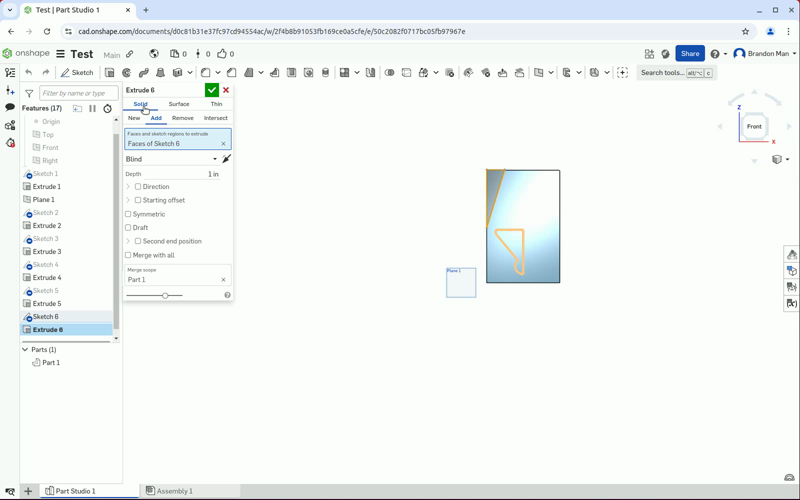
click(143, 106)
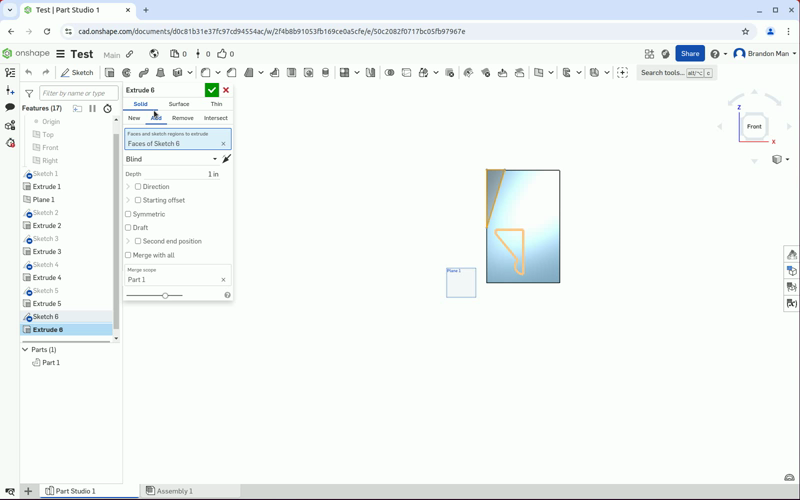
mouse_move(186, 120)
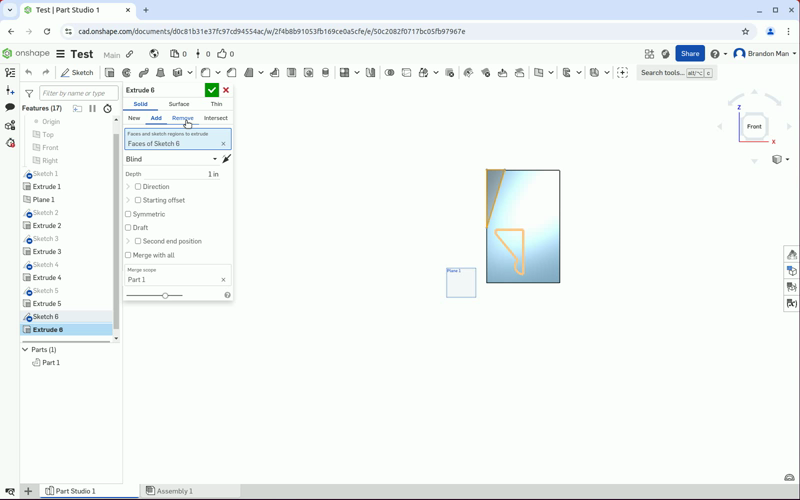
click(186, 120)
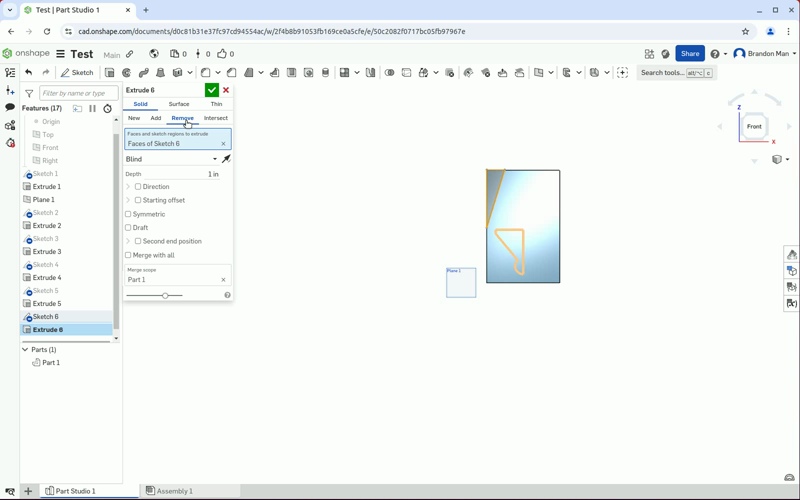
key(tab, 4)
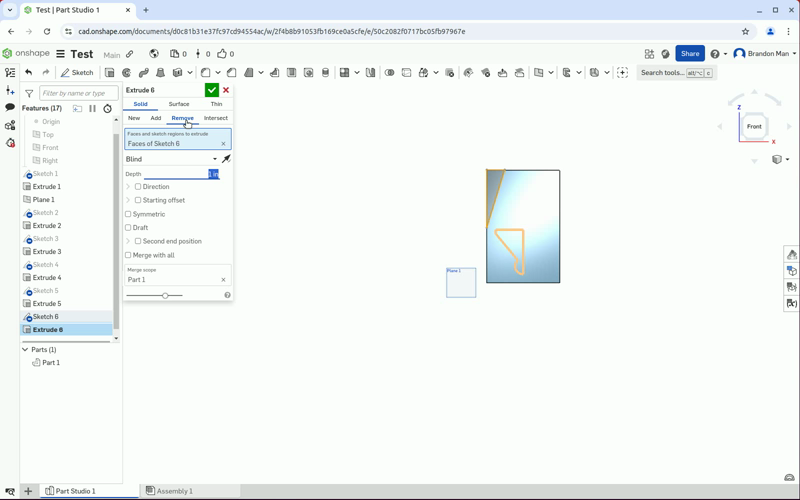
text(9.388)
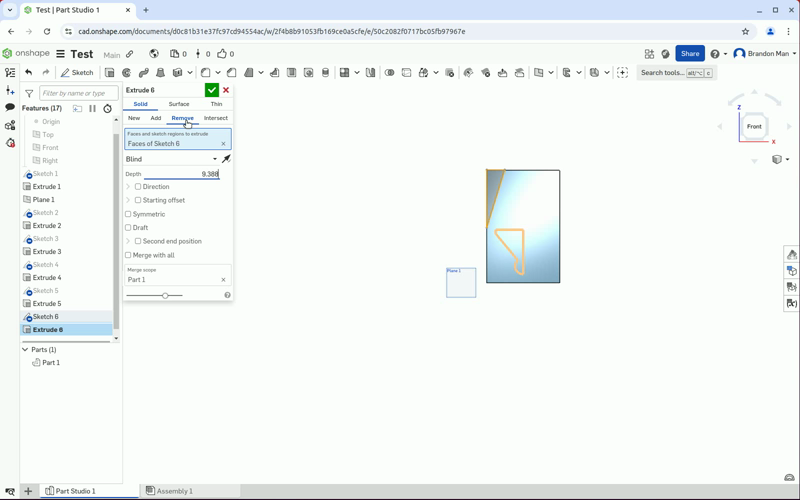
key(tab, 6)
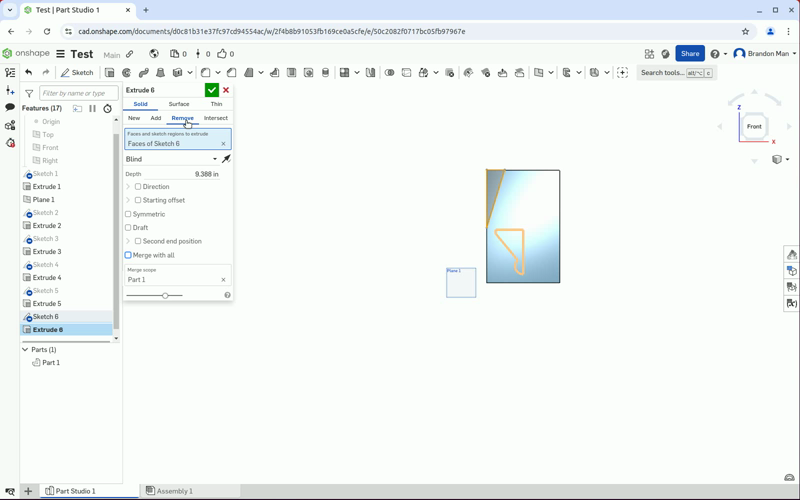
key(space)
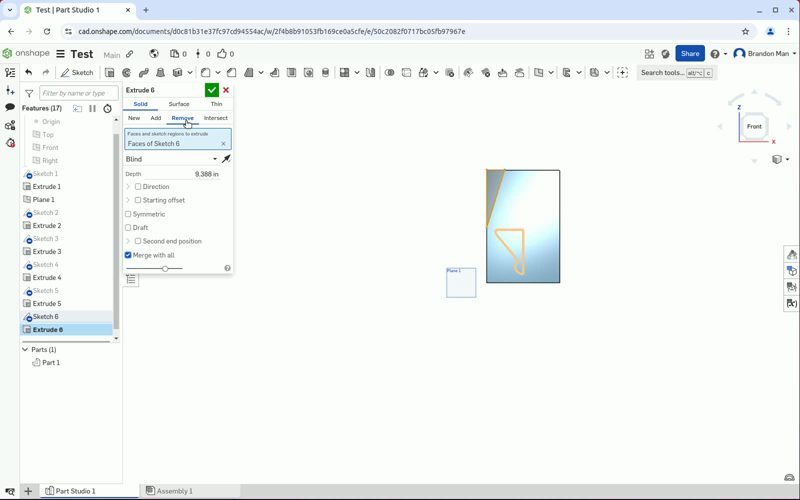
key(enter)
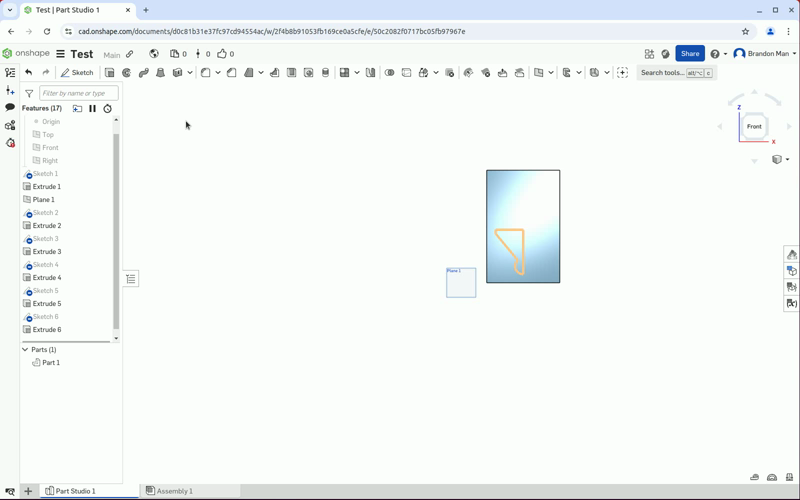
key(shift+h)
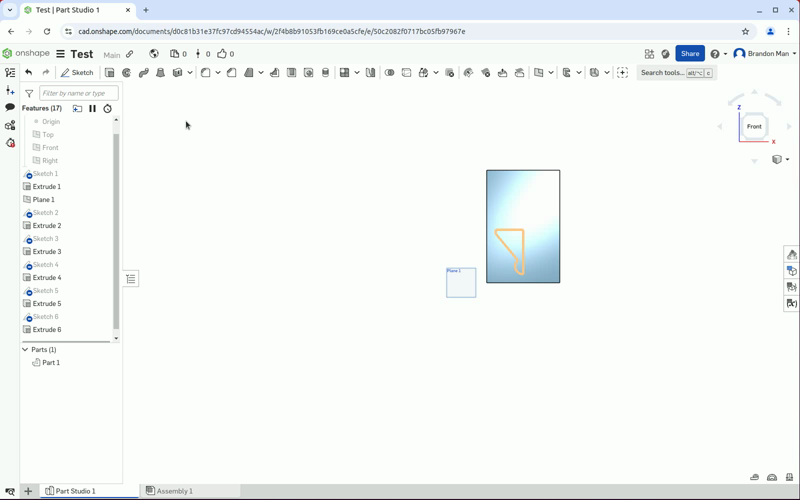
key(shift+h)
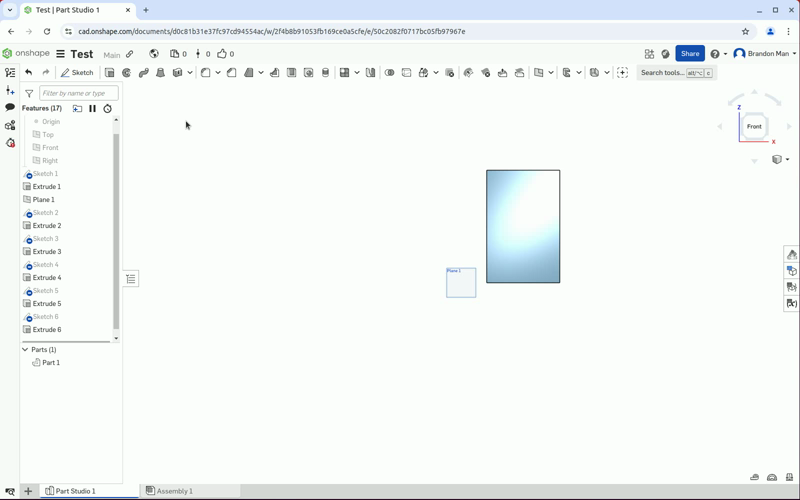
mouse_move(69, 176)
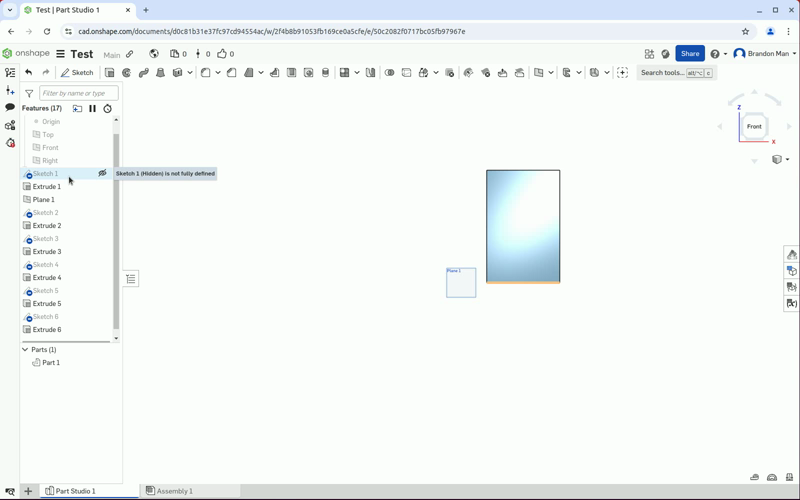
click(69, 176)
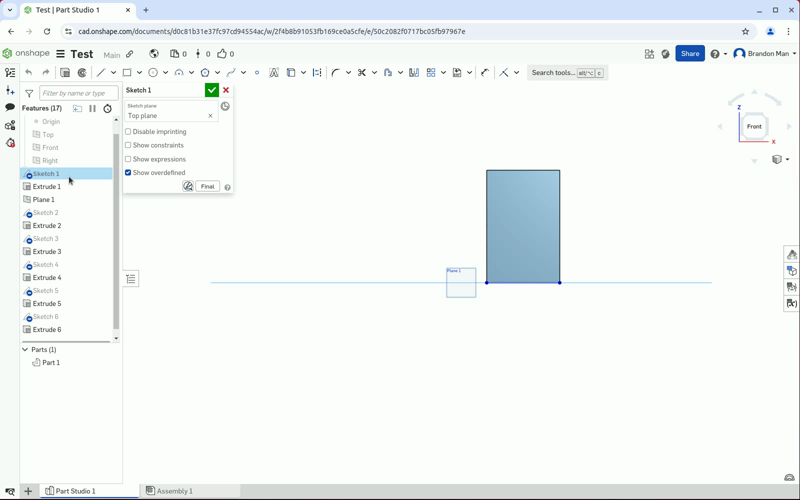
mouse_move(229, 92)
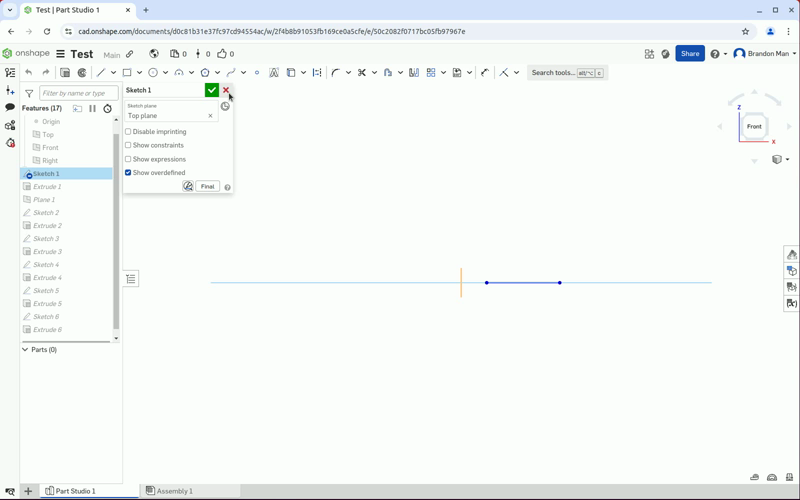
click(229, 92)
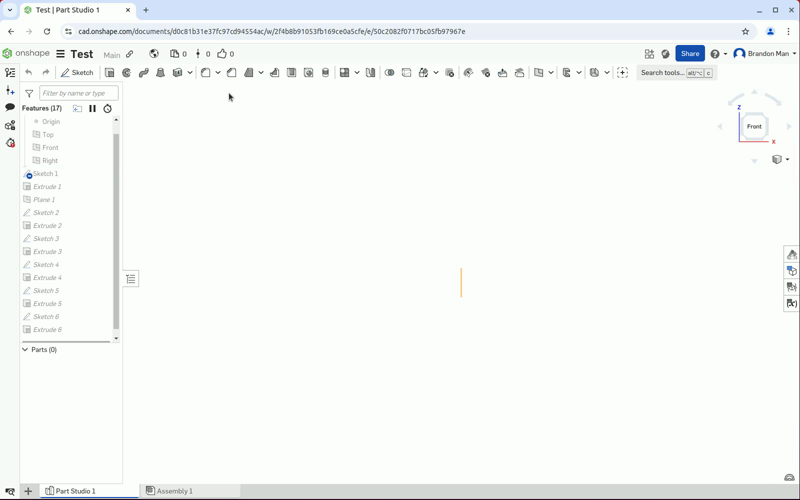
key(shift+s)
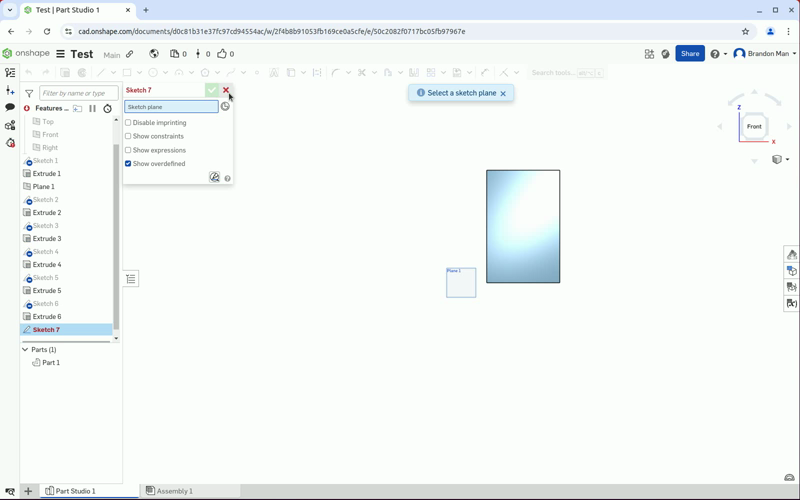
mouse_move(69, 189)
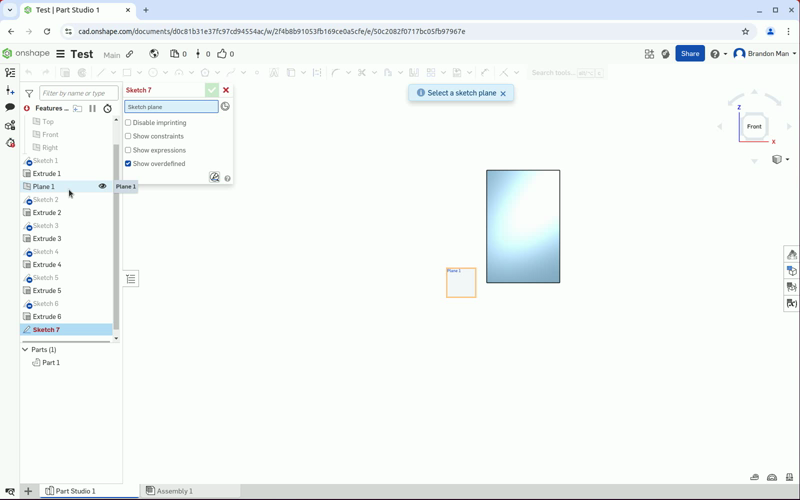
click(69, 189)
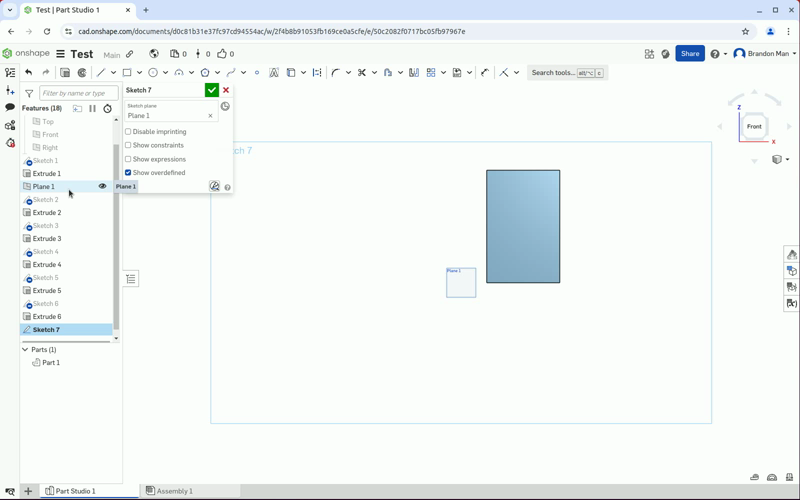
mouse_move(73, 352)
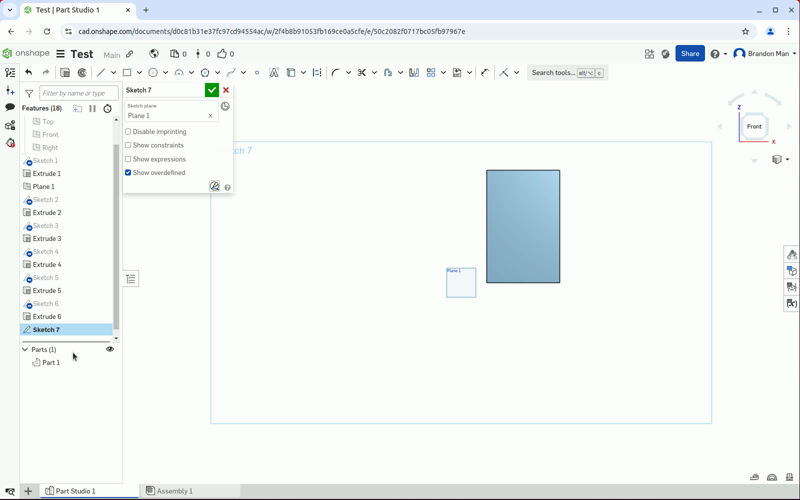
key(y)
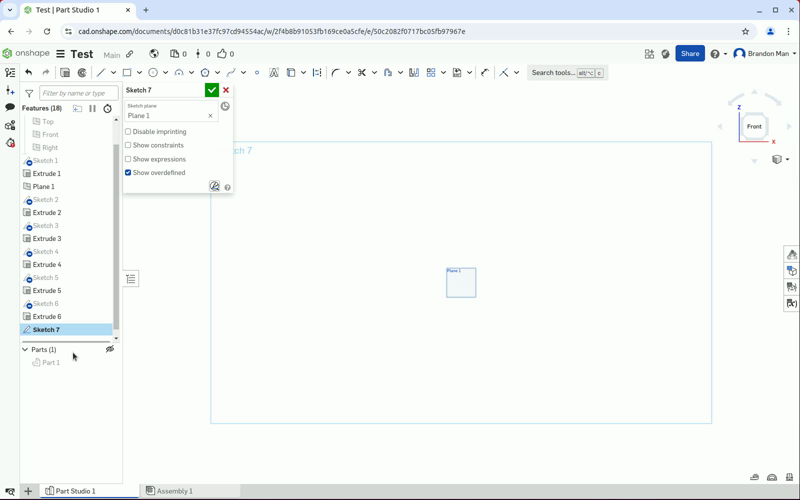
key(l)
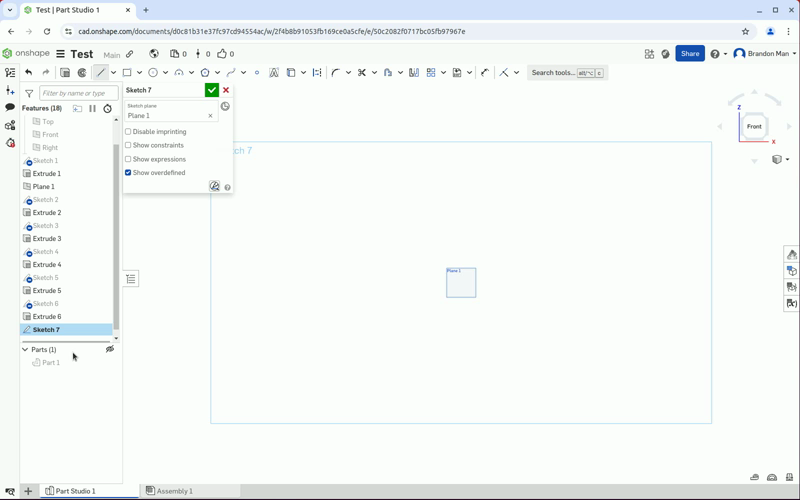
key_down(shift)
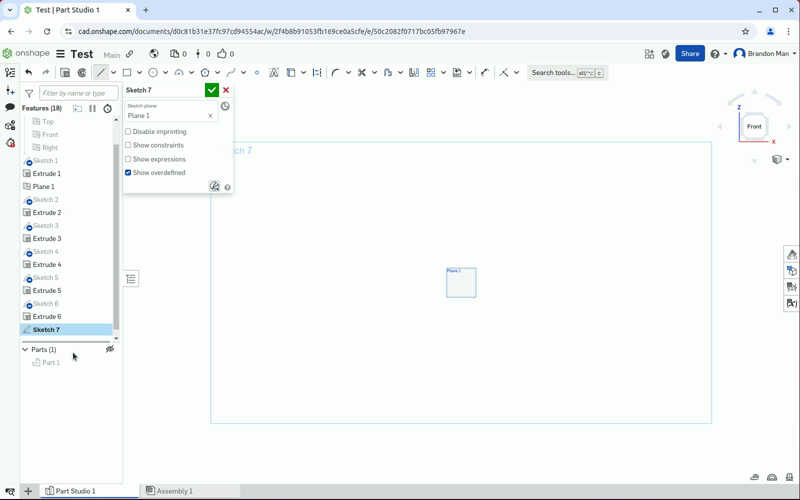
mouse_move(541, 170)
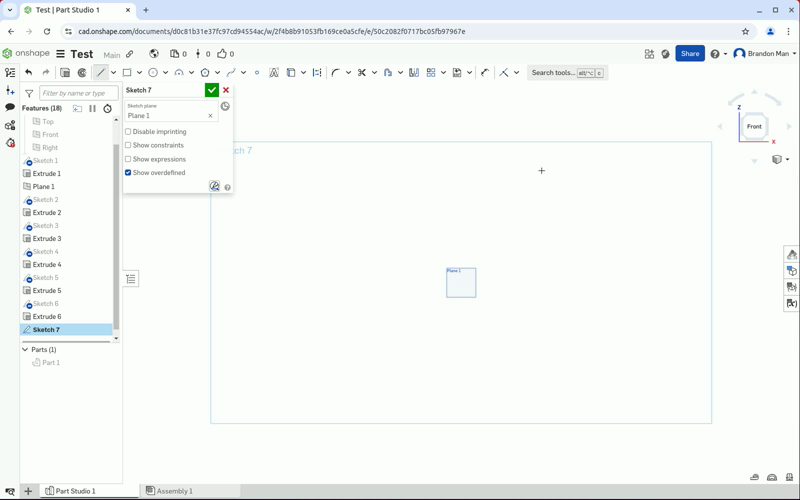
click(541, 170)
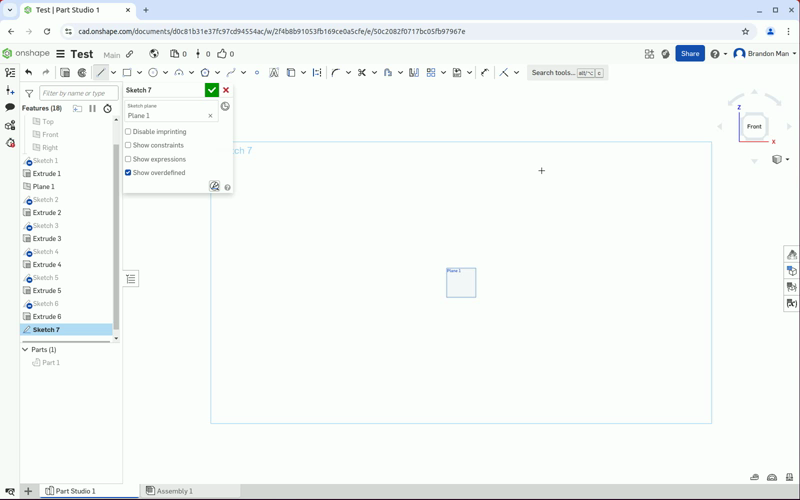
key_up(shift)
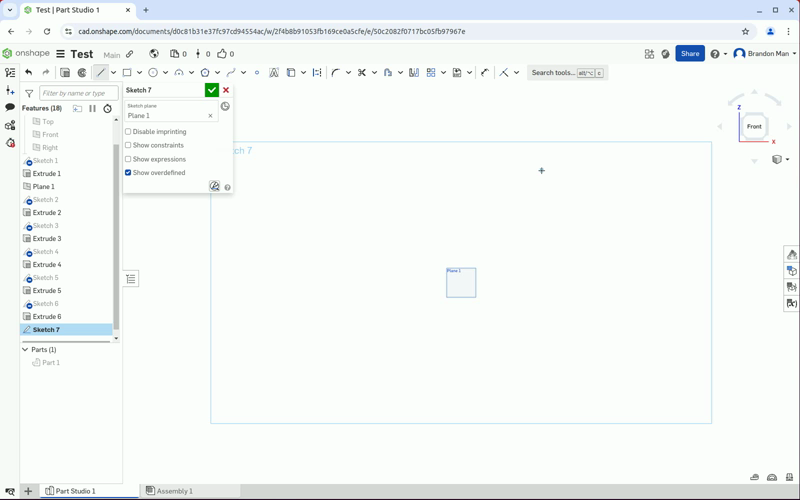
key_down(shift)
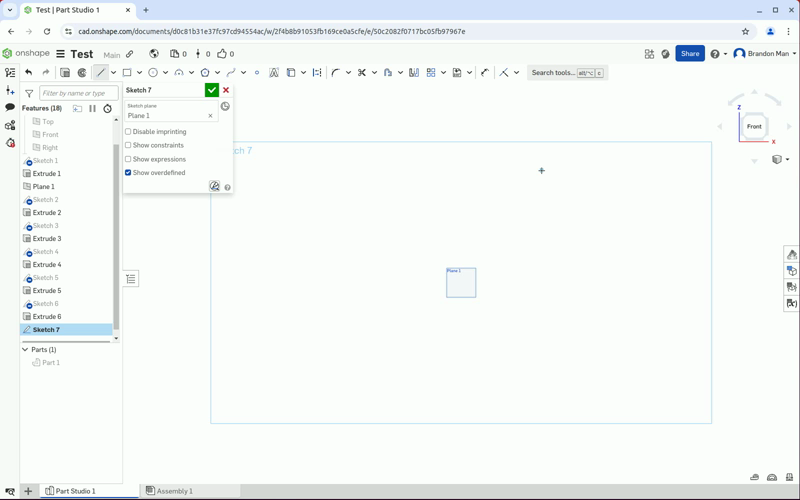
mouse_move(560, 228)
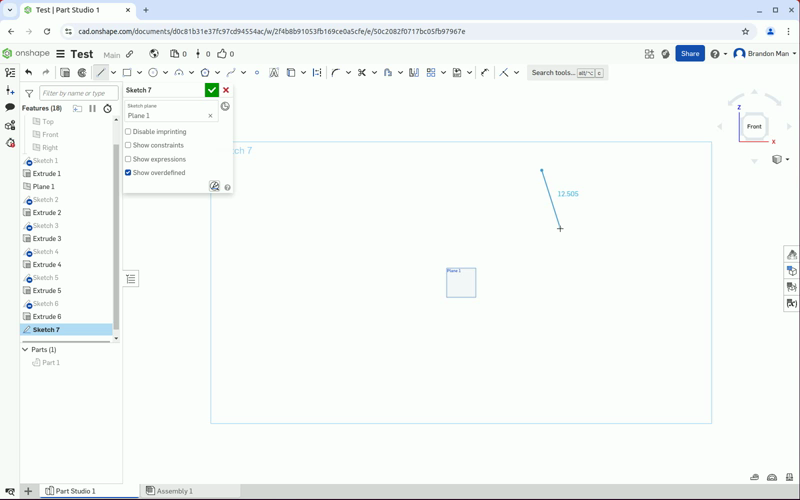
click(560, 228)
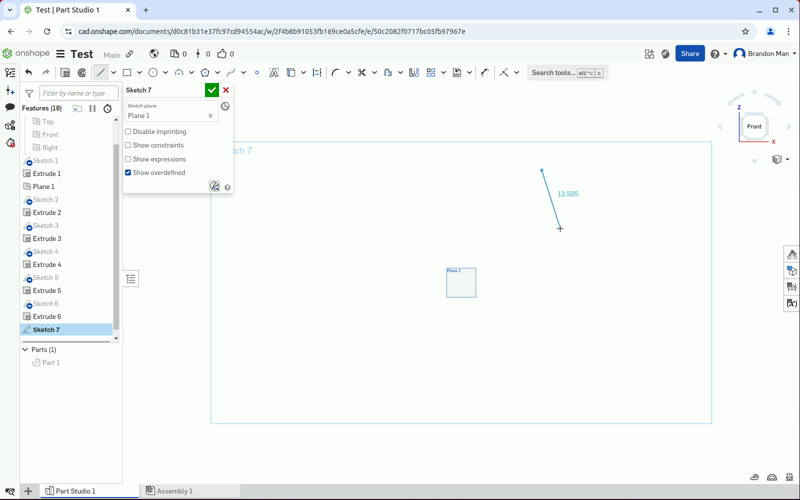
key_up(shift)
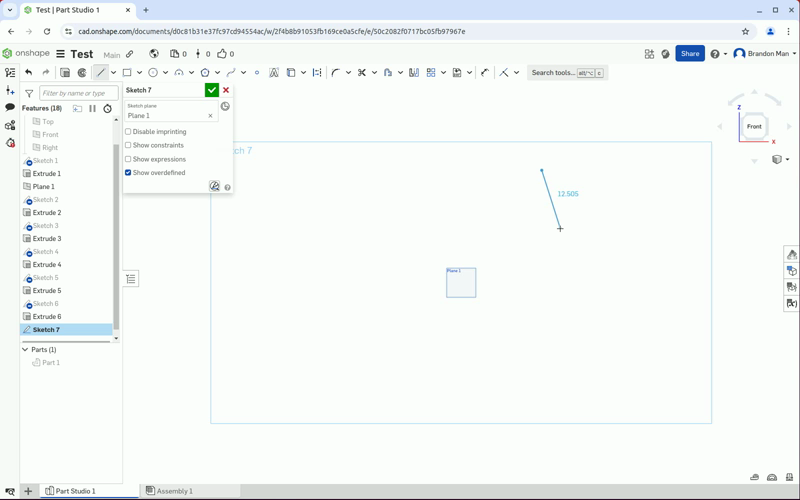
key_down(shift)
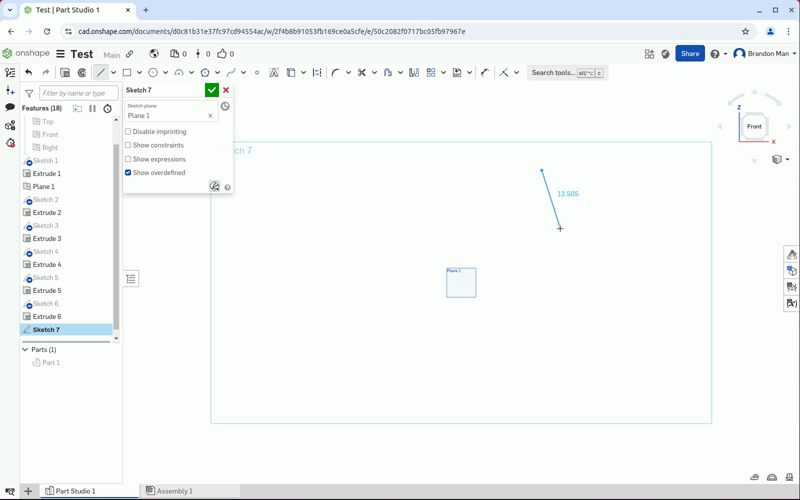
mouse_move(589, 228)
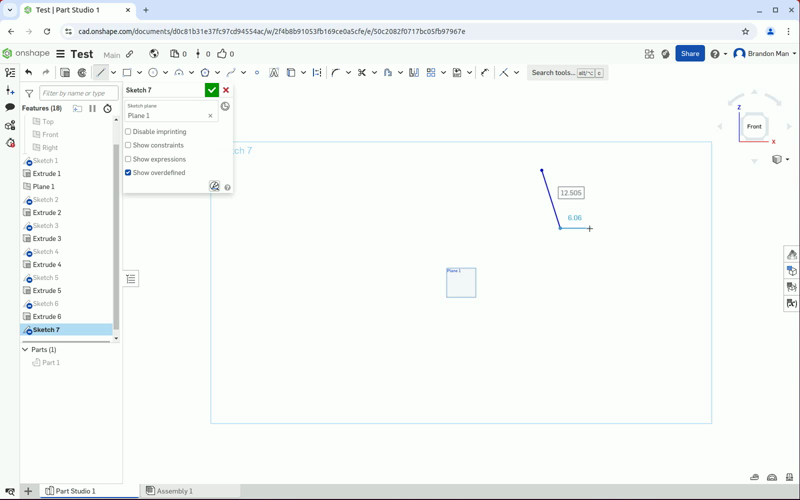
mouse_move(560, 170)
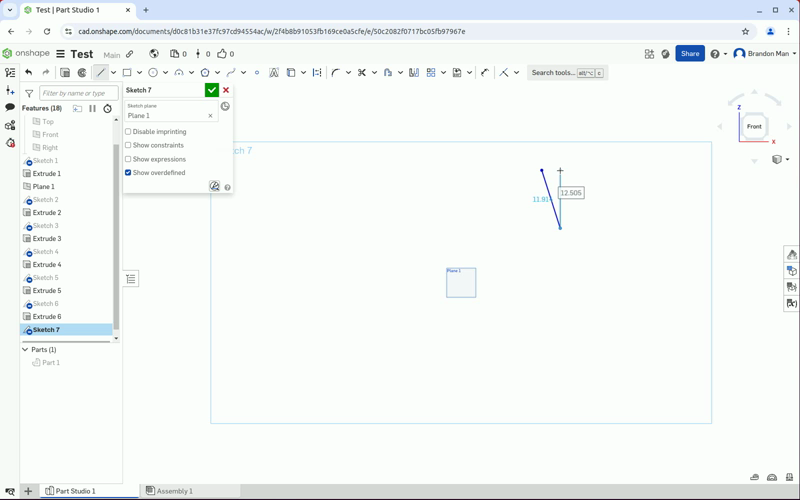
click(560, 170)
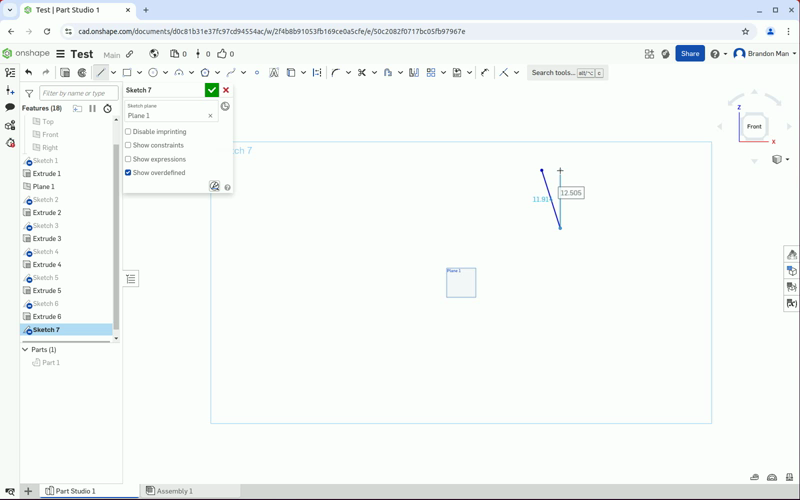
key_up(shift)
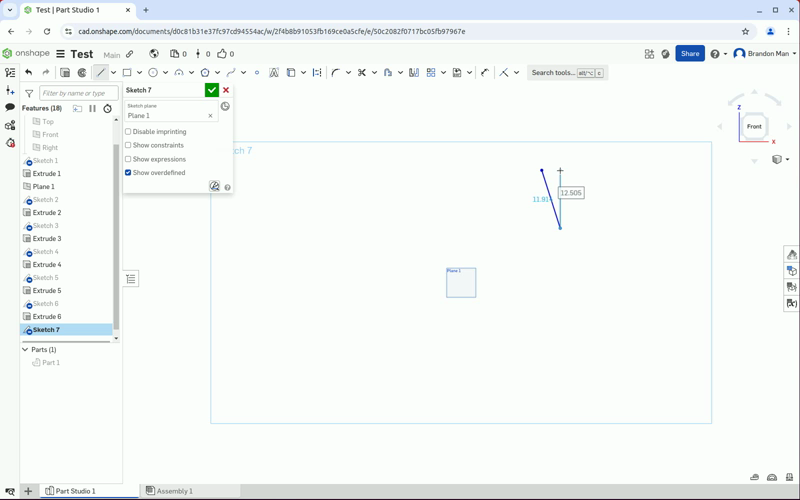
mouse_move(589, 170)
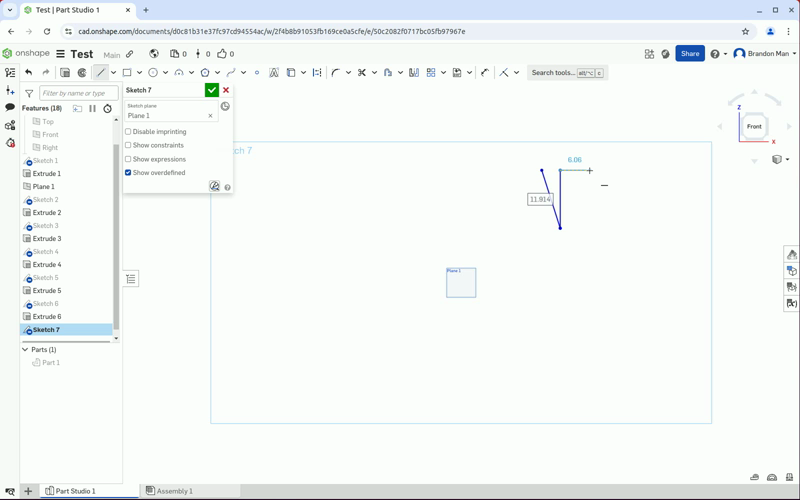
key_down(shift)
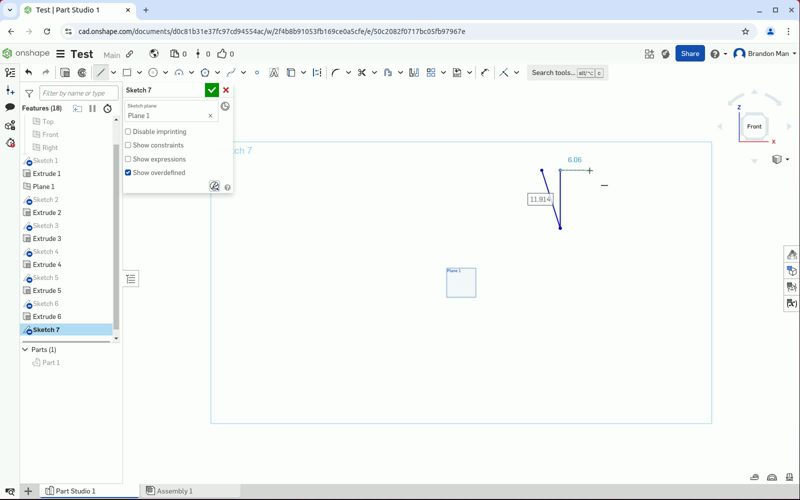
mouse_move(541, 170)
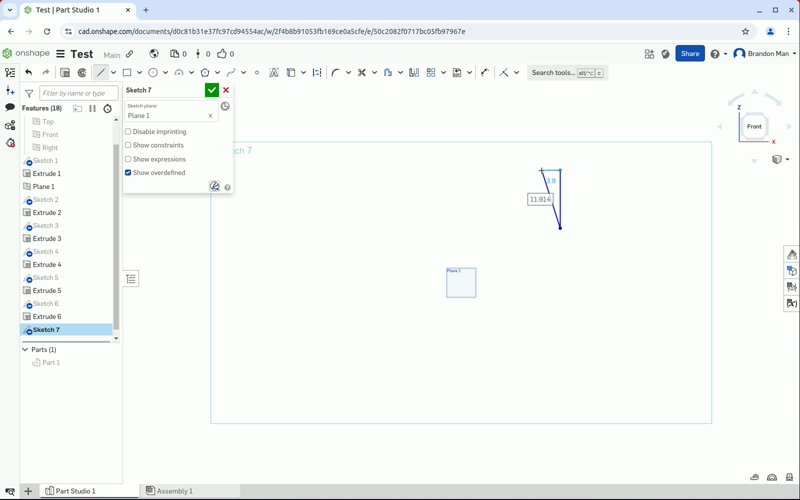
key_up(shift)
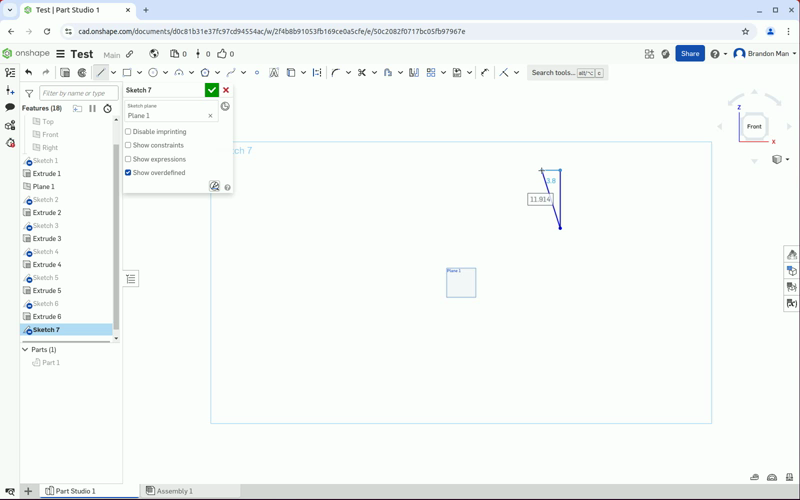
click(541, 170)
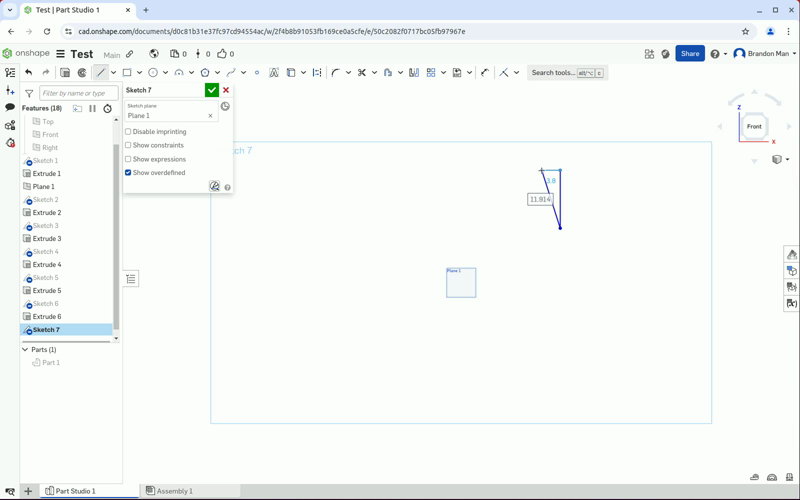
key(esc)
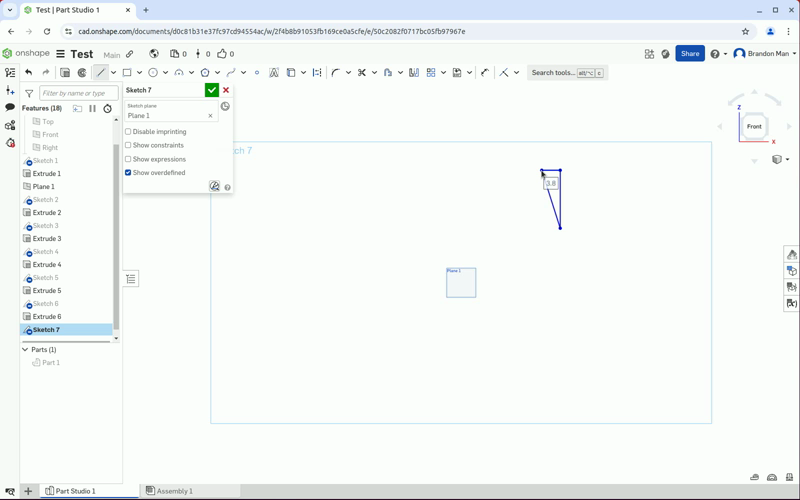
mouse_move(551, 192)
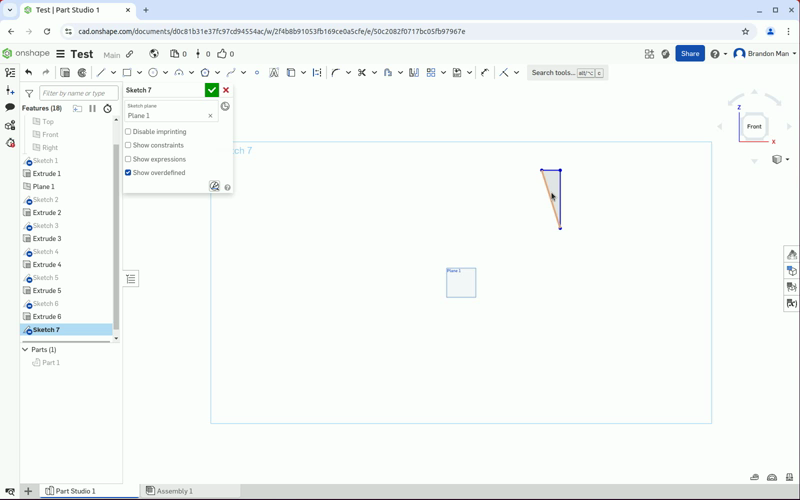
scroll(6)
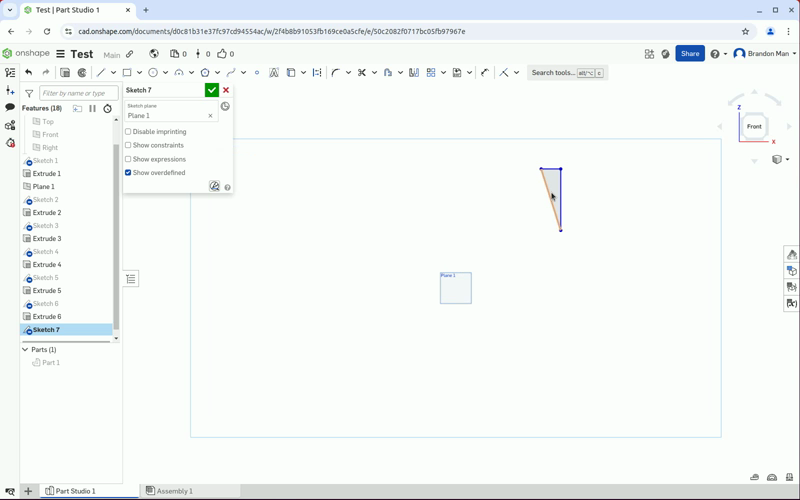
scroll(6)
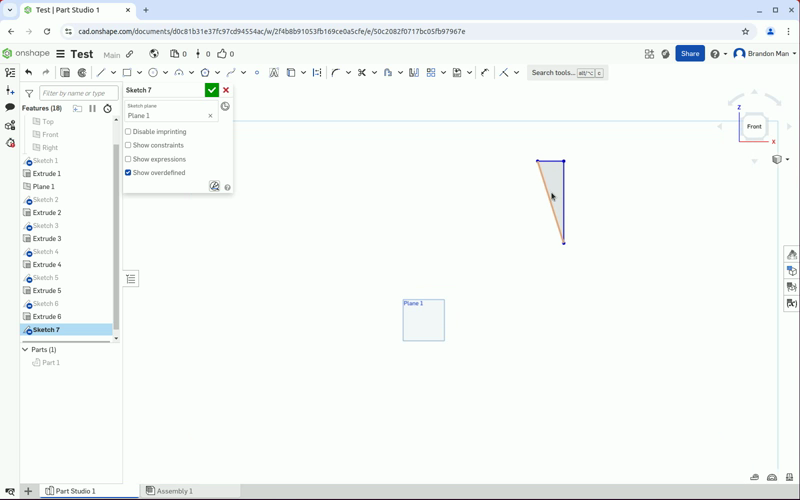
scroll(6)
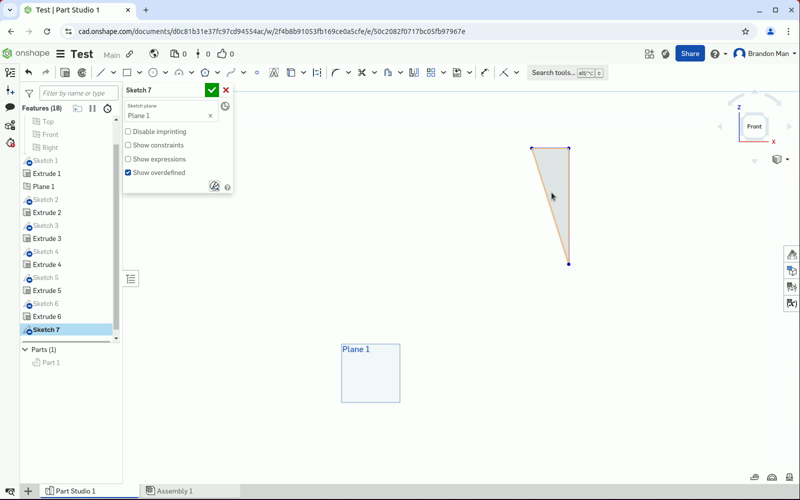
scroll(6)
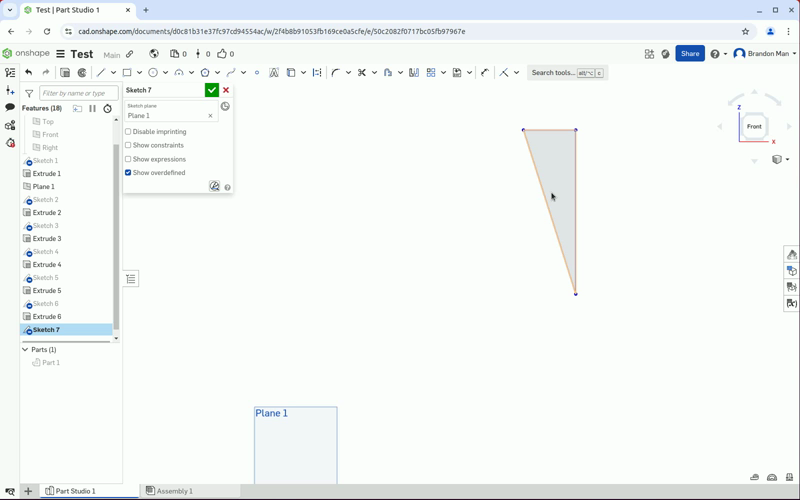
scroll(6)
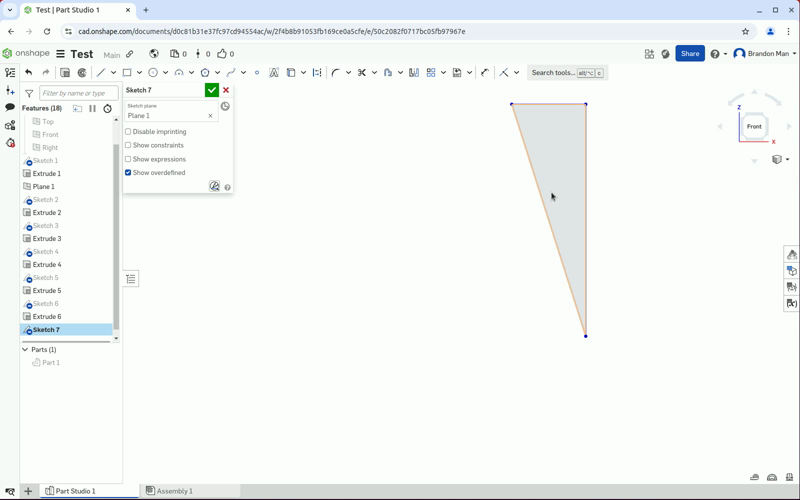
scroll(6)
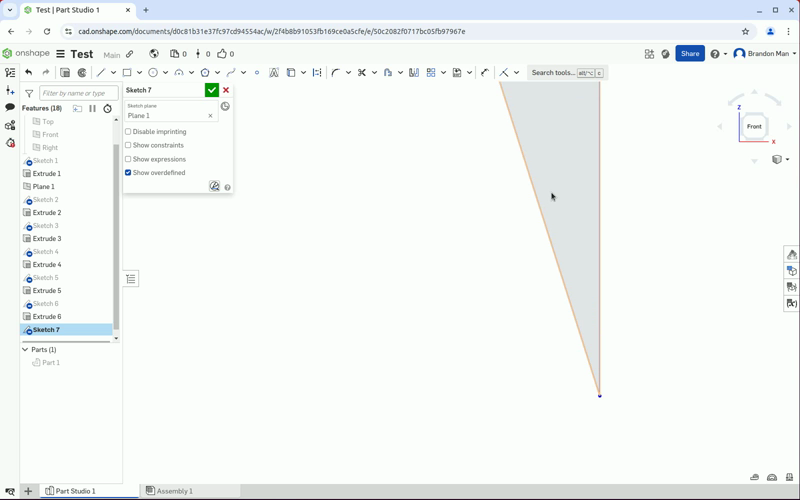
scroll(6)
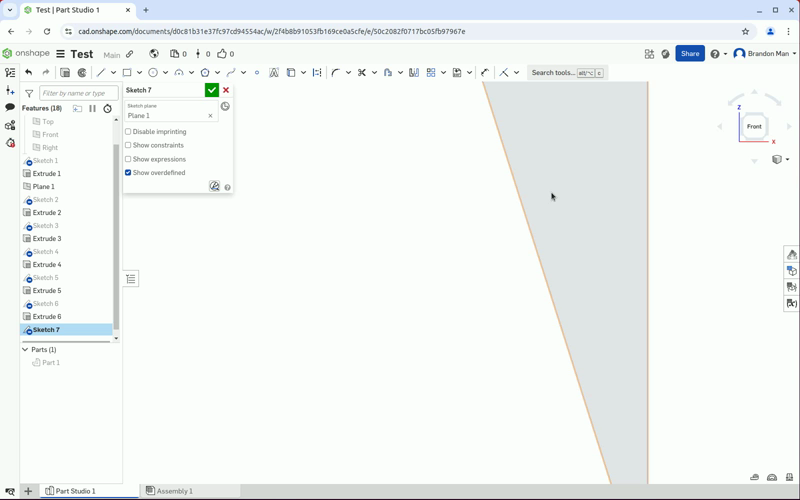
click(551, 192)
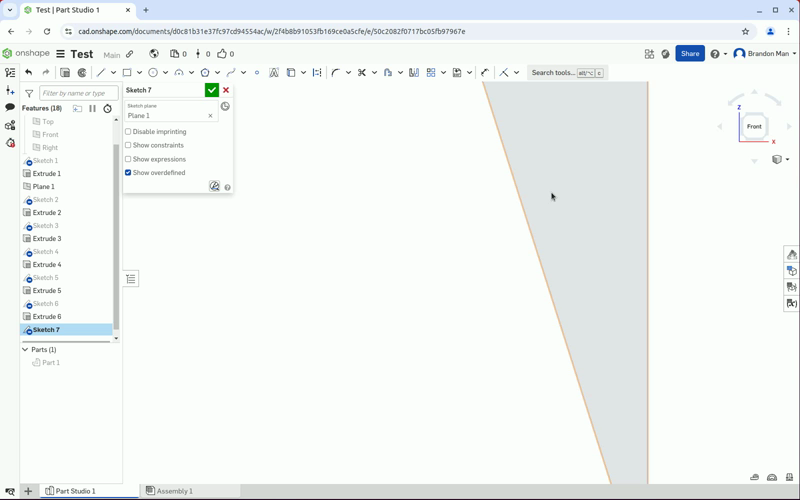
scroll(-6)
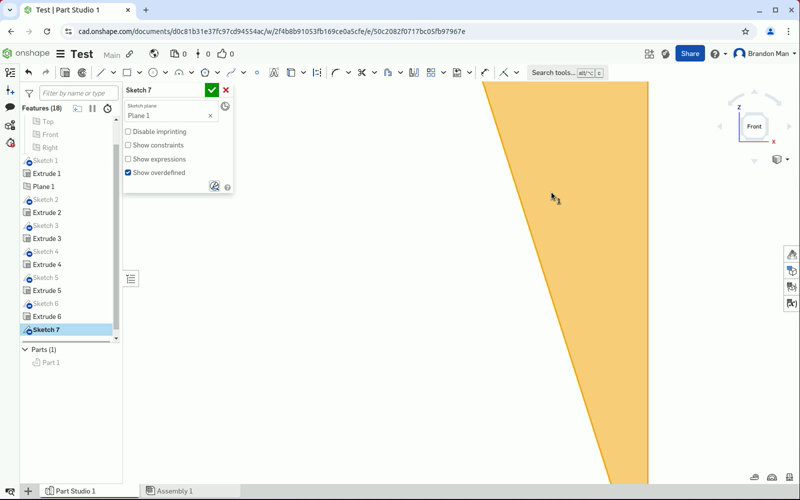
scroll(-6)
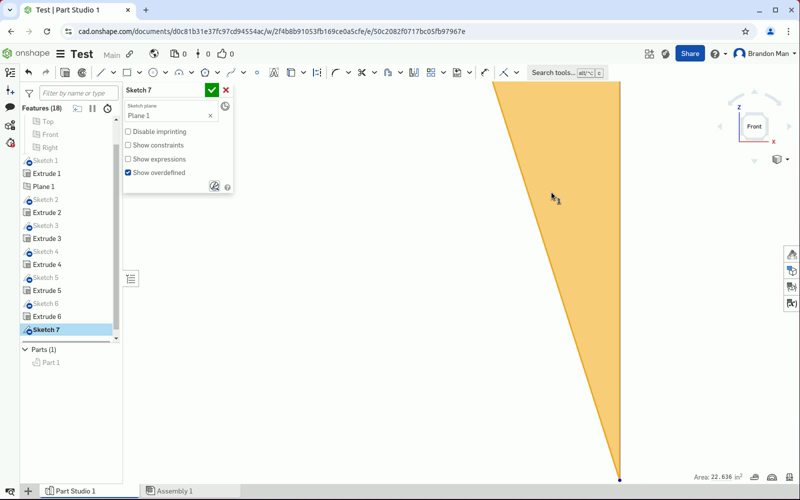
scroll(-6)
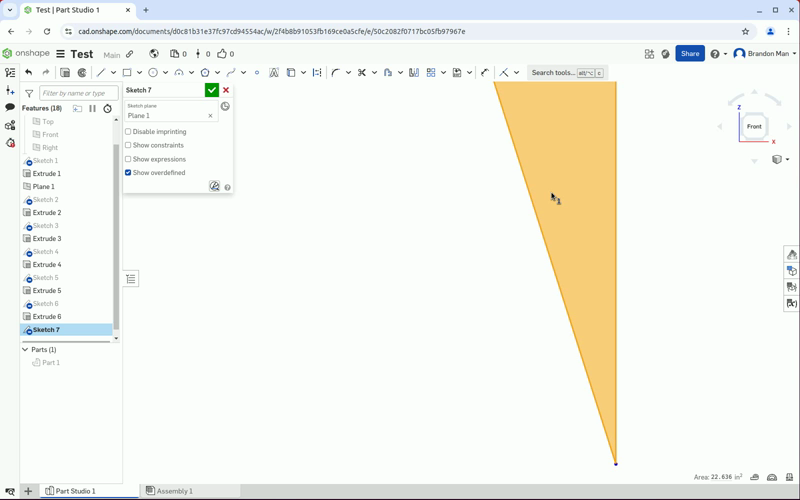
scroll(-6)
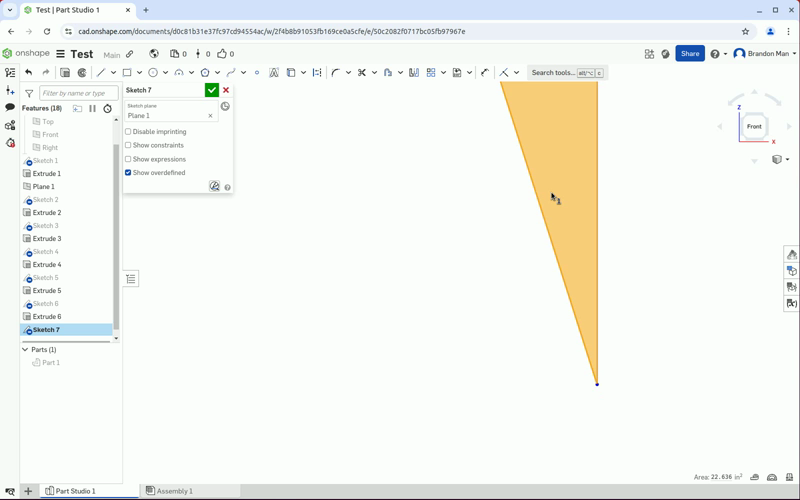
scroll(-6)
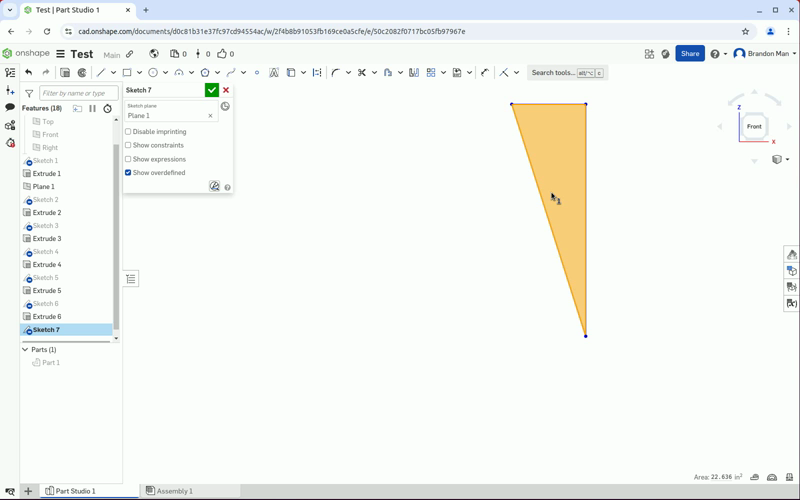
scroll(-6)
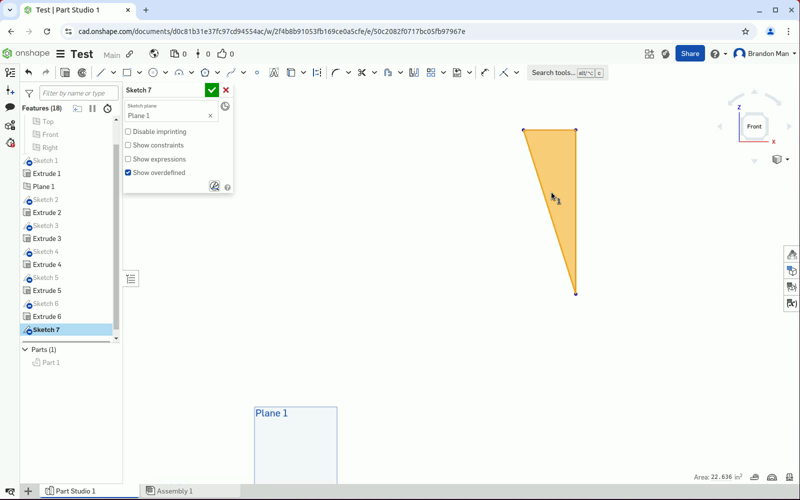
scroll(-6)
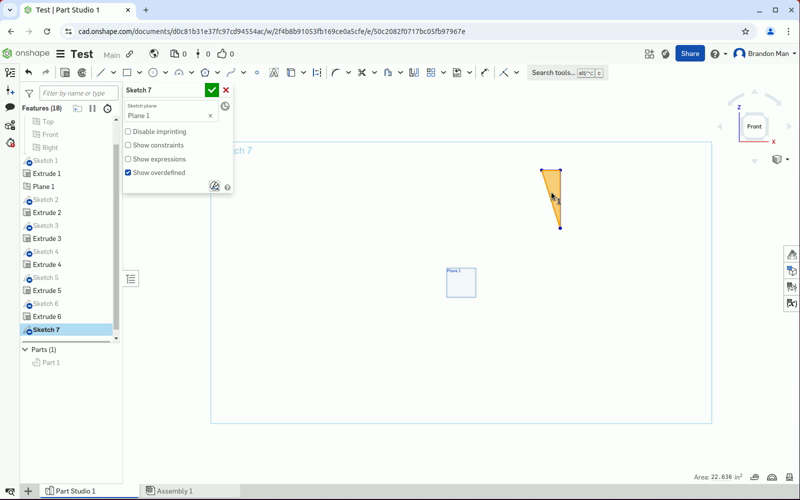
mouse_move(73, 352)
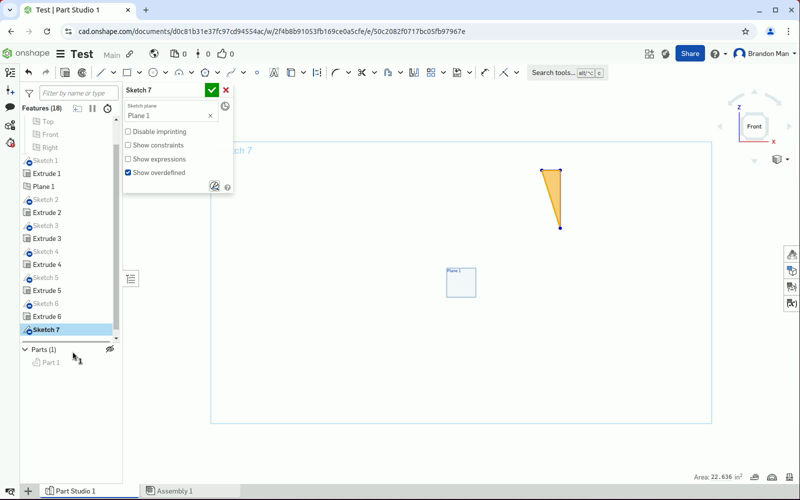
key(shift+y)
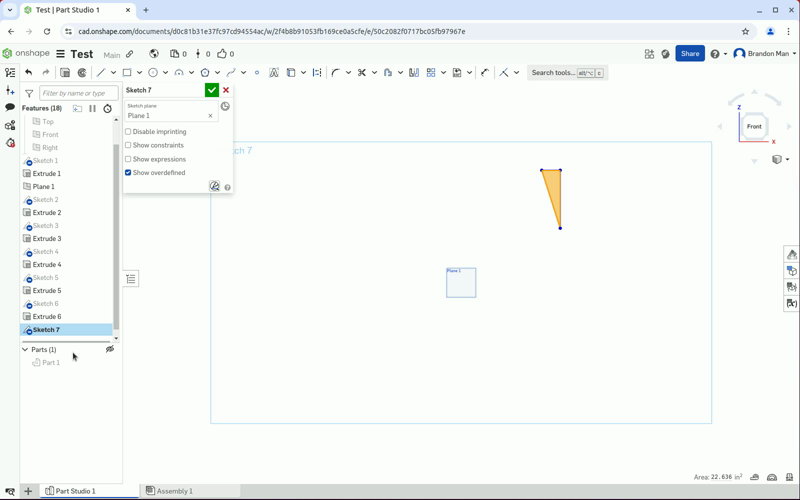
key(shift+e)
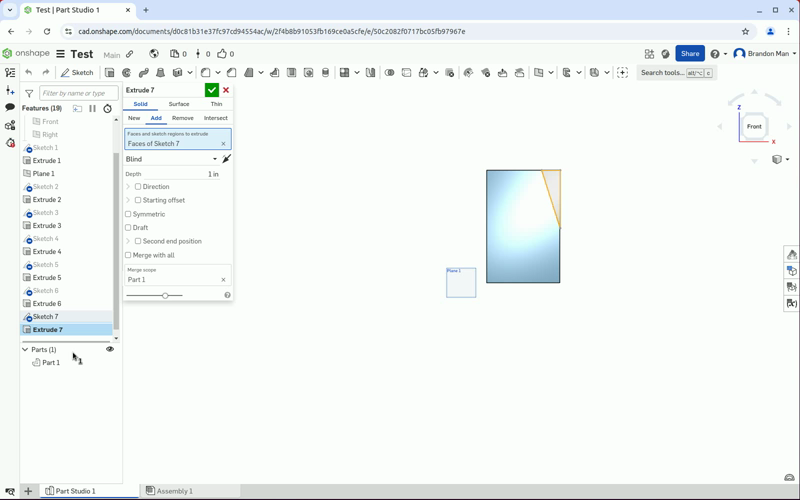
mouse_move(143, 106)
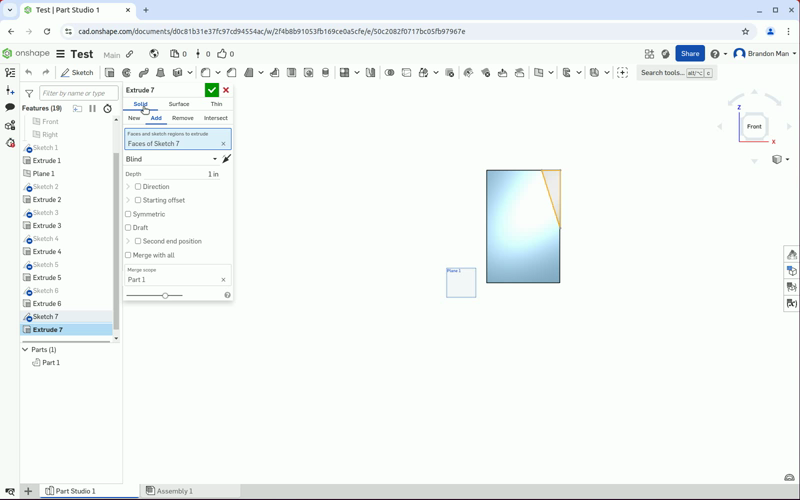
click(143, 106)
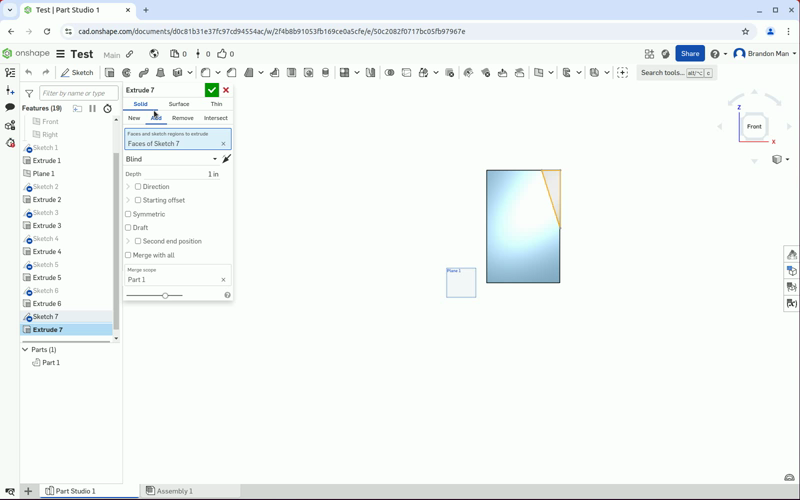
mouse_move(186, 120)
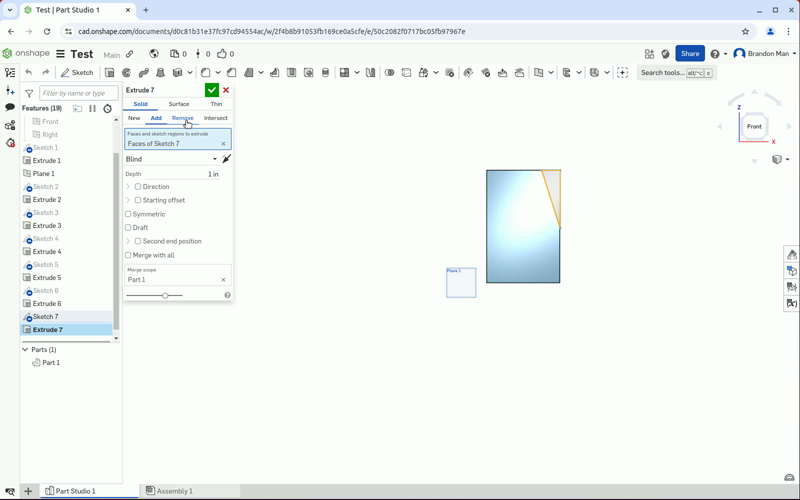
click(186, 120)
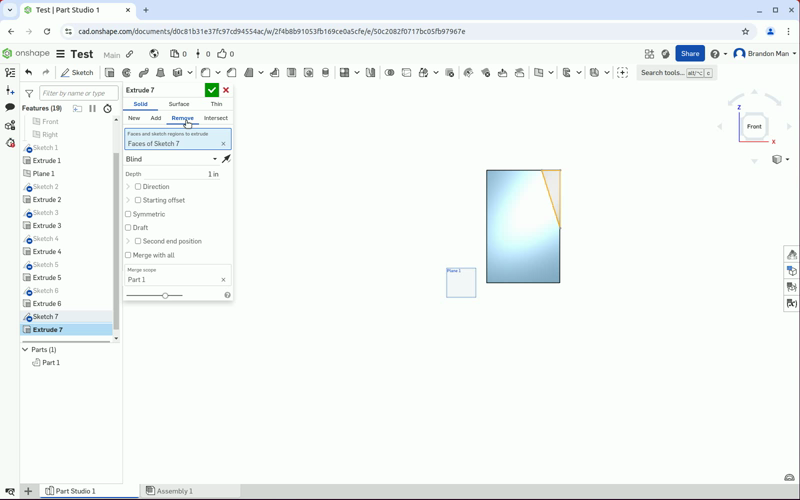
key(tab, 4)
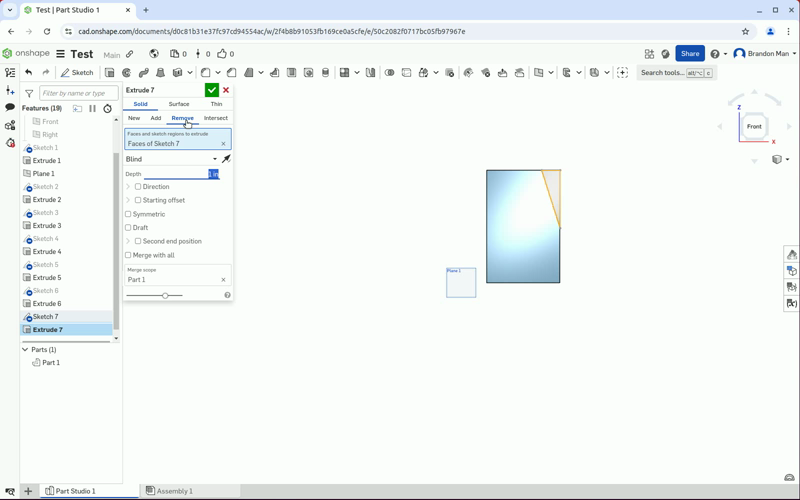
text(9.388)
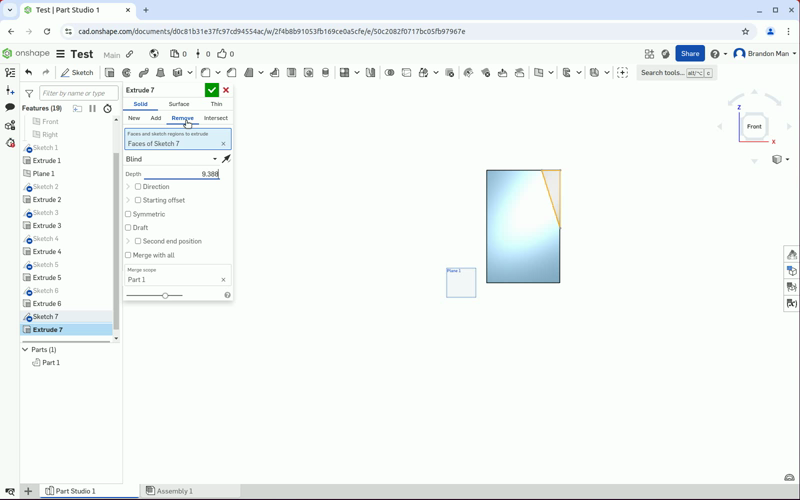
key(tab, 6)
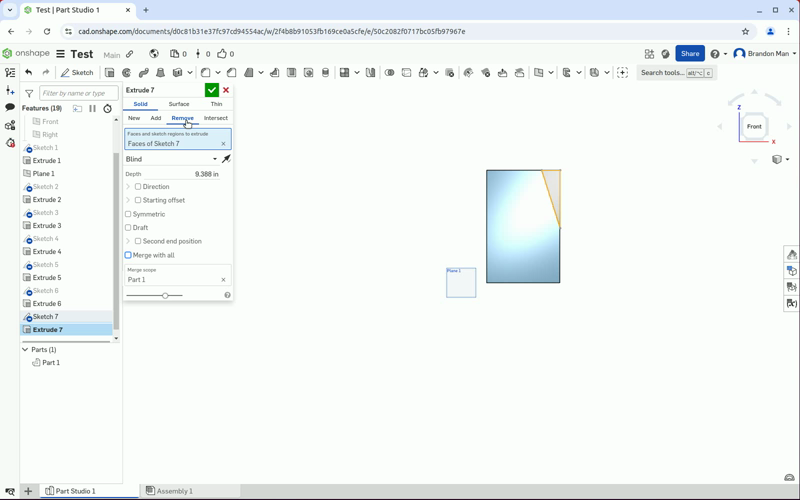
key(space)
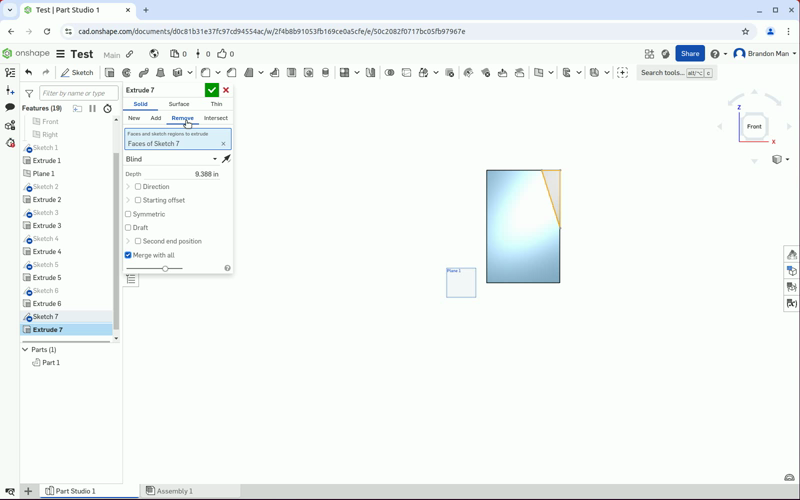
key(enter)
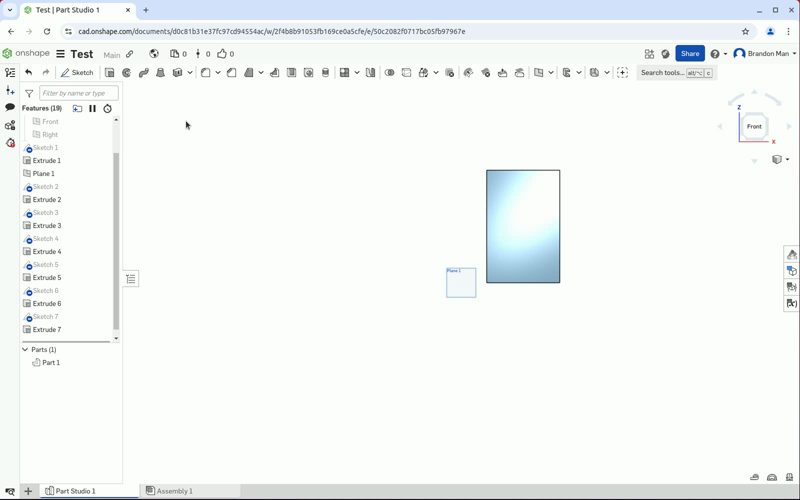
key(shift+h)
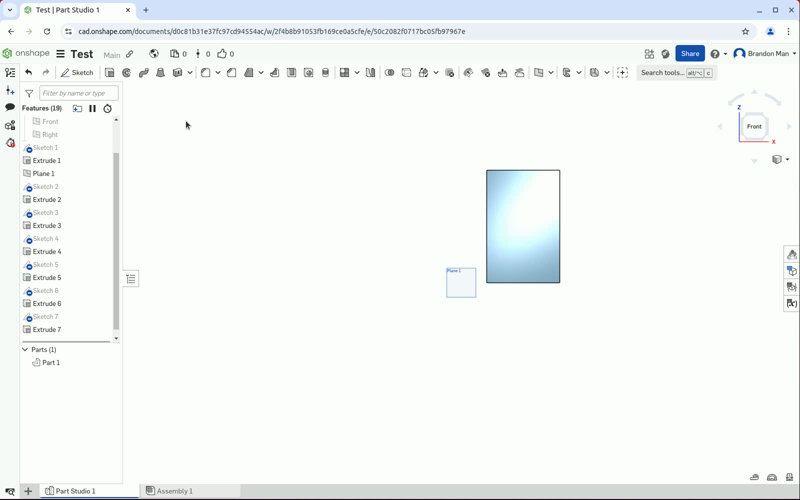
key(shift+h)
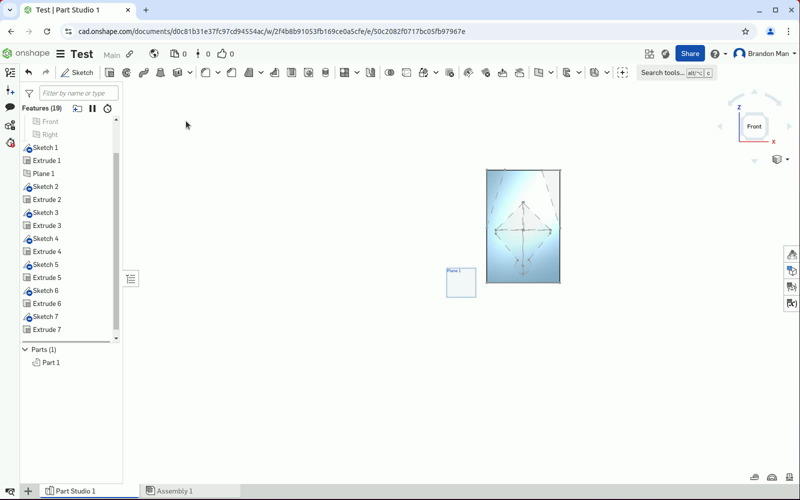
key(shift+7)
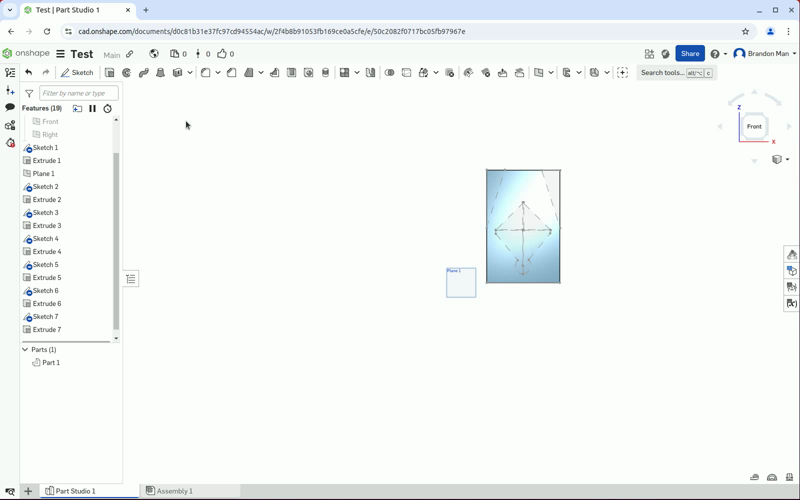
key(left, 2)
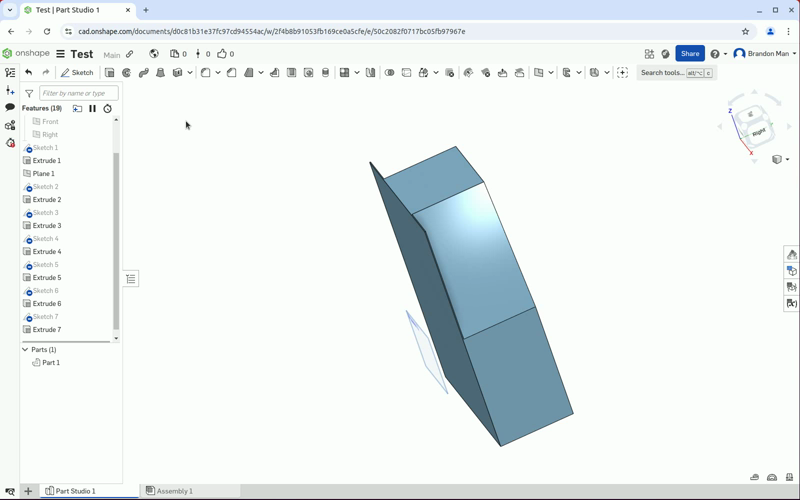
key(down, 2)
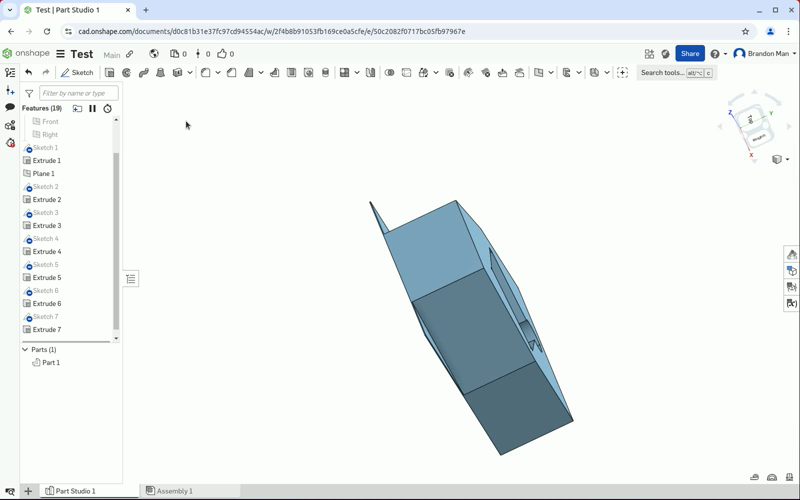
key(up, 2)
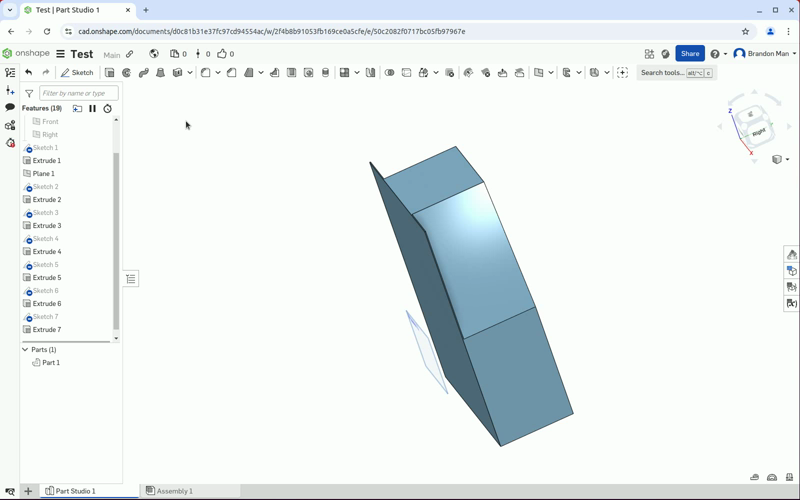
key(right, 2)
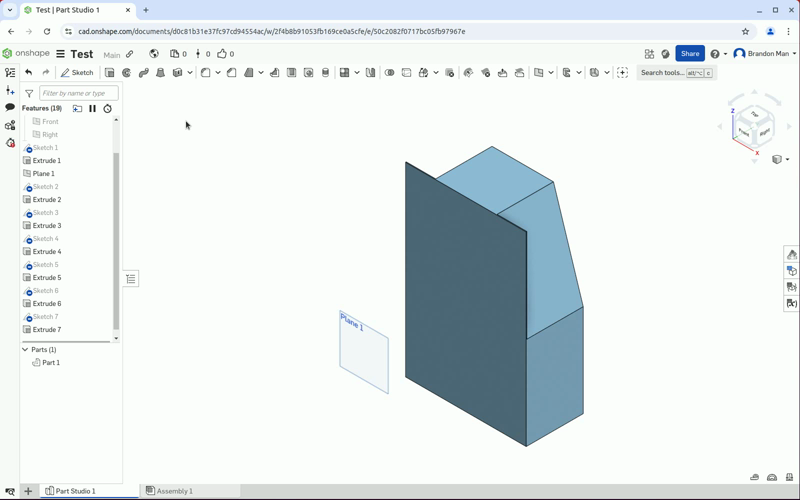
mouse_move(69, 150)
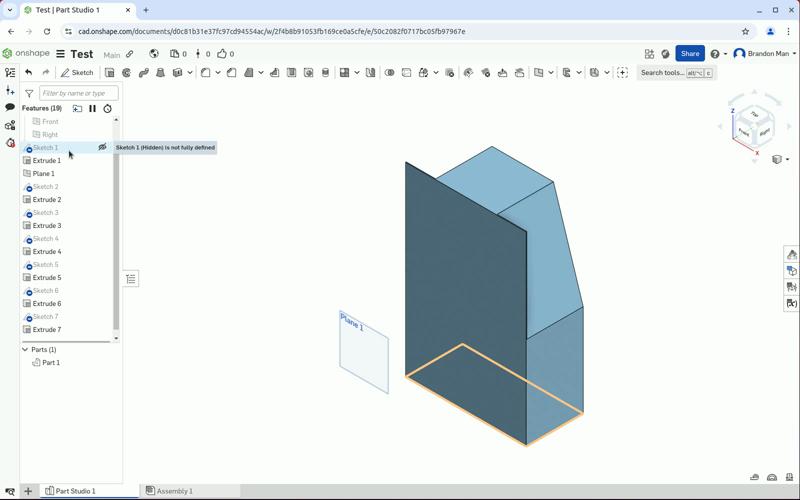
click(69, 150)